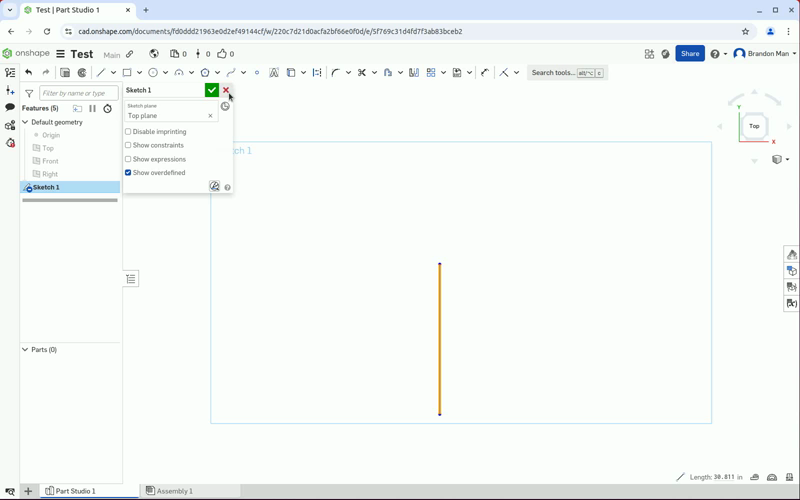
key(shift+h)
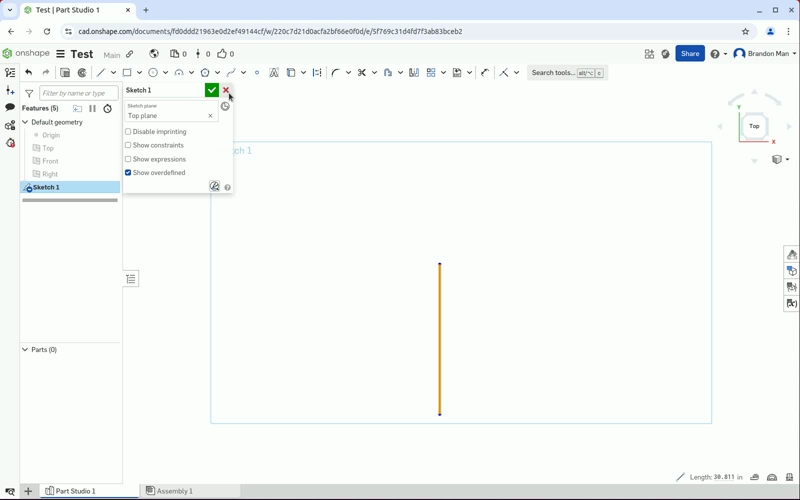
key(shift+s)
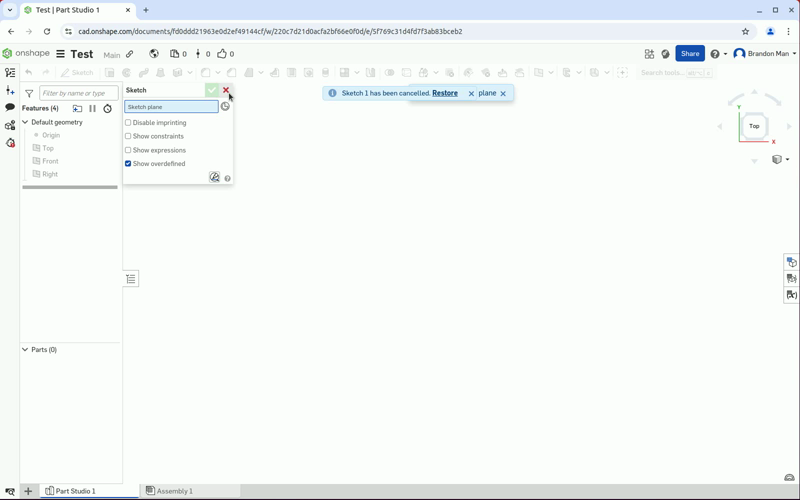
mouse_move(73, 150)
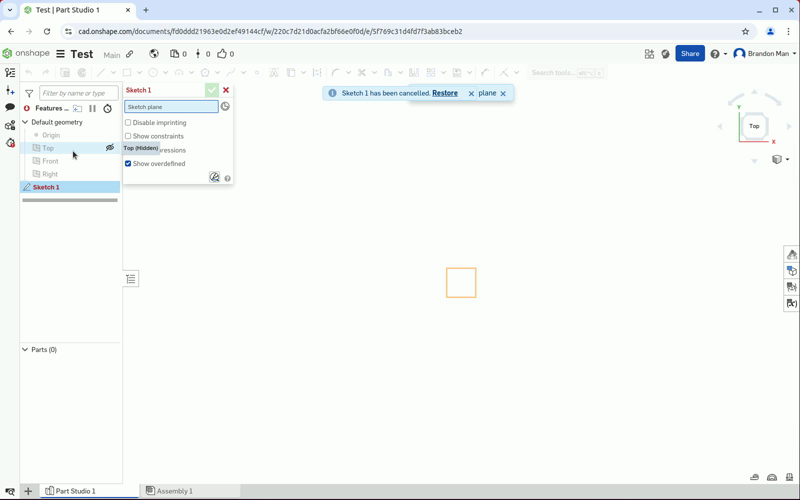
click(73, 150)
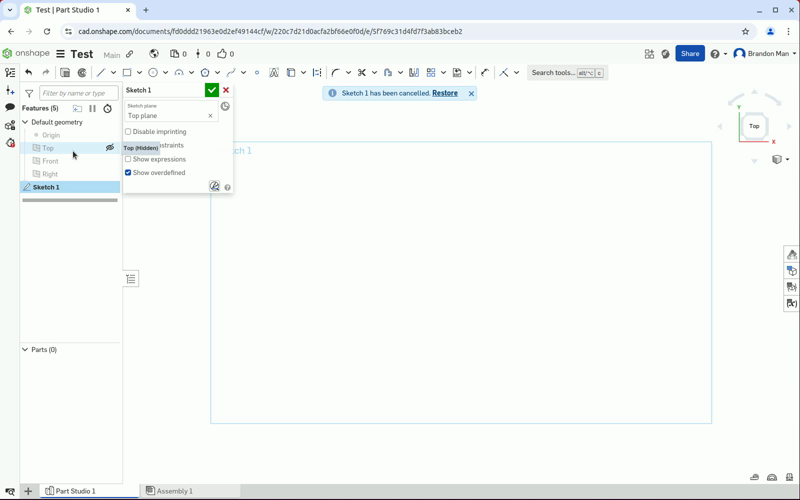
mouse_move(73, 352)
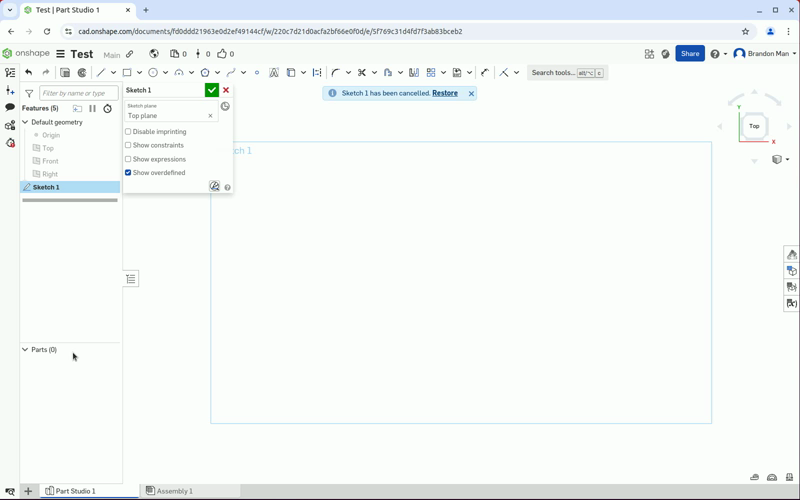
key(y)
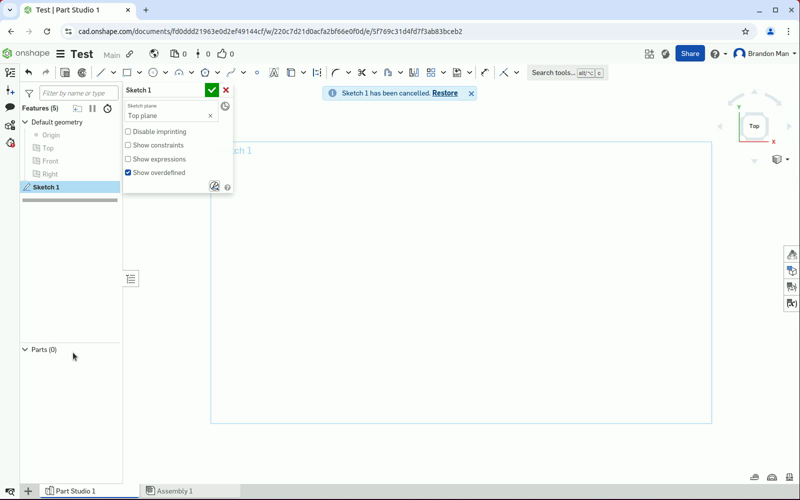
key(l)
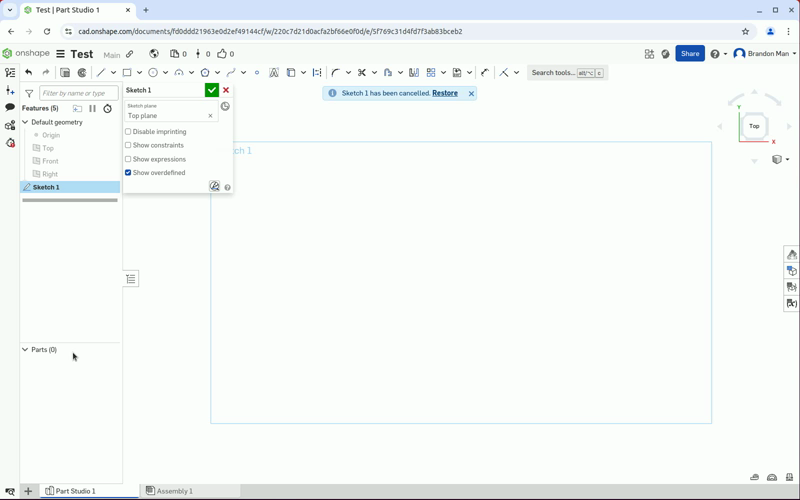
key_down(shift)
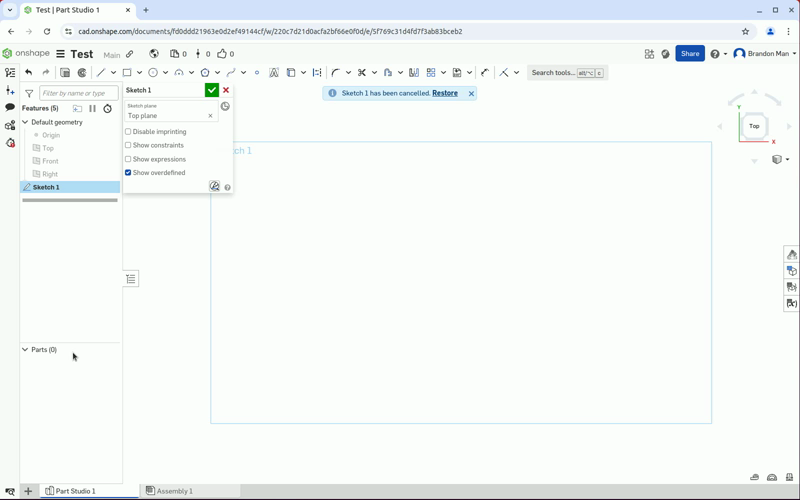
mouse_move(351, 335)
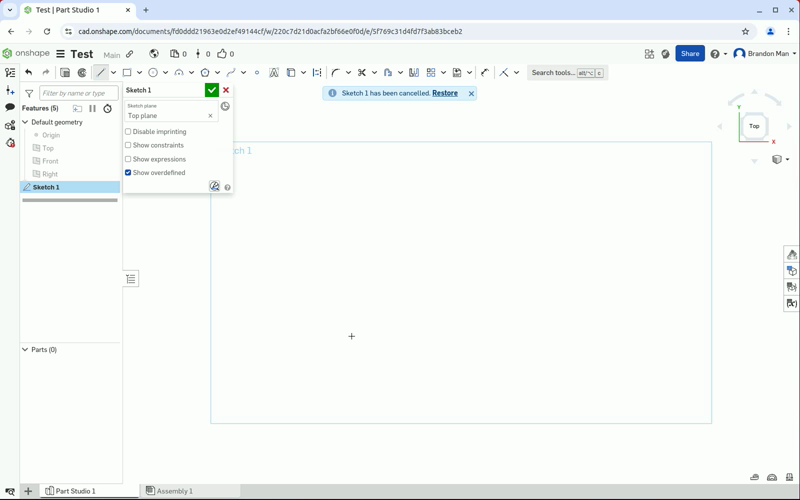
click(351, 335)
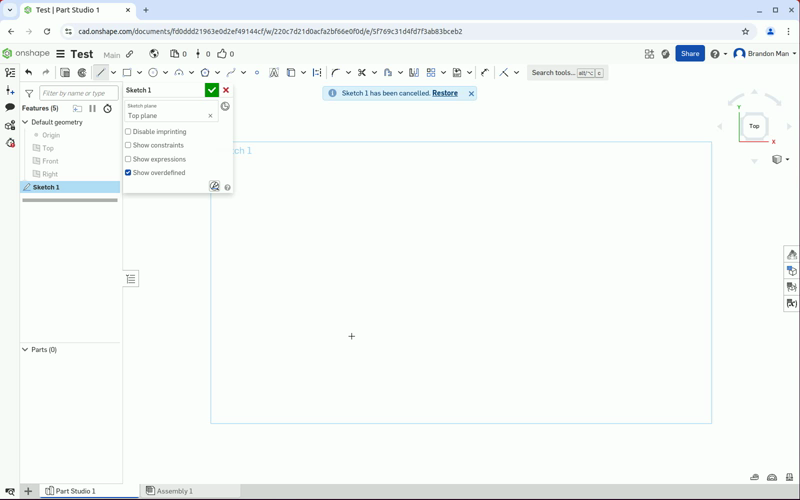
key_up(shift)
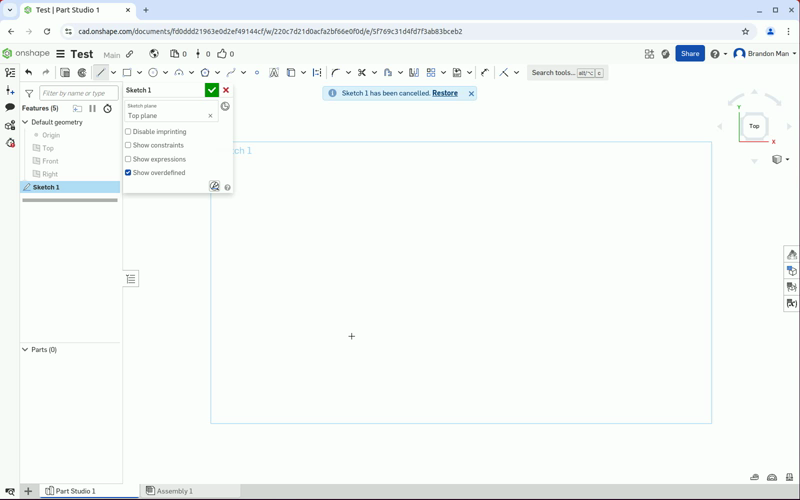
key_down(shift)
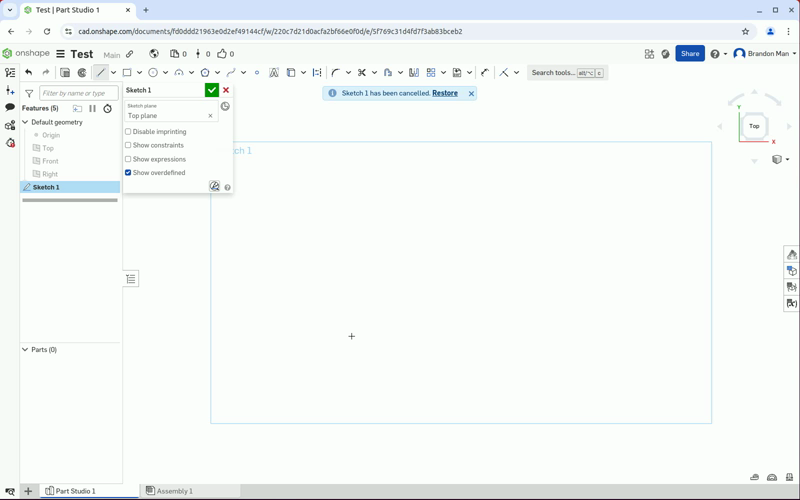
mouse_move(569, 335)
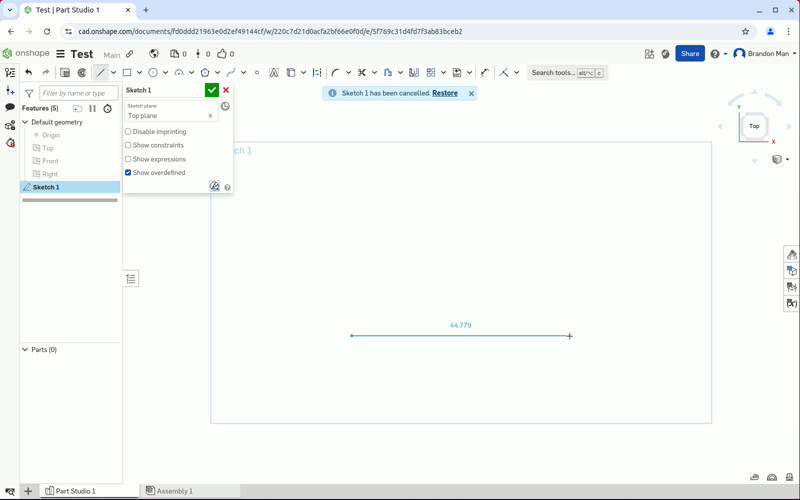
click(569, 335)
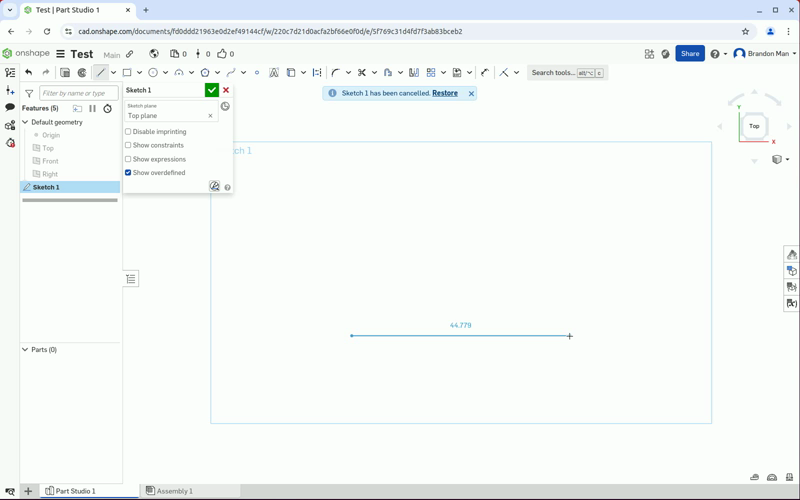
key_up(shift)
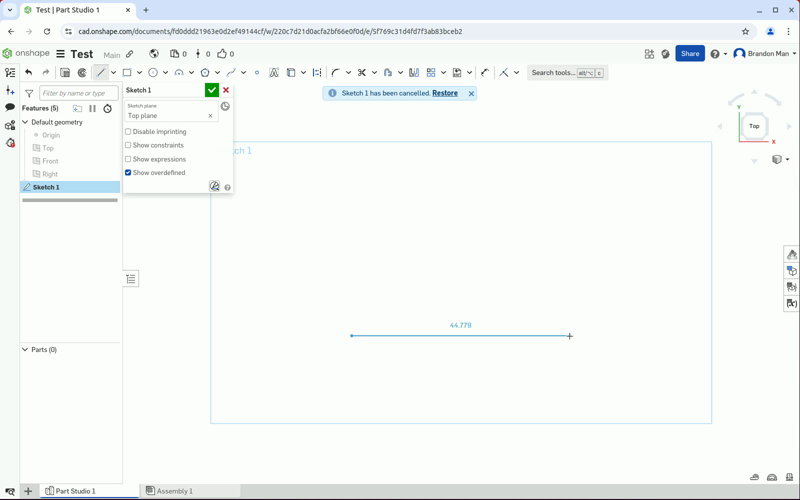
key_down(shift)
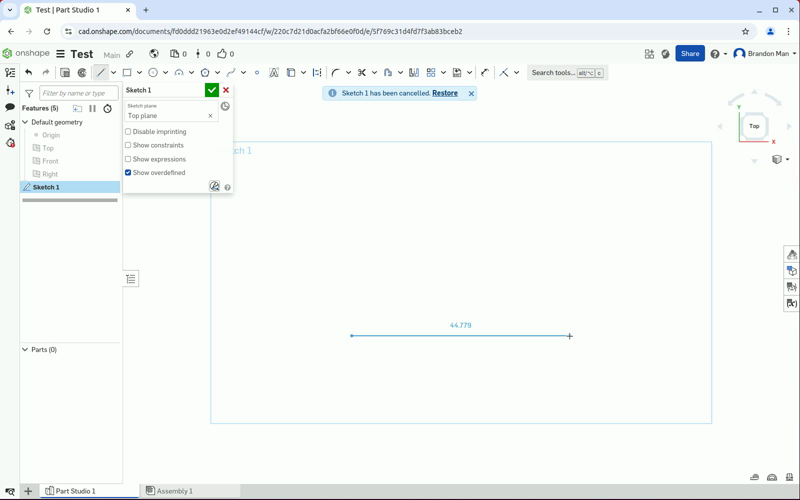
mouse_move(569, 230)
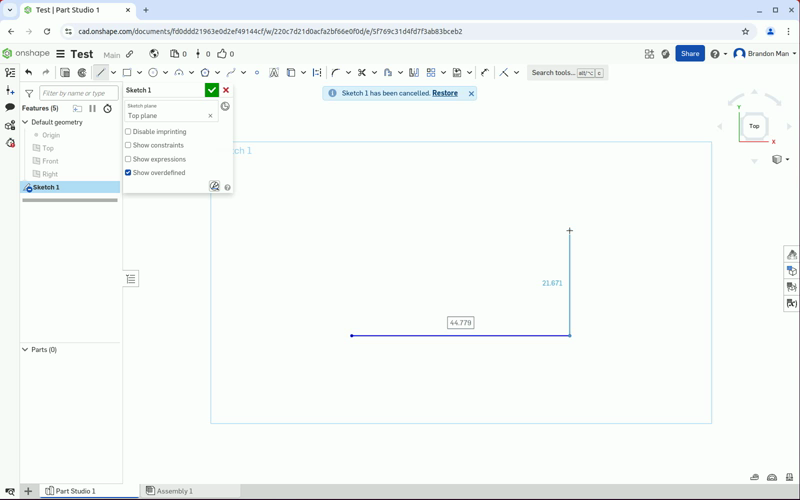
click(569, 230)
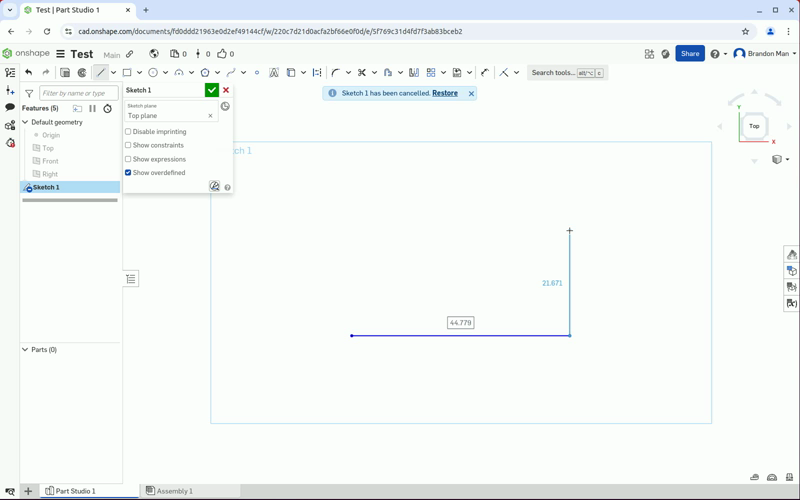
key_up(shift)
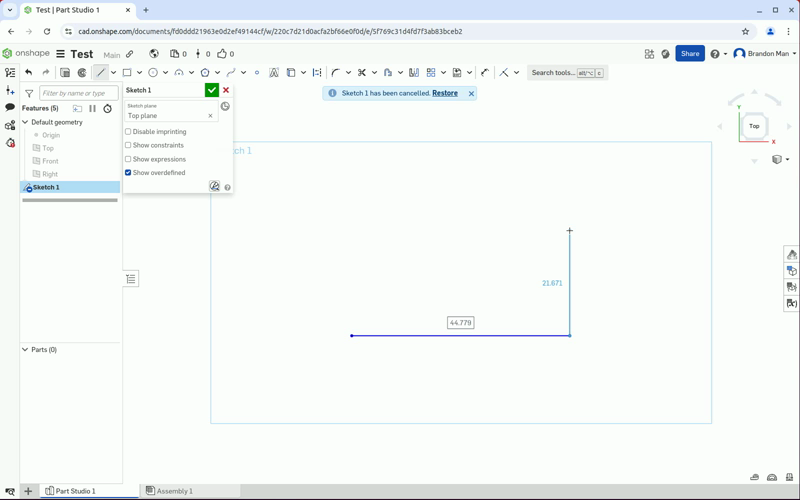
key_down(shift)
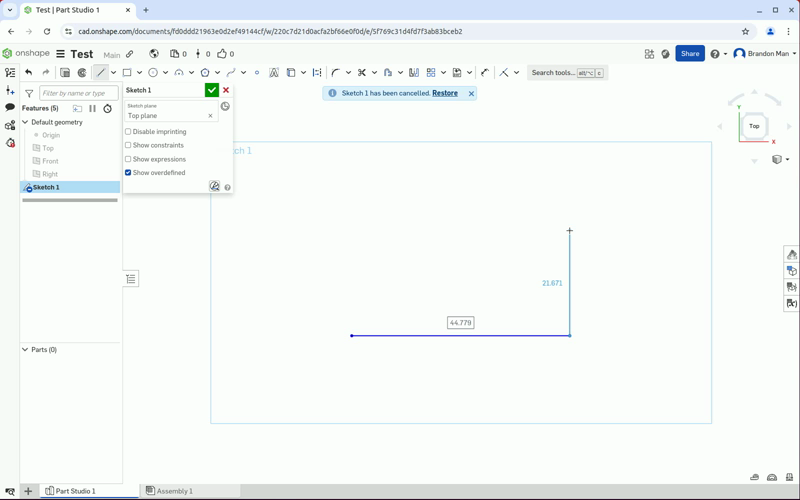
mouse_move(351, 230)
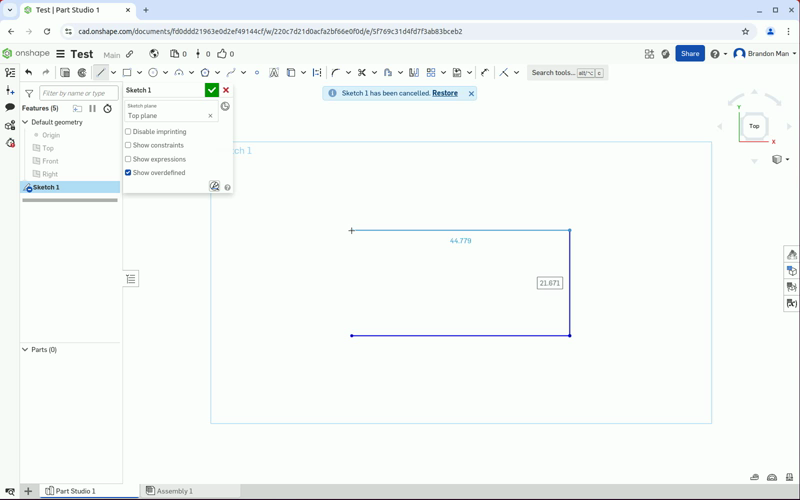
click(351, 230)
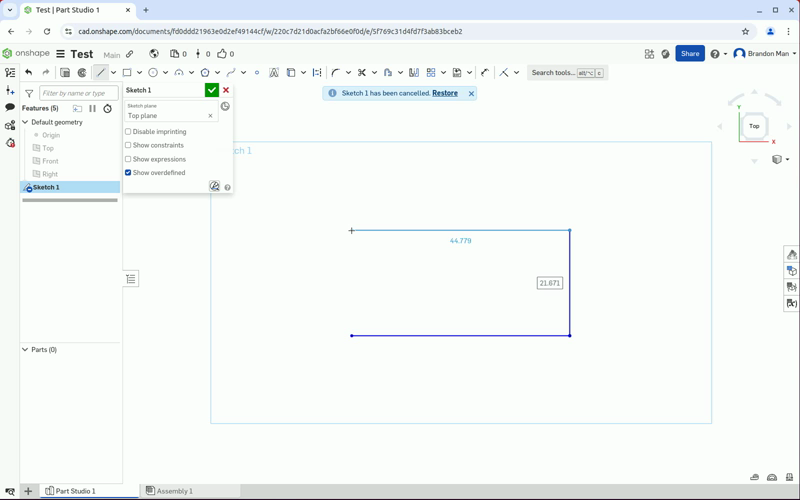
key_up(shift)
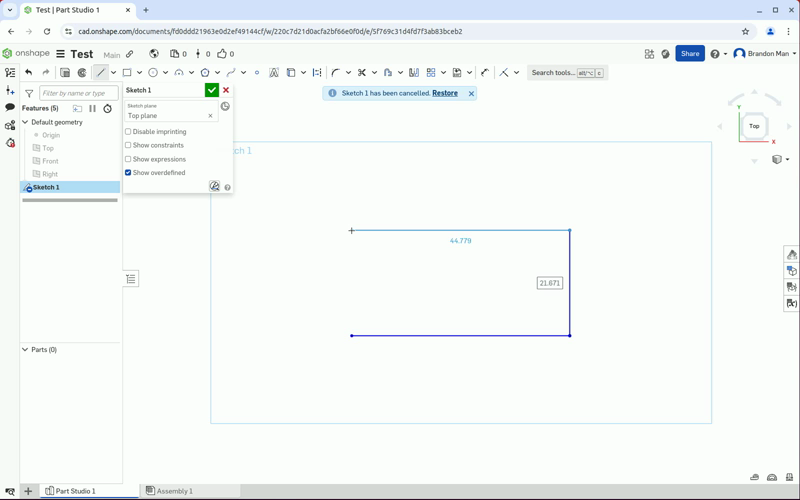
key_down(shift)
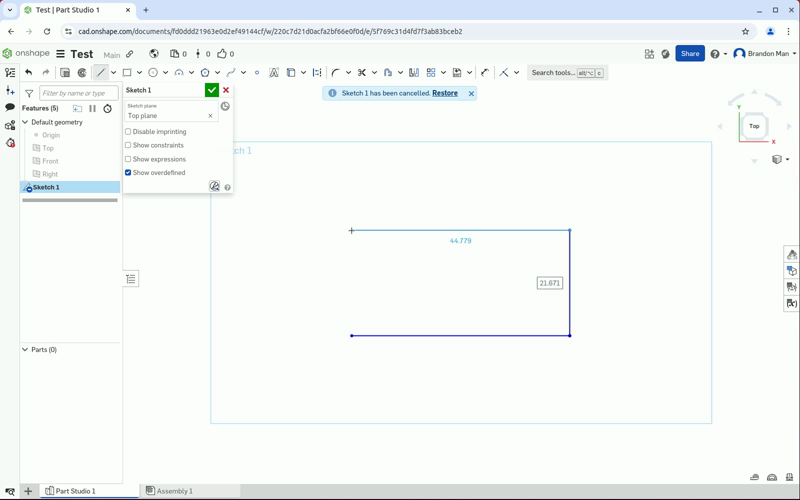
mouse_move(351, 335)
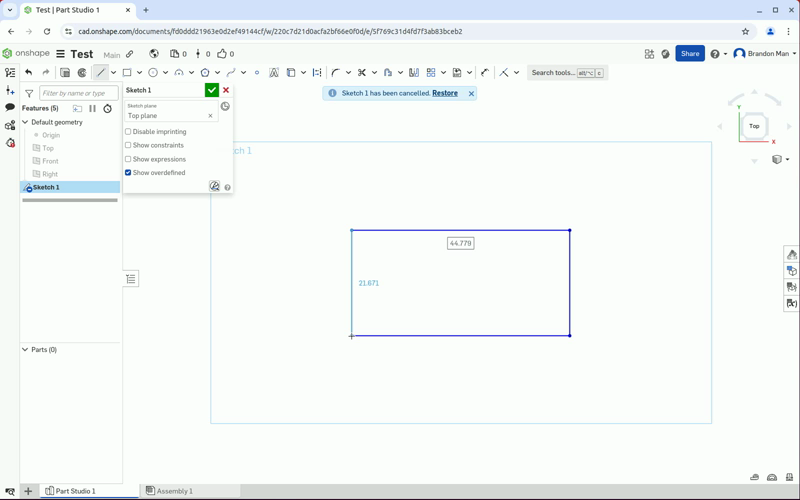
key_up(shift)
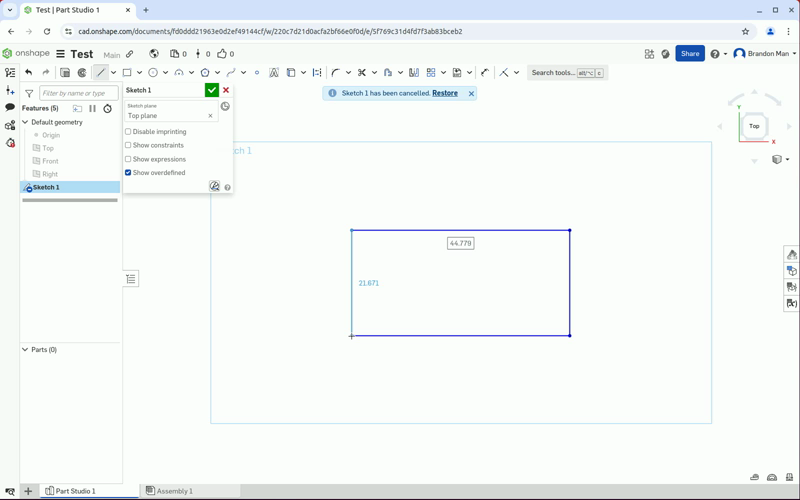
click(351, 335)
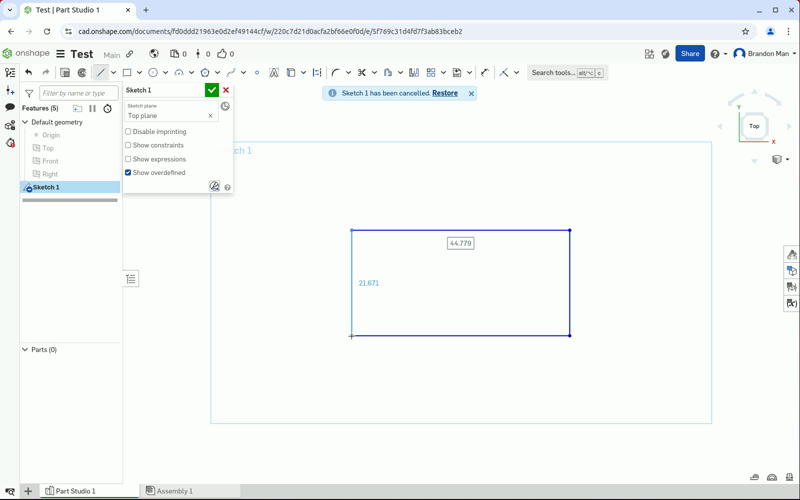
key(esc)
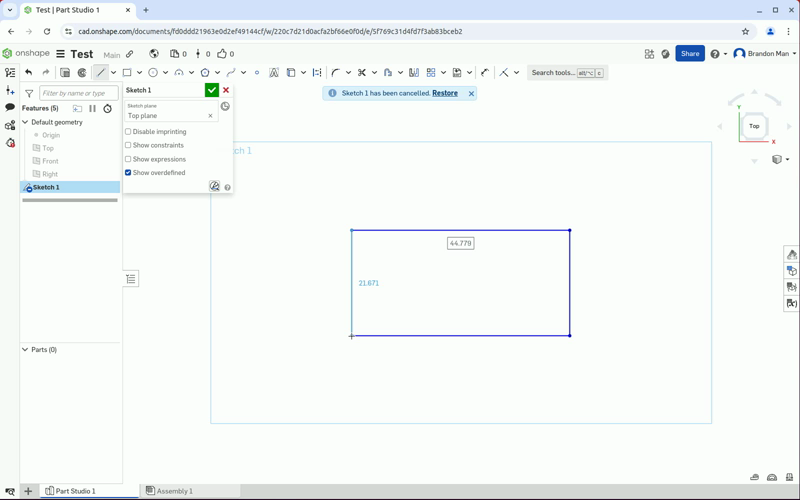
mouse_move(414, 245)
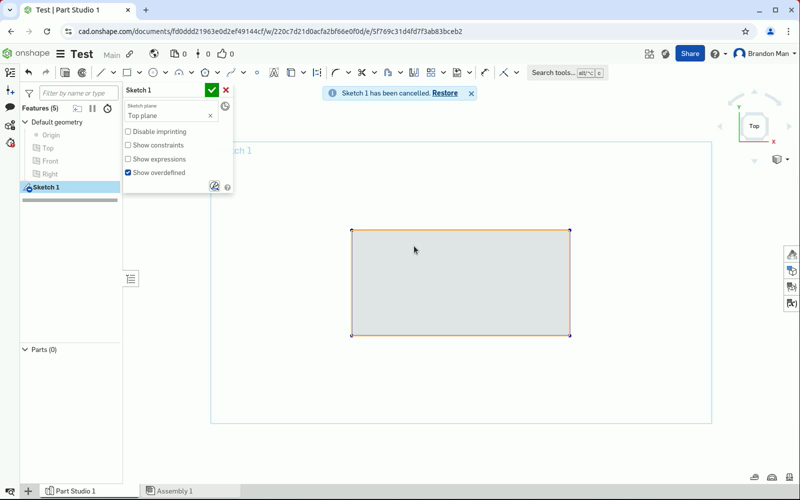
click(414, 245)
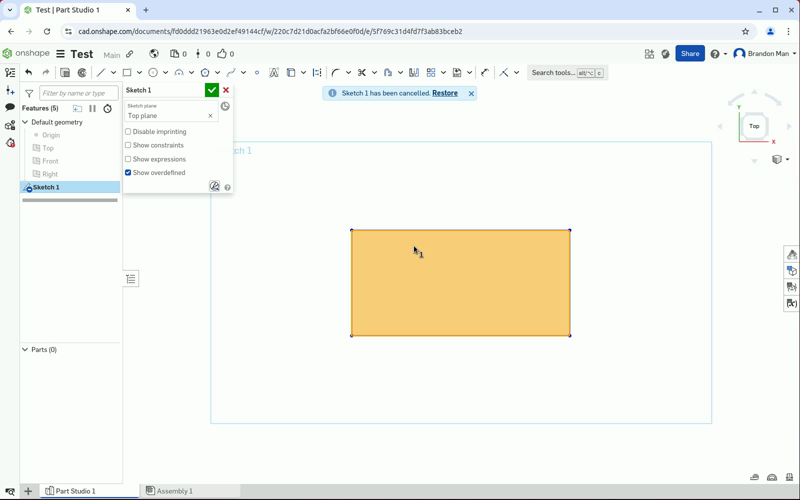
mouse_move(73, 352)
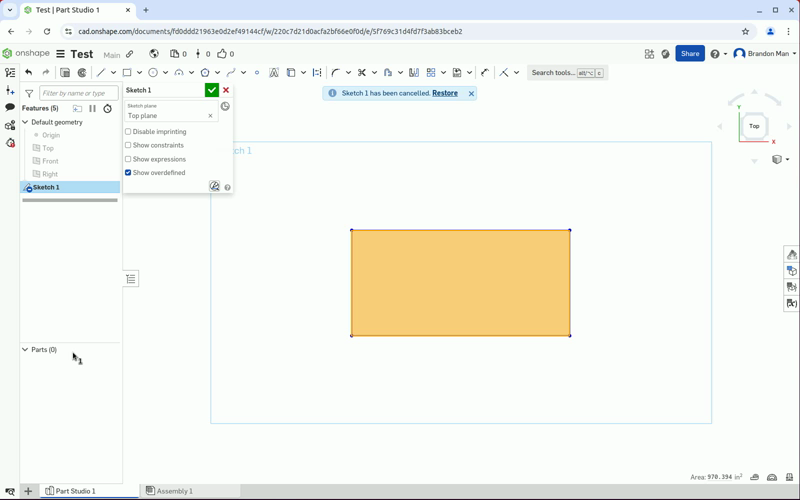
key(shift+y)
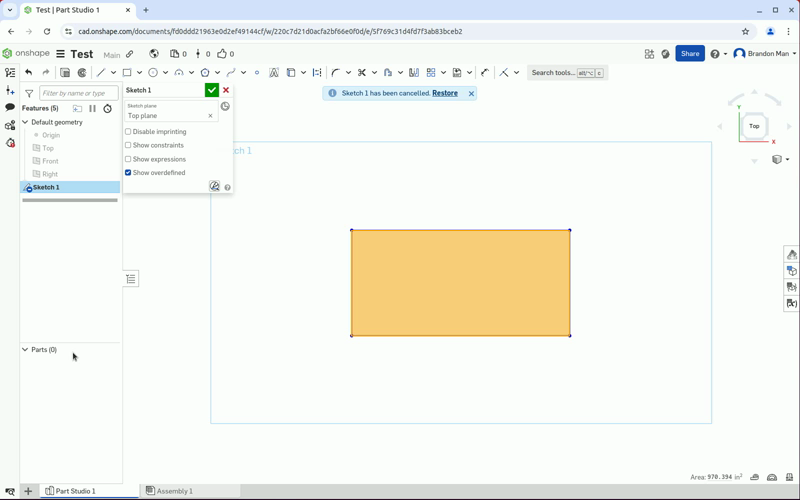
key(shift+e)
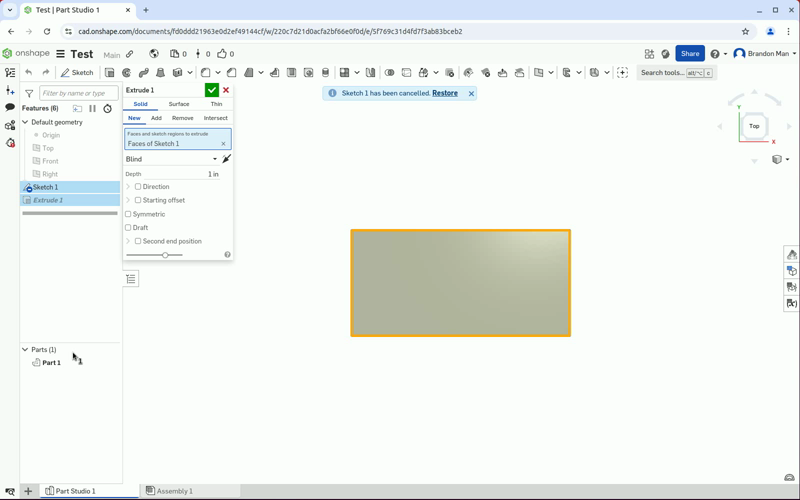
mouse_move(143, 106)
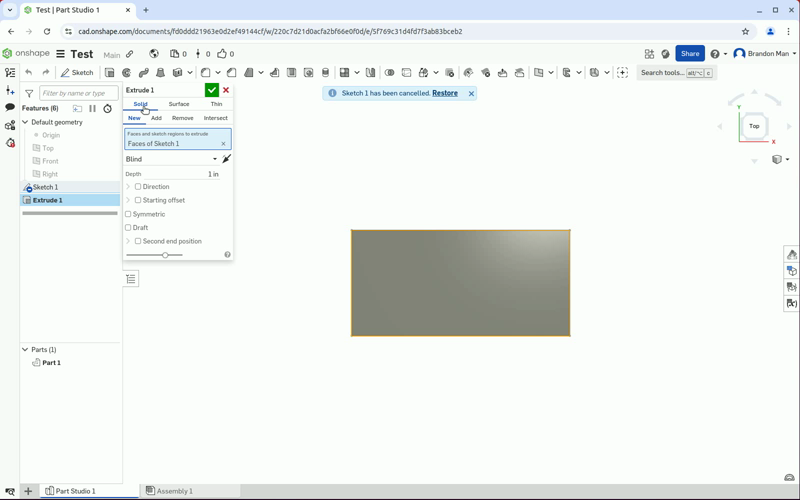
click(143, 106)
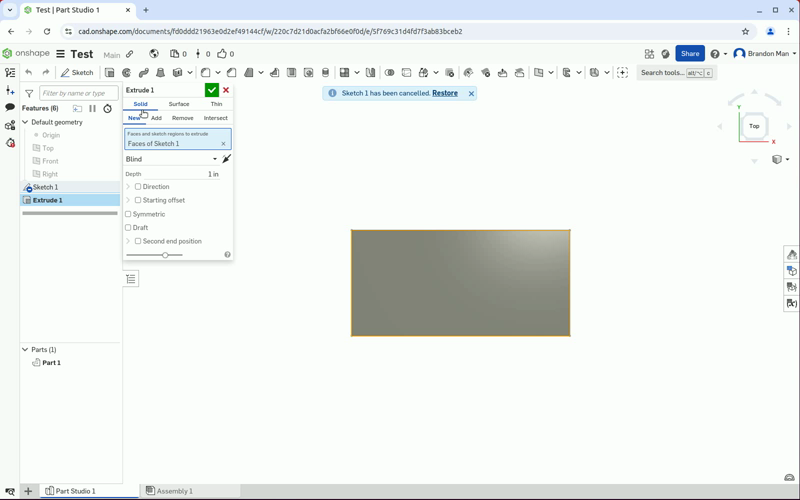
mouse_move(137, 120)
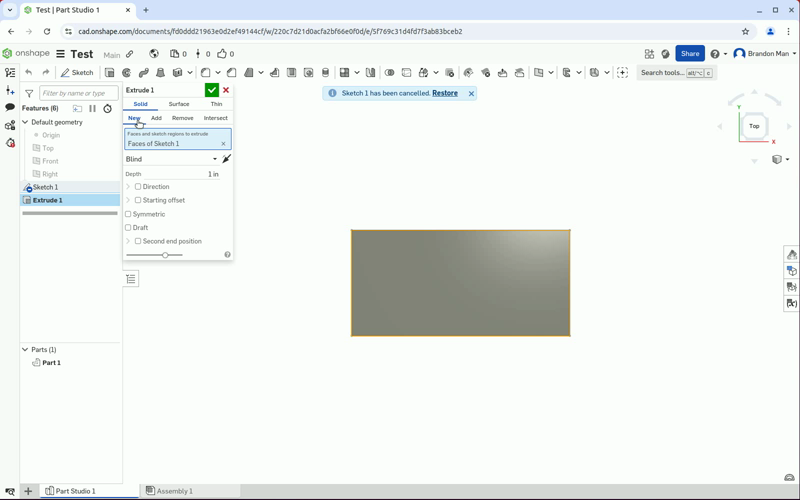
click(137, 120)
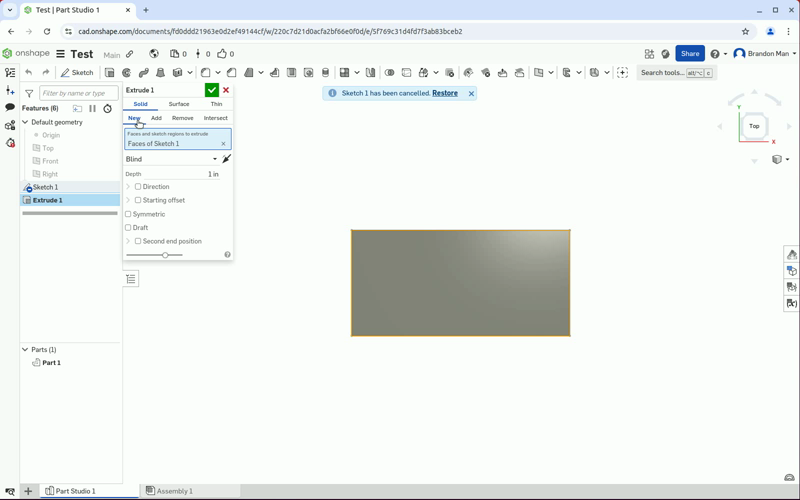
key(tab, 4)
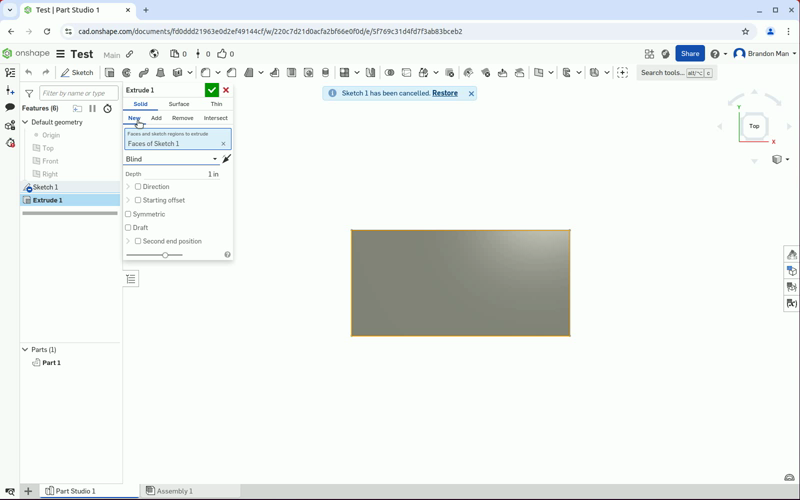
text(4.574)
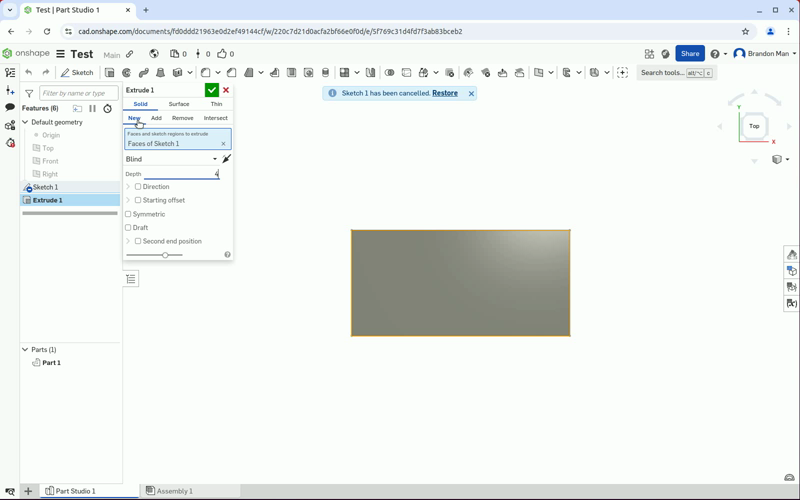
key(enter)
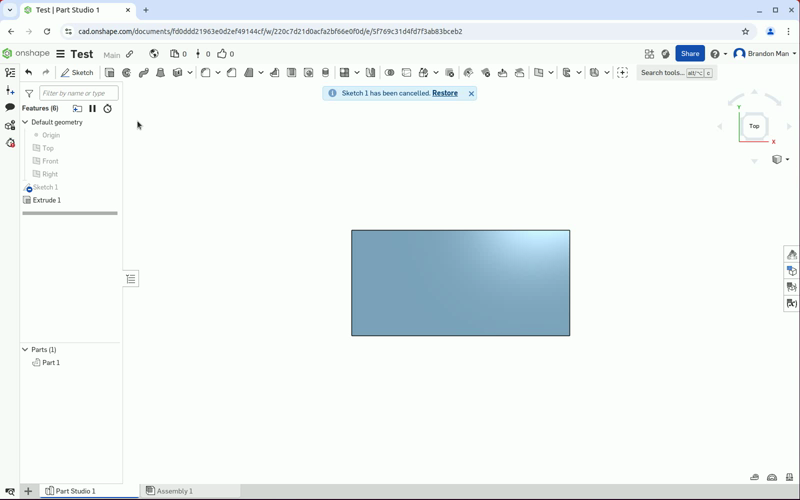
key(shift+h)
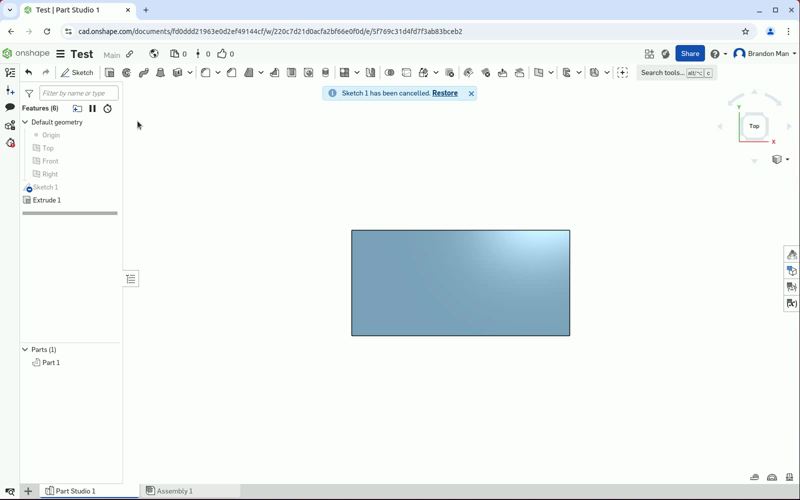
key(shift+h)
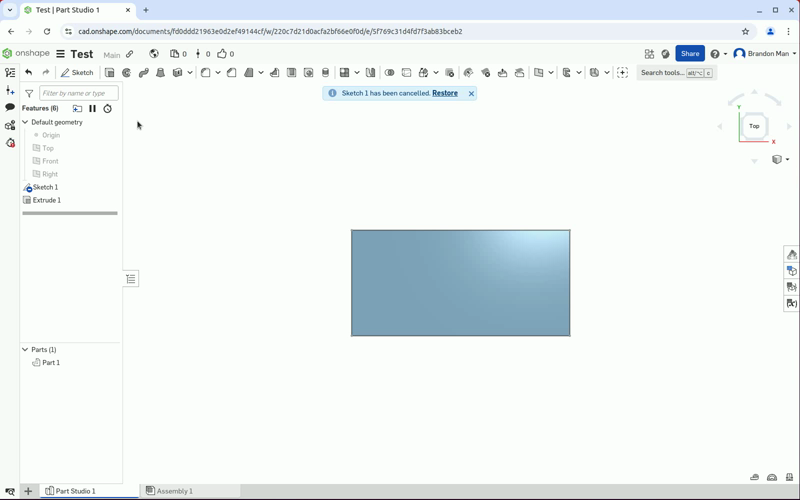
mouse_move(73, 189)
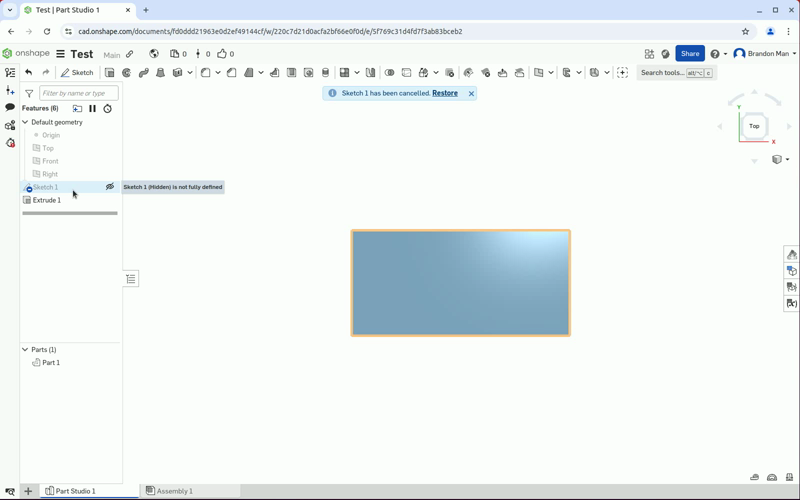
click(73, 189)
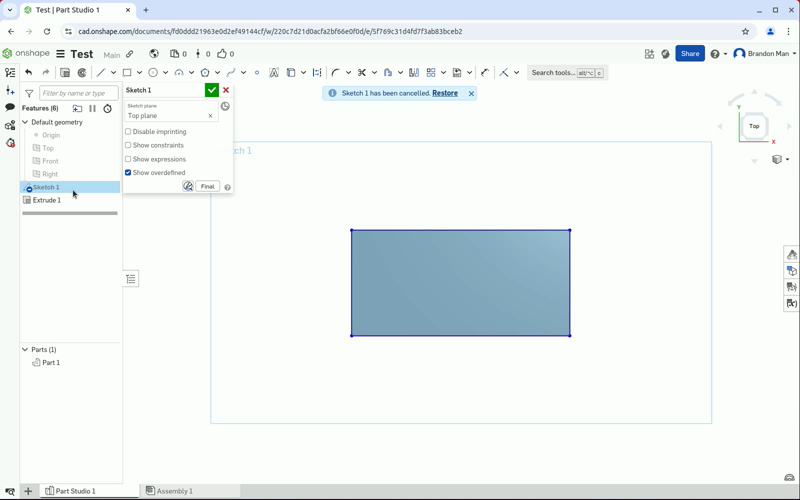
mouse_move(229, 92)
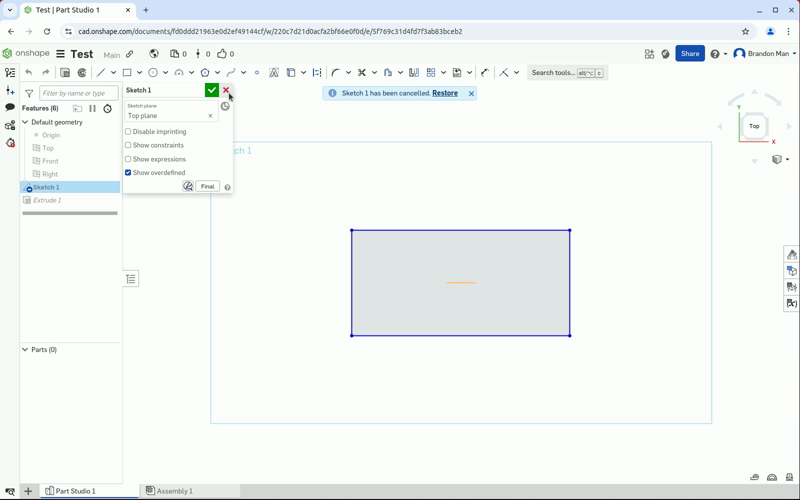
click(229, 92)
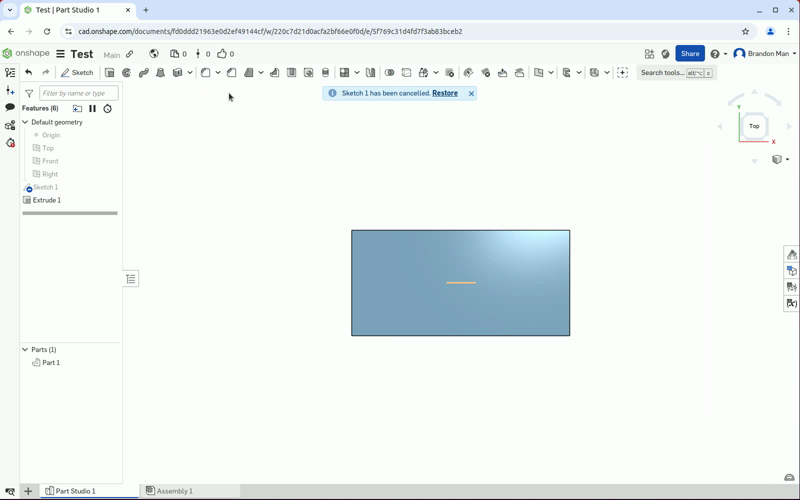
mouse_move(73, 352)
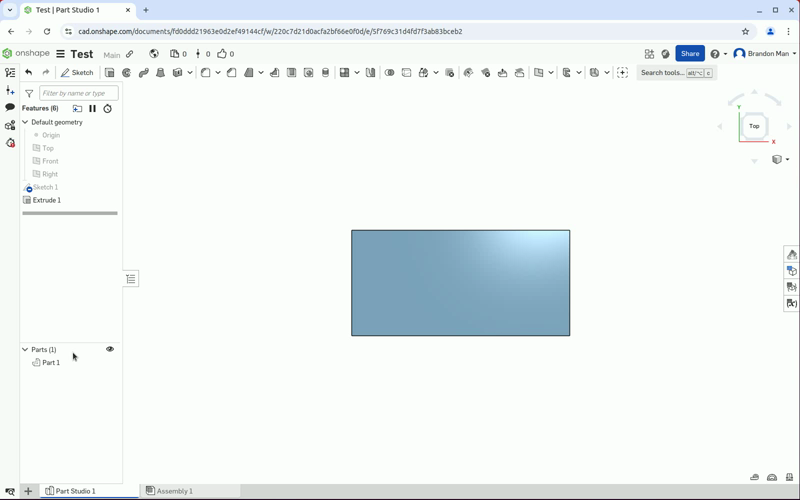
key(y)
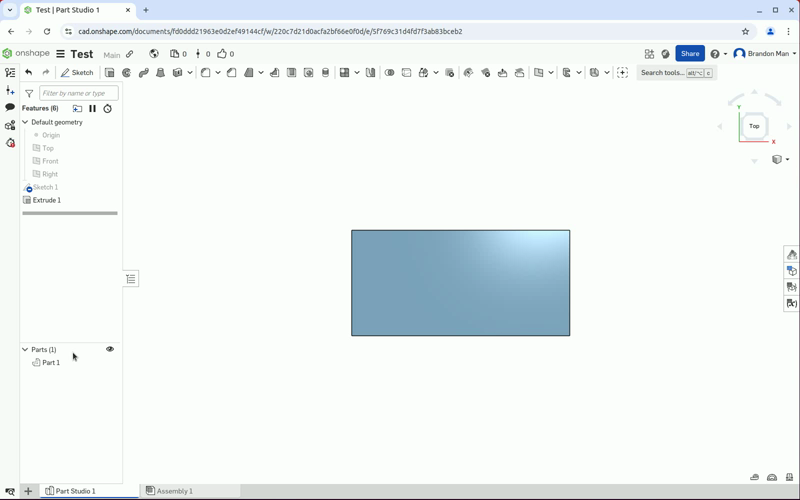
key(shift+p)
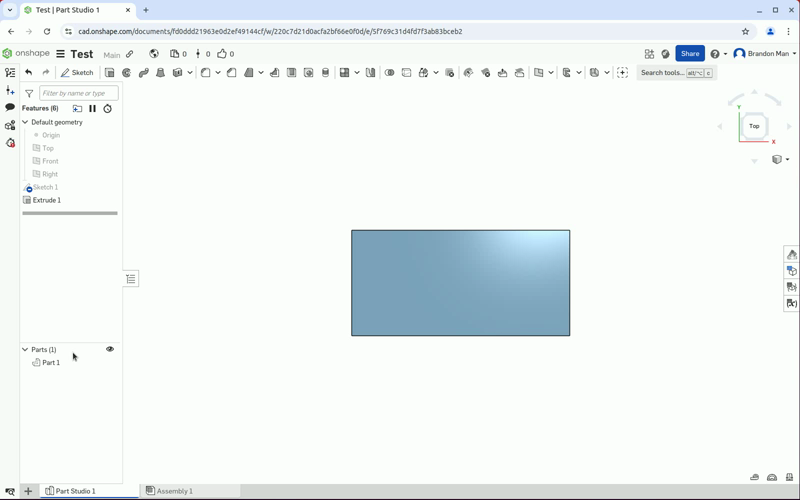
key(space)
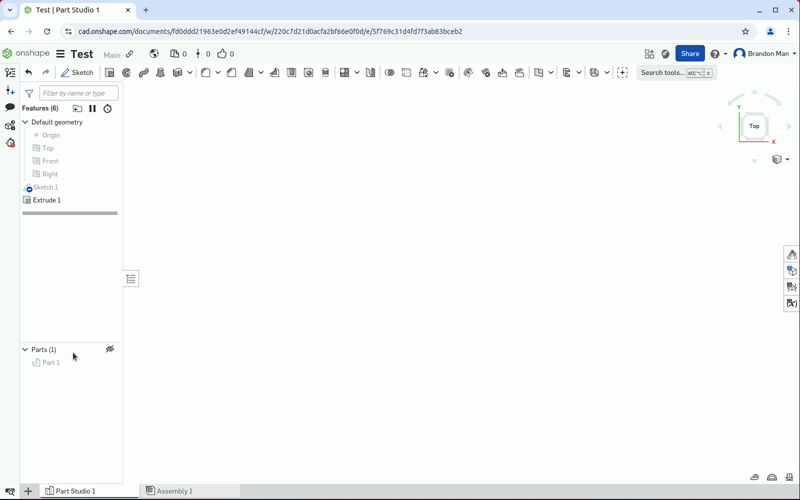
key_down(shift)
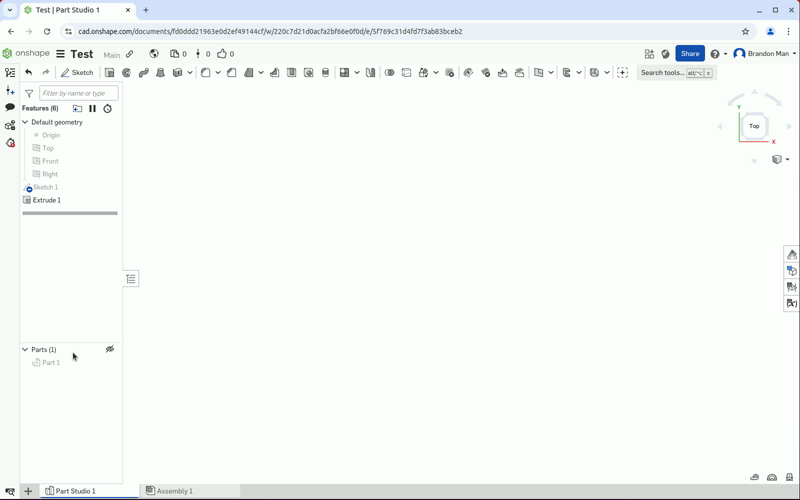
key(up)
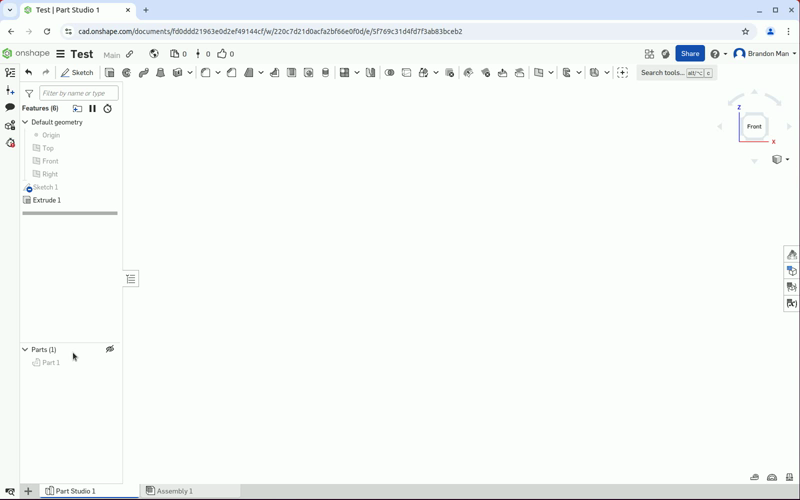
key_up(shift)
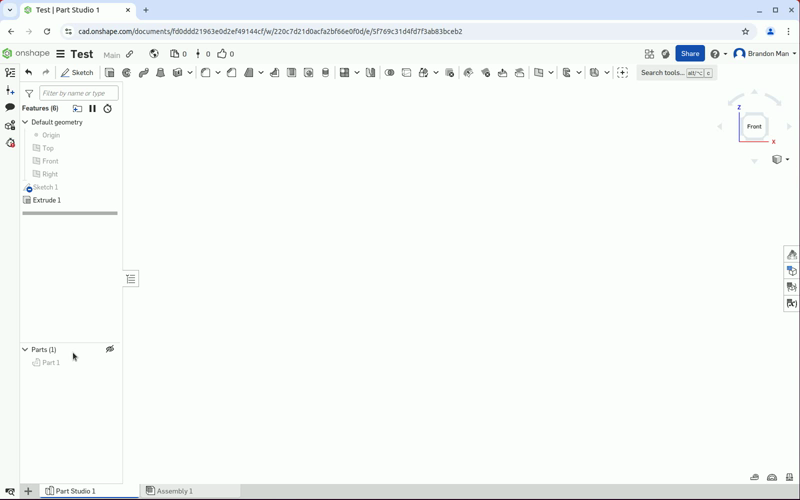
key(space)
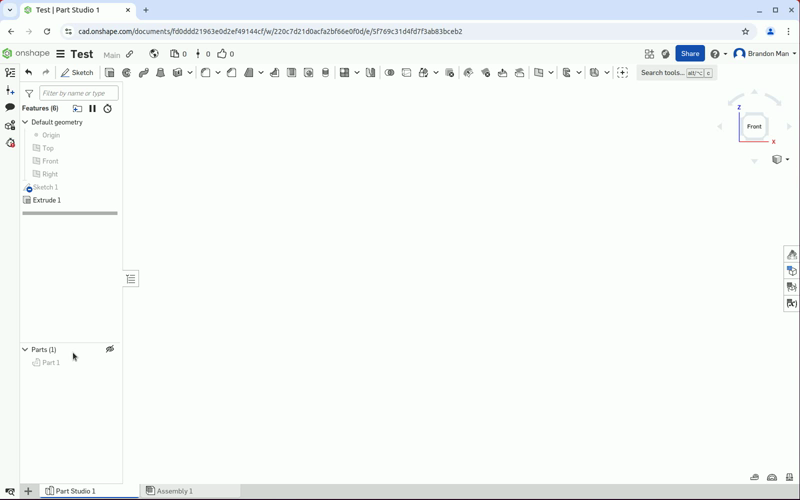
key_down(shift)
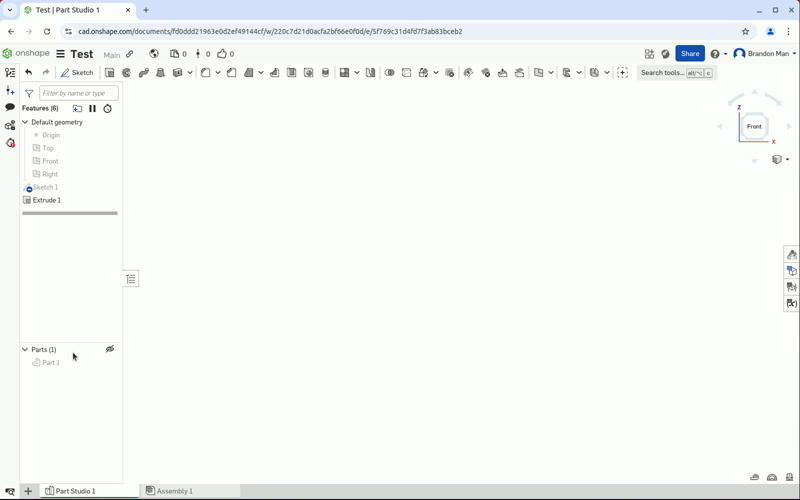
key(left)
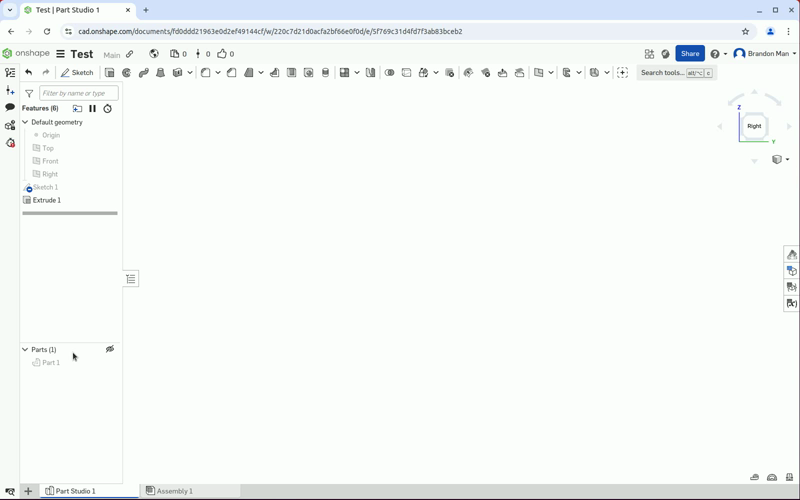
key_up(shift)
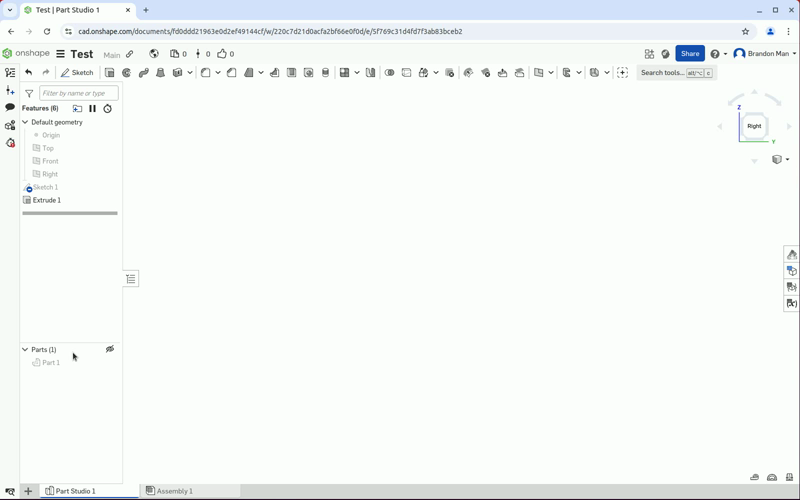
mouse_move(73, 352)
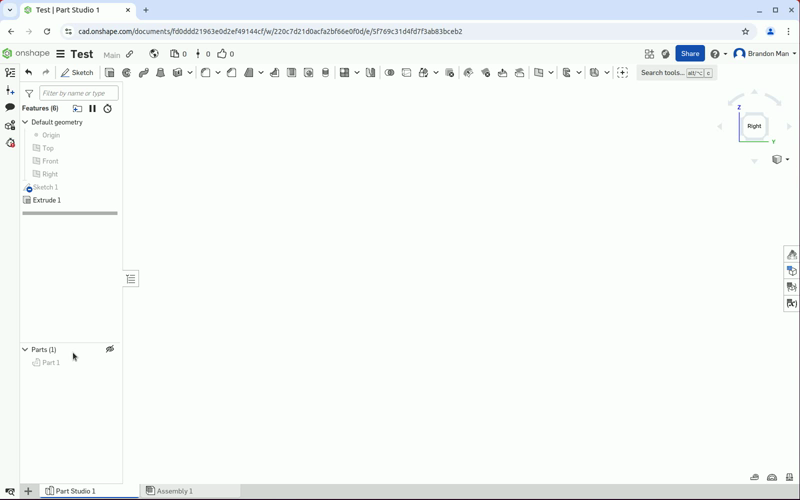
key(shift+y)
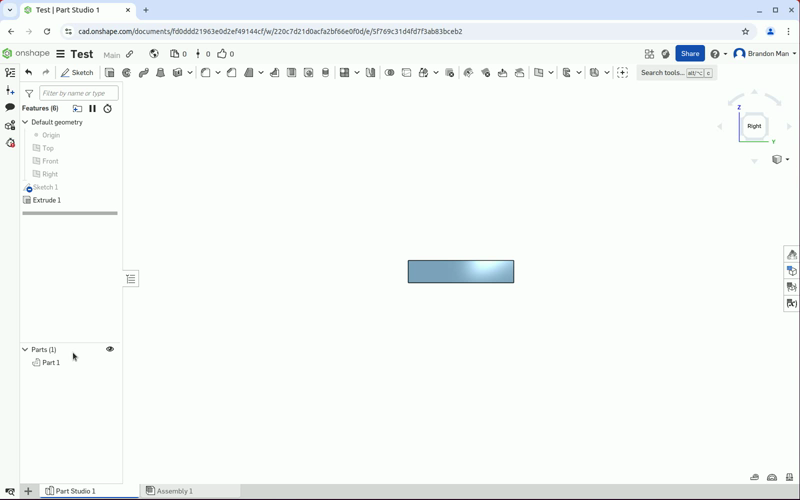
mouse_move(541, 75)
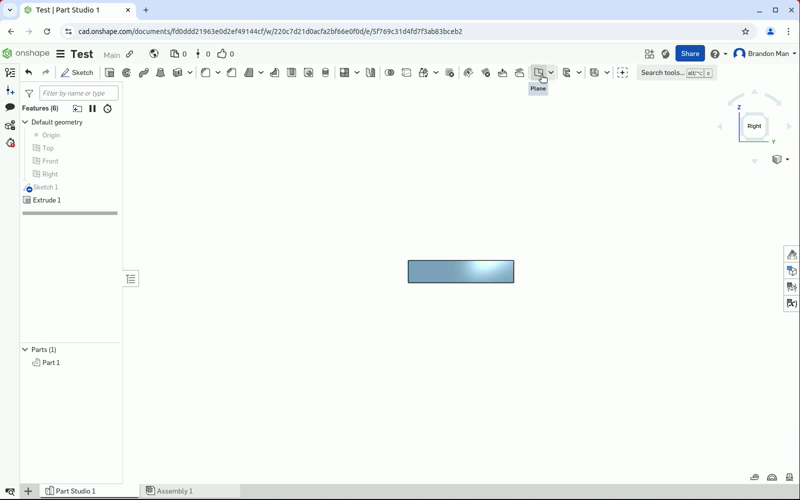
click(541, 75)
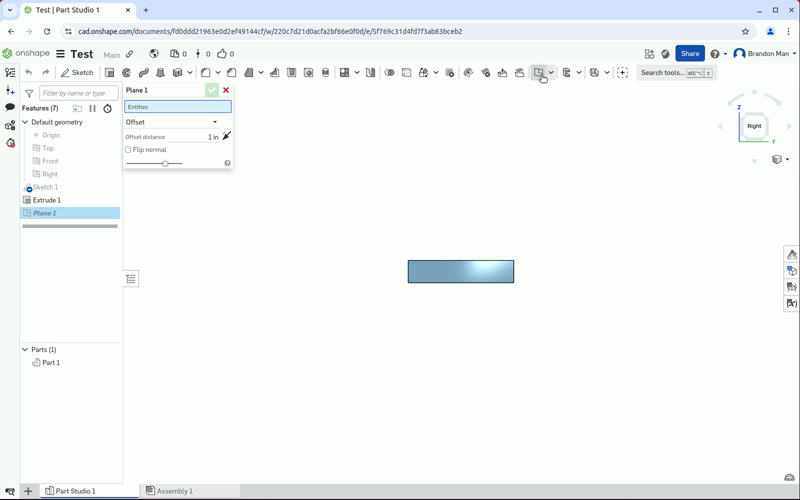
mouse_move(73, 176)
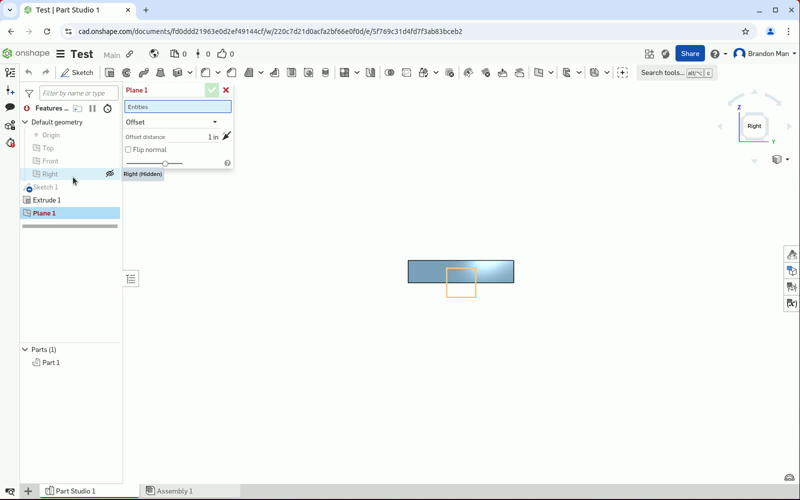
click(73, 176)
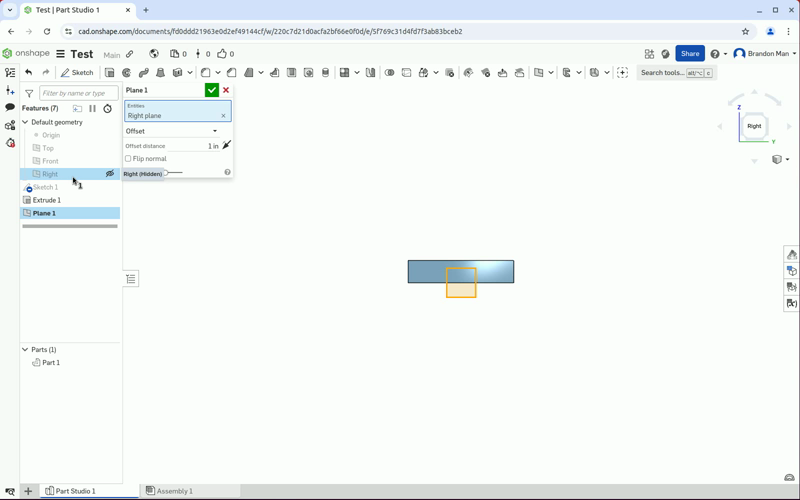
key(tab, 2)
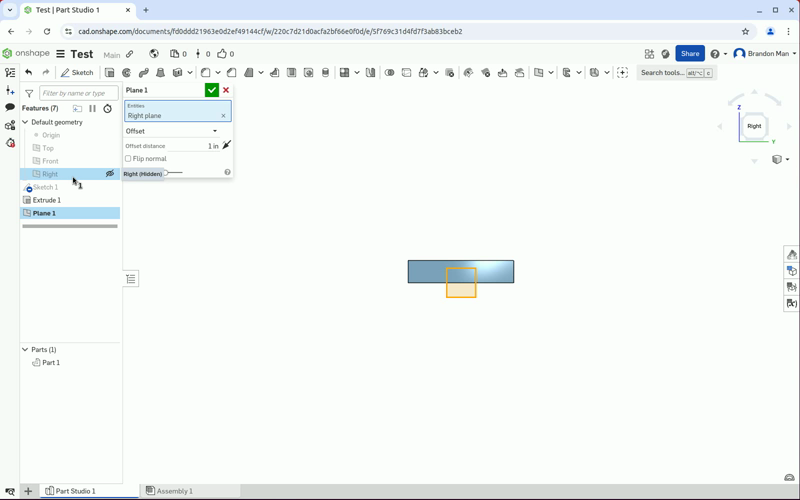
text(22.4)
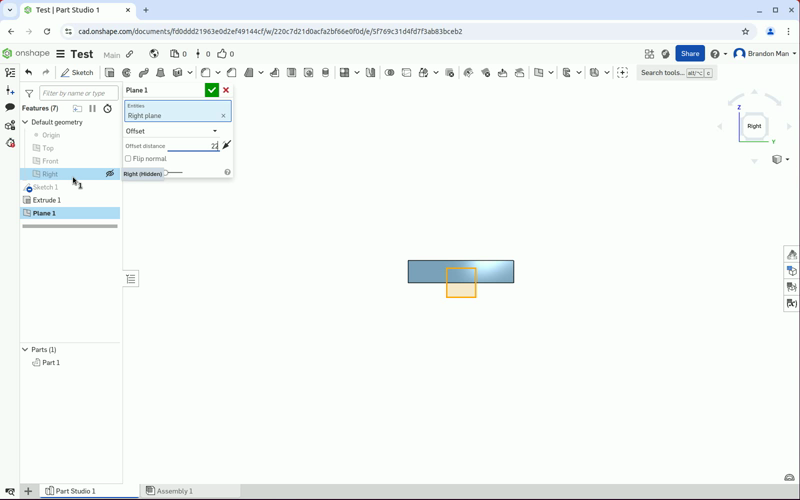
key(enter, 2)
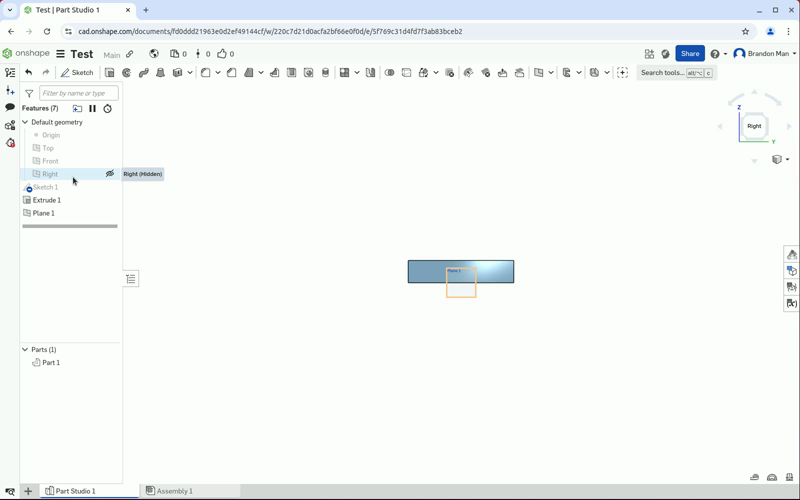
key(shift+s)
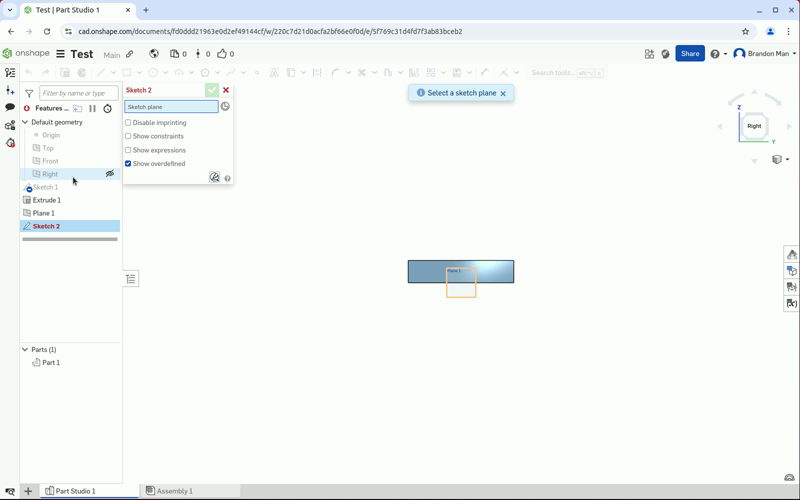
mouse_move(73, 215)
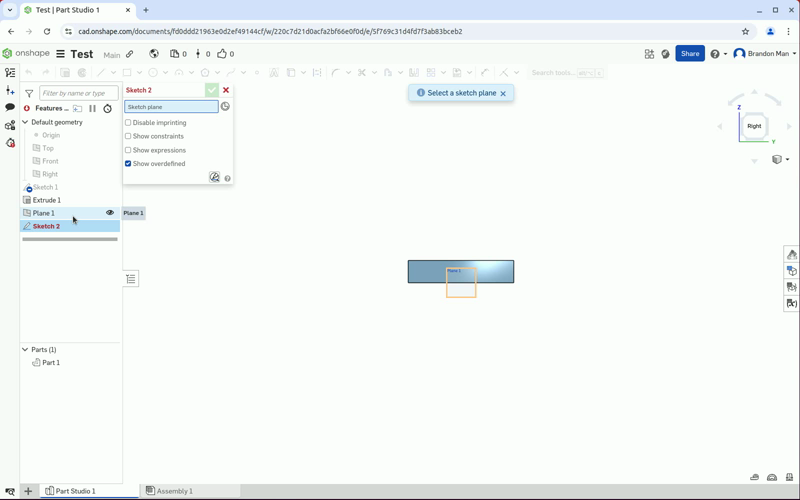
click(73, 215)
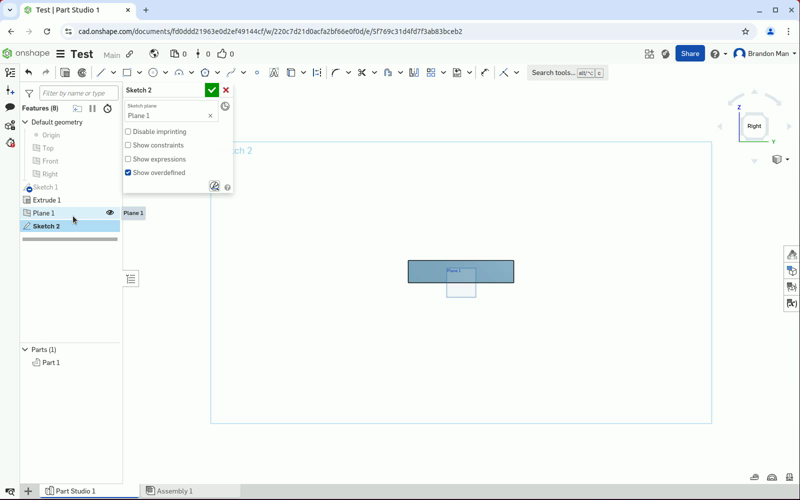
mouse_move(73, 352)
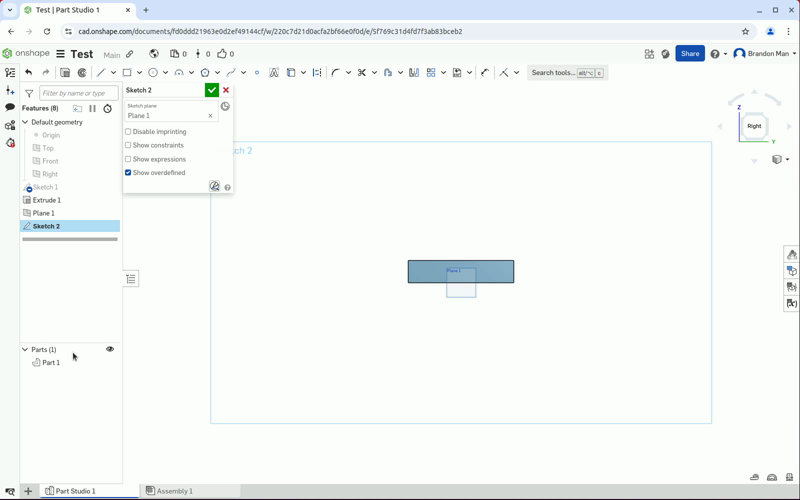
key(y)
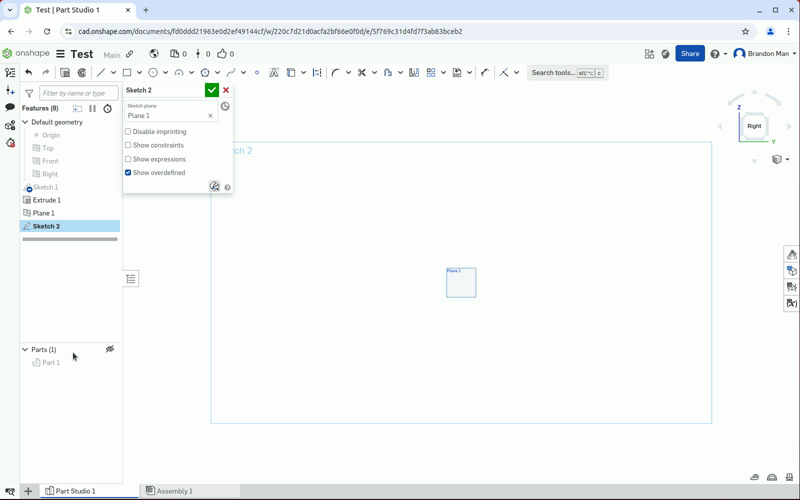
key(l)
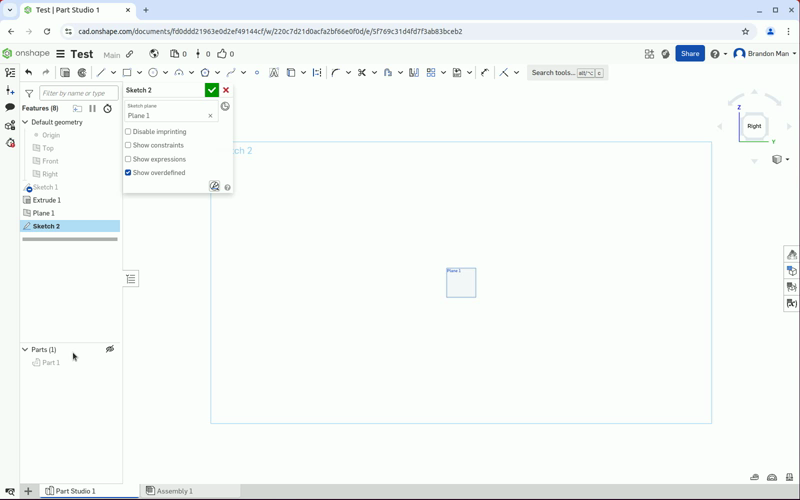
key_down(shift)
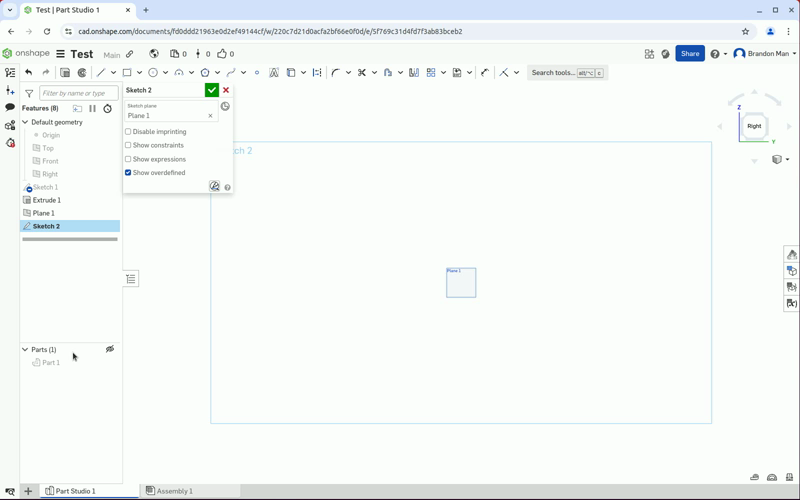
mouse_move(407, 282)
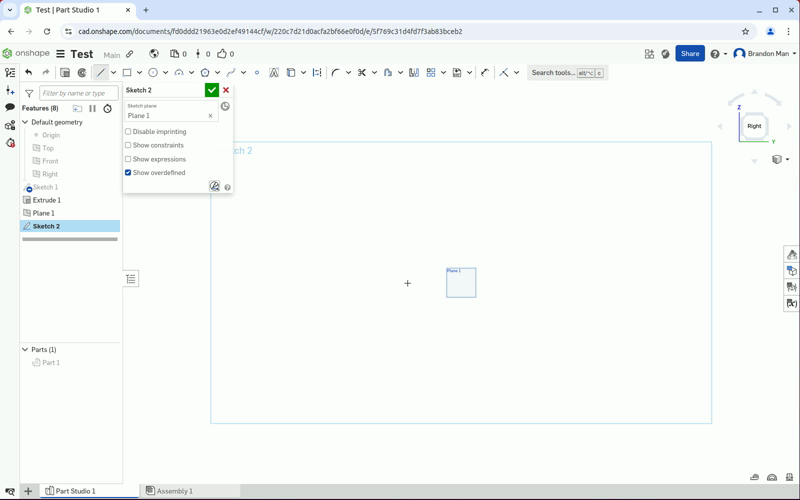
click(407, 282)
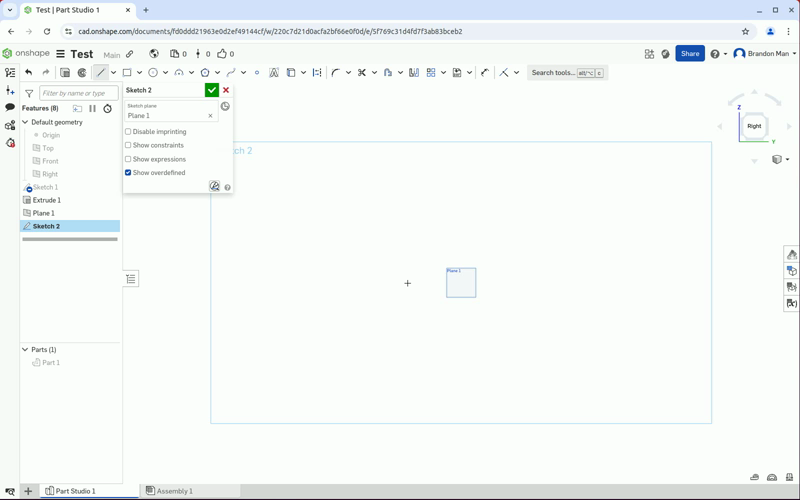
key_up(shift)
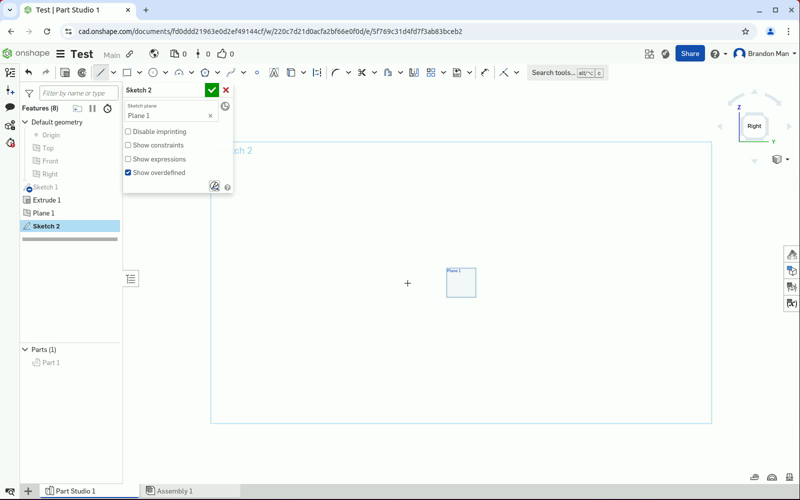
key_down(shift)
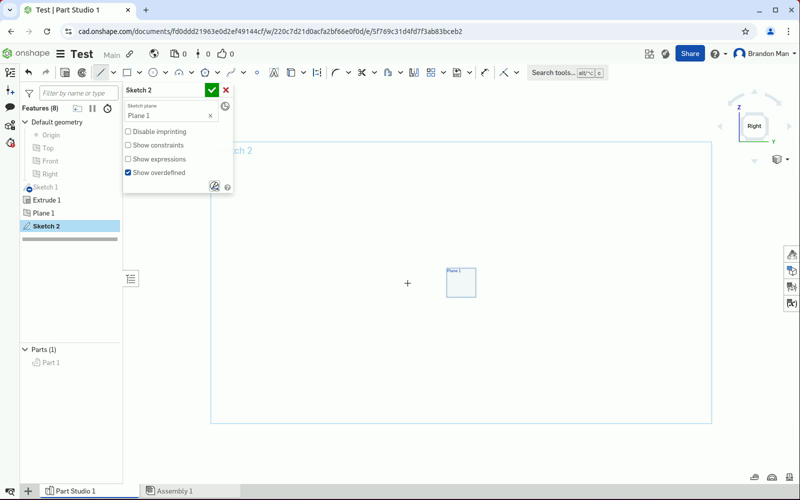
mouse_move(513, 282)
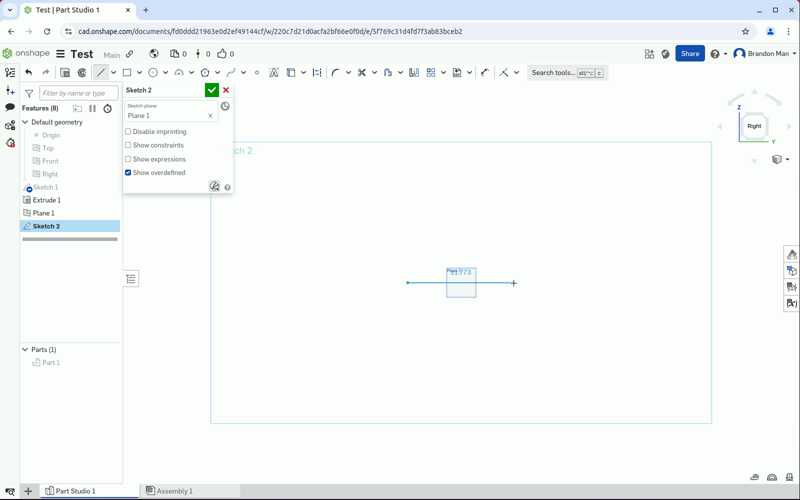
click(513, 282)
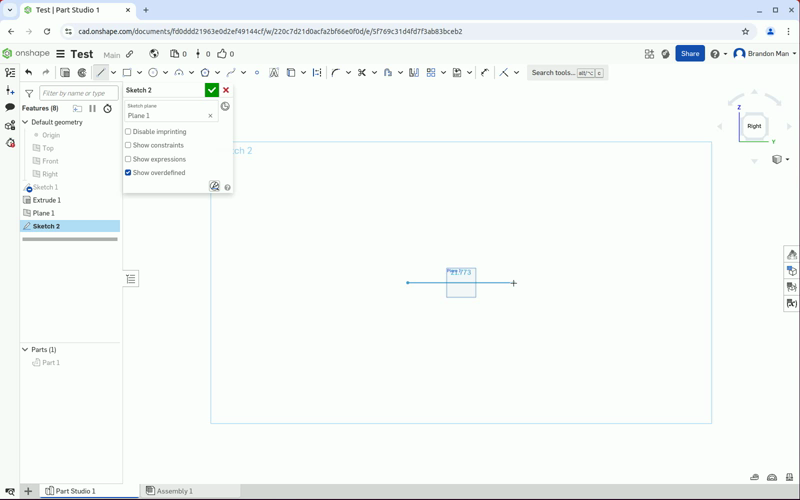
key_up(shift)
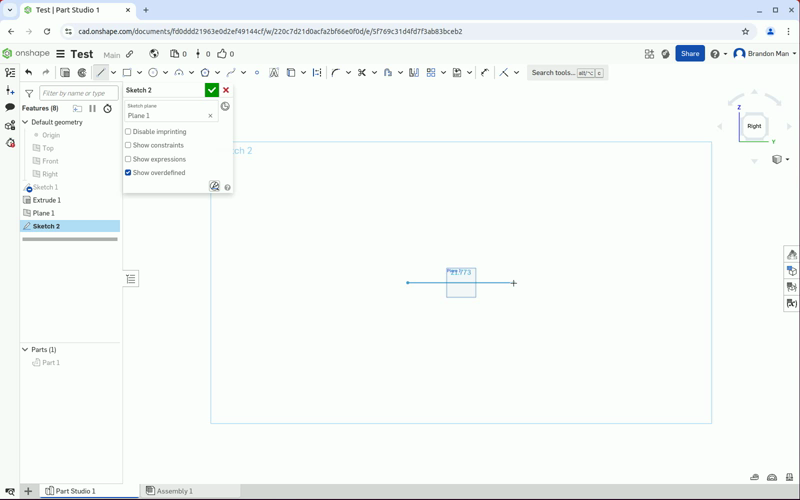
key_down(shift)
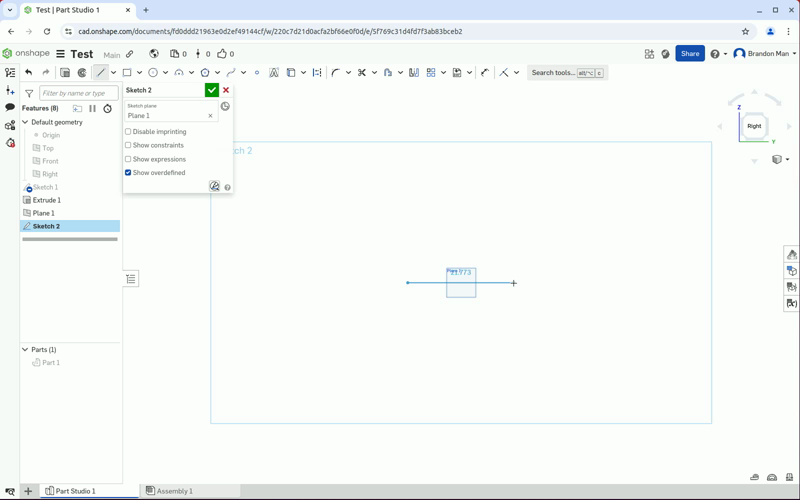
mouse_move(543, 282)
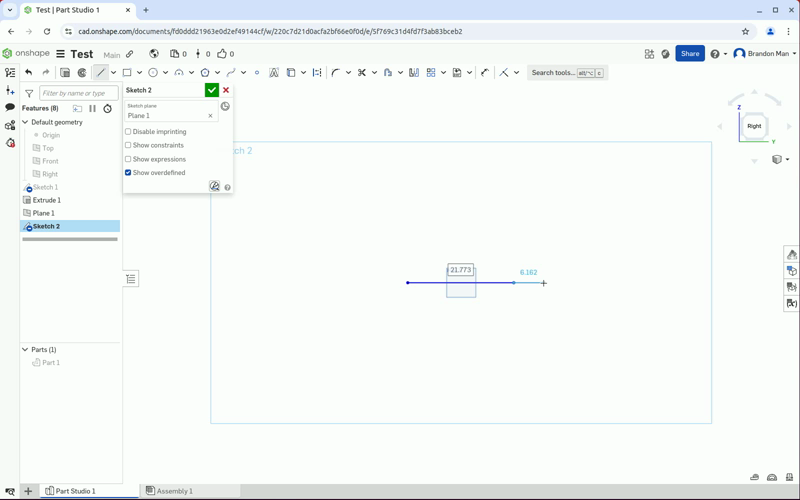
mouse_move(513, 260)
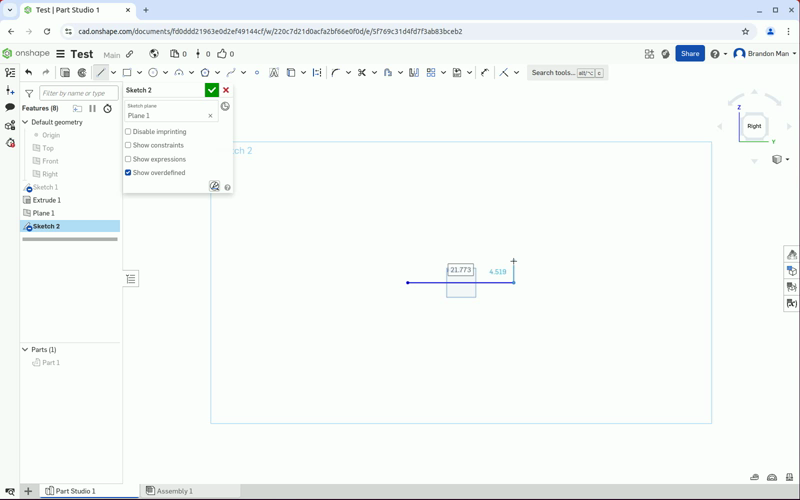
click(513, 260)
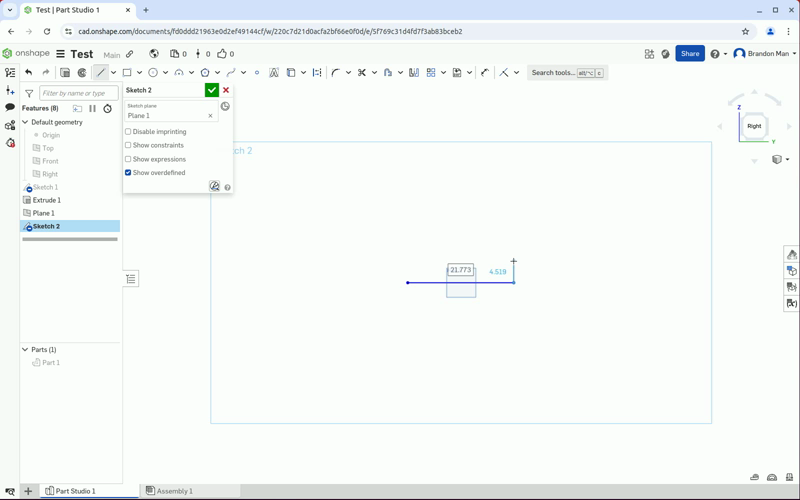
key_up(shift)
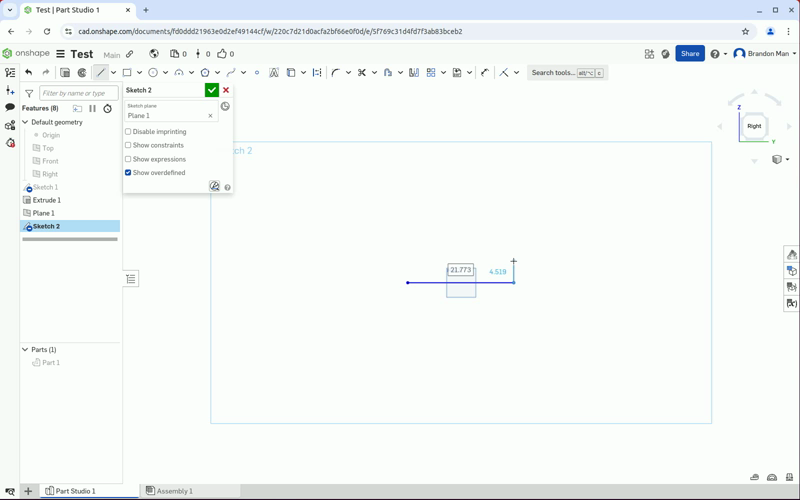
key_down(shift)
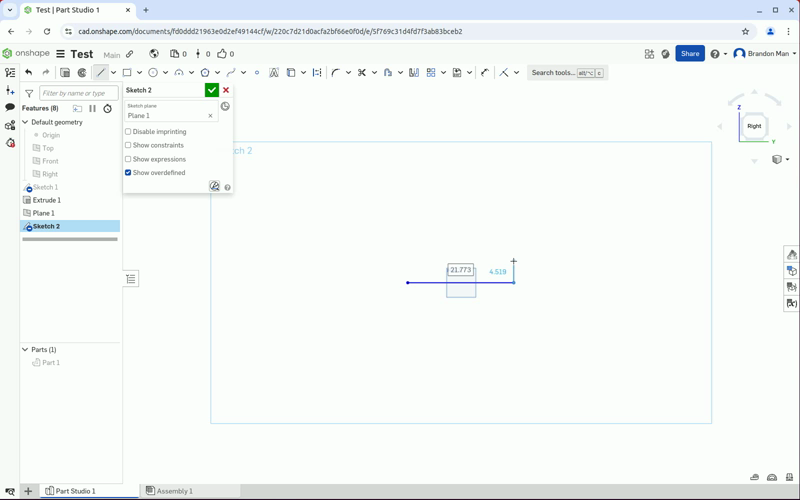
mouse_move(407, 260)
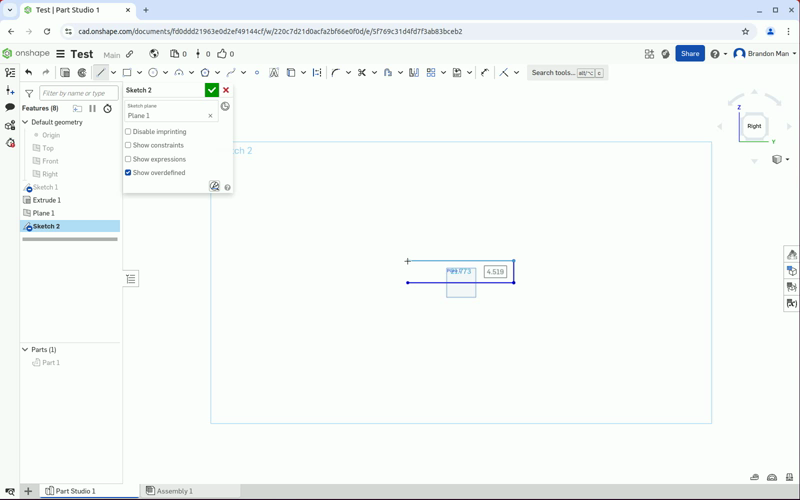
click(407, 260)
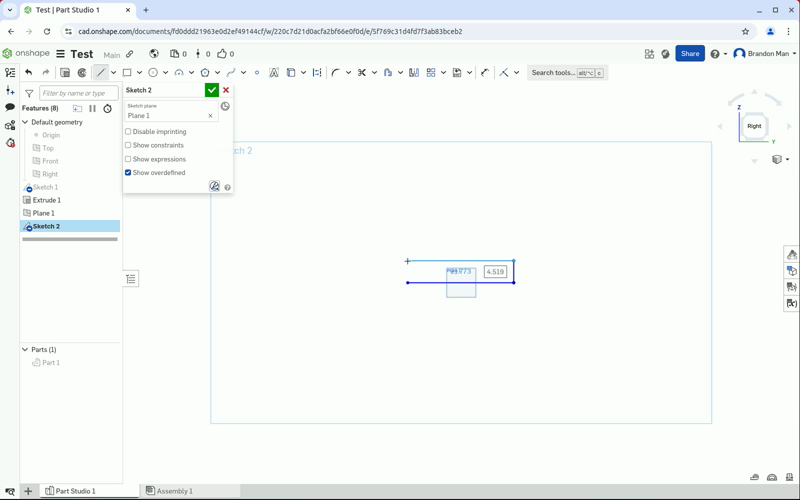
key_up(shift)
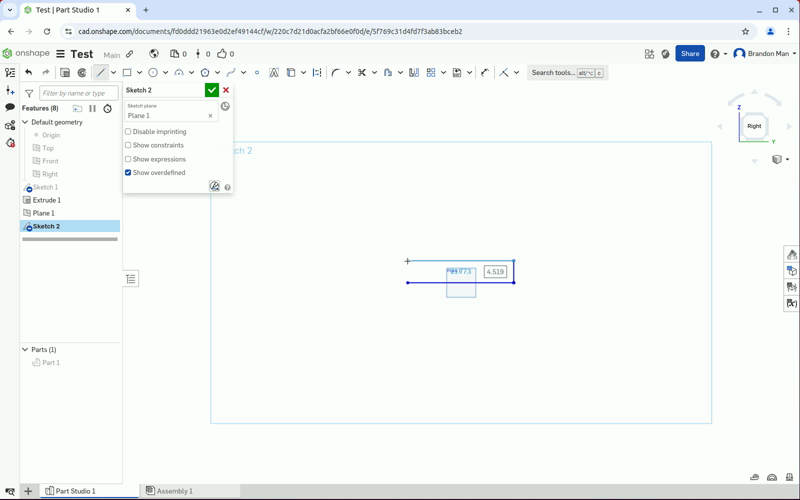
mouse_move(437, 260)
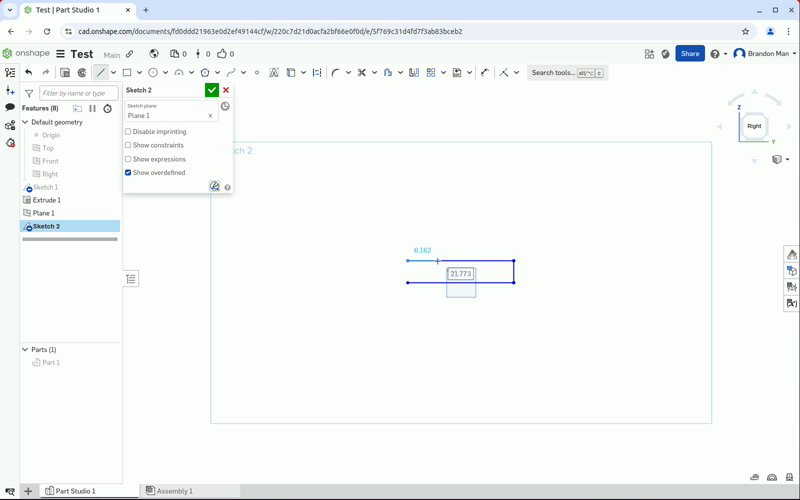
key_down(shift)
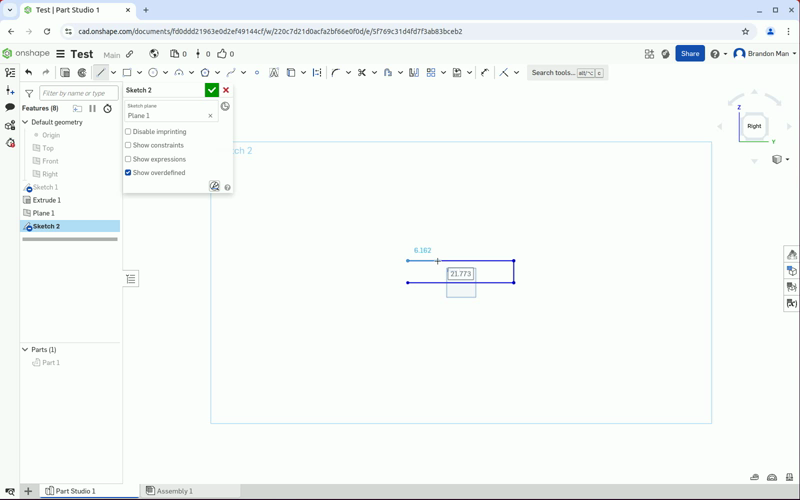
mouse_move(407, 282)
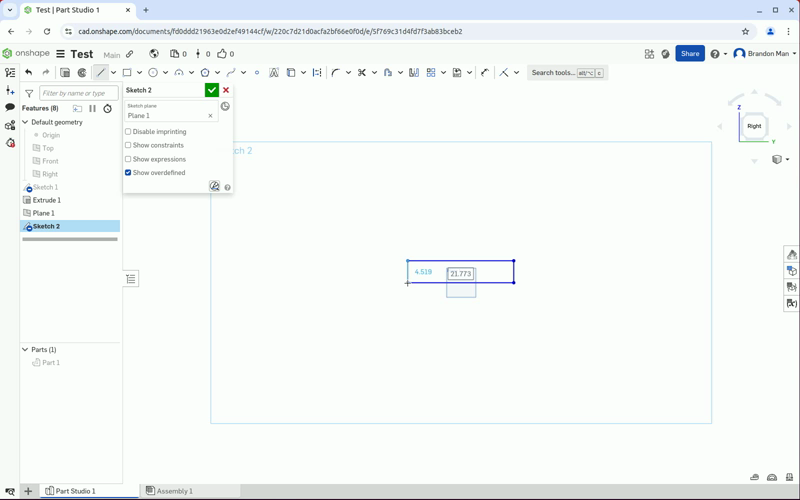
key_up(shift)
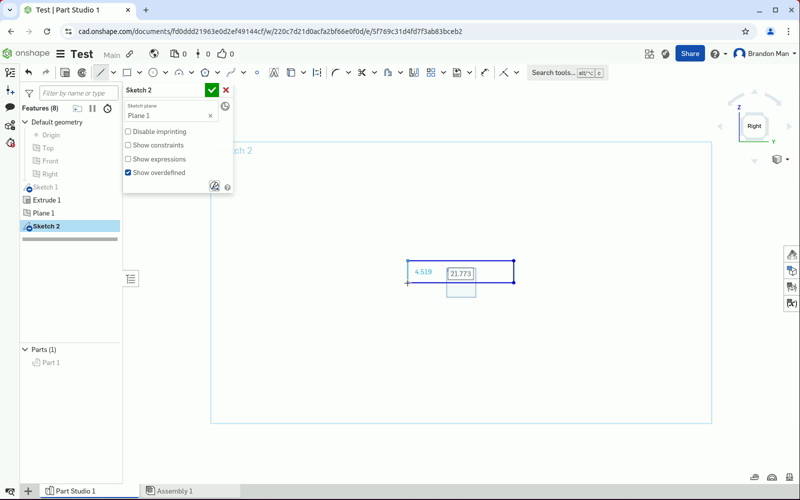
click(407, 282)
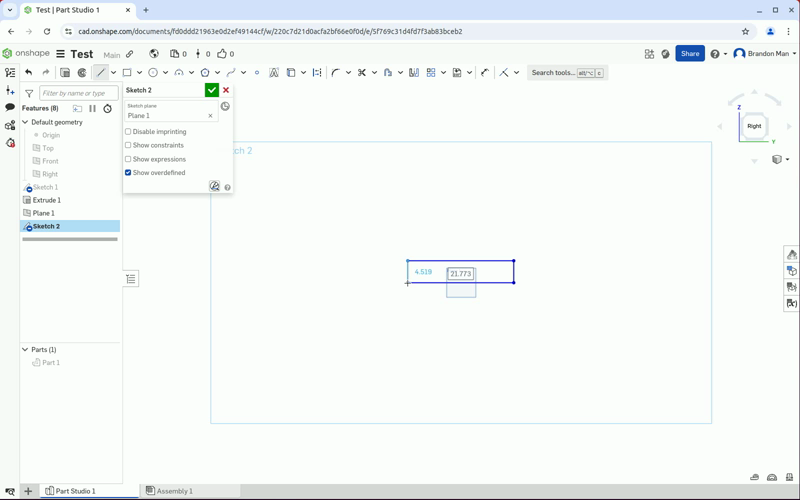
key(esc)
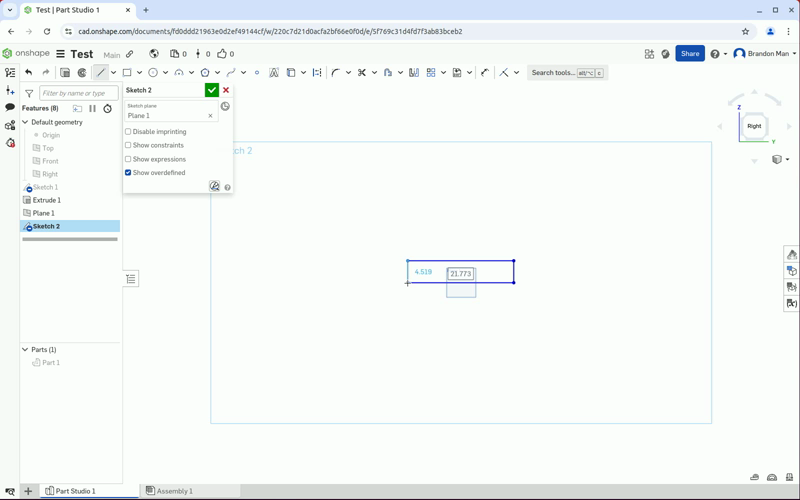
mouse_move(414, 274)
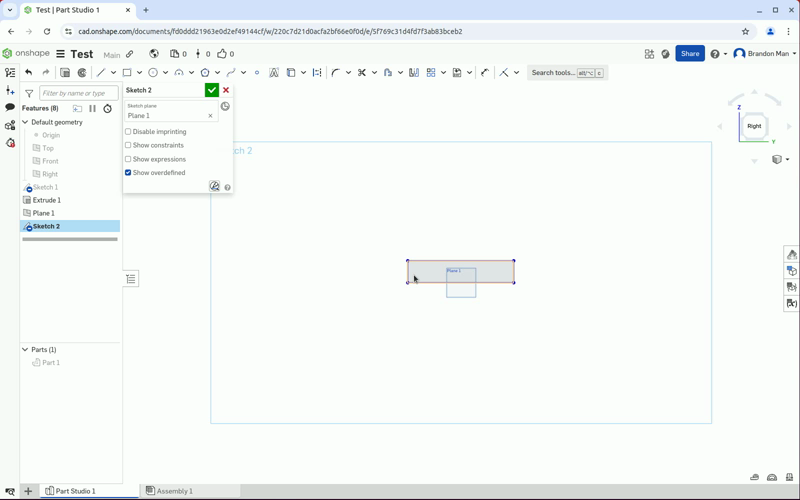
click(414, 274)
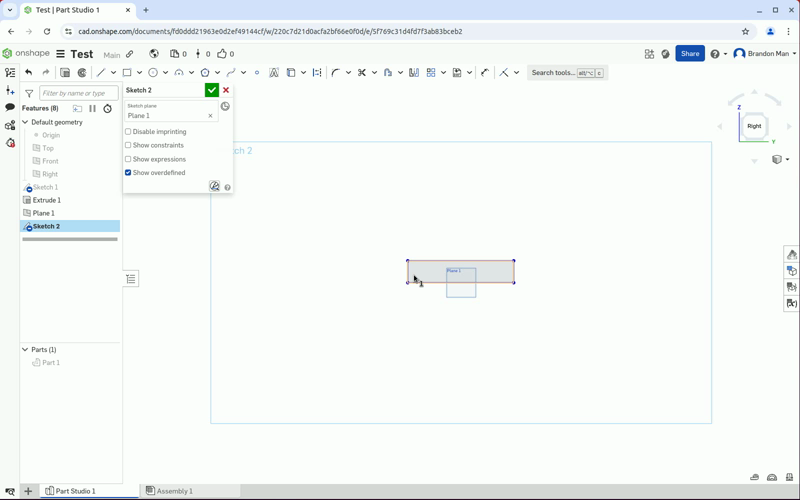
mouse_move(73, 352)
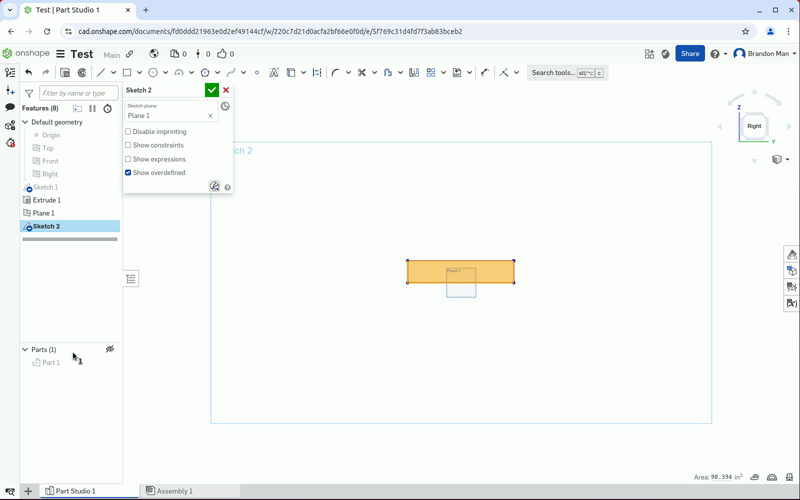
key(shift+y)
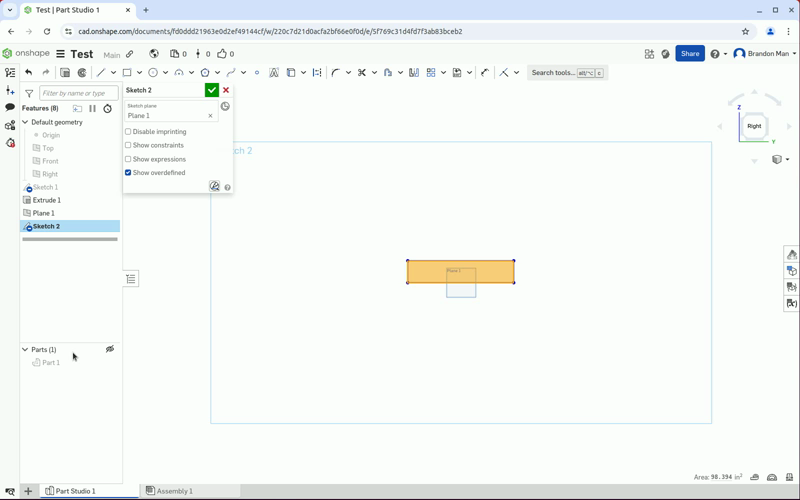
key(shift+e)
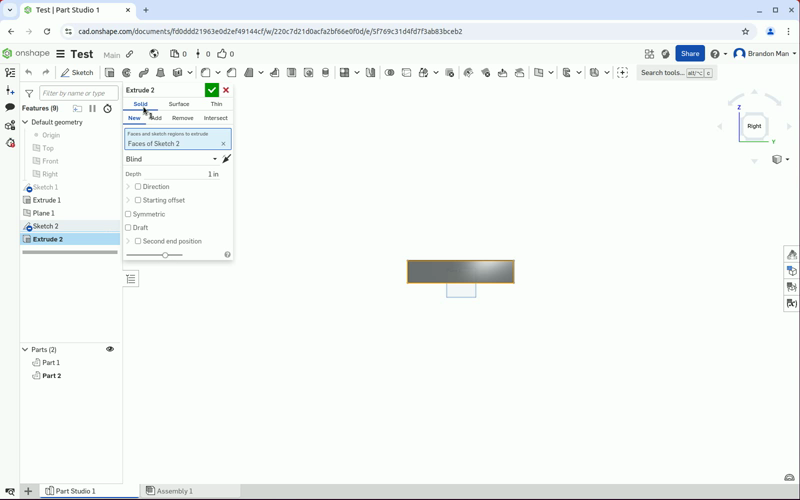
mouse_move(143, 106)
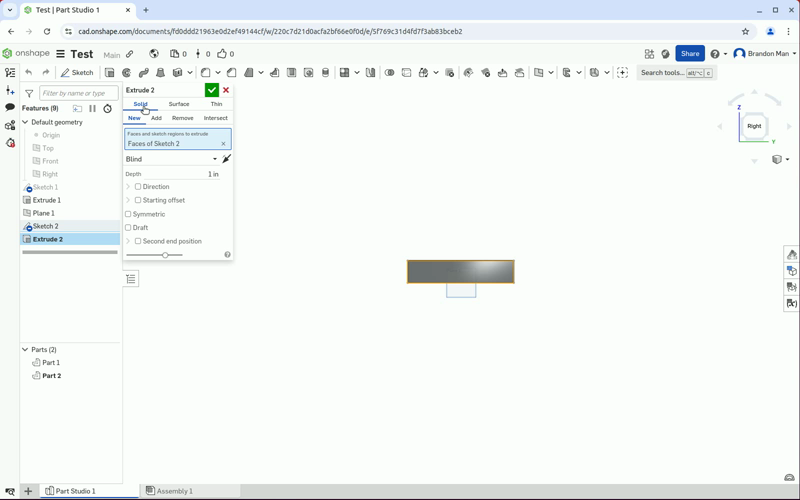
click(143, 106)
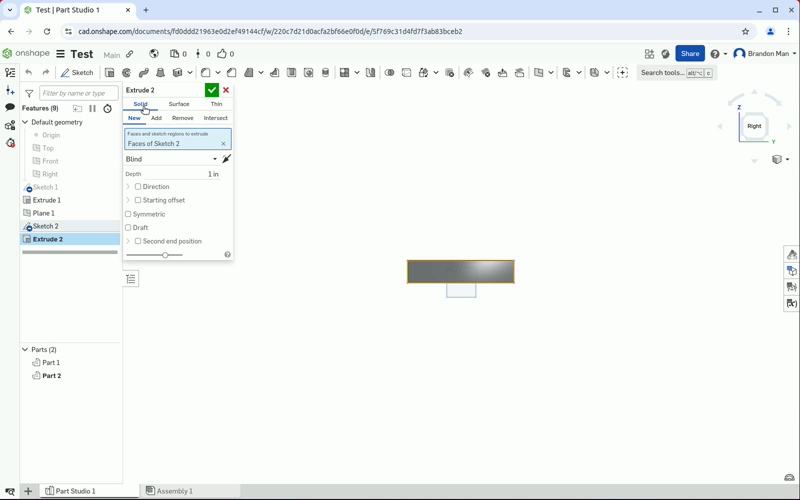
mouse_move(137, 120)
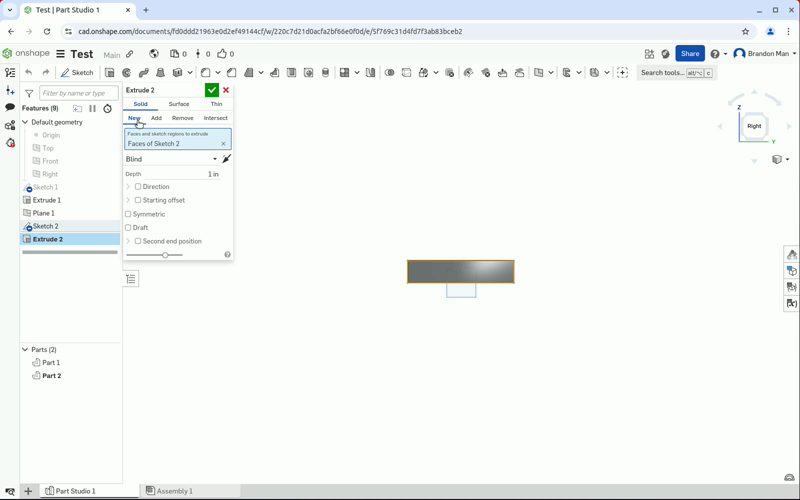
click(137, 120)
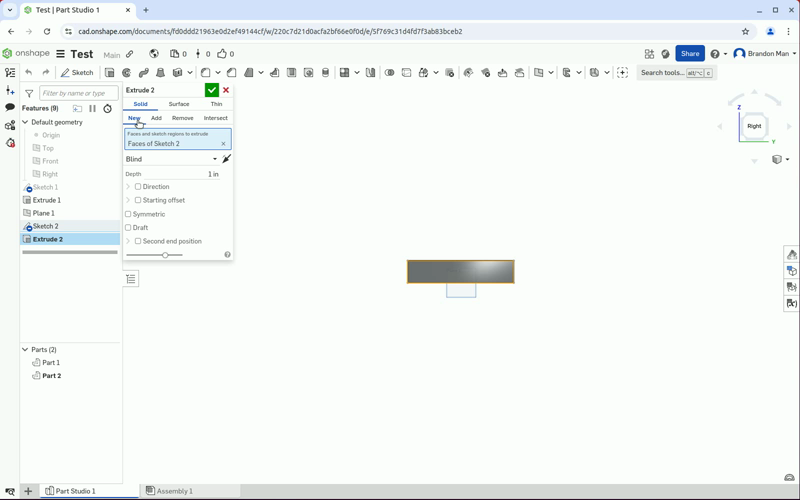
key(tab, 4)
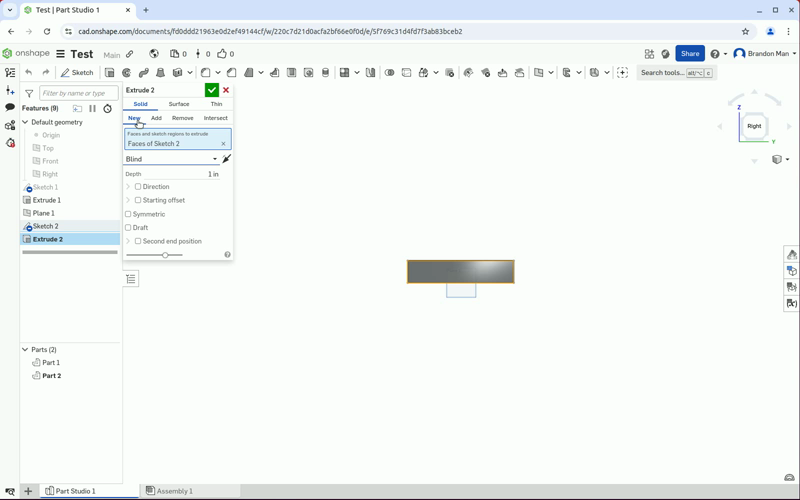
text(0.722)
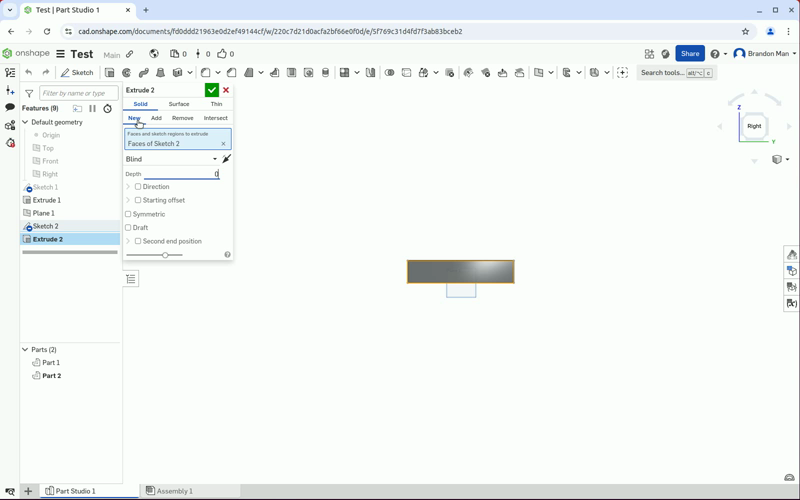
key(enter)
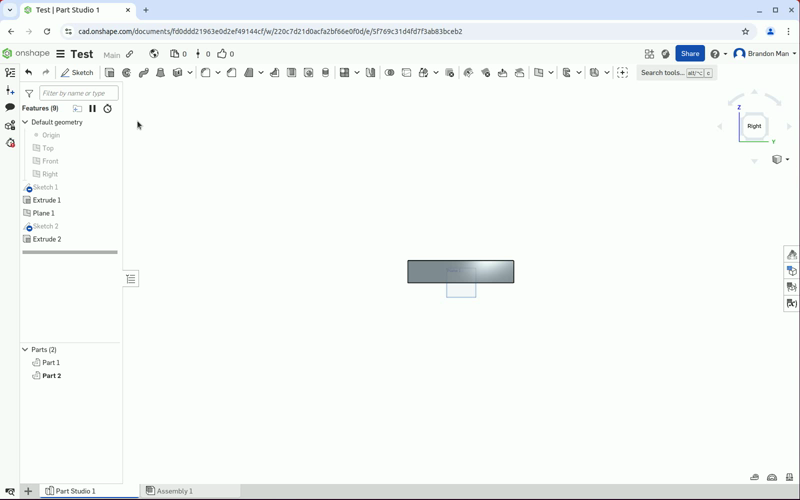
key(shift+h)
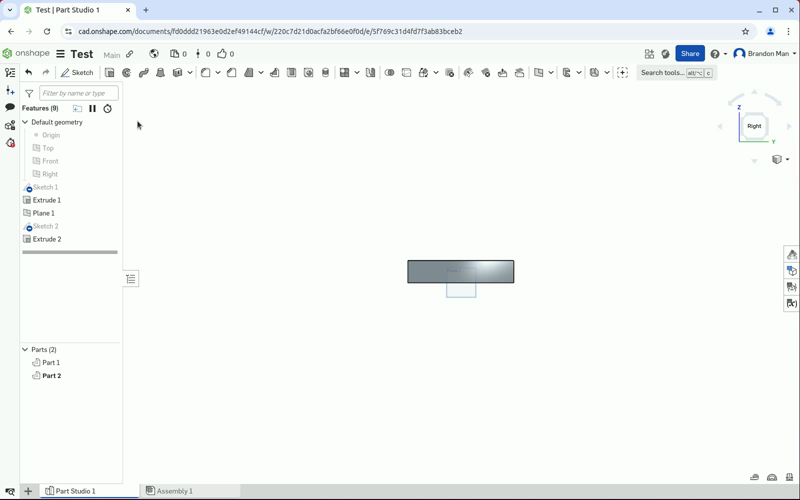
key(shift+h)
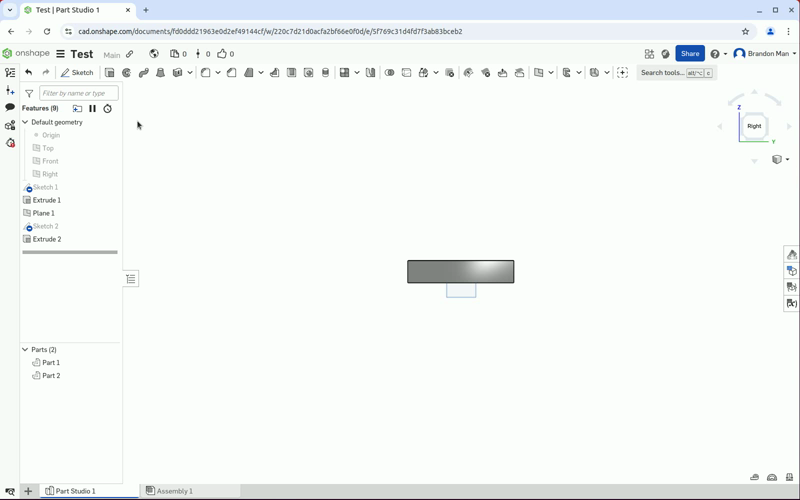
mouse_move(73, 189)
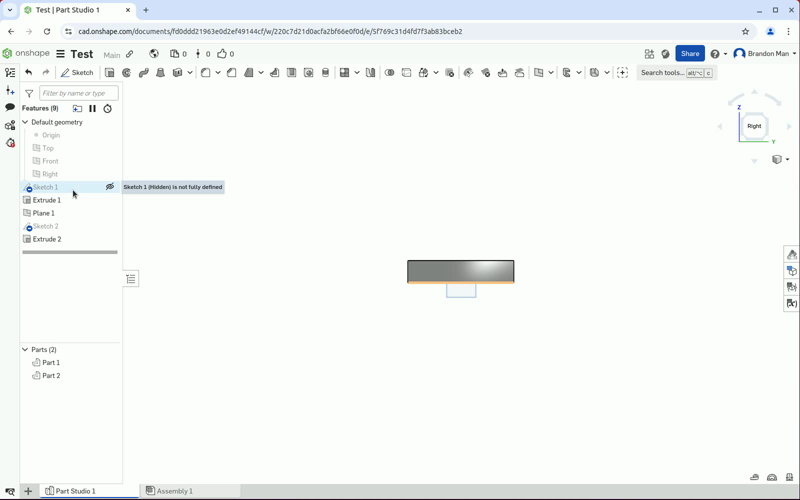
click(73, 189)
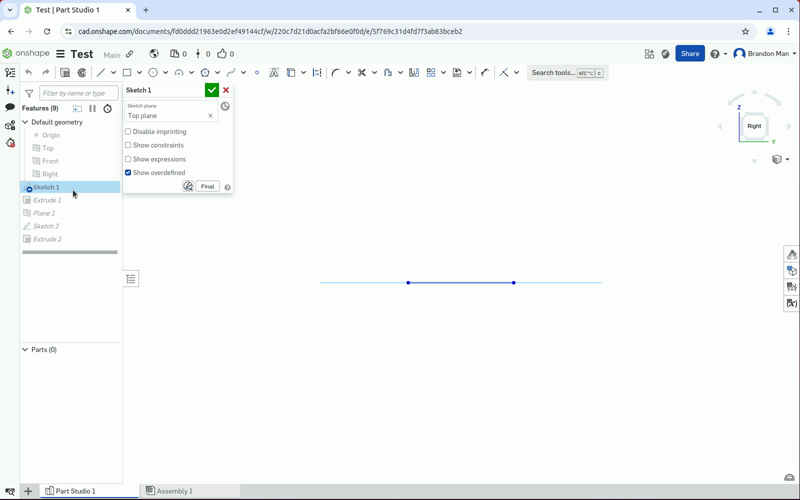
mouse_move(229, 92)
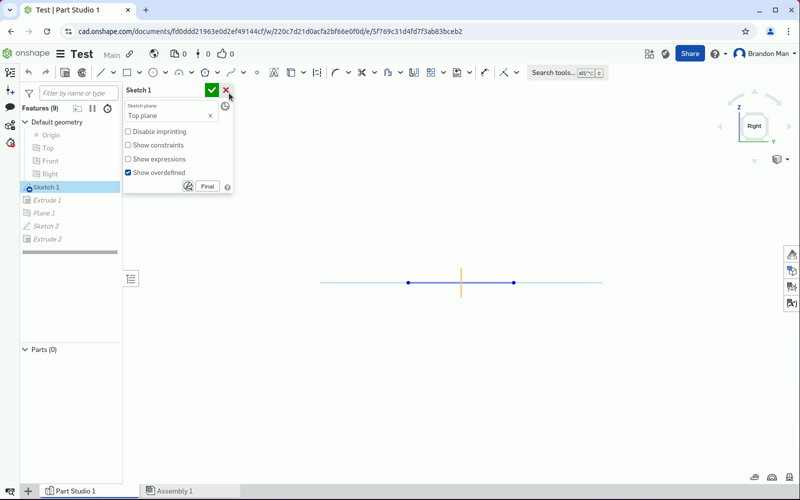
click(229, 92)
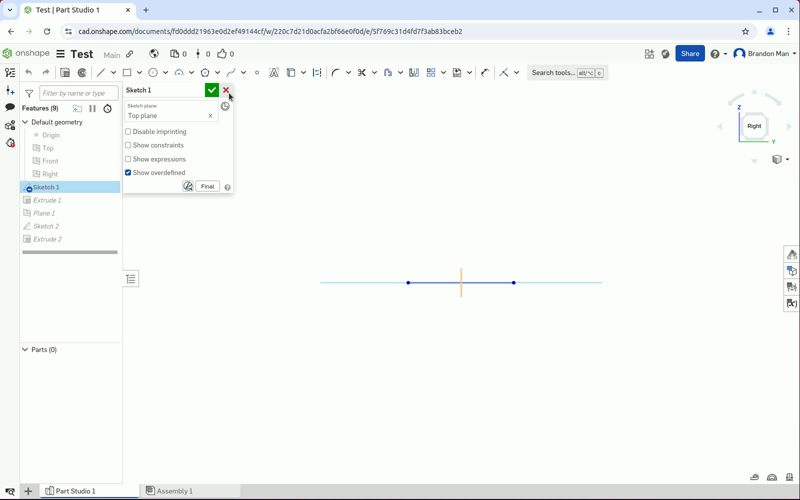
key(shift+s)
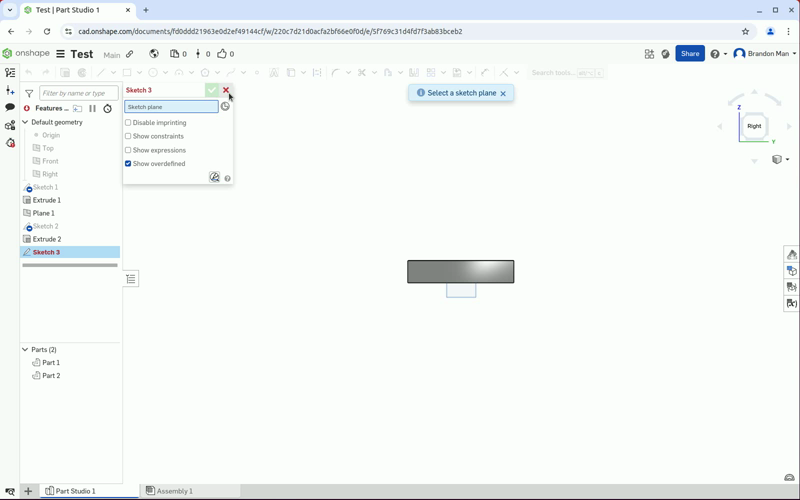
mouse_move(73, 215)
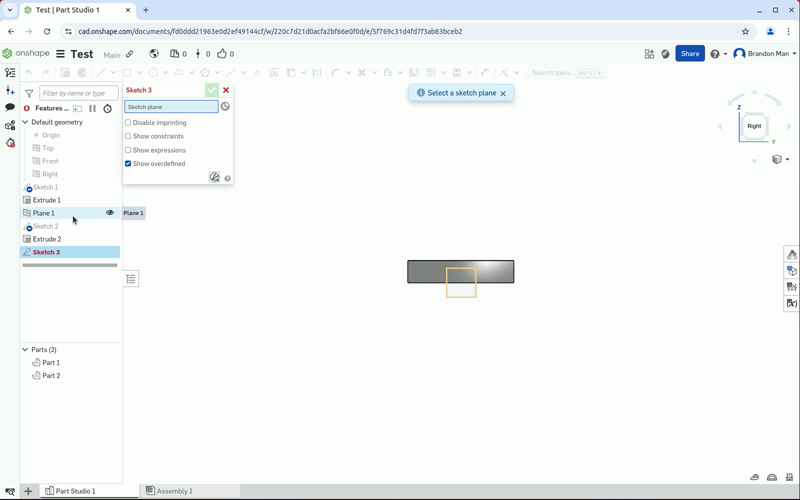
click(73, 215)
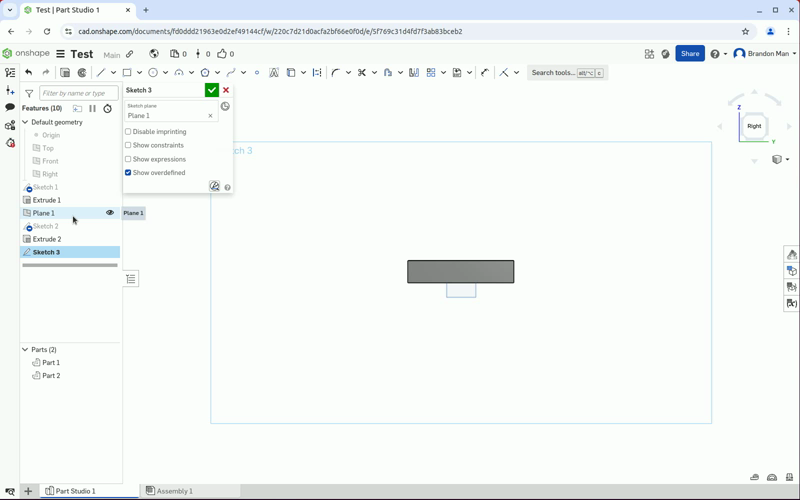
mouse_move(73, 352)
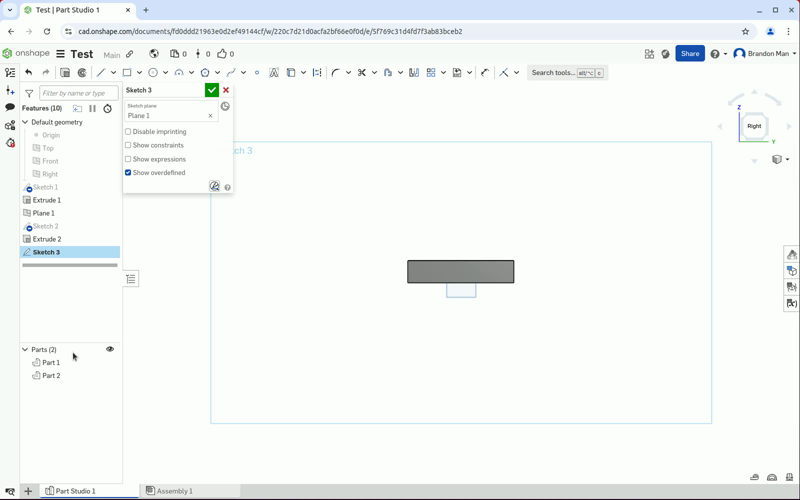
key(y)
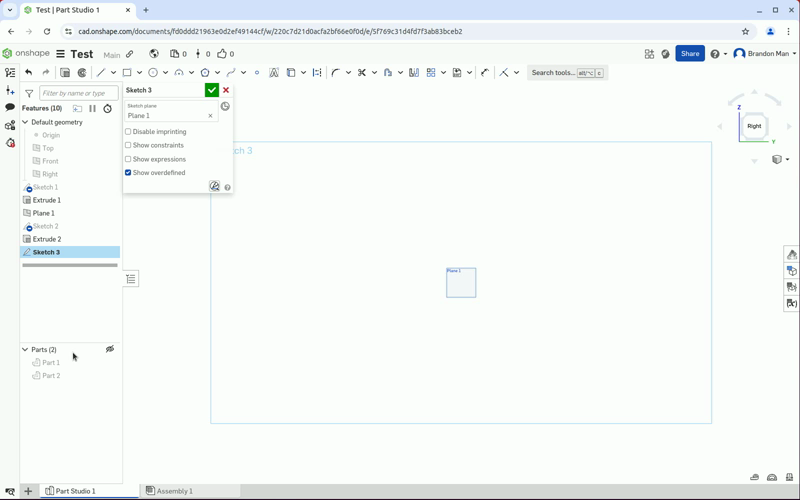
key(l)
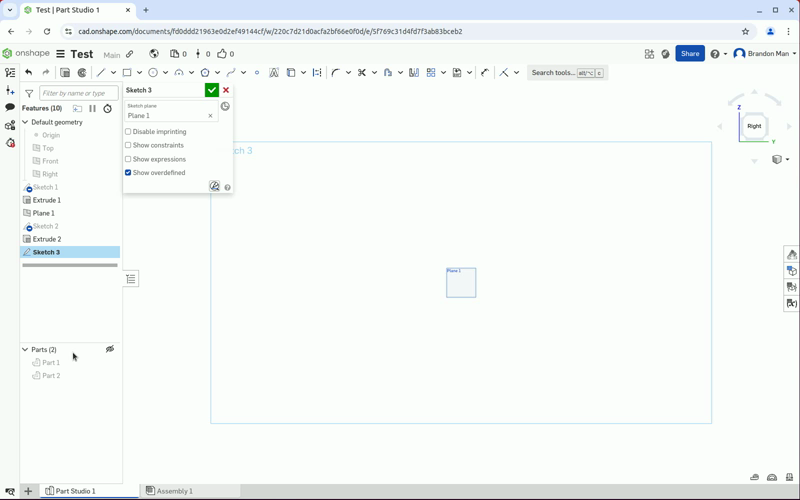
key_down(shift)
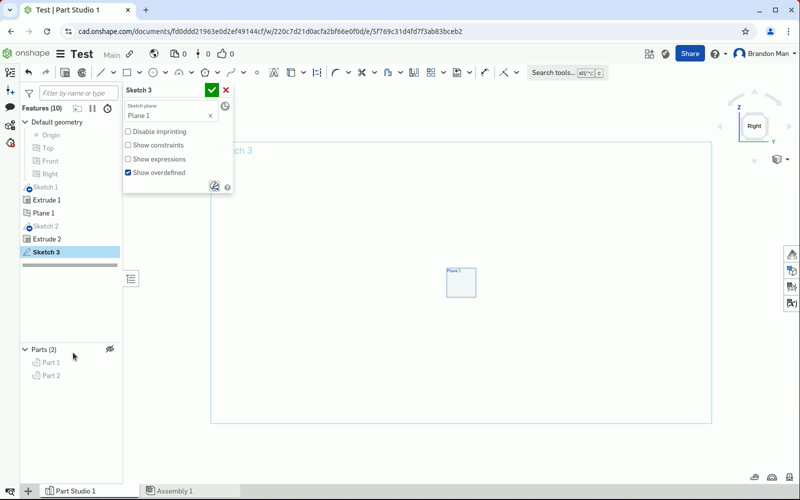
mouse_move(407, 260)
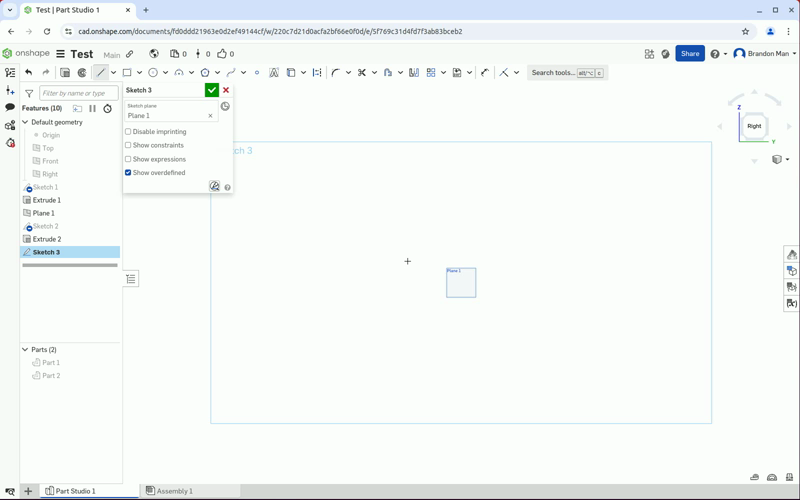
click(407, 260)
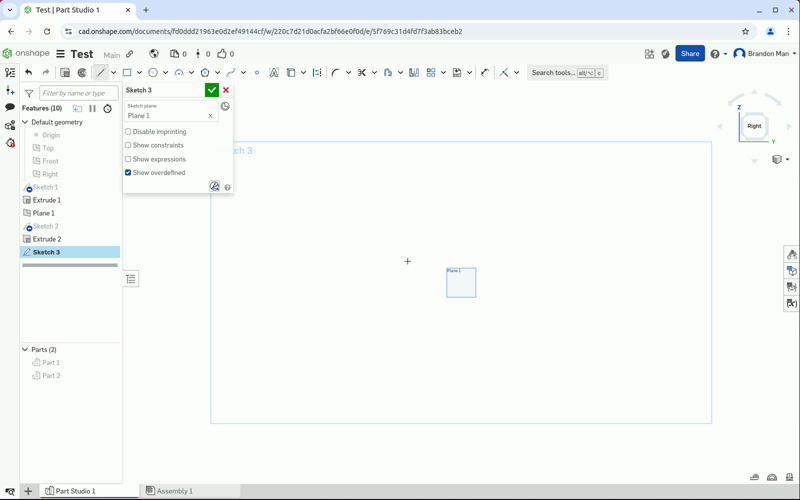
key_up(shift)
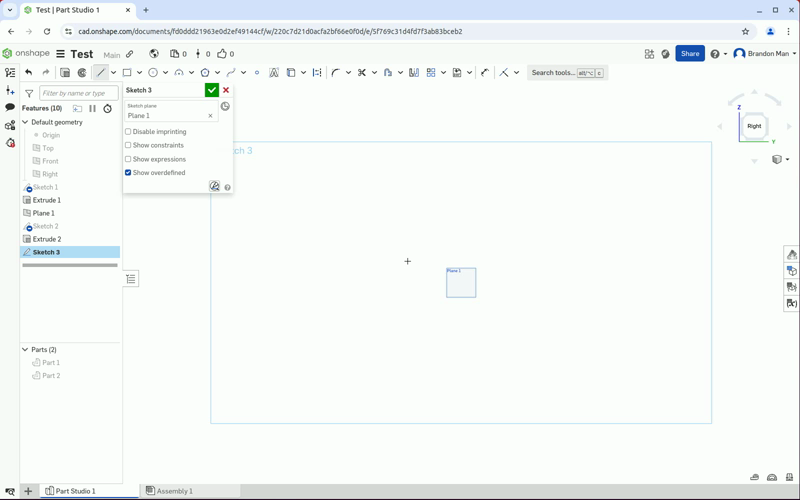
key_down(shift)
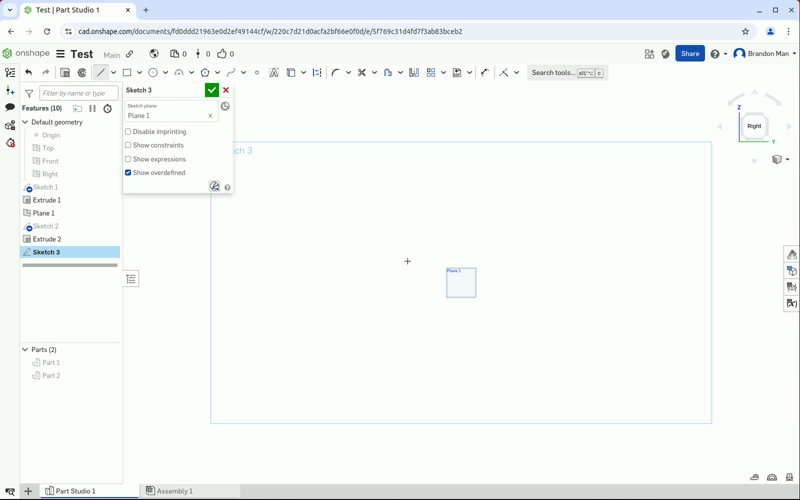
mouse_move(513, 260)
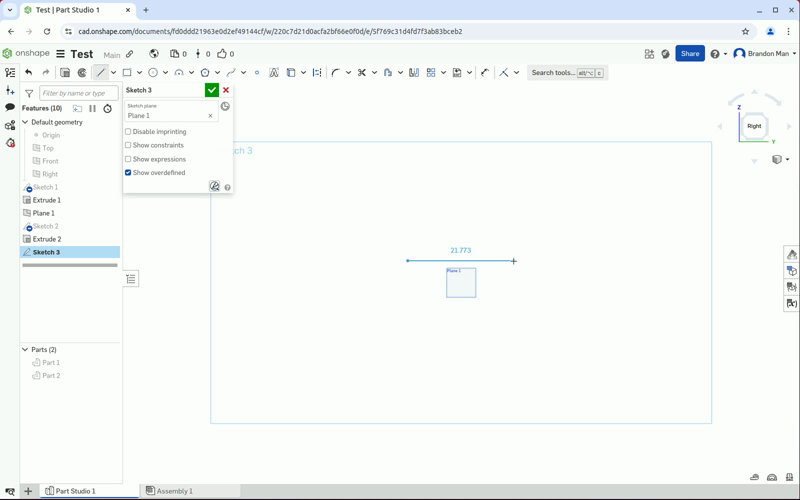
click(513, 260)
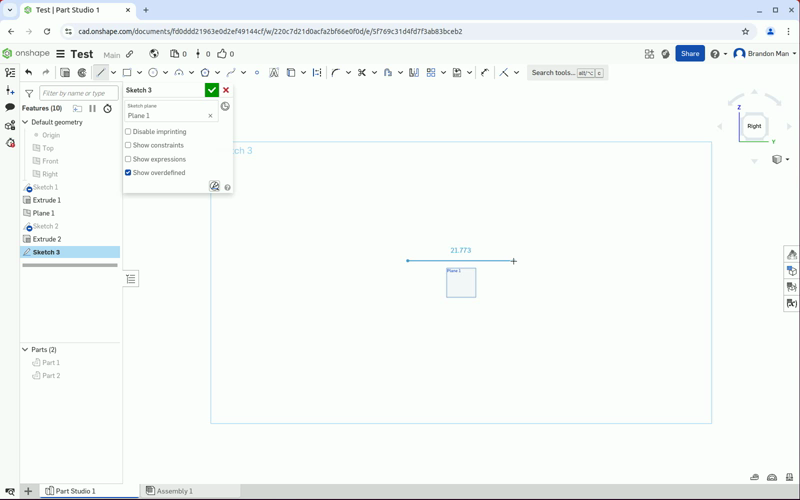
key_up(shift)
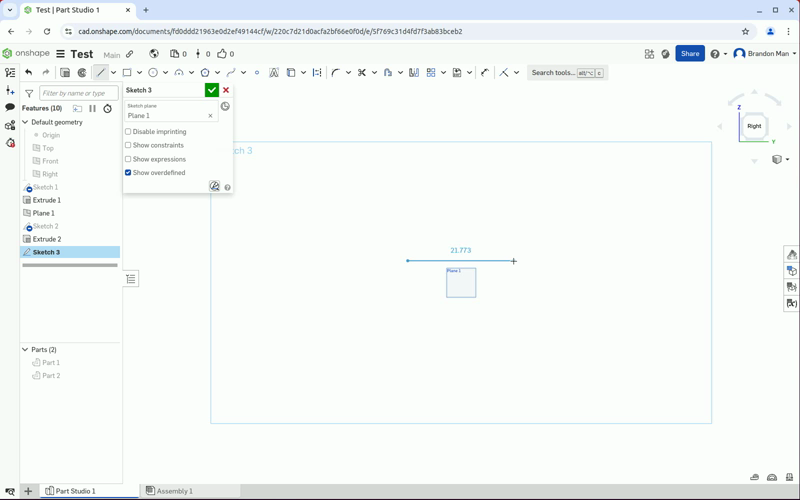
key_down(shift)
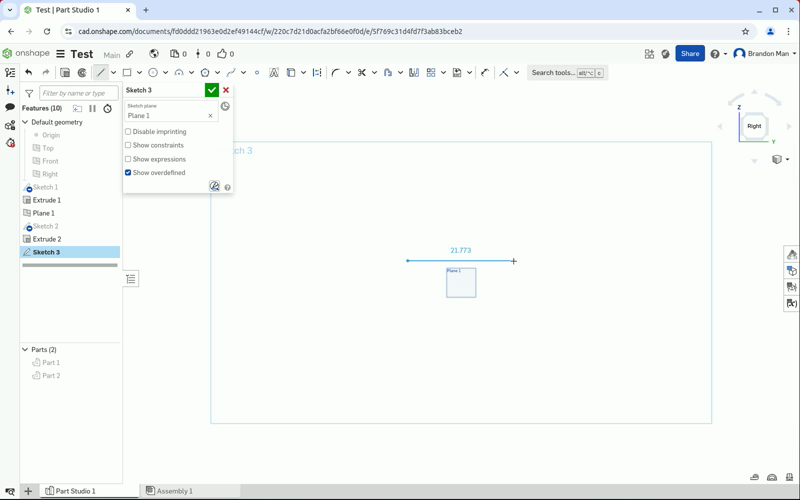
mouse_move(543, 260)
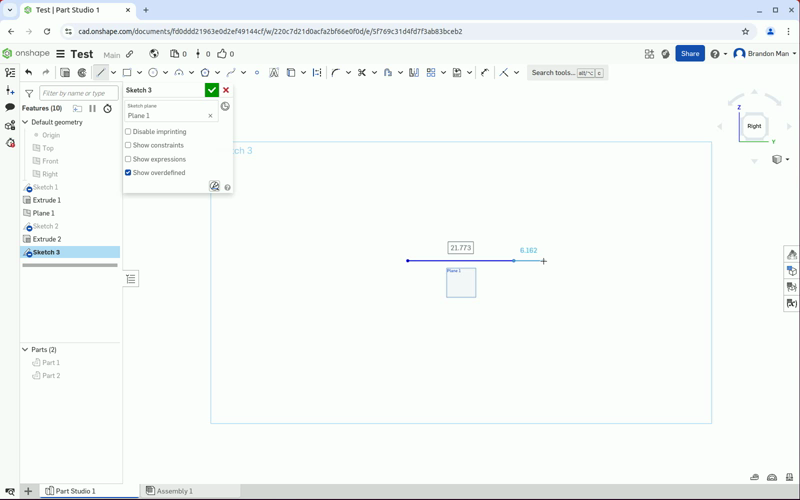
mouse_move(513, 257)
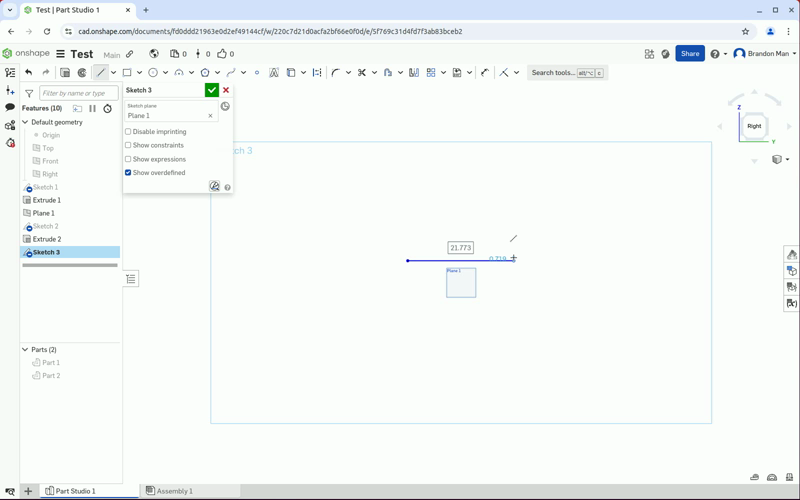
scroll(6)
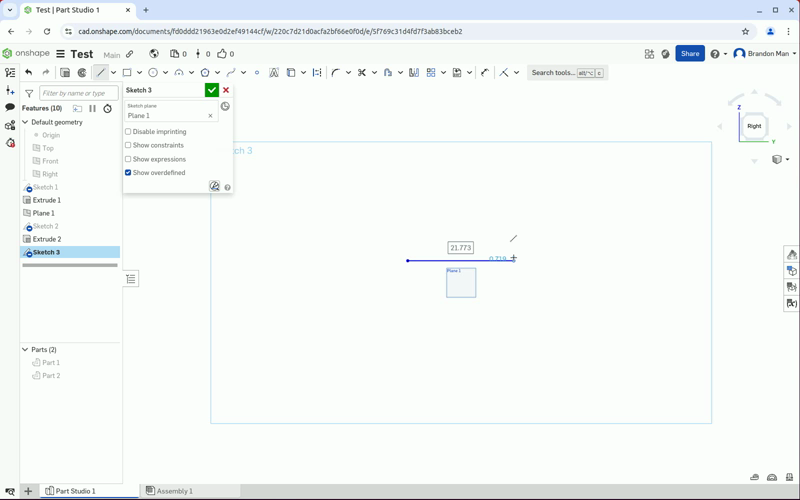
scroll(6)
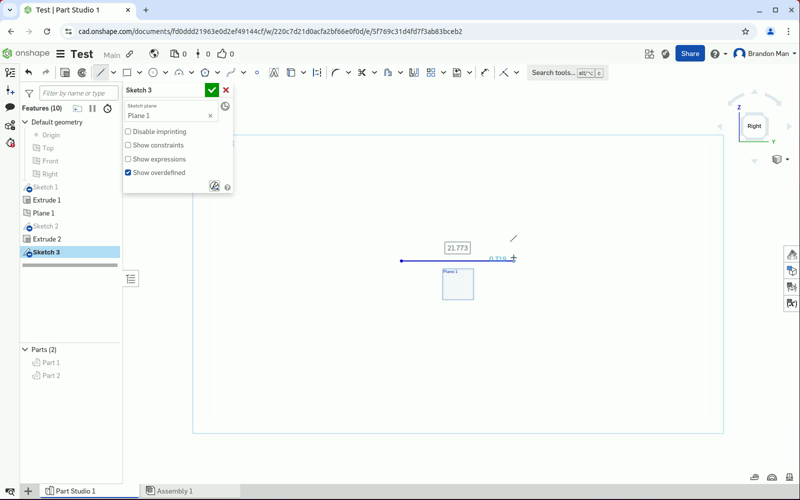
scroll(6)
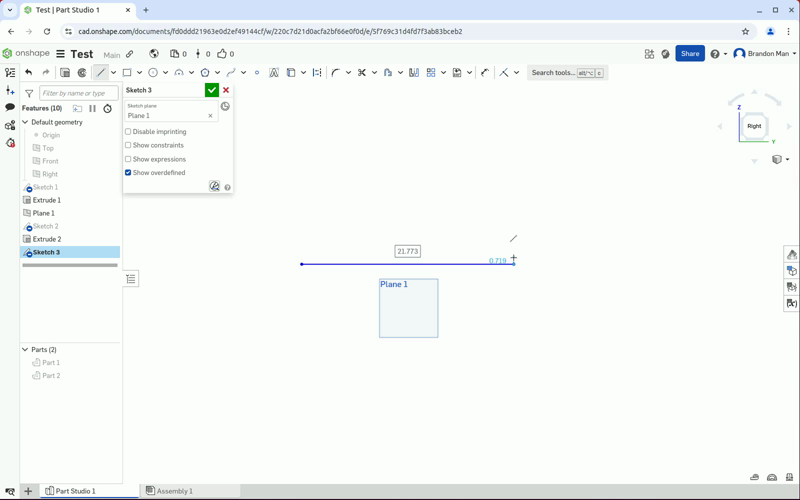
scroll(6)
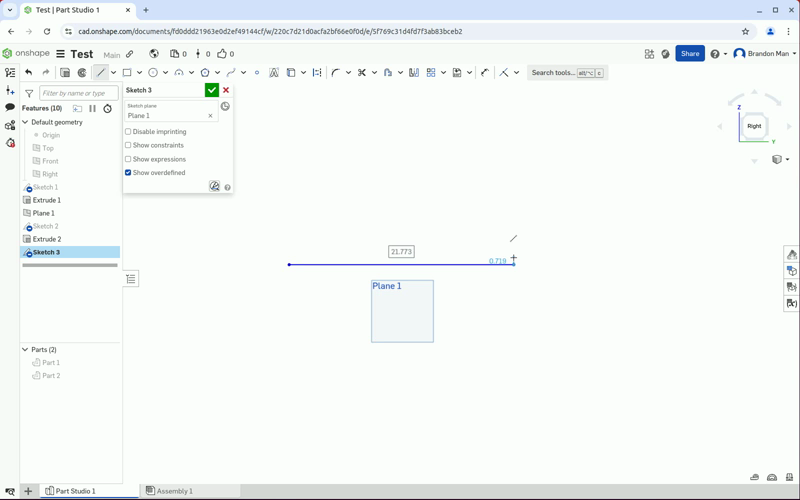
scroll(6)
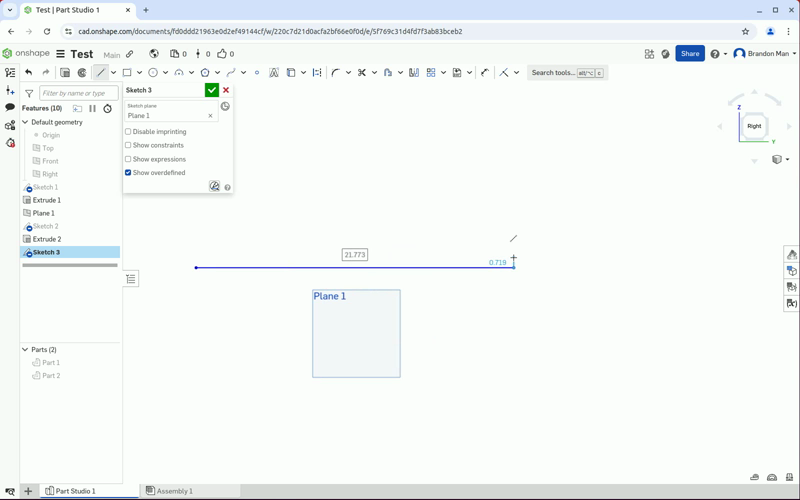
scroll(6)
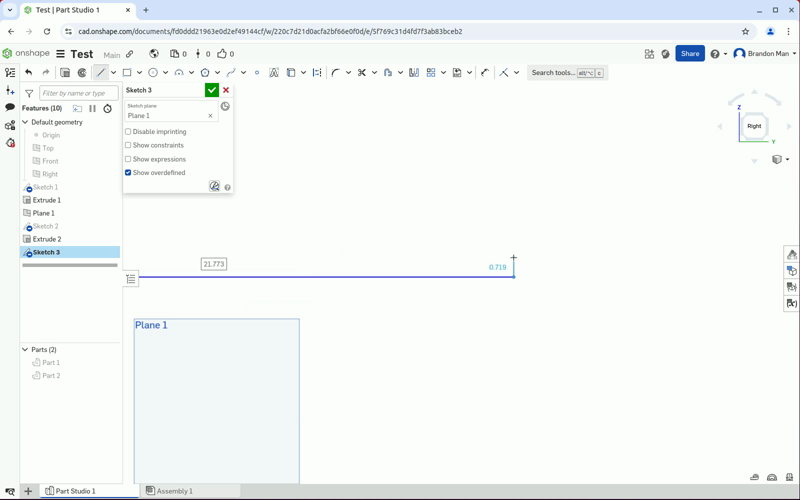
scroll(6)
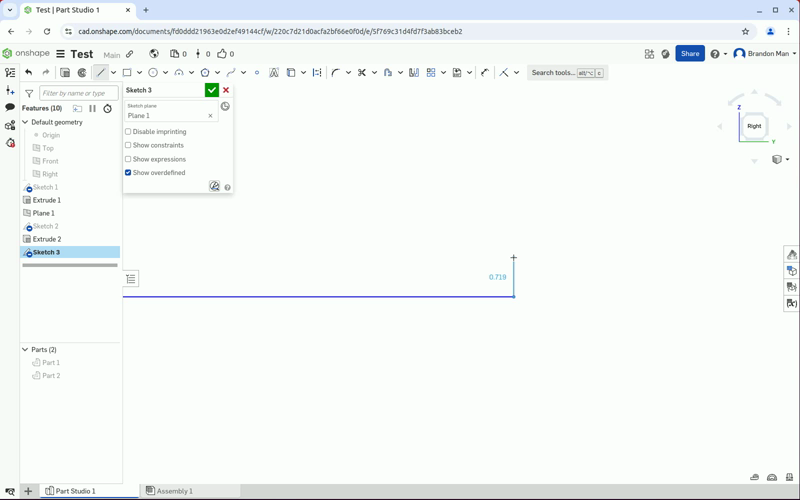
click(513, 257)
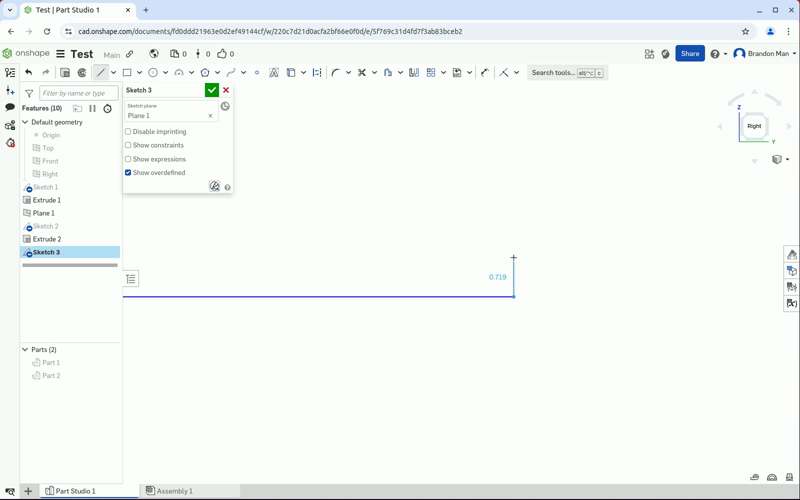
scroll(-6)
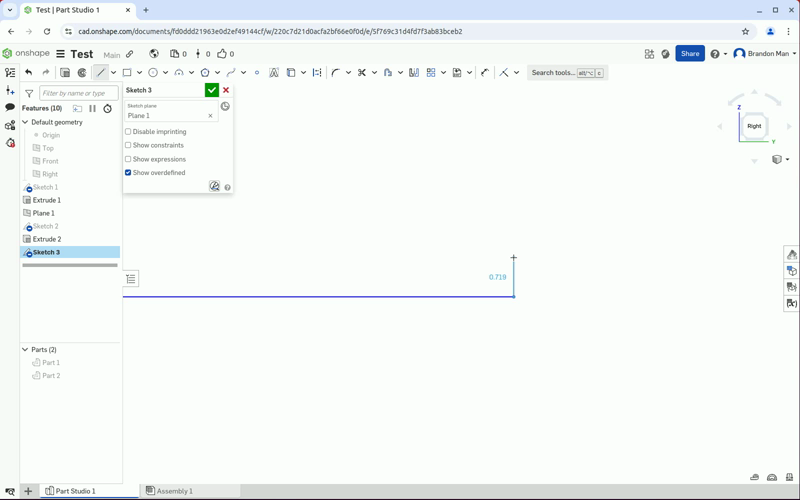
scroll(-6)
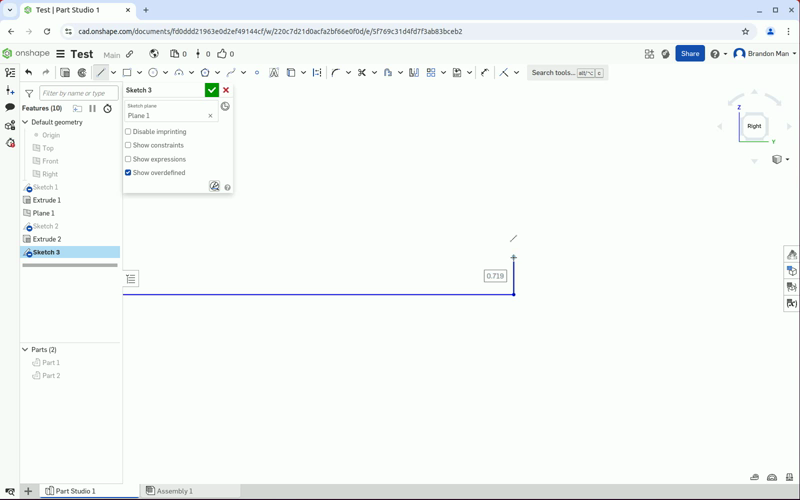
scroll(-6)
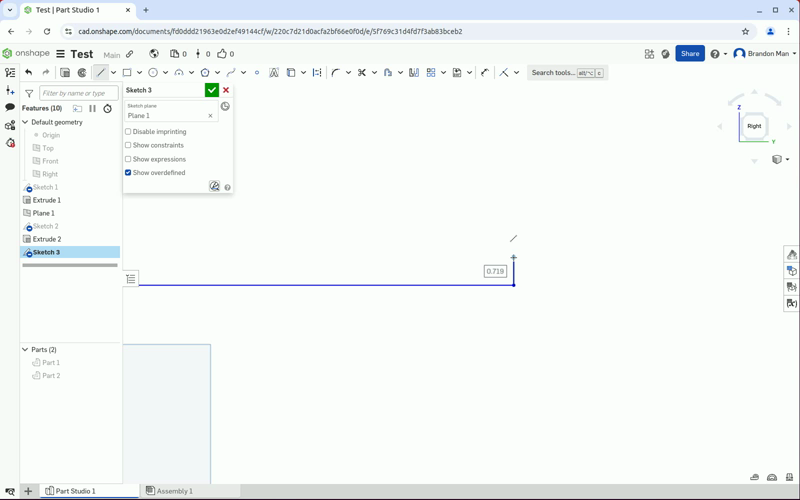
scroll(-6)
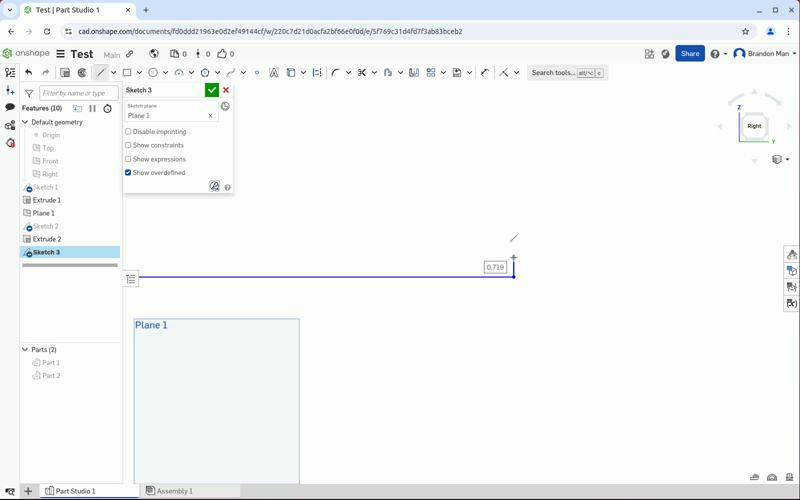
scroll(-6)
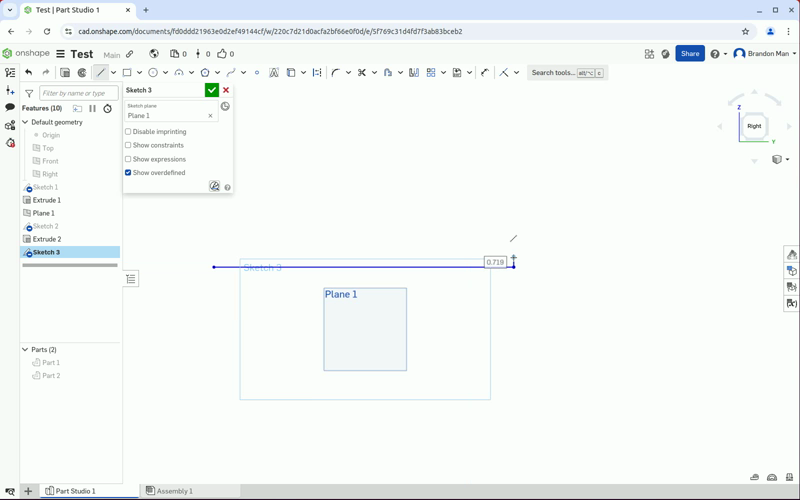
scroll(-6)
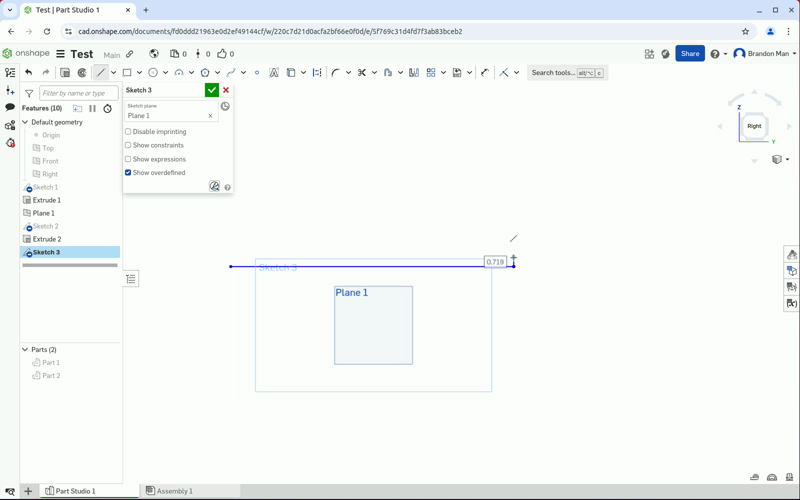
scroll(-6)
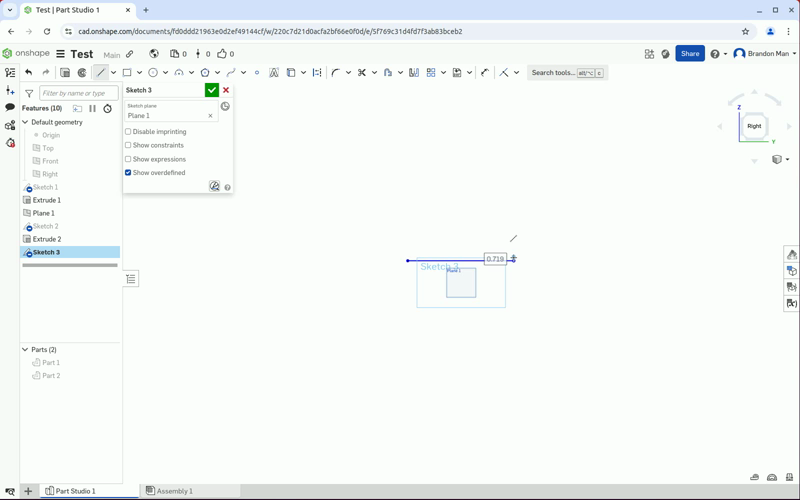
key_up(shift)
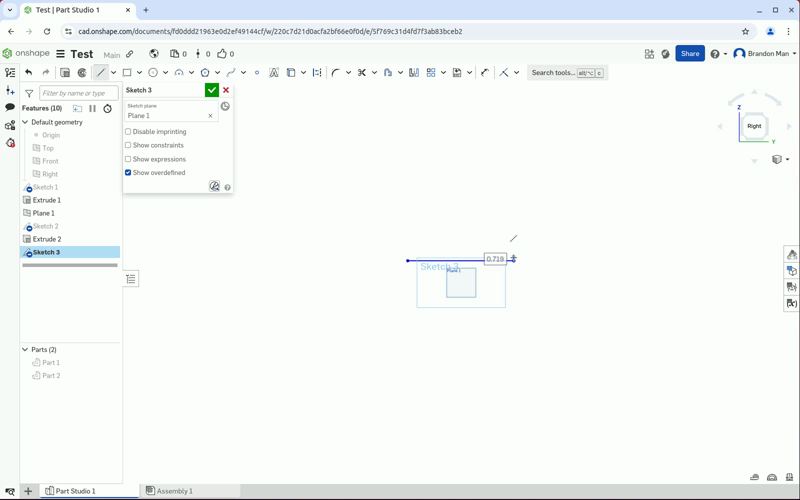
key_down(shift)
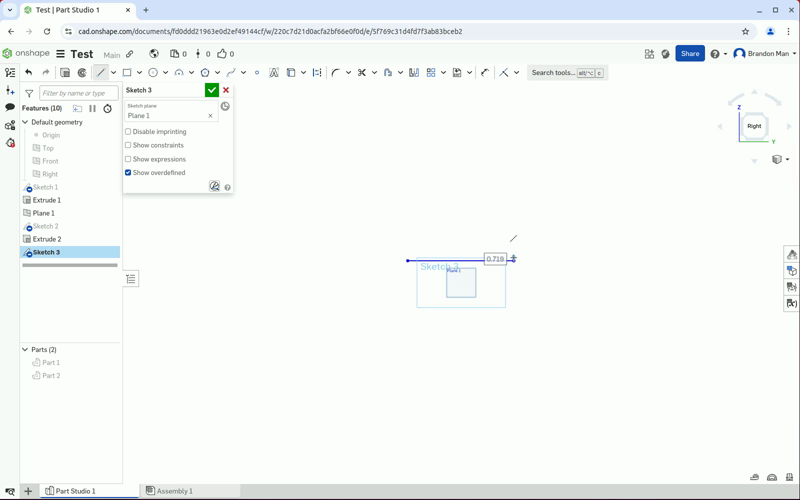
mouse_move(407, 257)
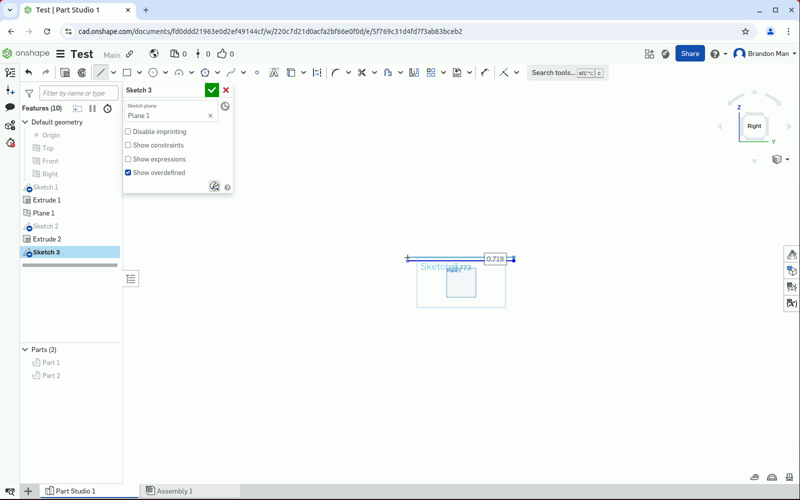
scroll(6)
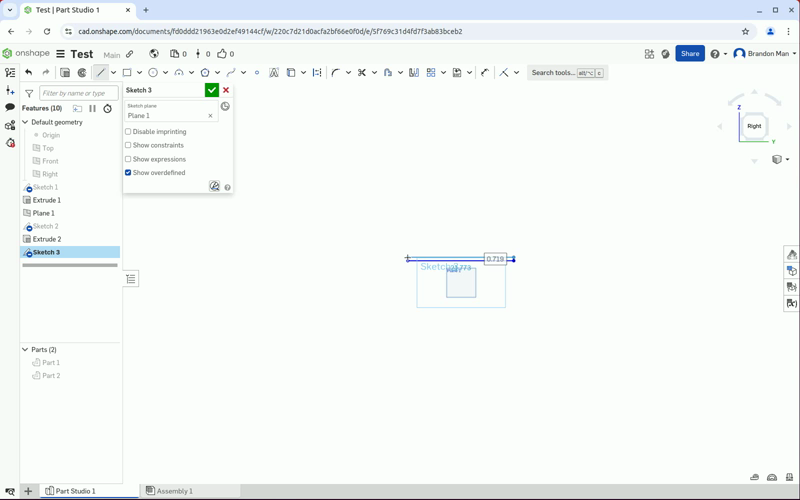
scroll(6)
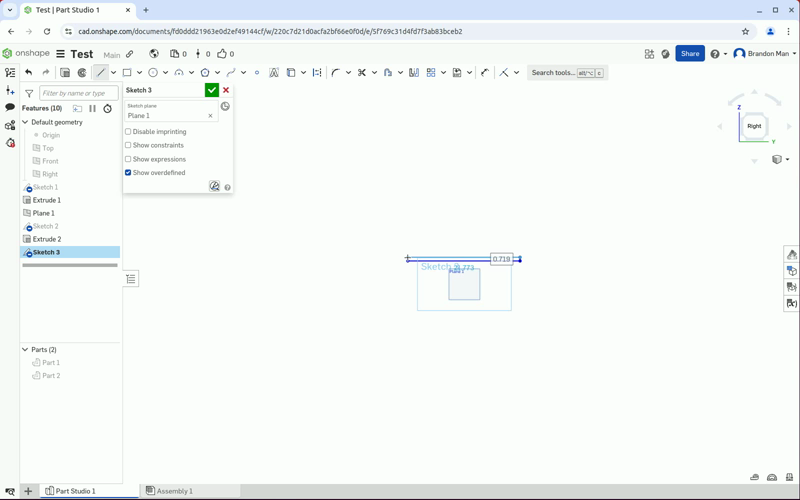
scroll(6)
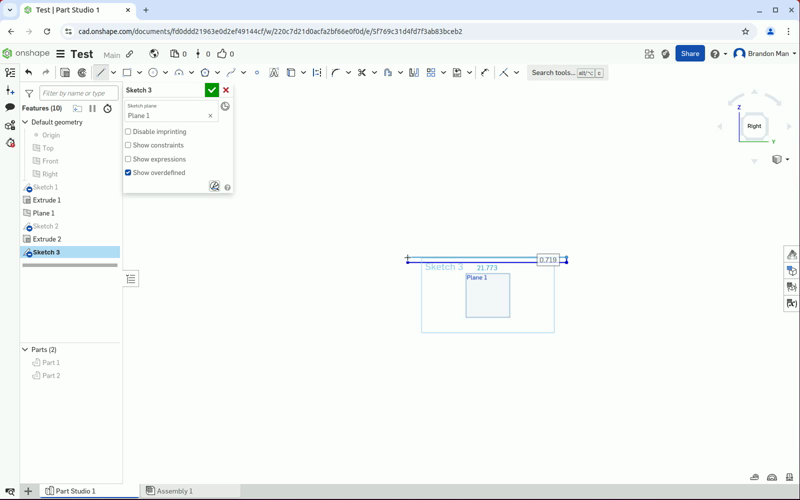
scroll(6)
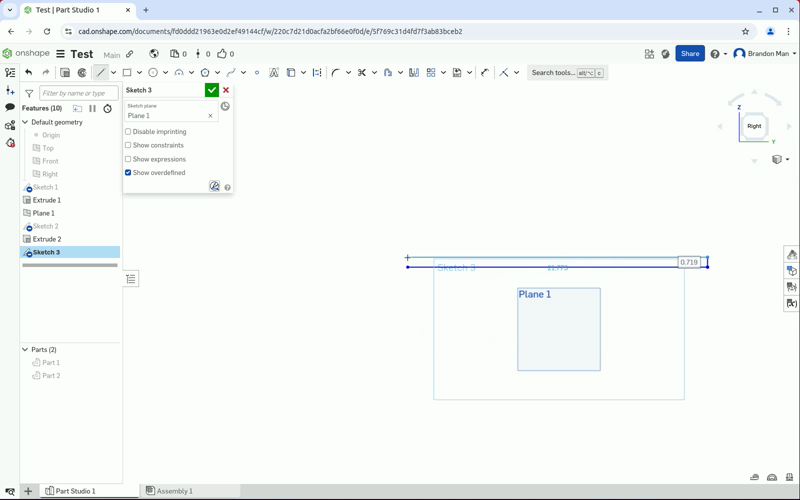
scroll(6)
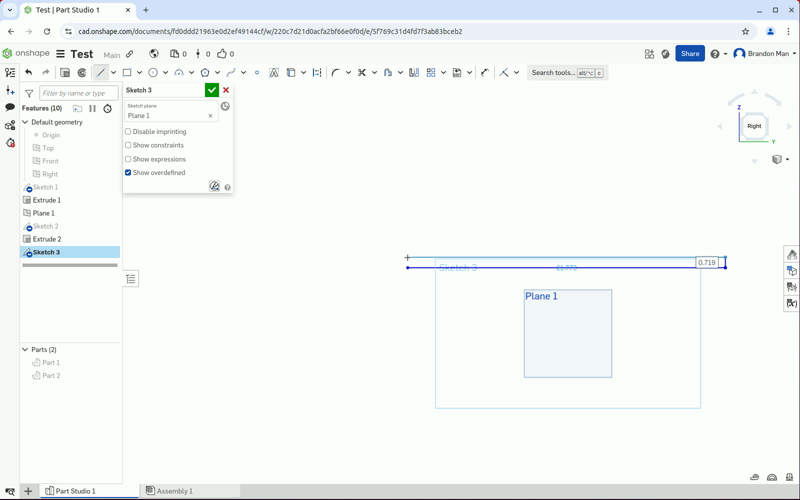
scroll(6)
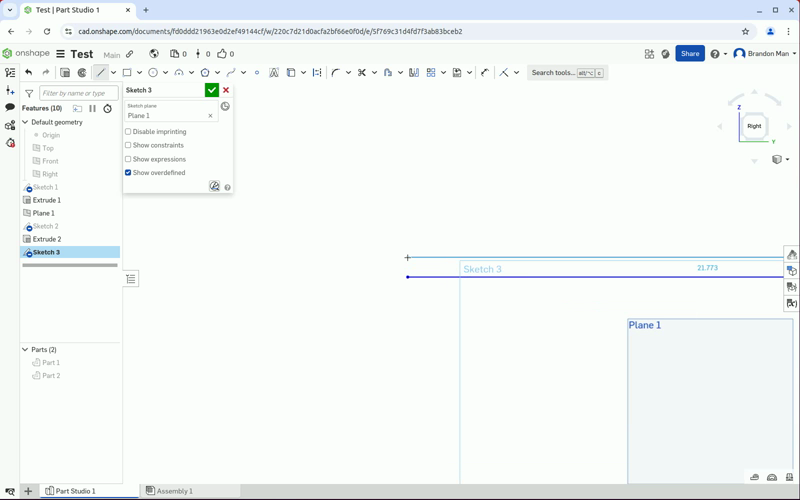
scroll(6)
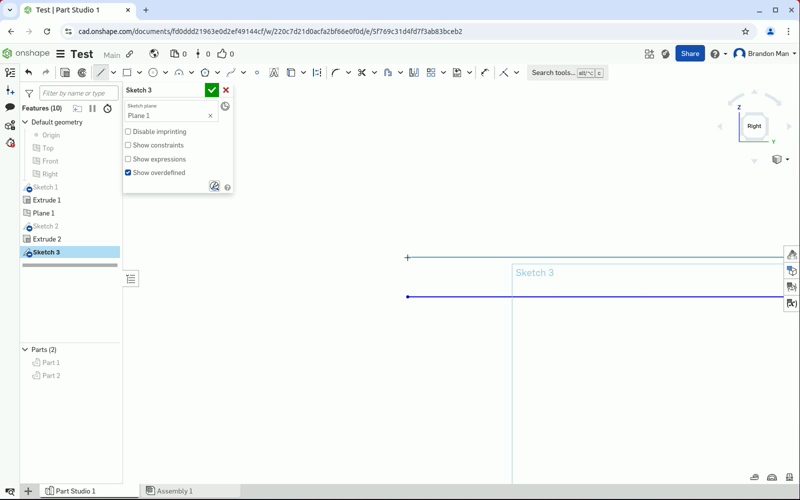
click(407, 257)
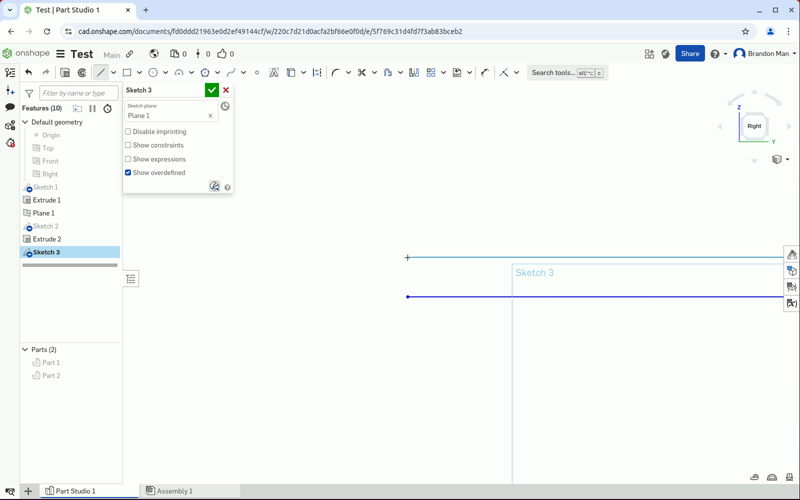
scroll(-6)
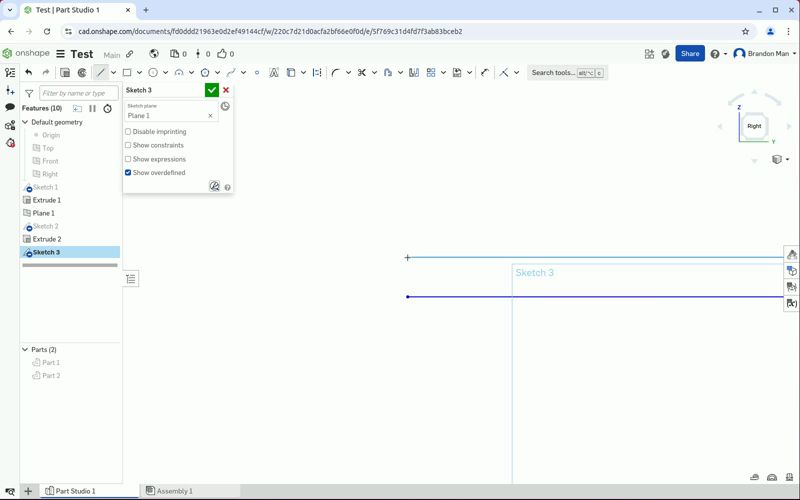
scroll(-6)
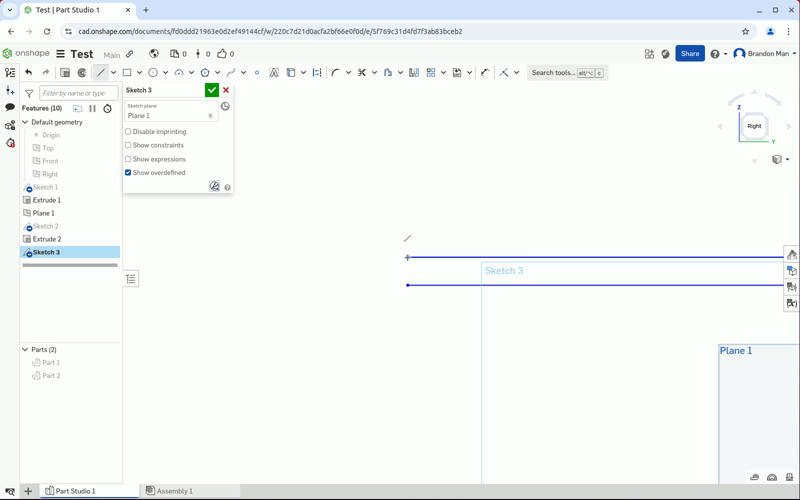
scroll(-6)
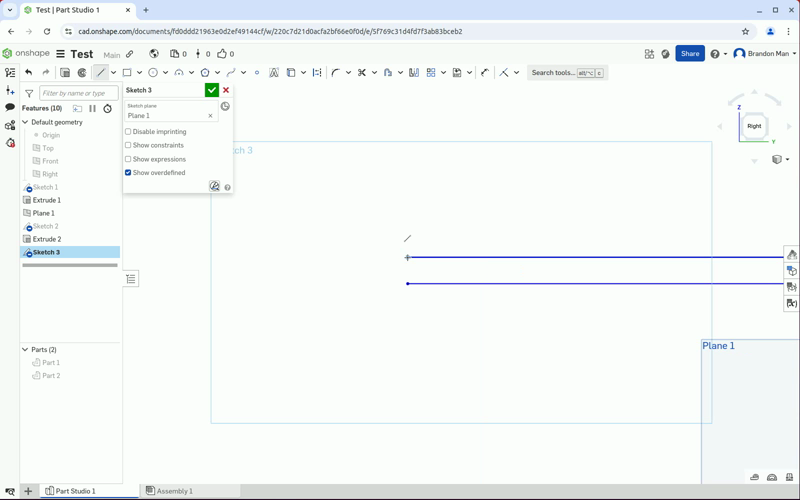
scroll(-6)
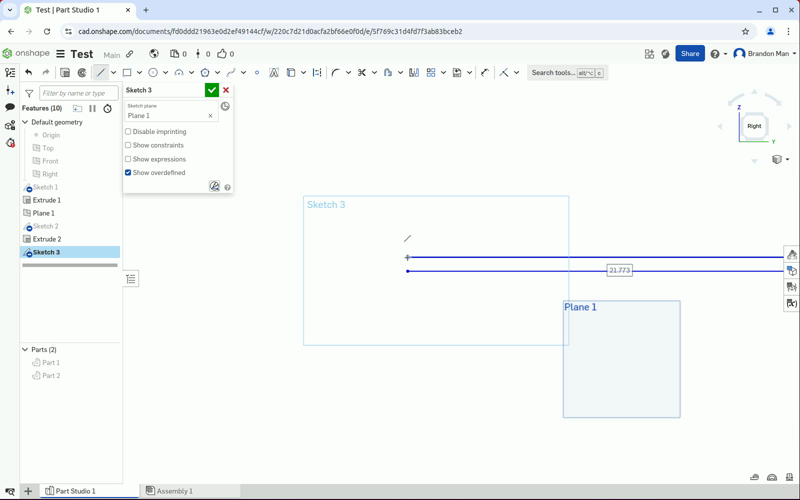
scroll(-6)
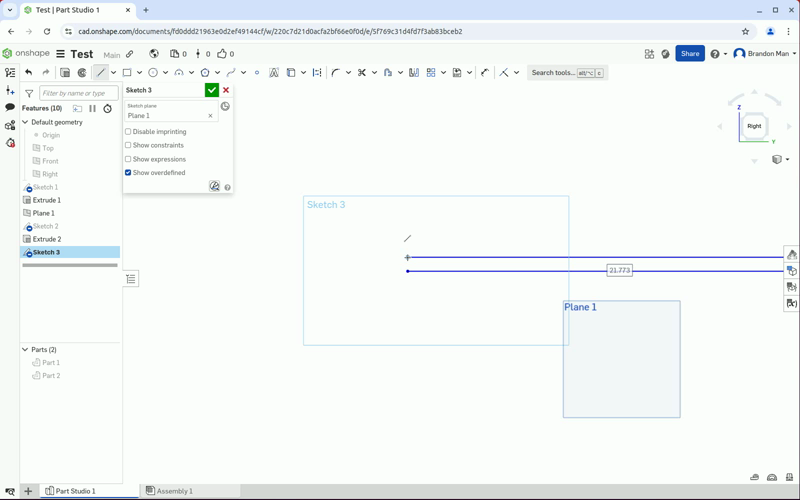
scroll(-6)
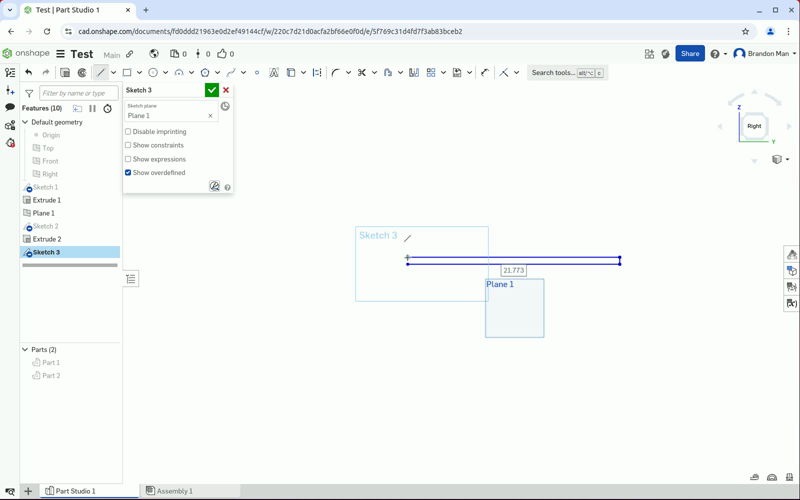
scroll(-6)
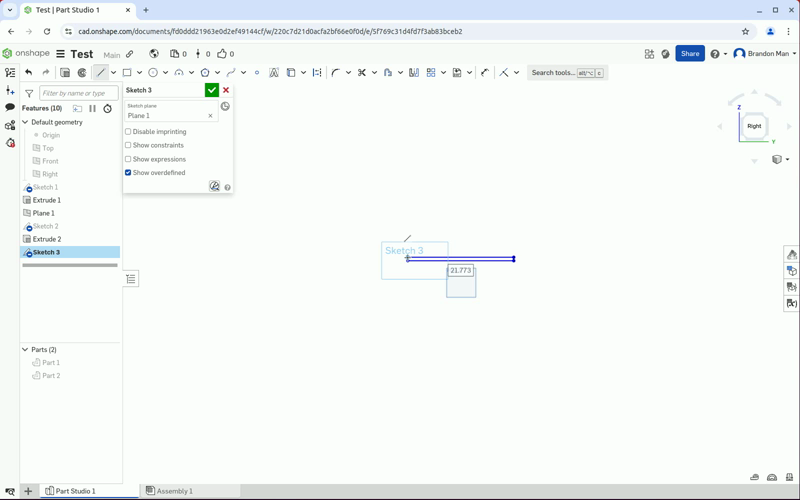
key_up(shift)
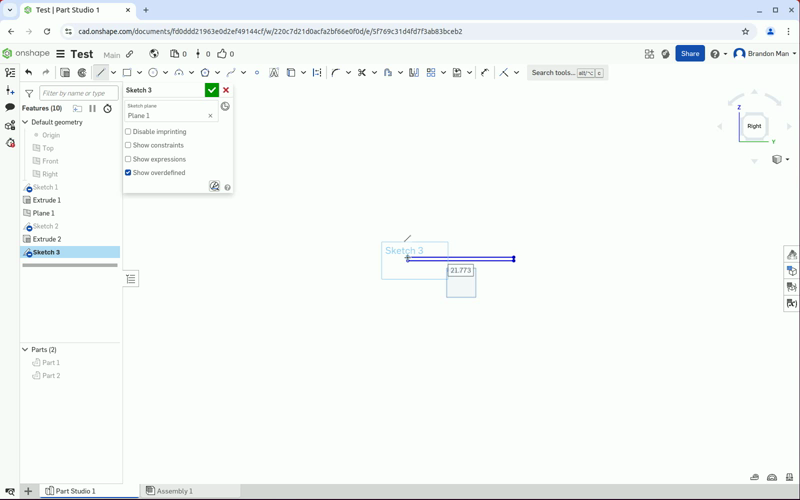
mouse_move(437, 257)
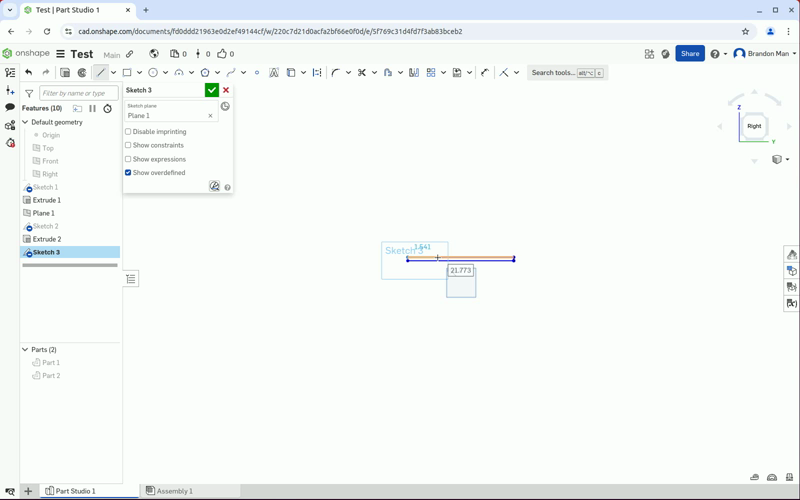
key_down(shift)
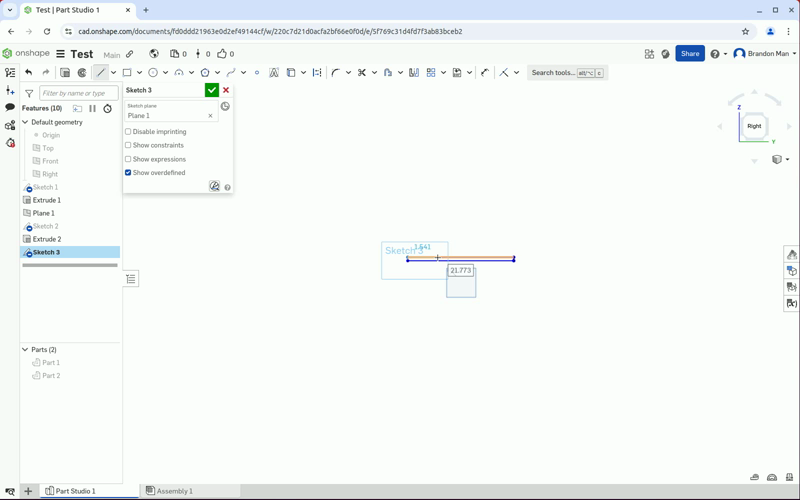
mouse_move(407, 260)
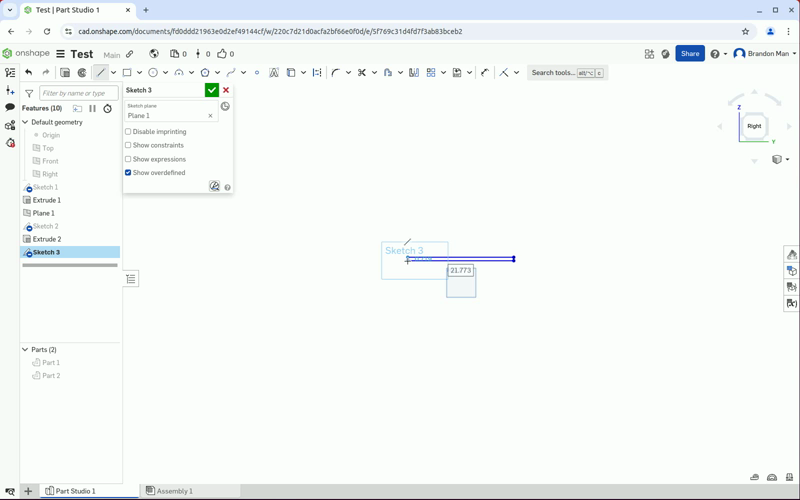
scroll(6)
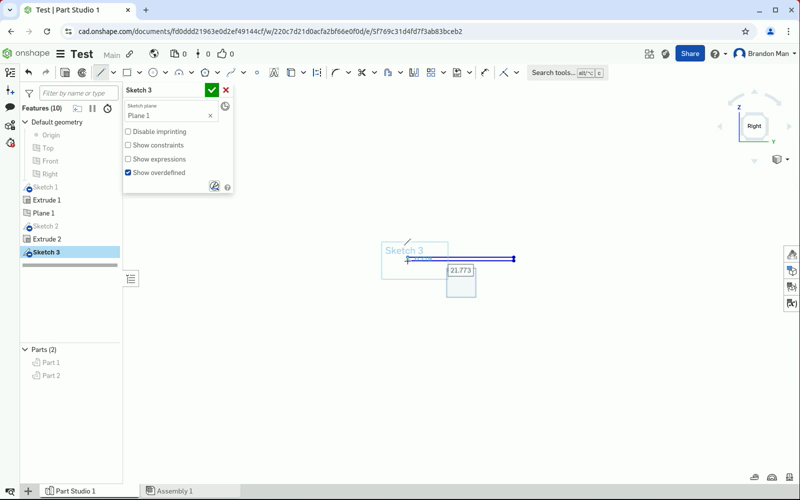
scroll(6)
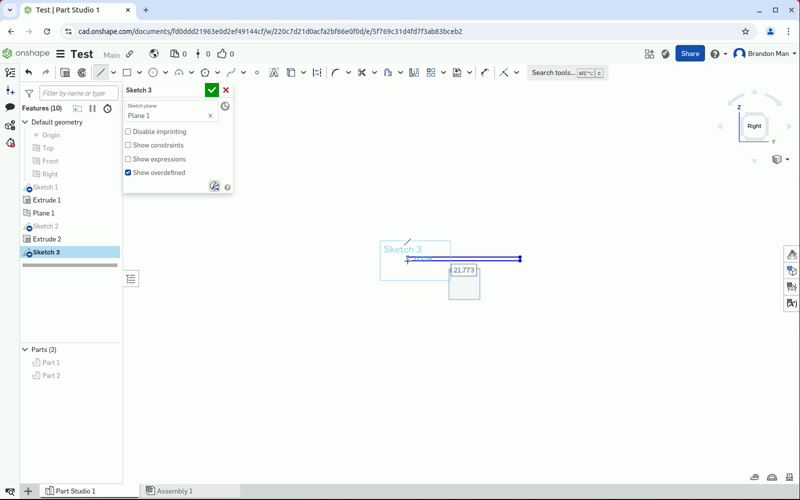
scroll(6)
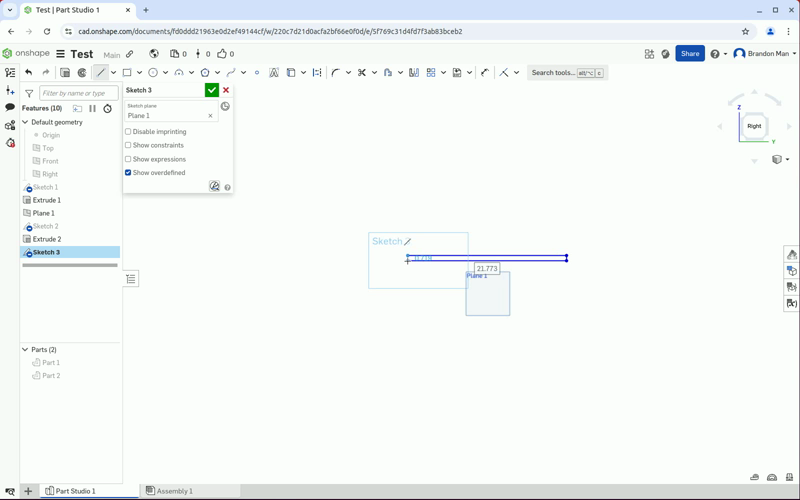
scroll(6)
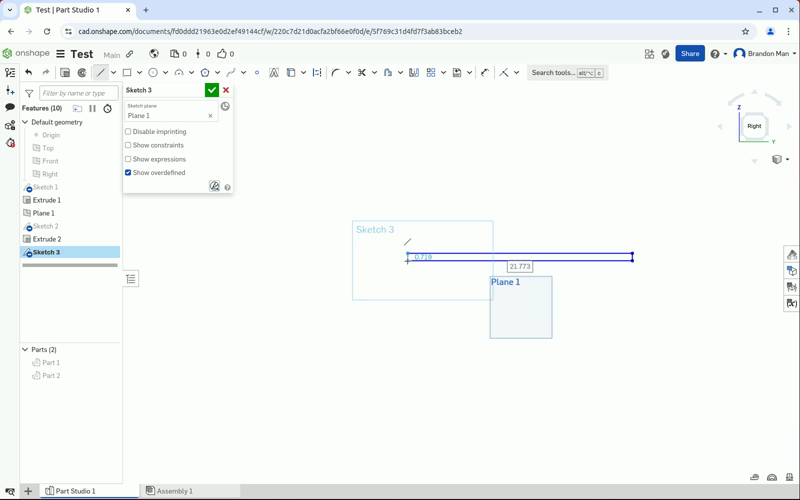
scroll(6)
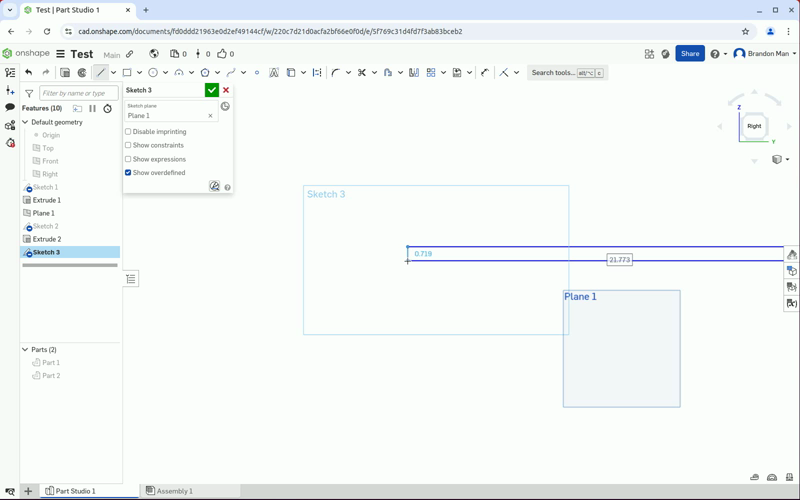
scroll(6)
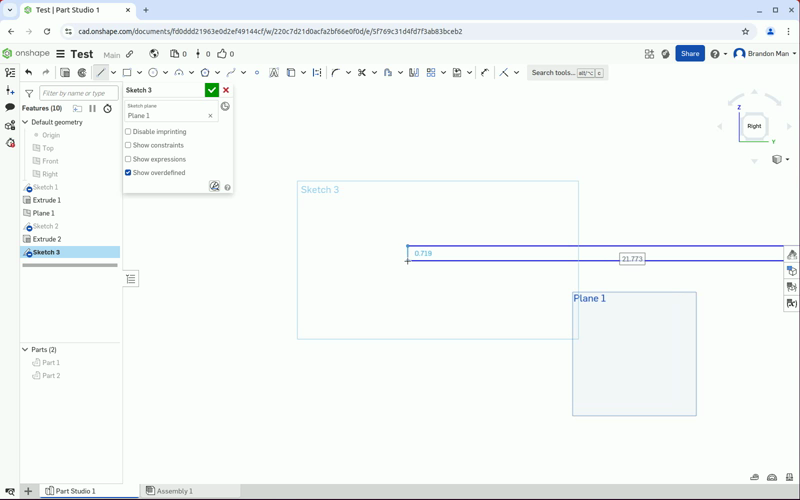
scroll(6)
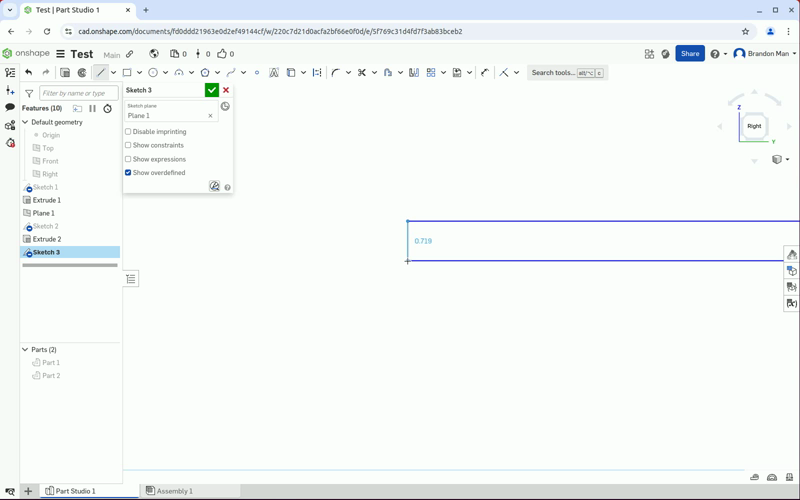
key_up(shift)
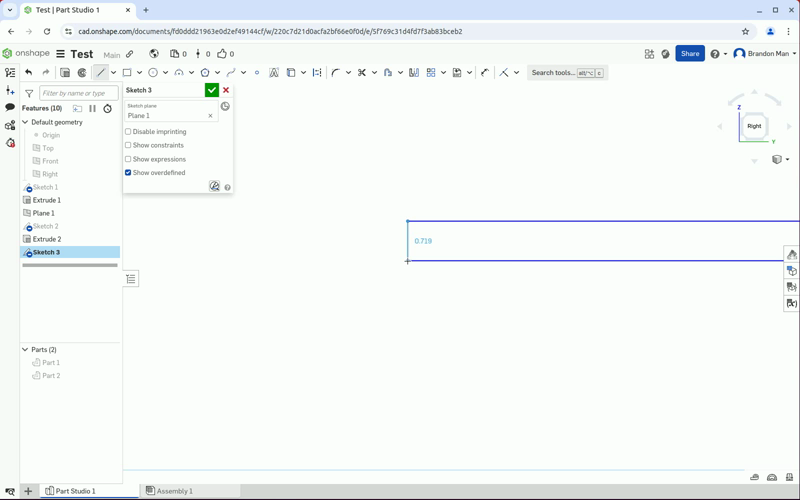
click(407, 260)
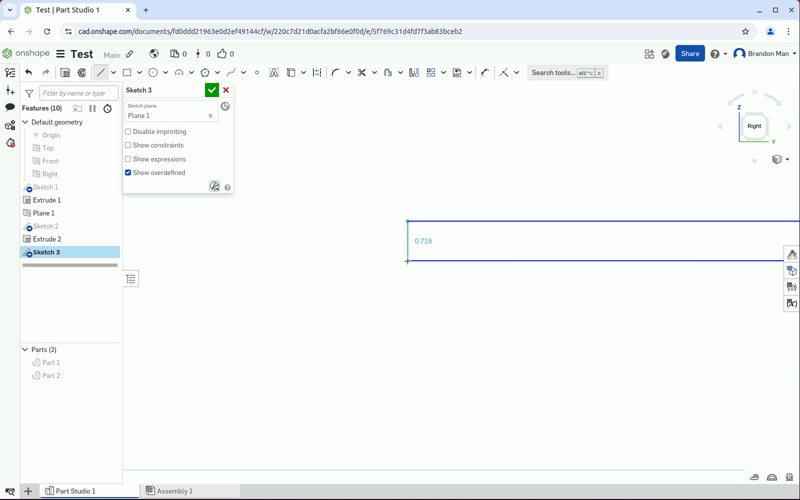
scroll(-6)
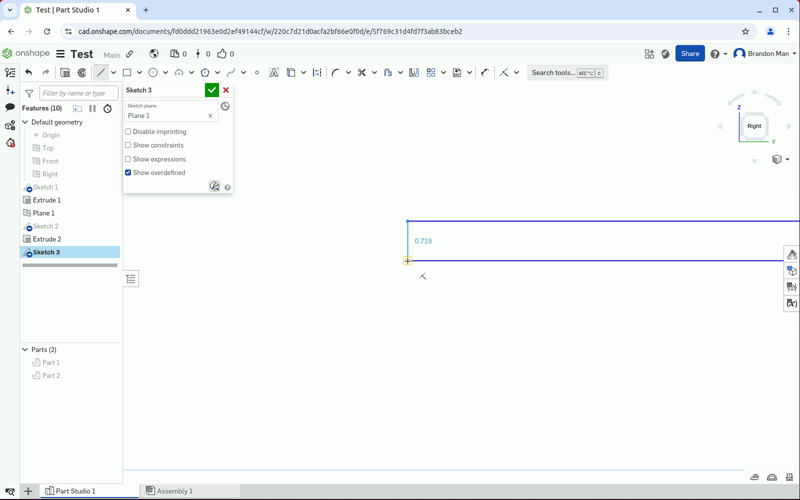
scroll(-6)
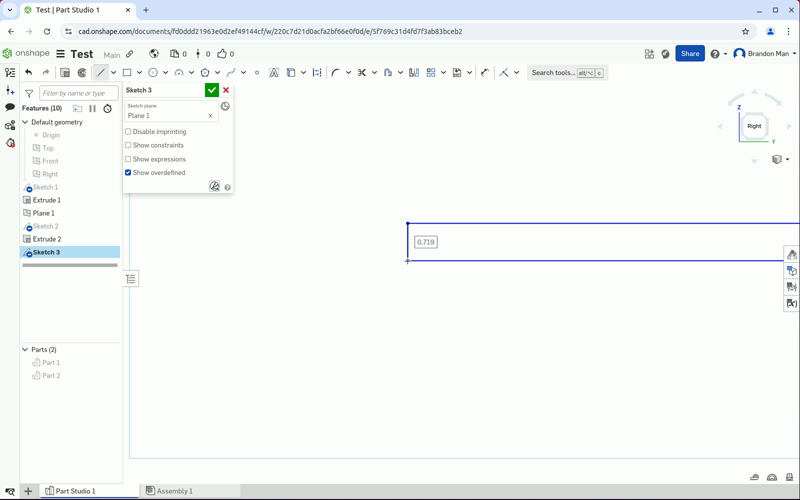
scroll(-6)
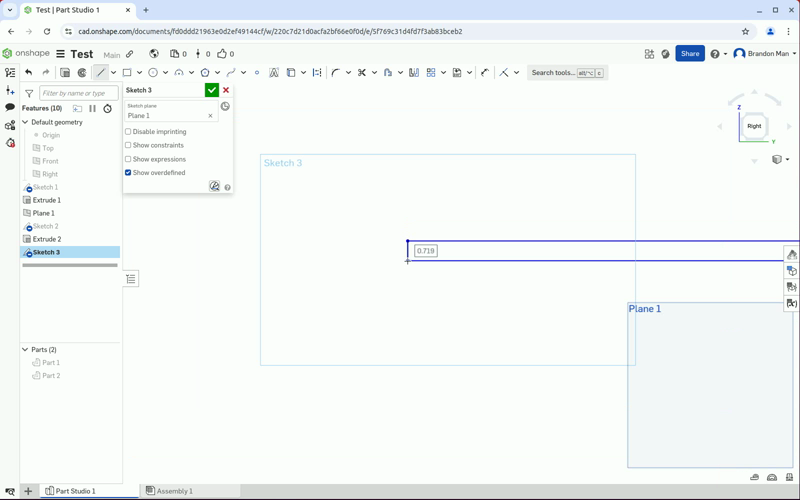
scroll(-6)
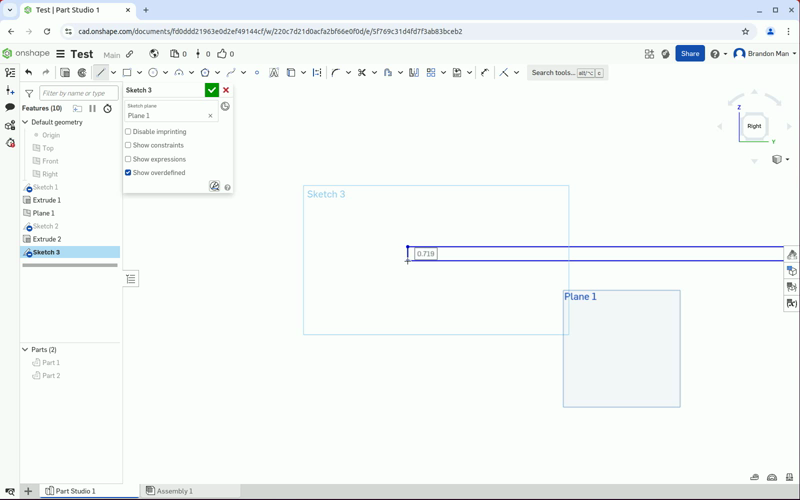
scroll(-6)
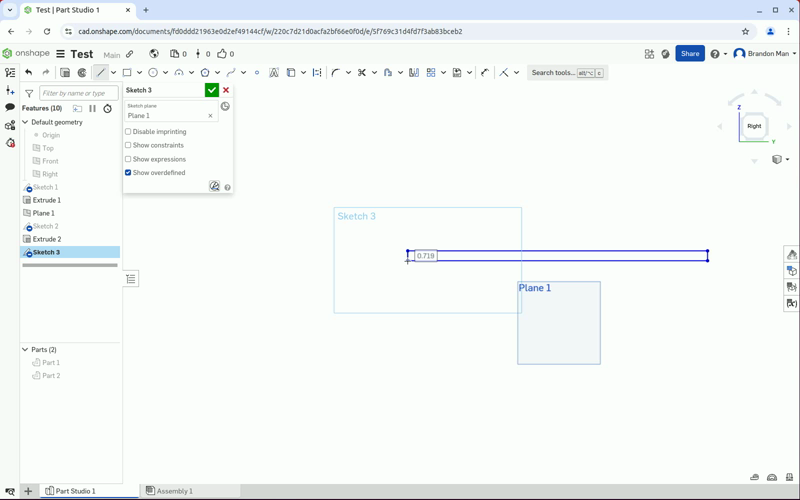
scroll(-6)
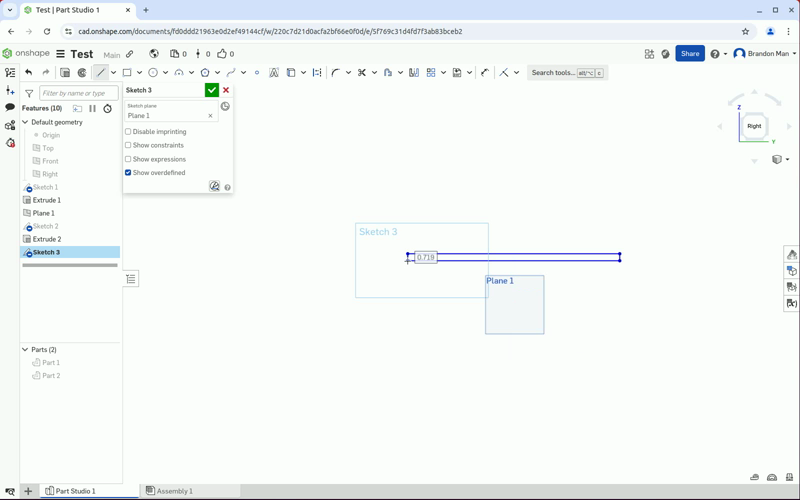
scroll(-6)
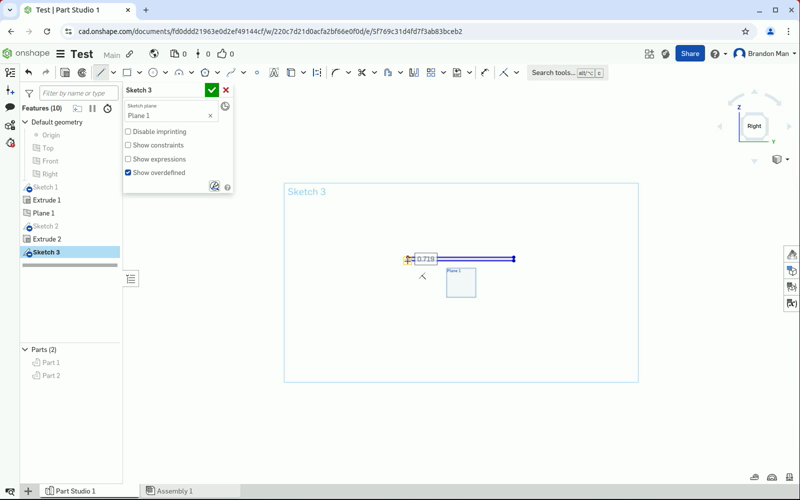
key(esc)
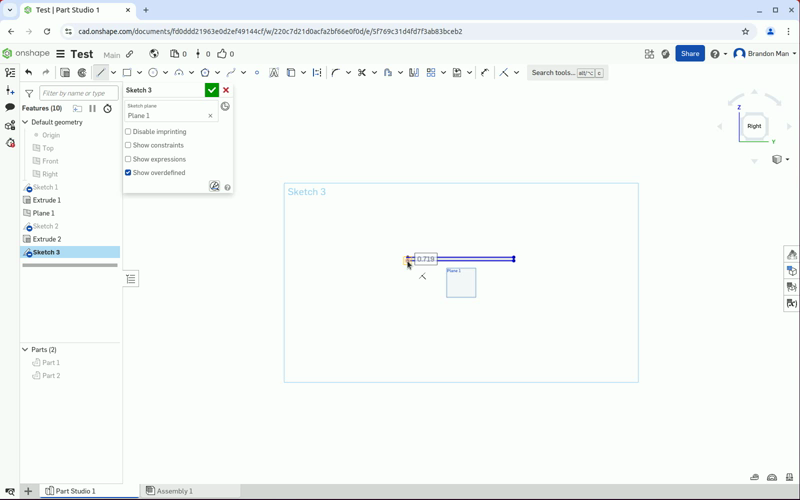
mouse_move(426, 259)
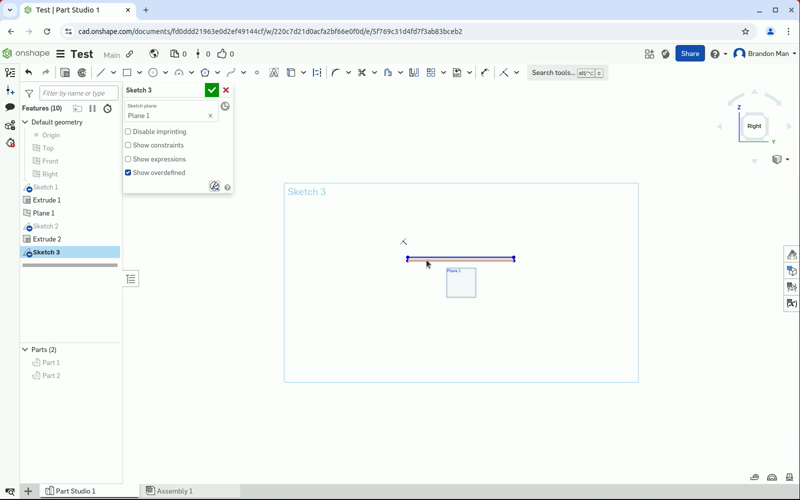
scroll(6)
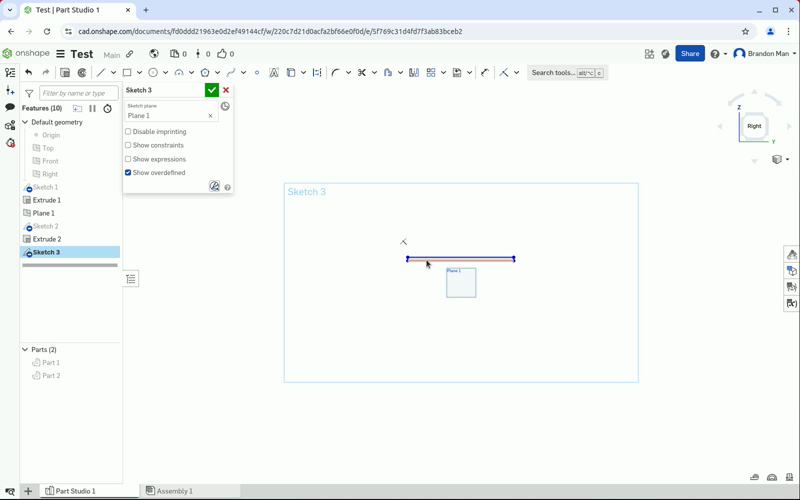
scroll(6)
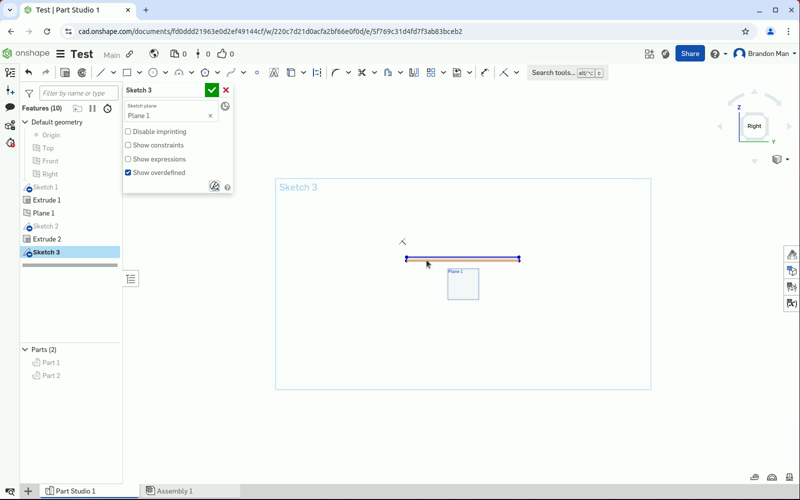
scroll(6)
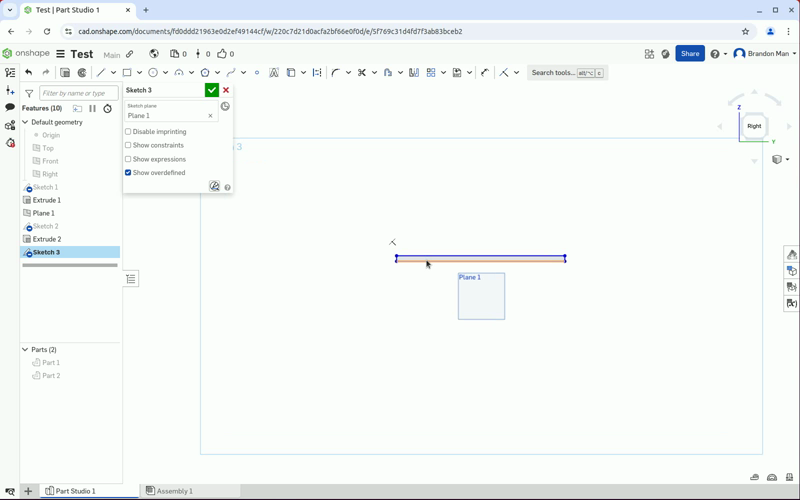
scroll(6)
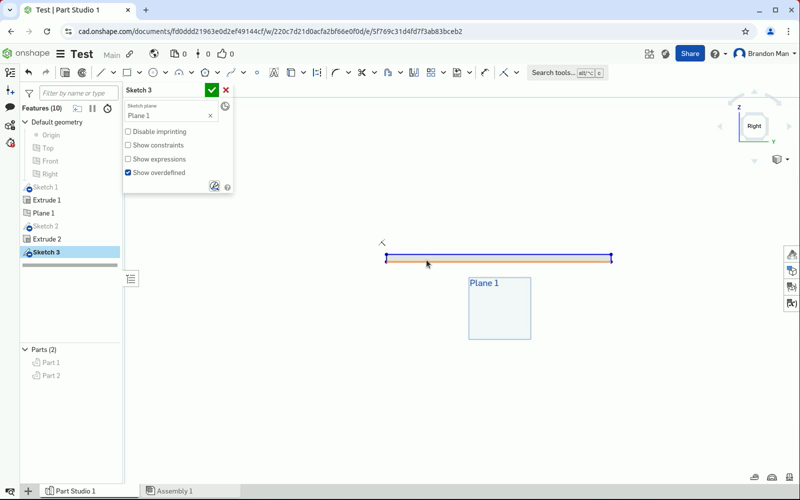
scroll(6)
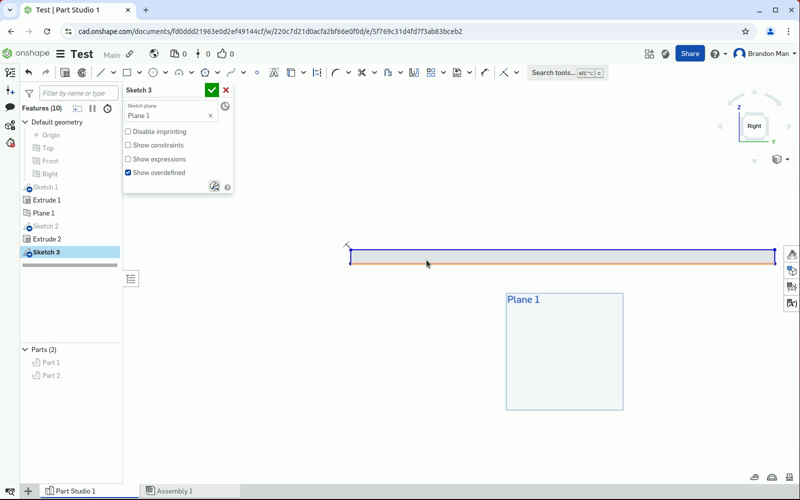
scroll(6)
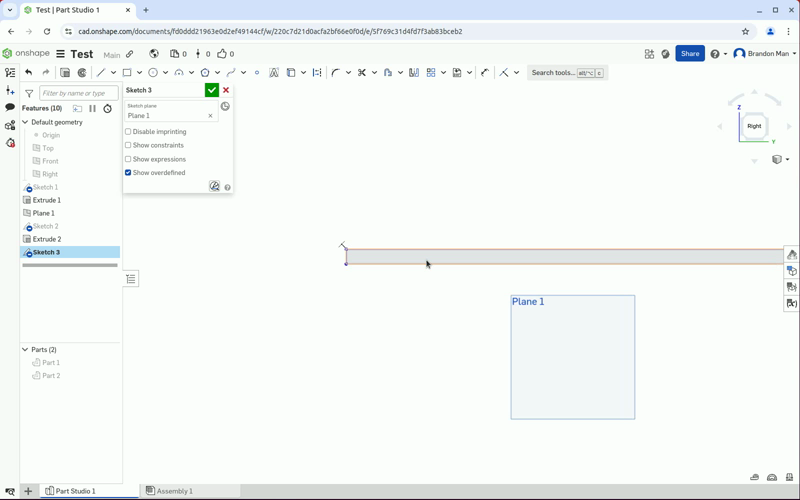
scroll(6)
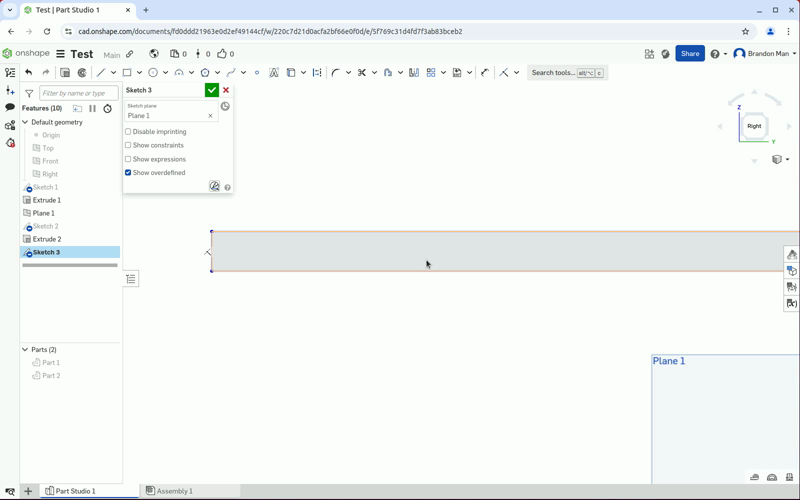
click(426, 259)
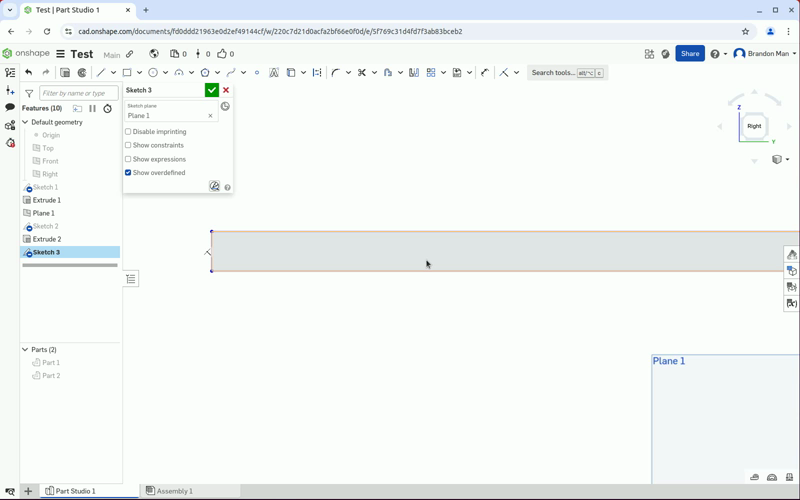
scroll(-6)
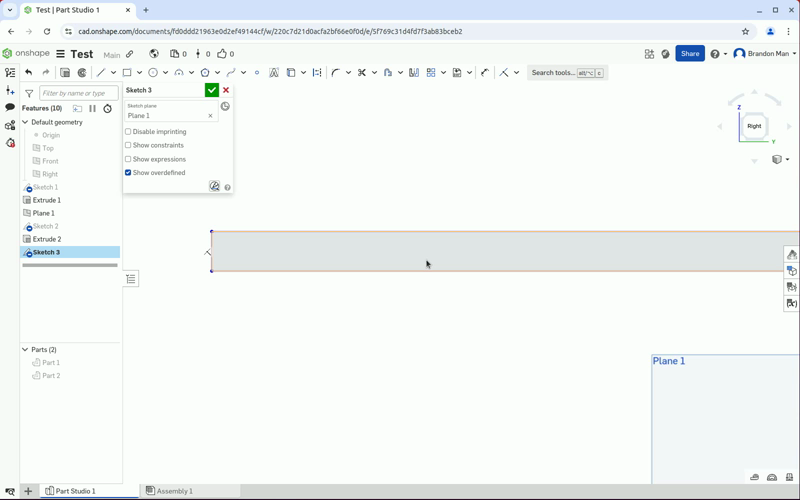
scroll(-6)
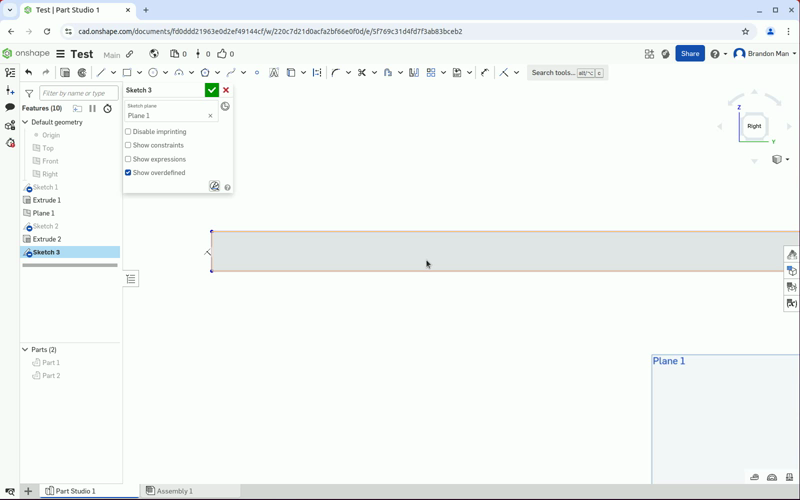
scroll(-6)
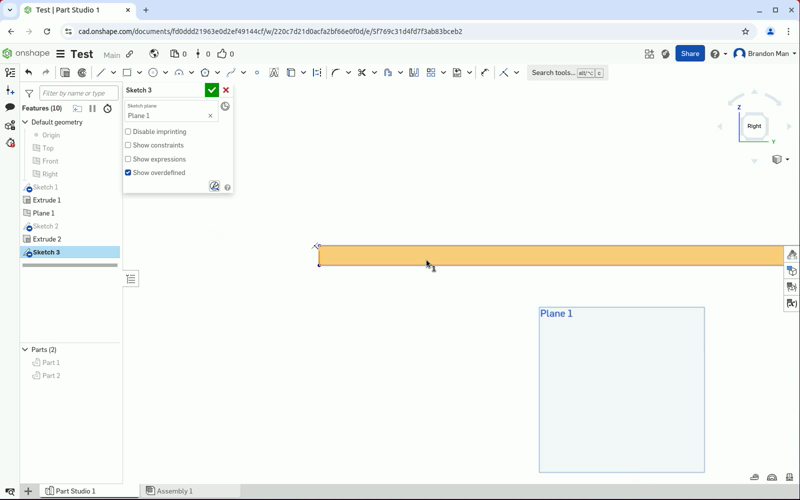
scroll(-6)
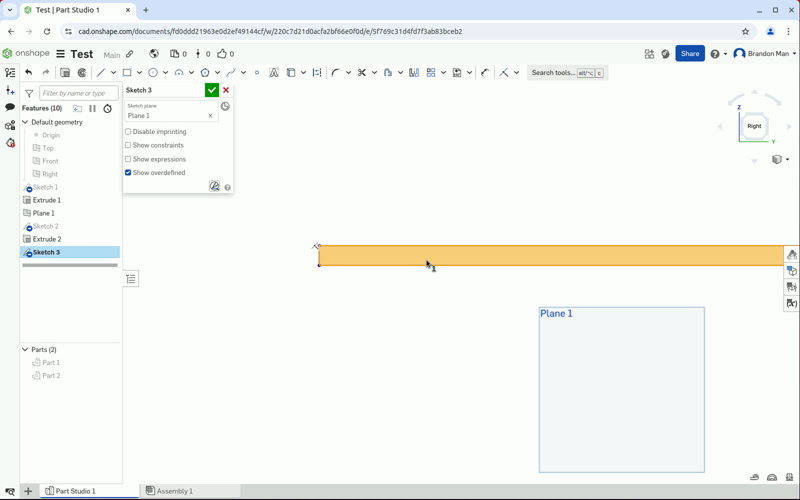
scroll(-6)
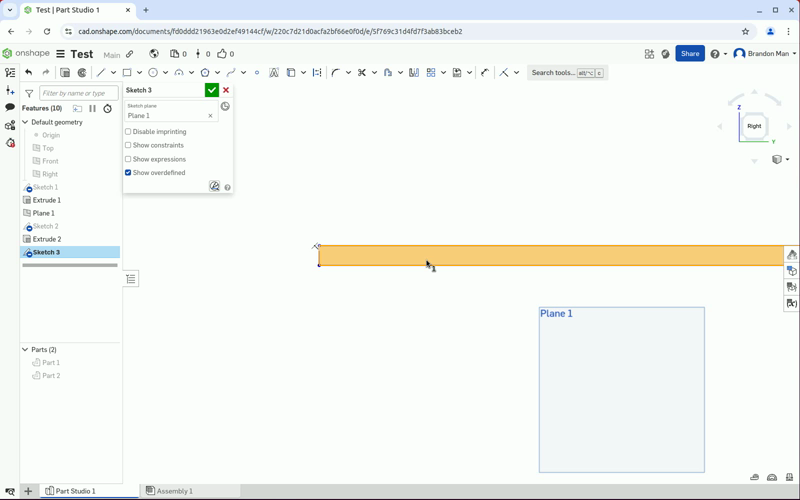
scroll(-6)
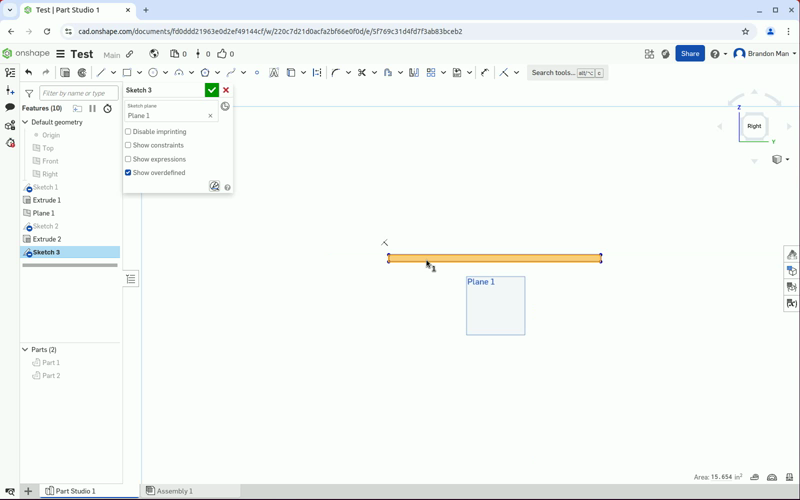
scroll(-6)
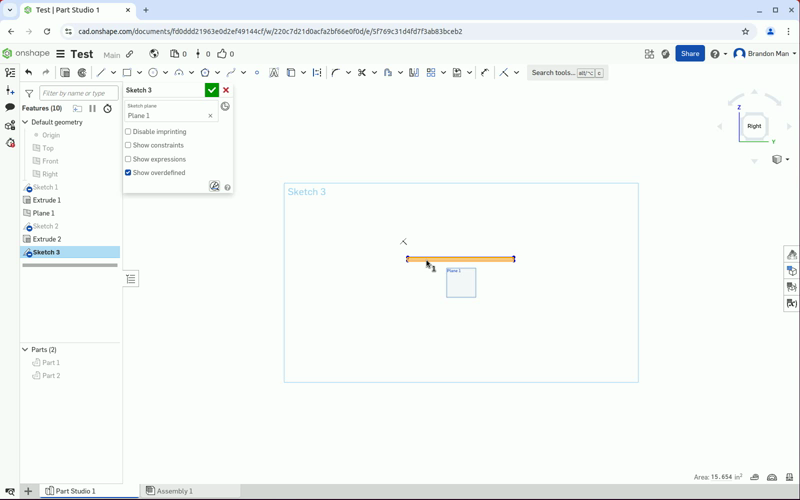
mouse_move(73, 352)
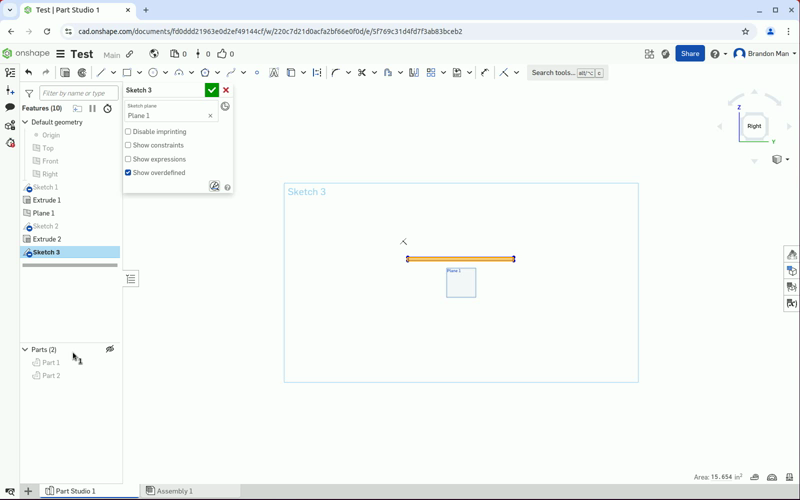
key(shift+y)
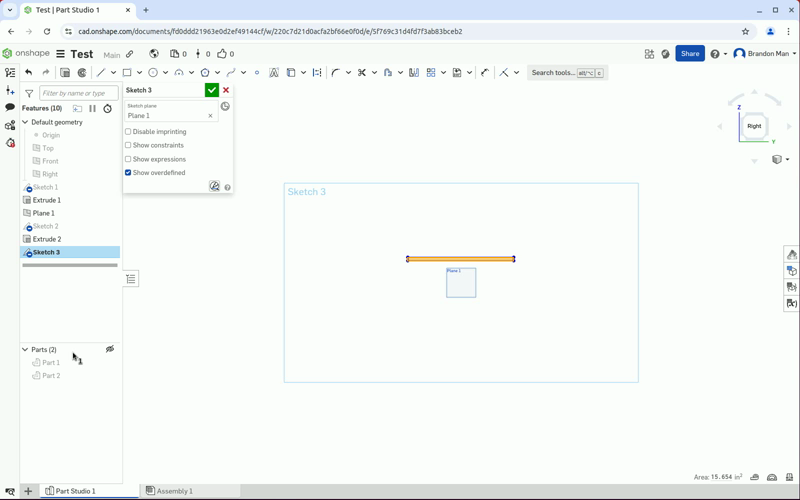
key(shift+e)
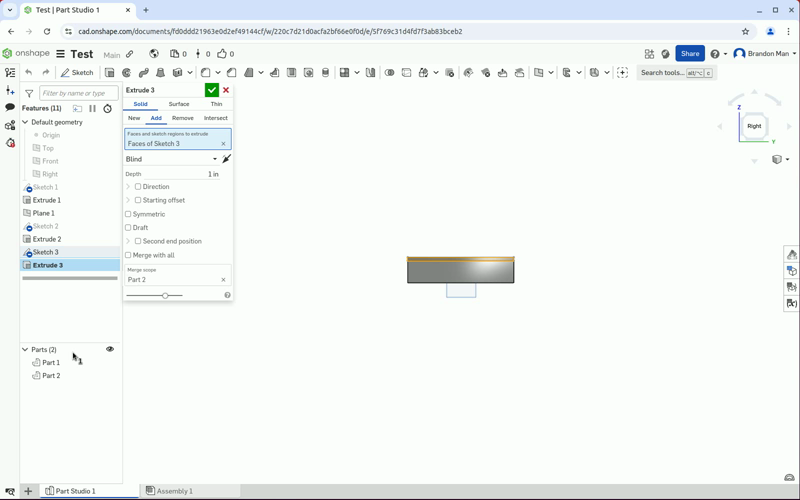
mouse_move(143, 106)
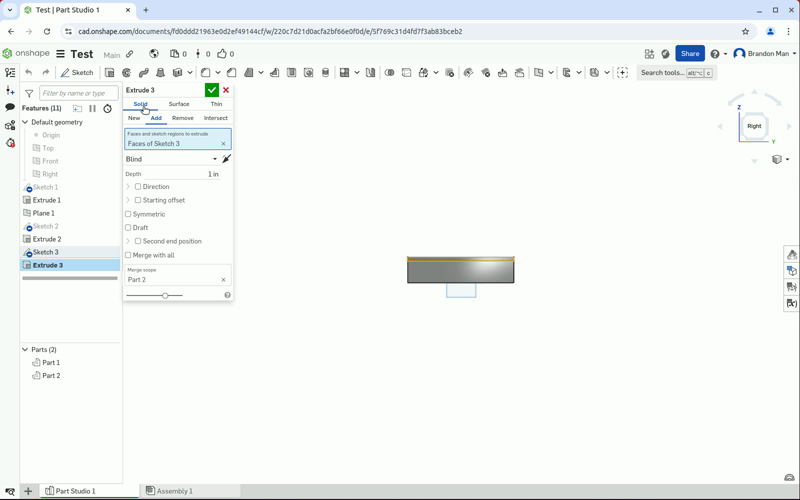
click(143, 106)
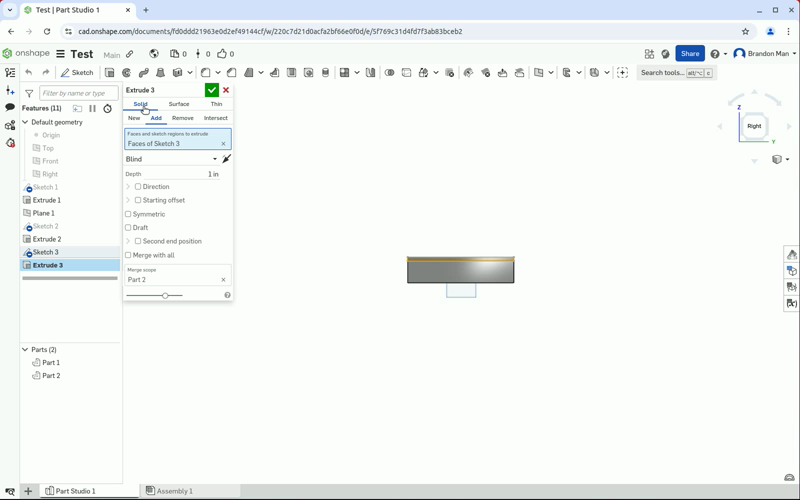
mouse_move(137, 120)
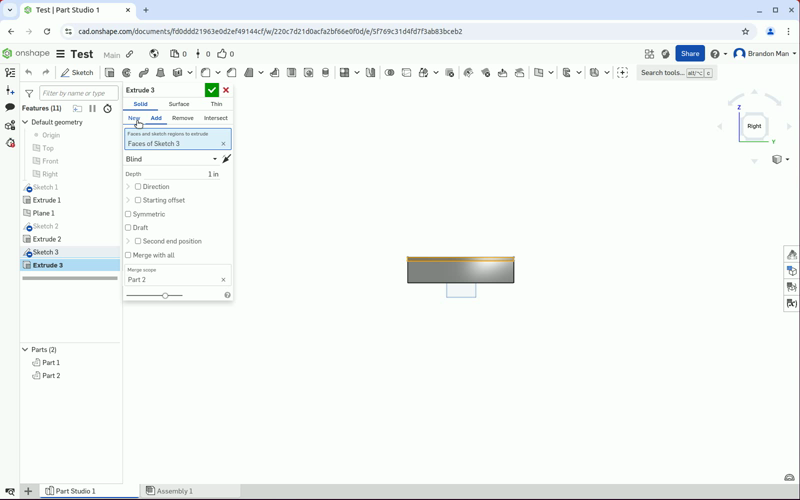
click(137, 120)
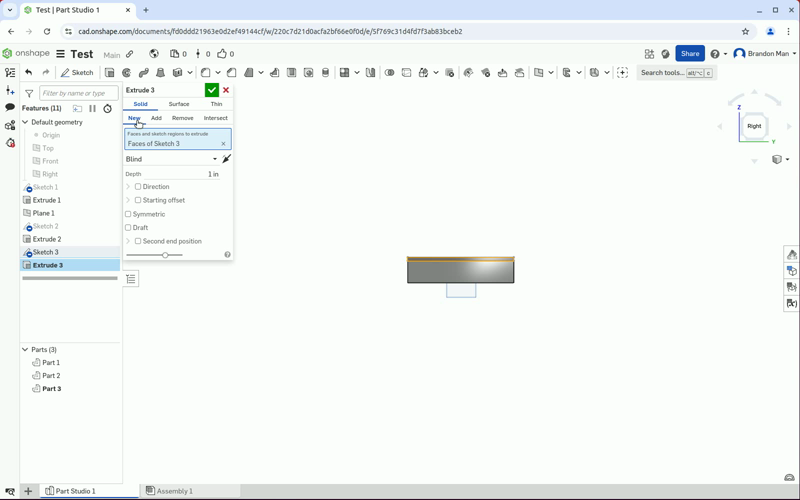
key(tab, 4)
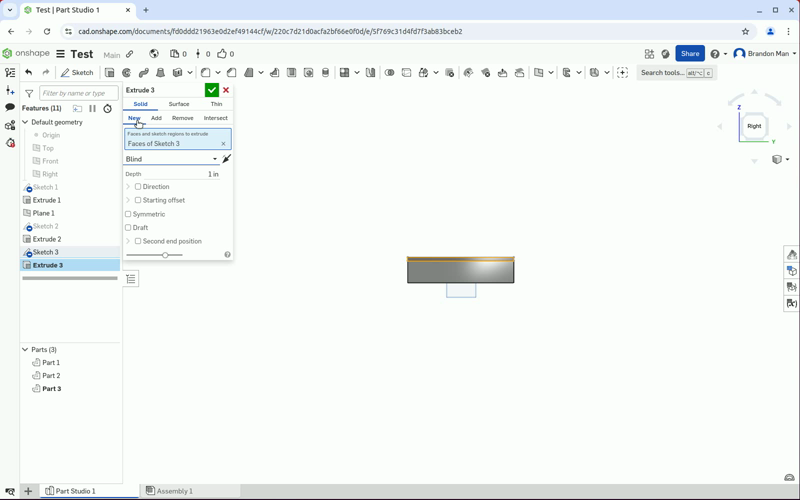
text(0.722)
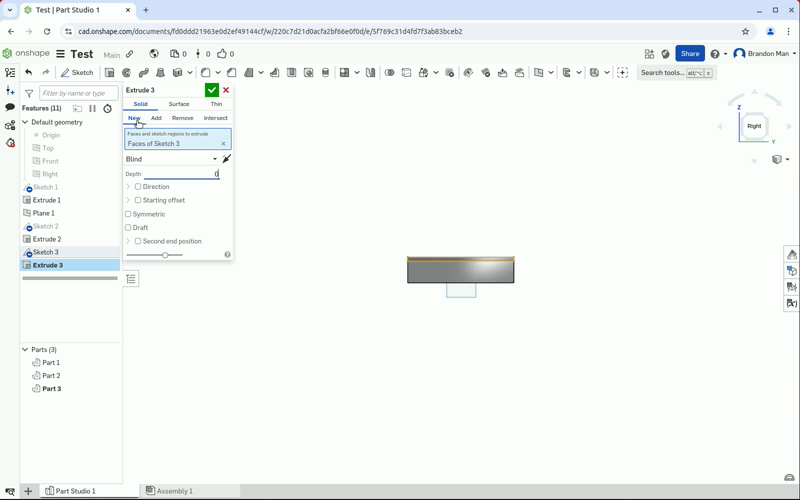
key(enter)
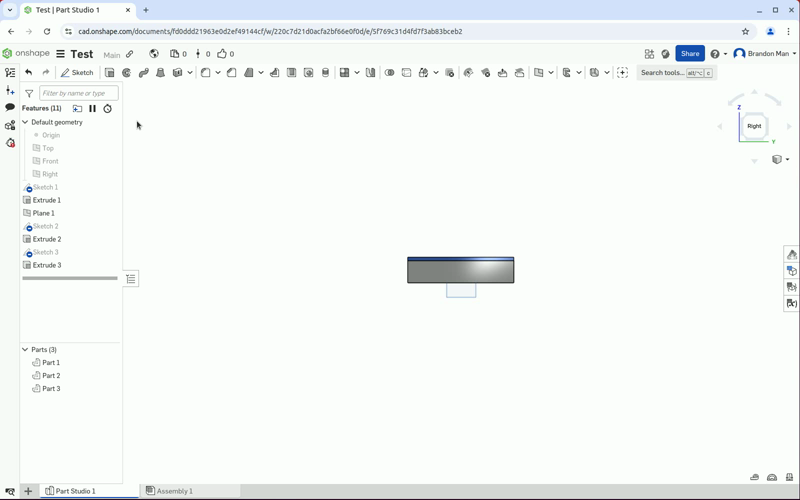
key(shift+h)
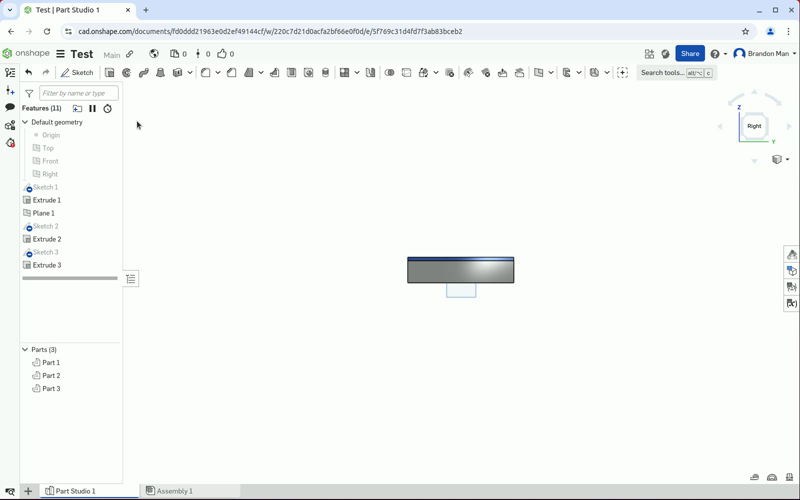
key(shift+h)
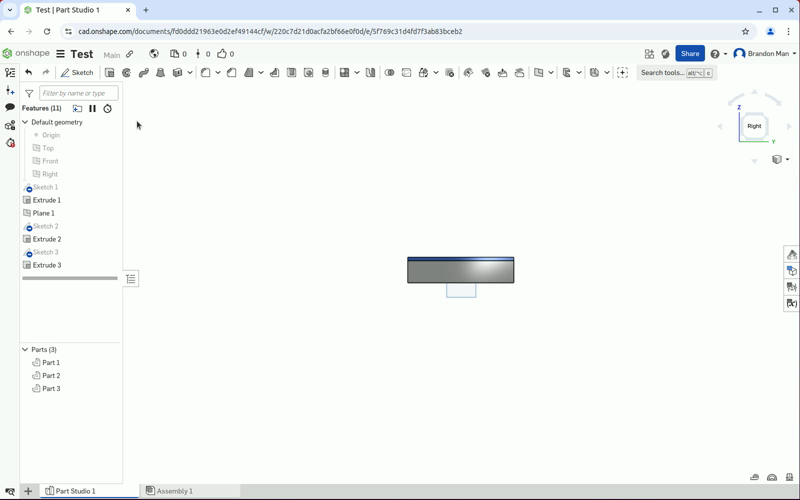
mouse_move(73, 189)
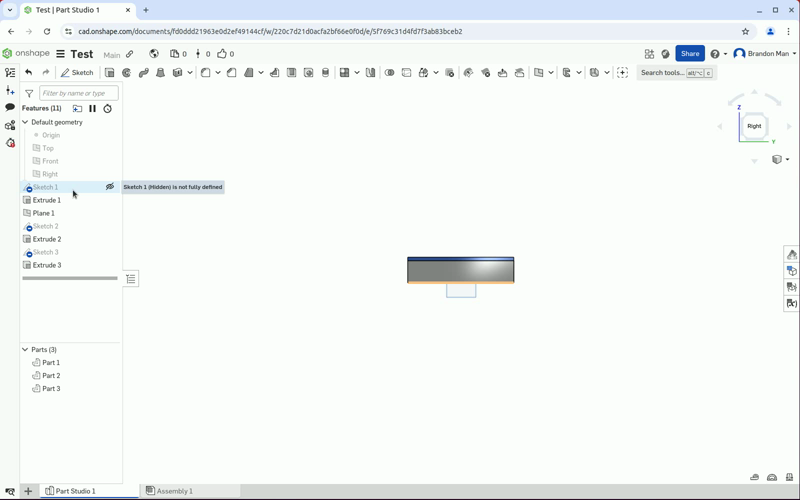
click(73, 189)
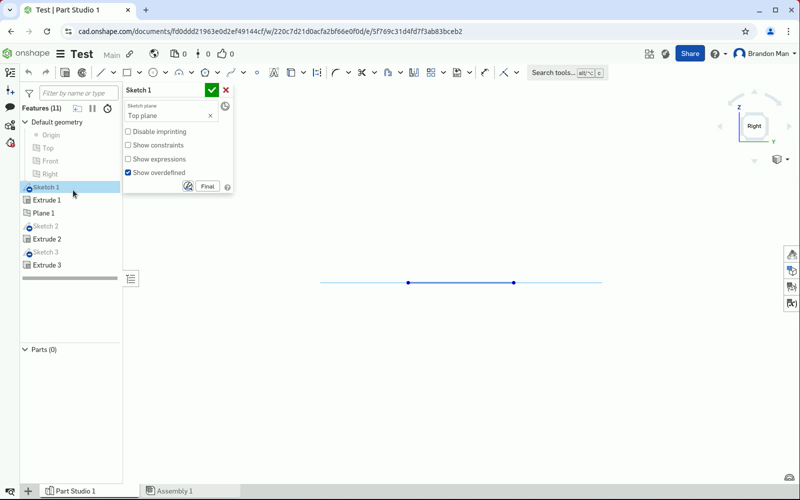
mouse_move(229, 92)
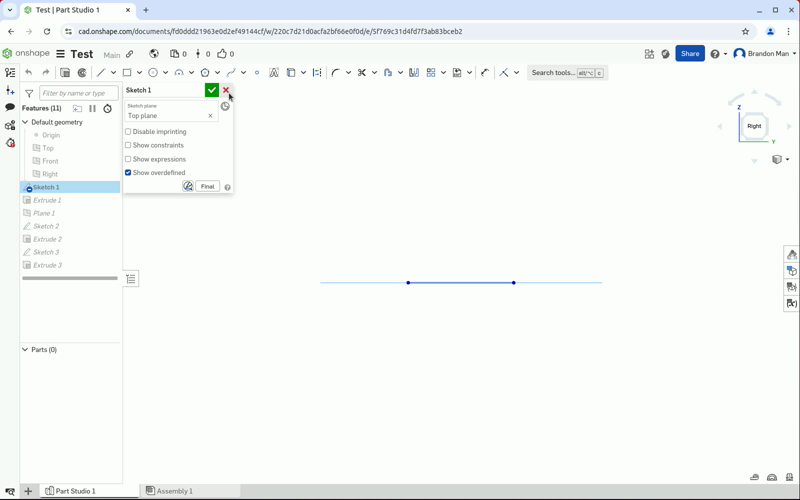
click(229, 92)
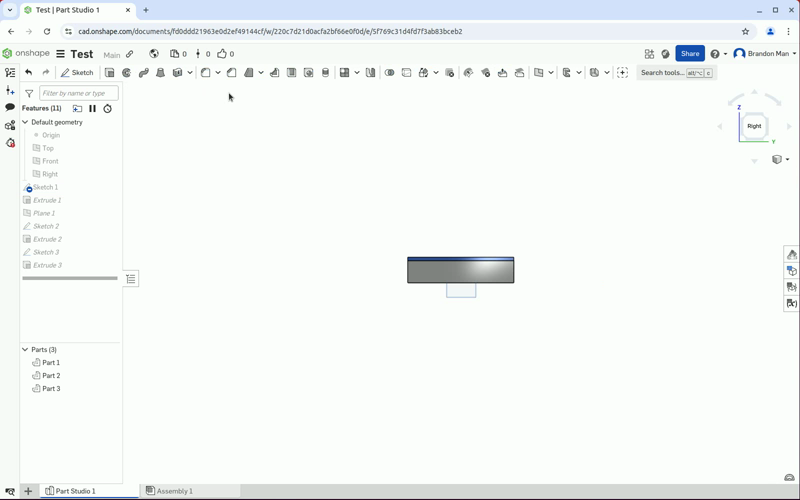
mouse_move(73, 352)
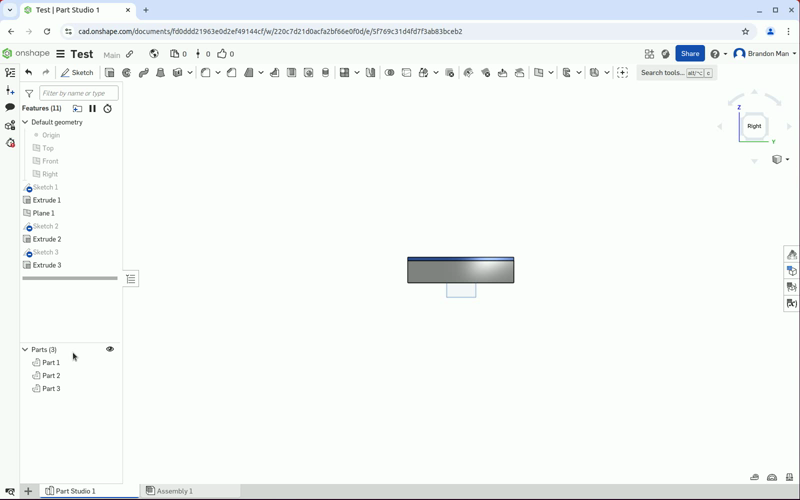
key(y)
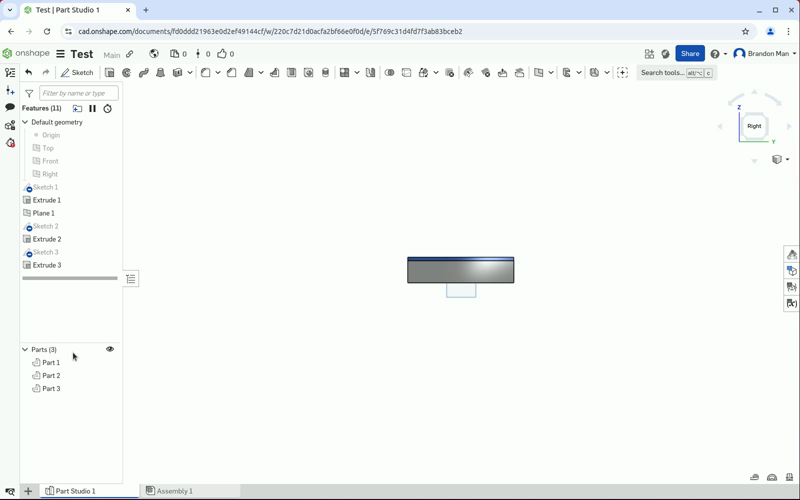
key(shift+p)
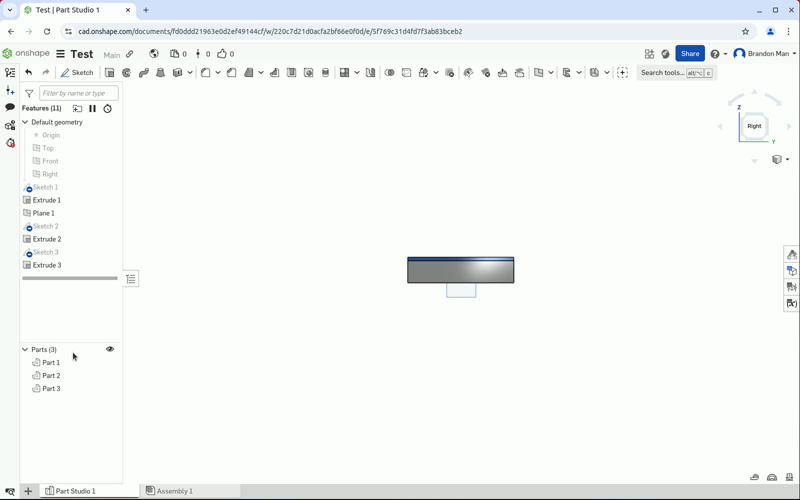
key(space)
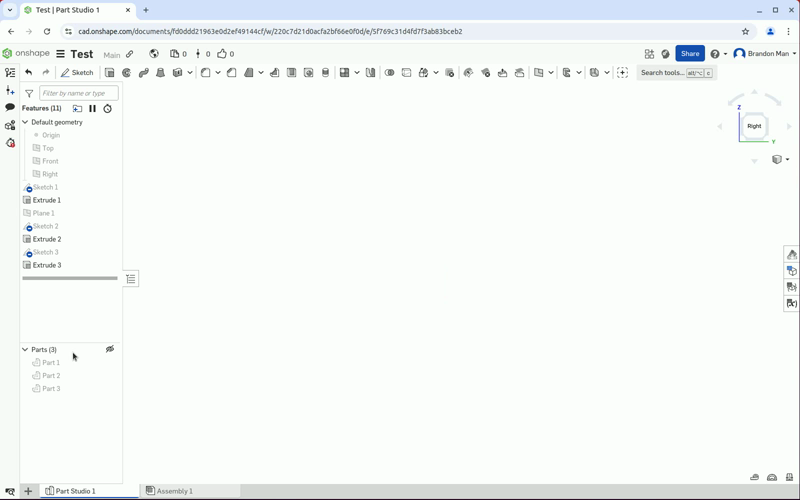
key_down(shift)
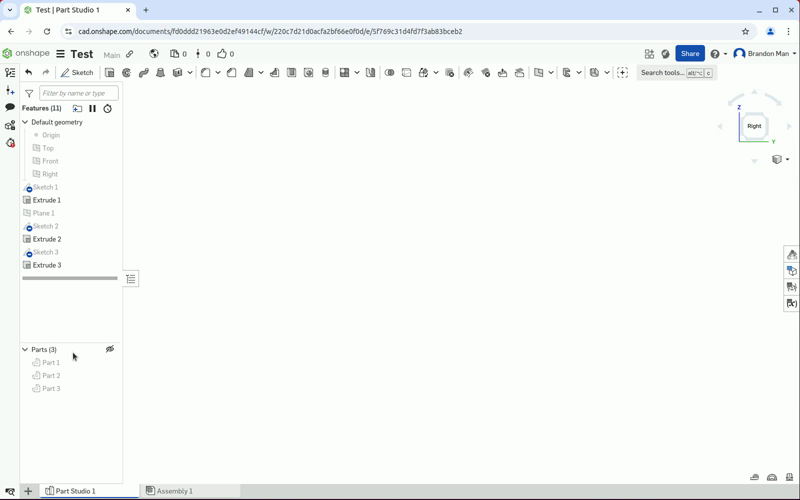
key(right)
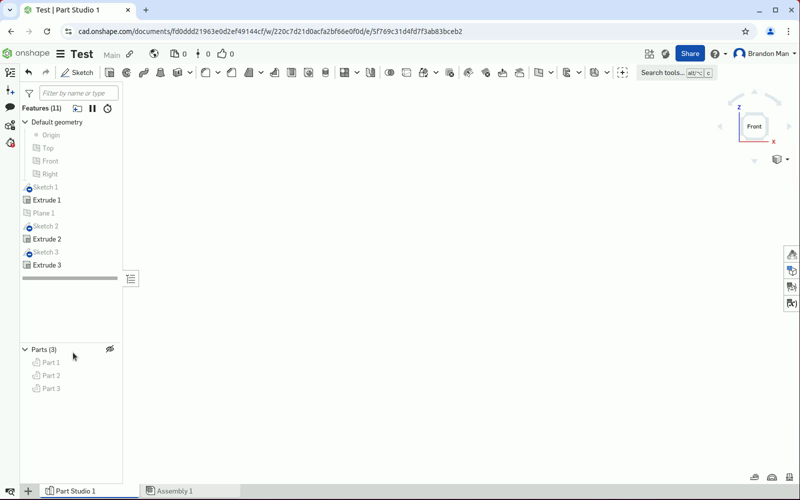
key_up(shift)
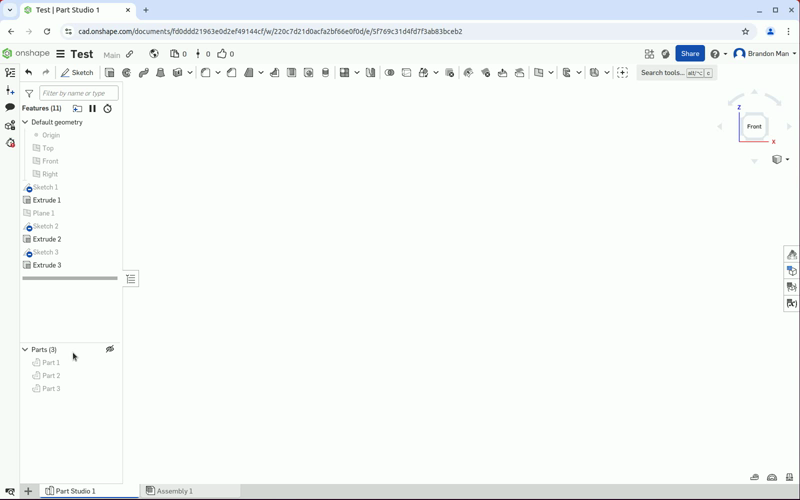
mouse_move(73, 352)
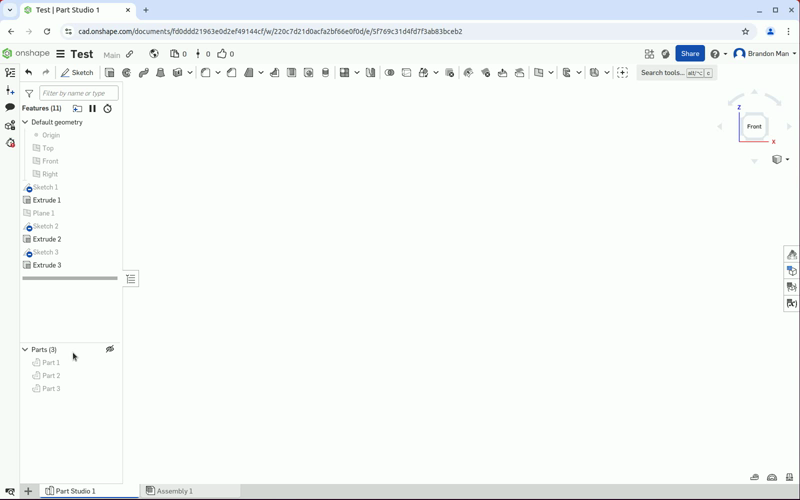
key(shift+y)
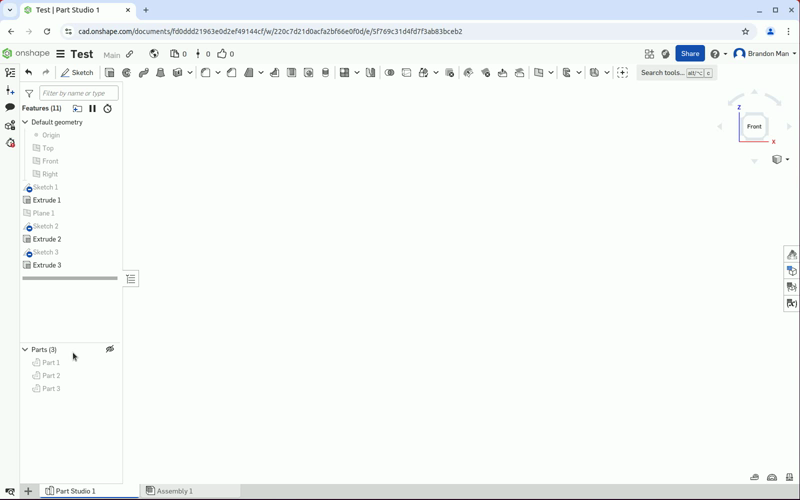
mouse_move(541, 75)
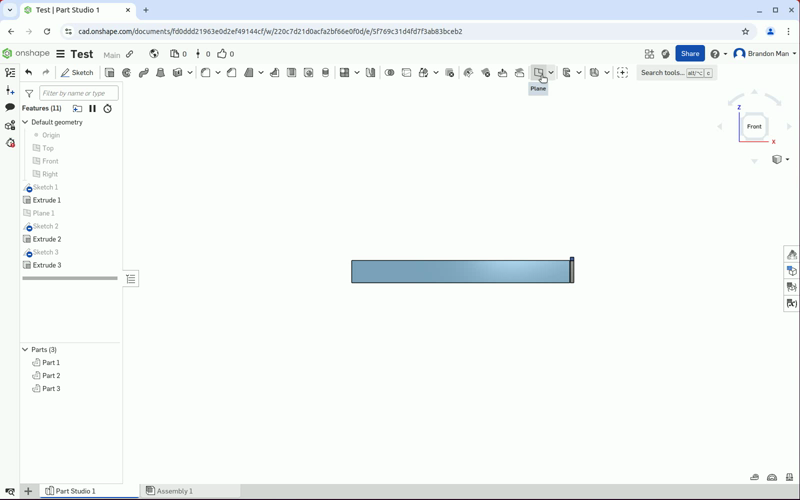
click(541, 75)
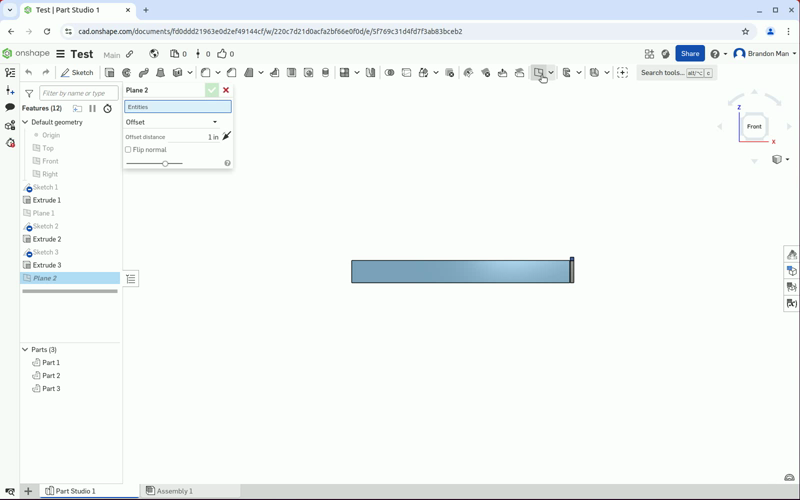
mouse_move(73, 163)
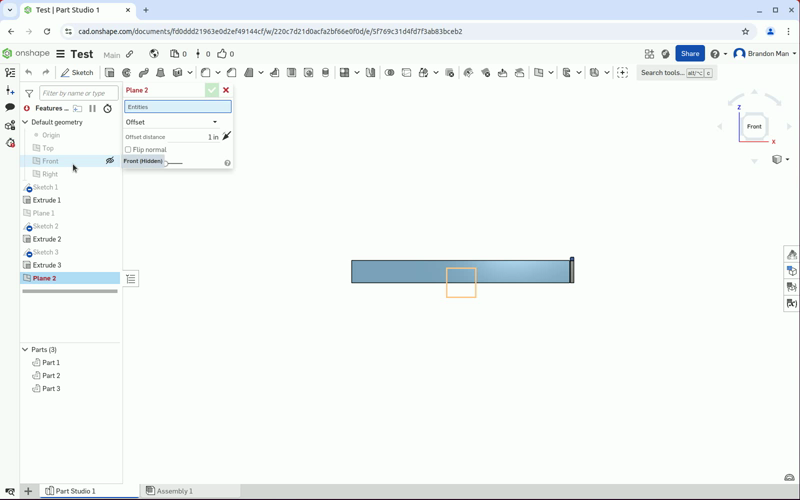
click(73, 163)
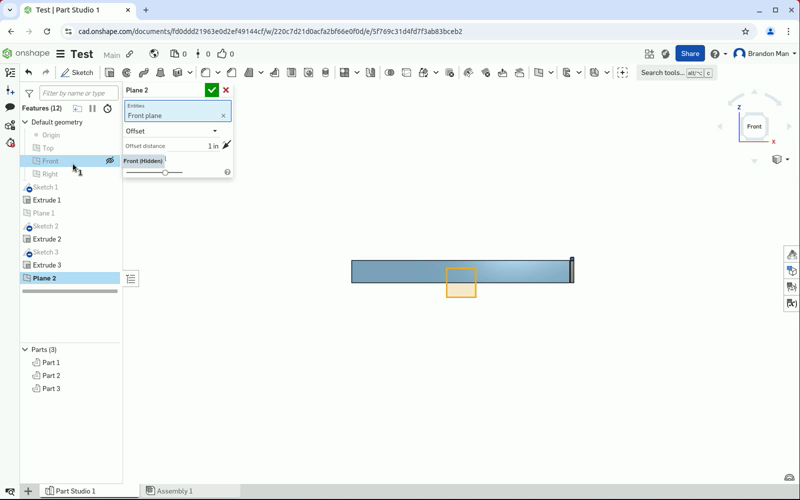
key(tab, 2)
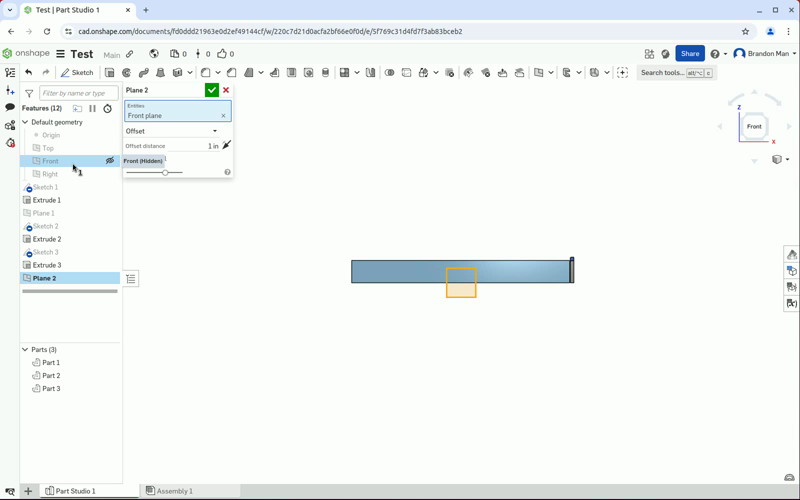
text(10.845)
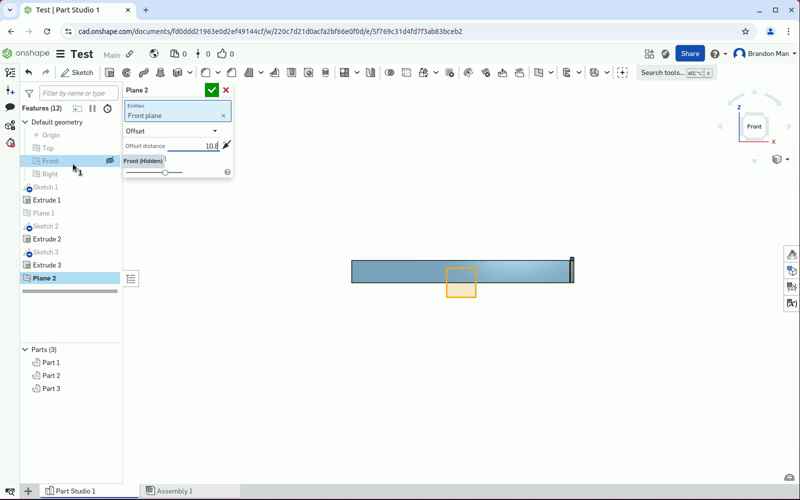
key(enter, 2)
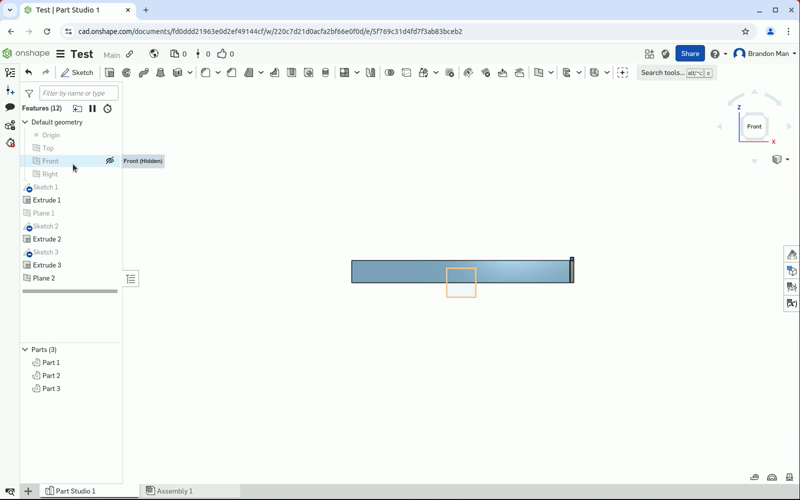
key(shift+s)
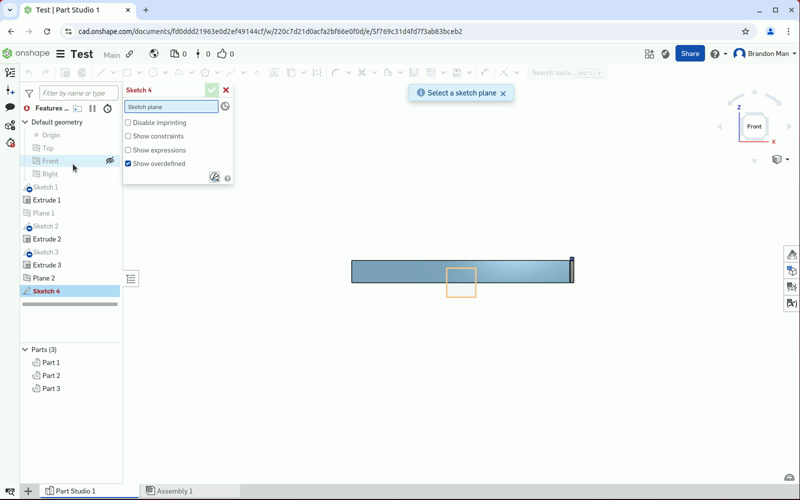
mouse_move(73, 280)
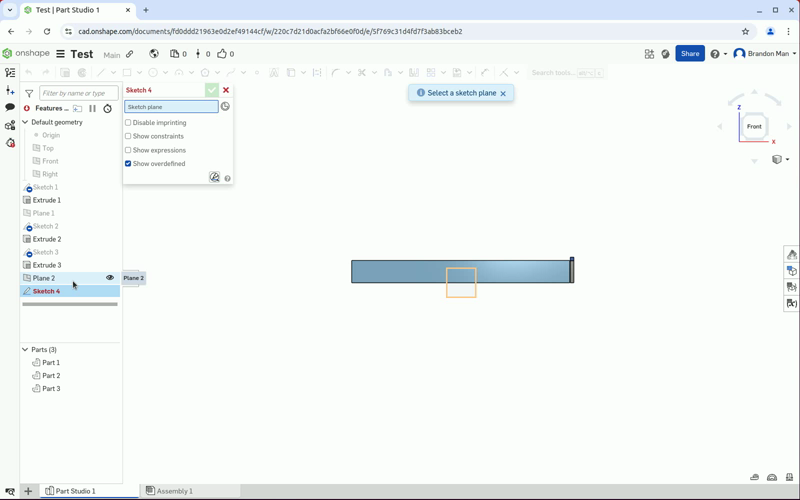
click(73, 280)
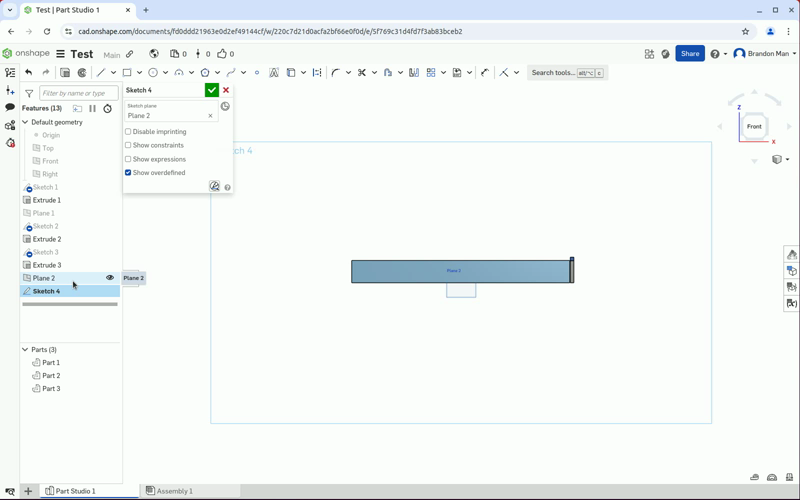
mouse_move(73, 352)
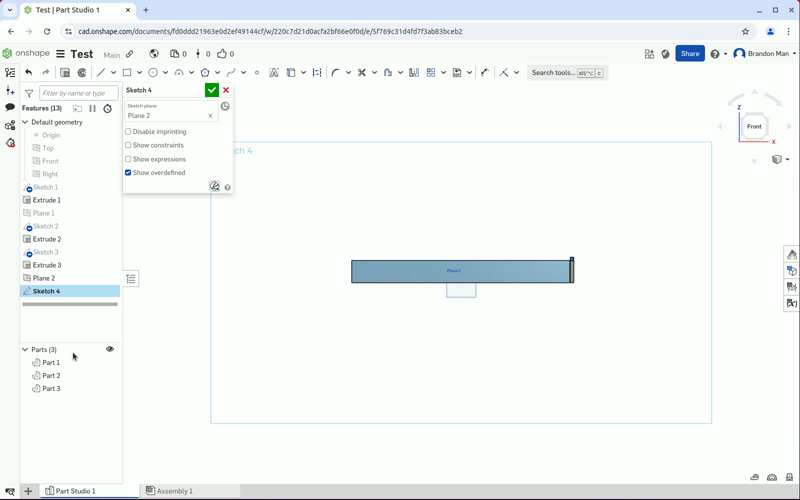
key(y)
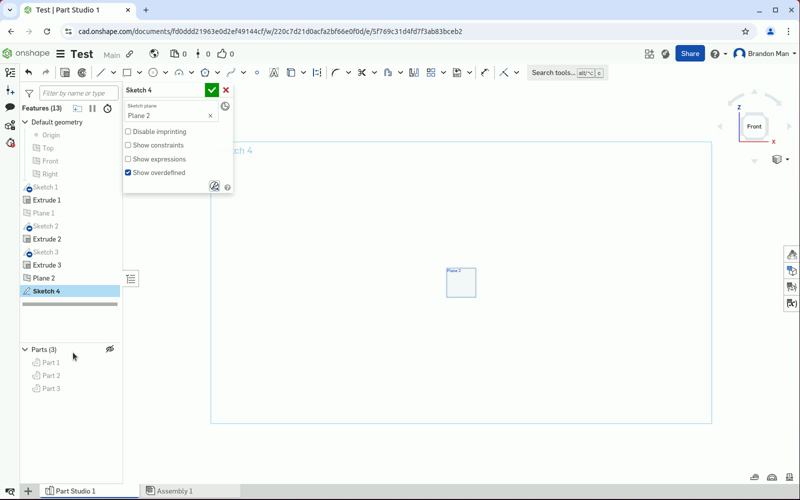
key(l)
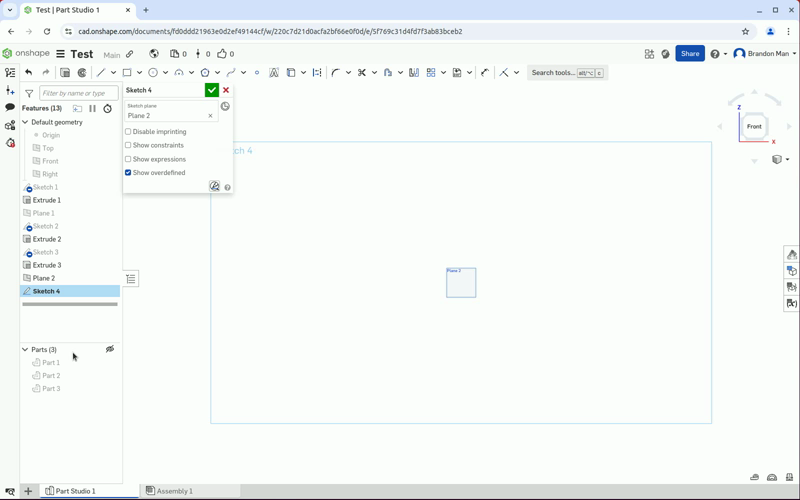
key_down(shift)
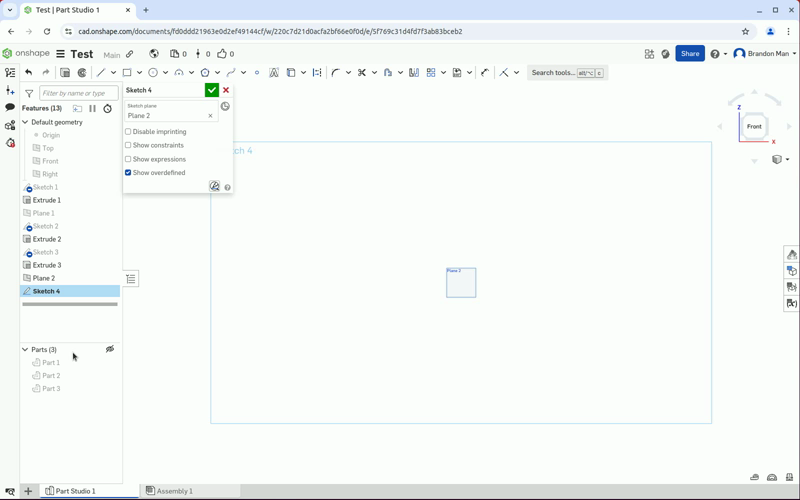
mouse_move(348, 282)
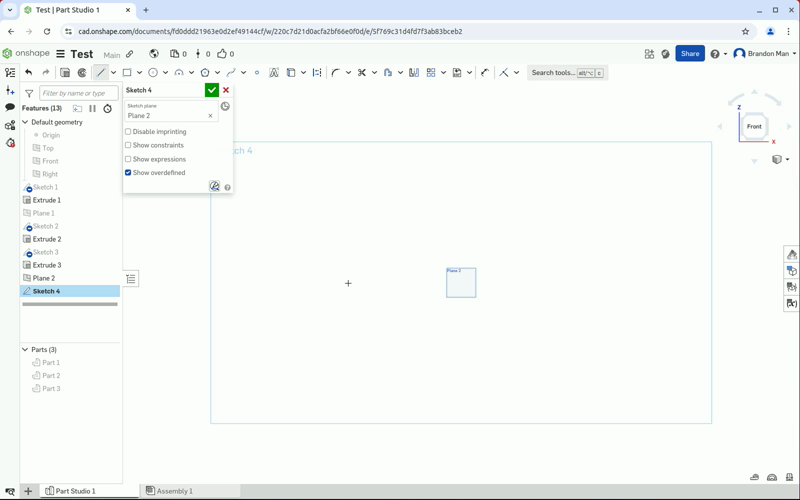
click(348, 282)
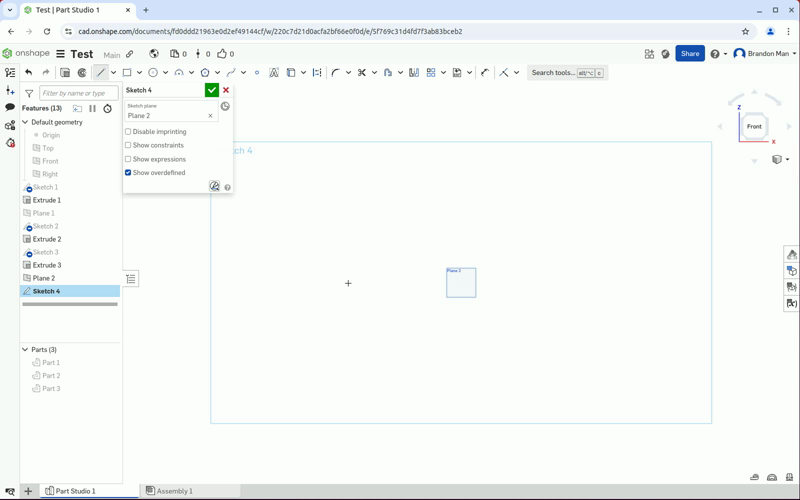
key_up(shift)
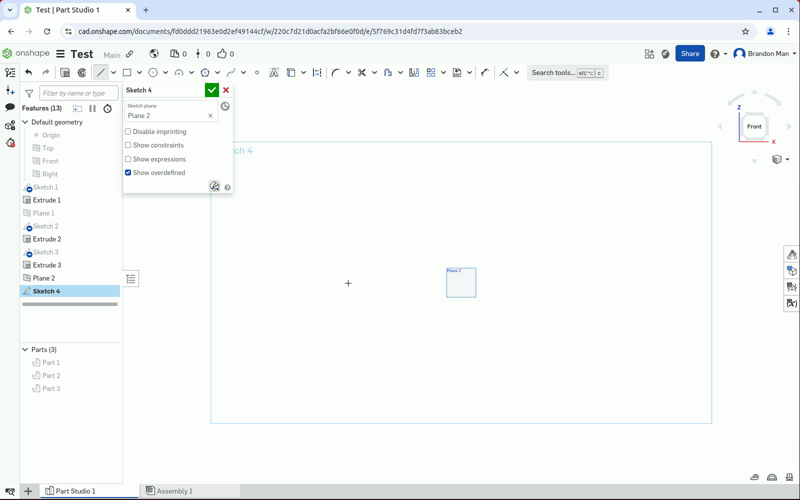
key_down(shift)
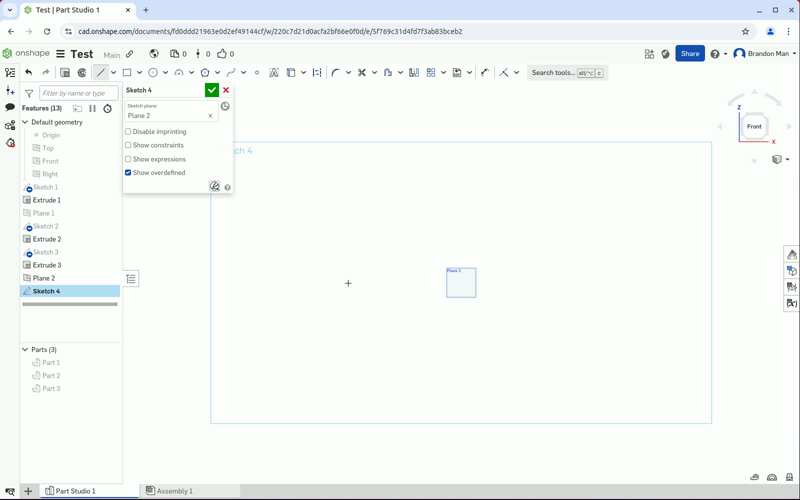
mouse_move(378, 282)
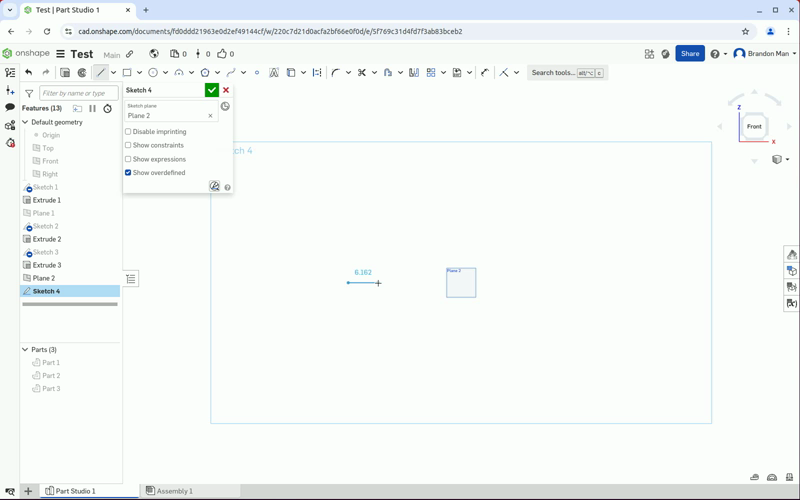
mouse_move(350, 282)
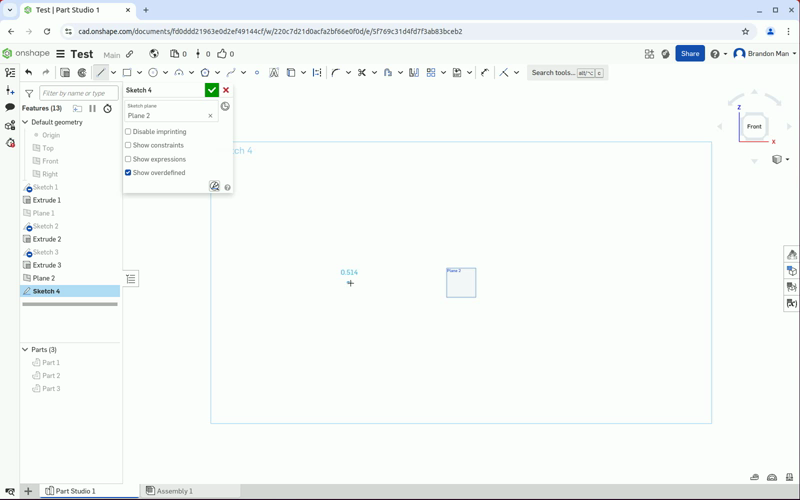
scroll(6)
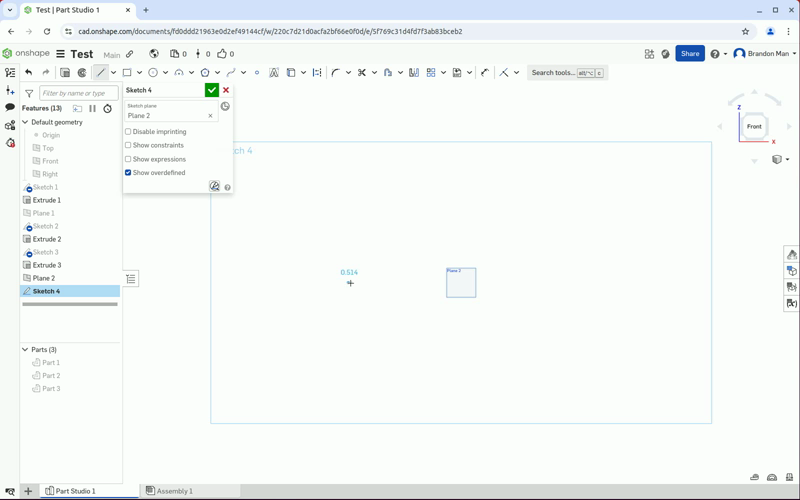
scroll(6)
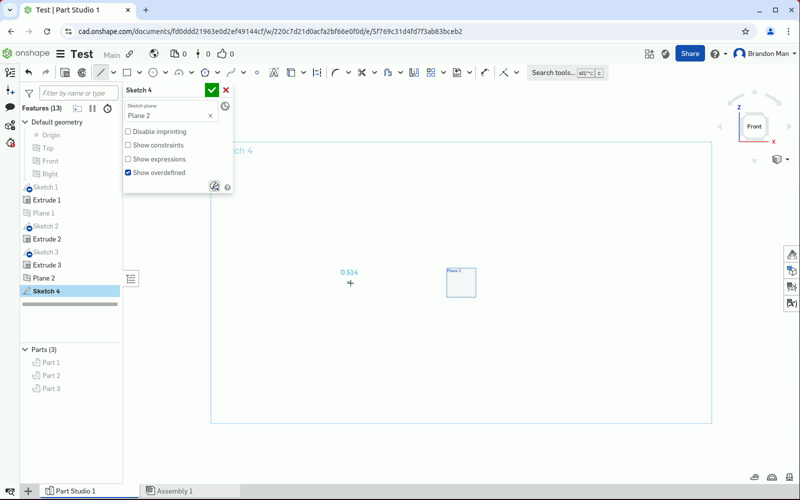
scroll(6)
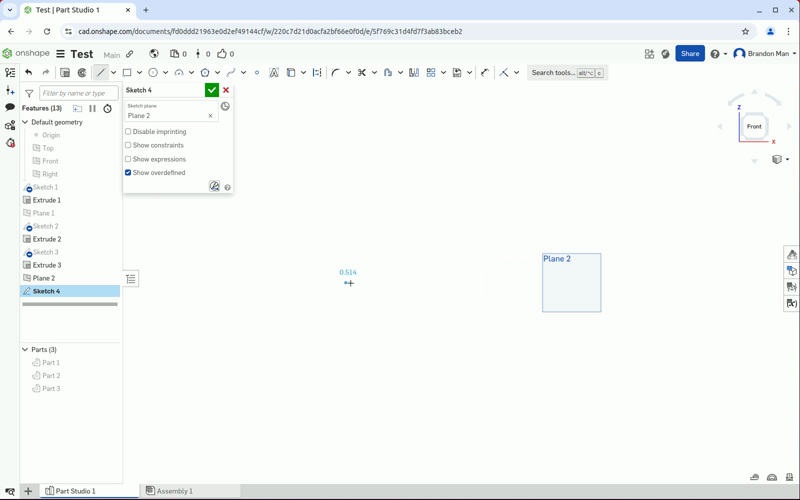
scroll(6)
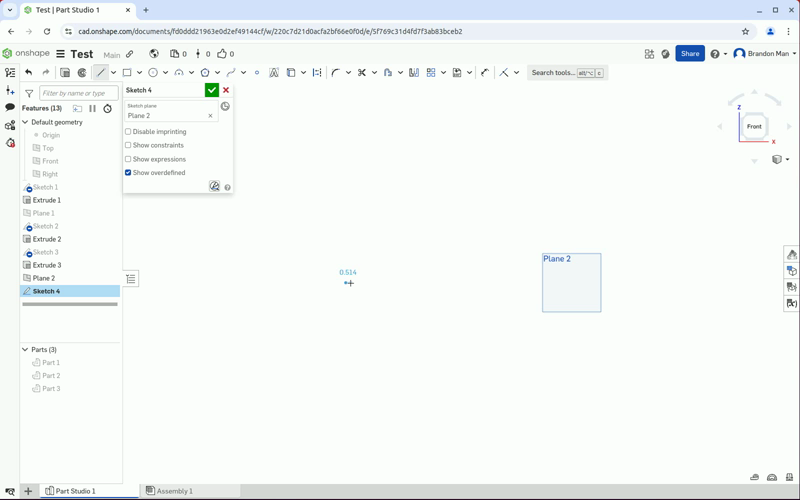
scroll(6)
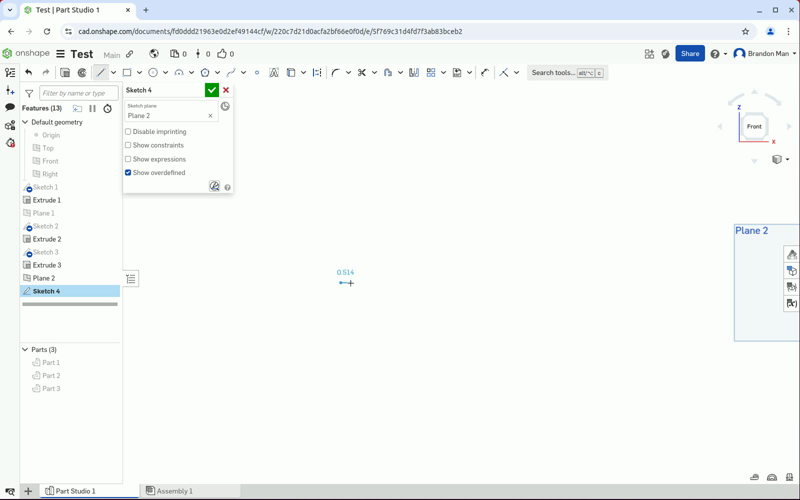
scroll(6)
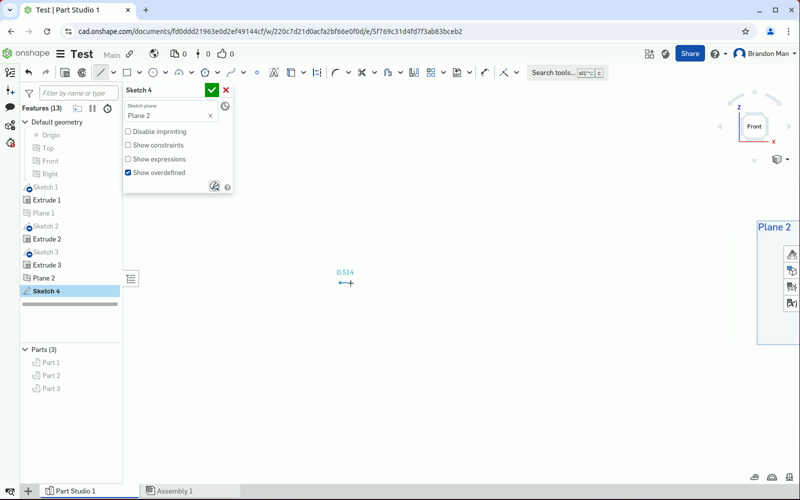
scroll(6)
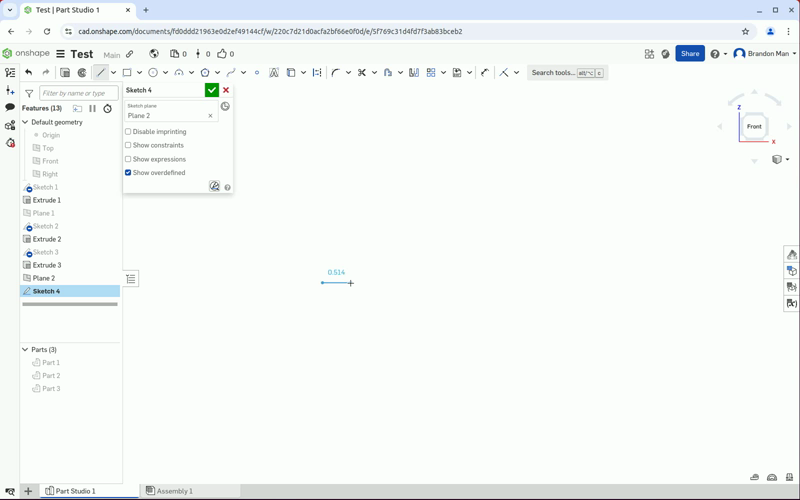
click(350, 282)
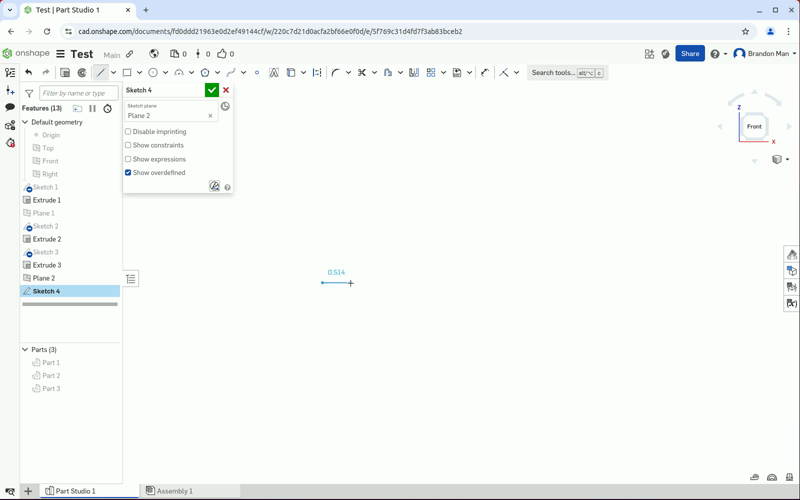
scroll(-6)
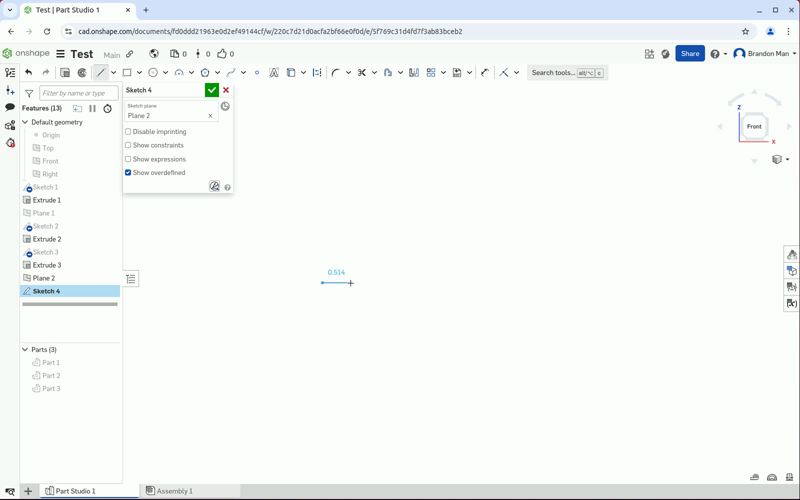
scroll(-6)
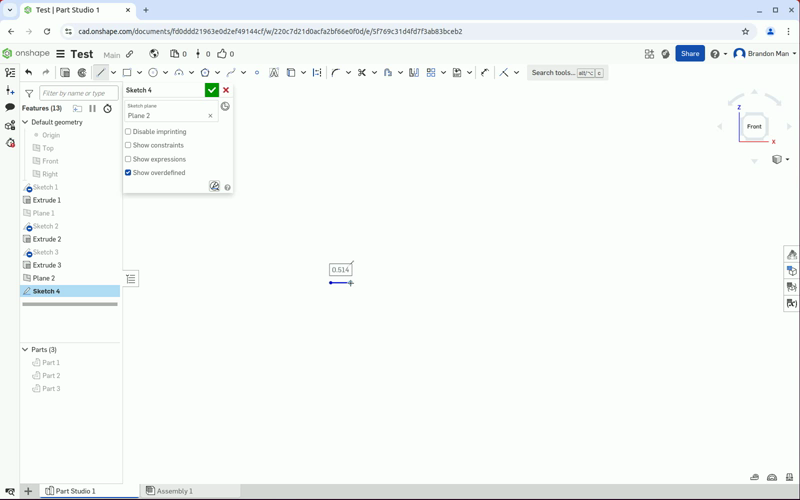
scroll(-6)
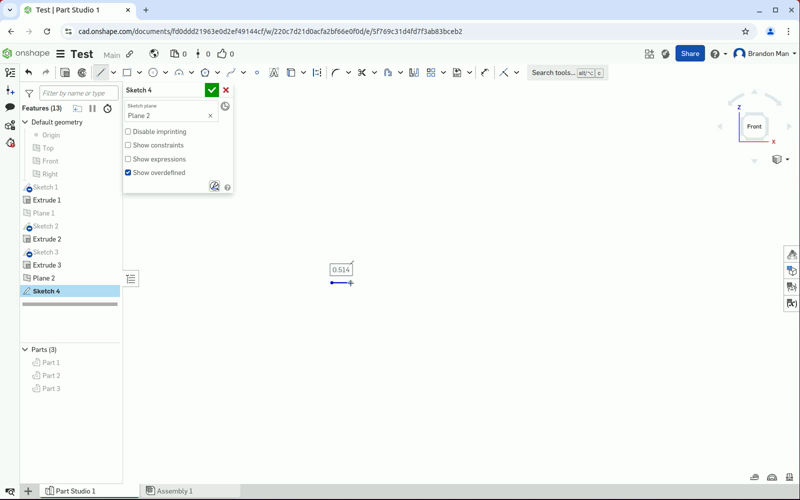
scroll(-6)
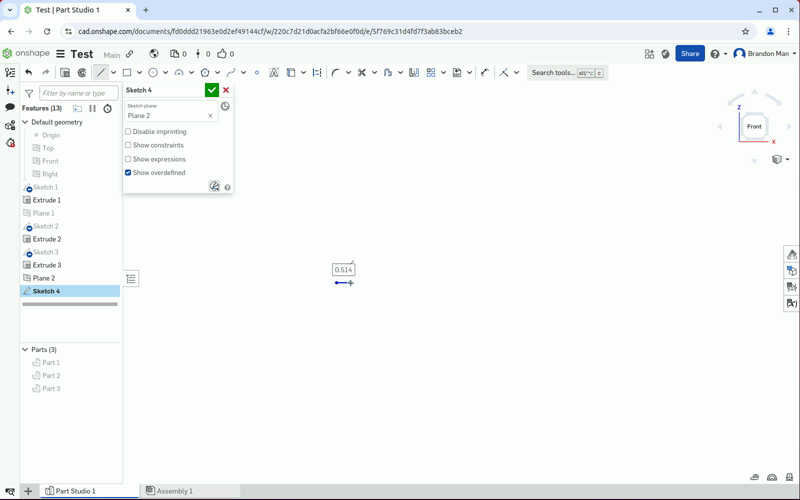
scroll(-6)
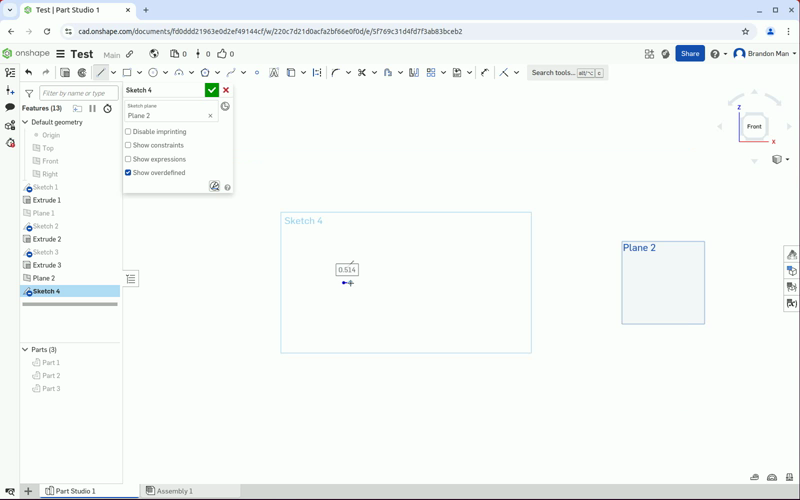
scroll(-6)
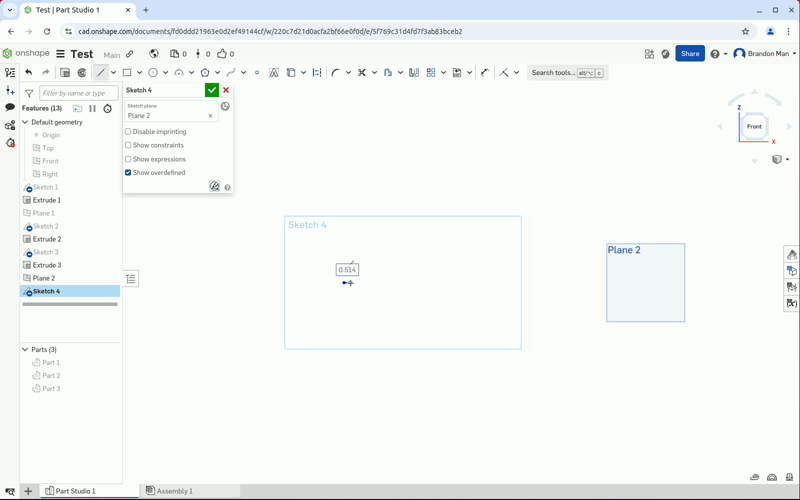
scroll(-6)
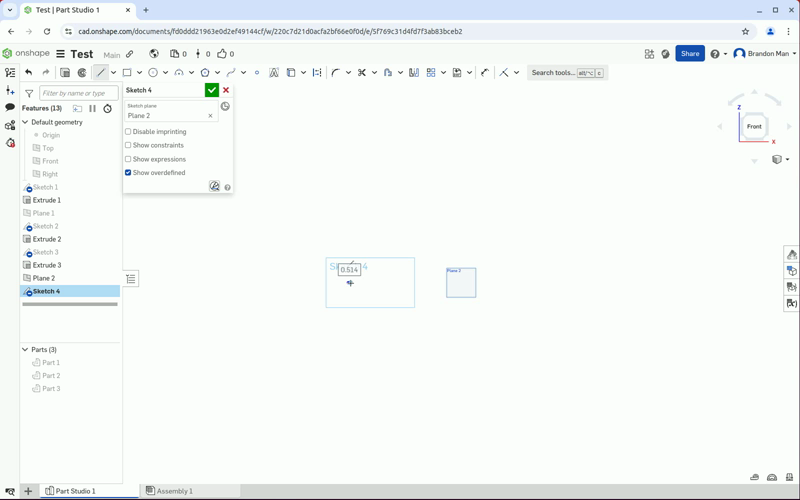
key_up(shift)
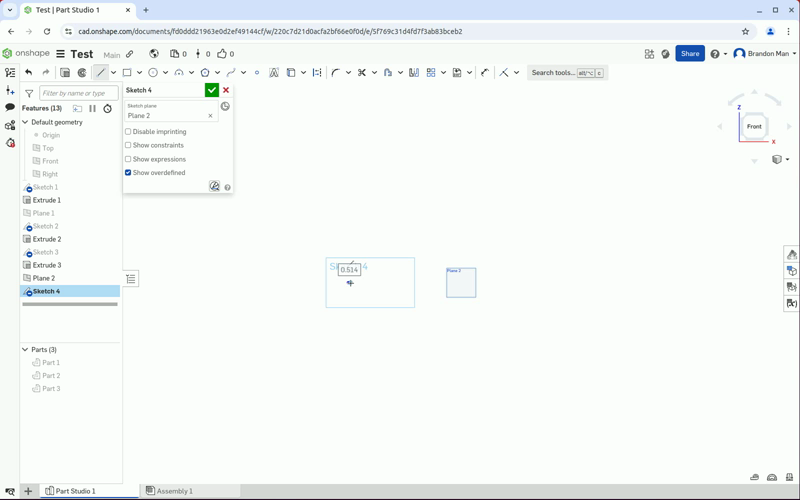
key_down(shift)
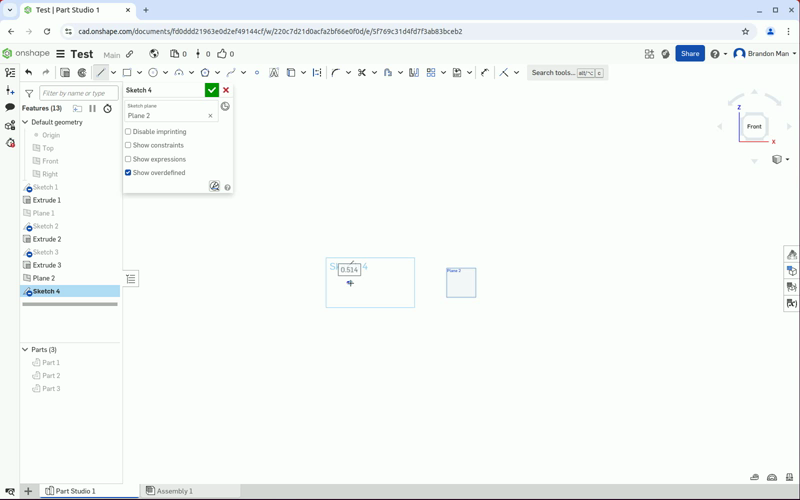
mouse_move(380, 282)
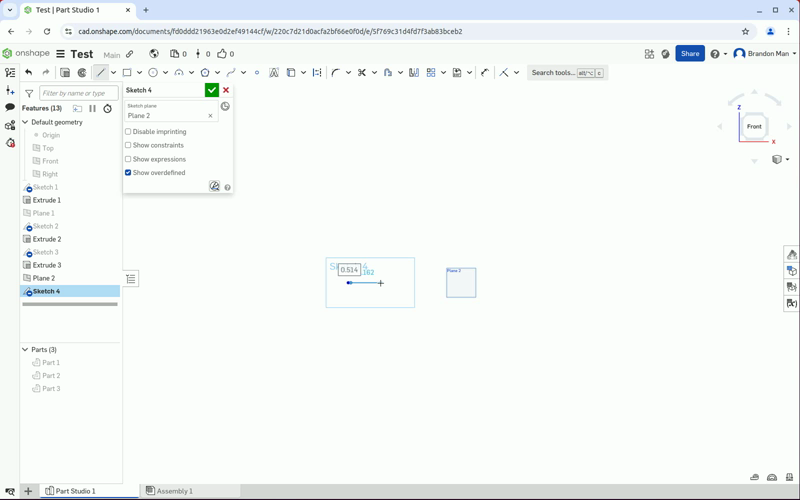
mouse_move(350, 259)
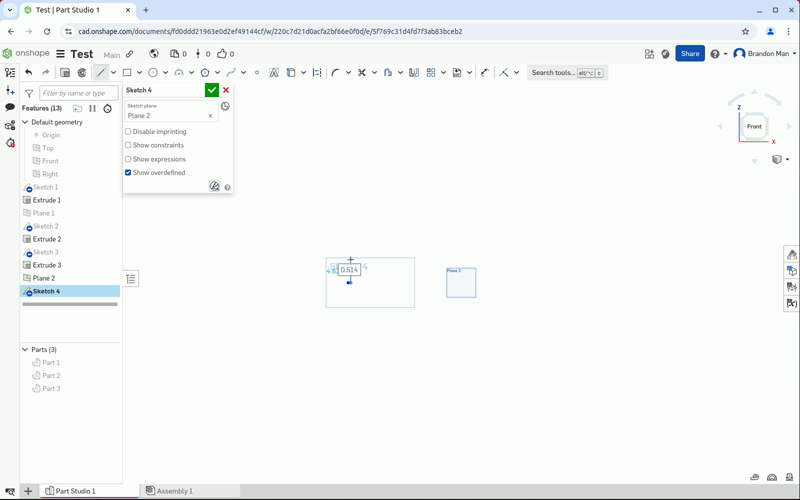
click(350, 259)
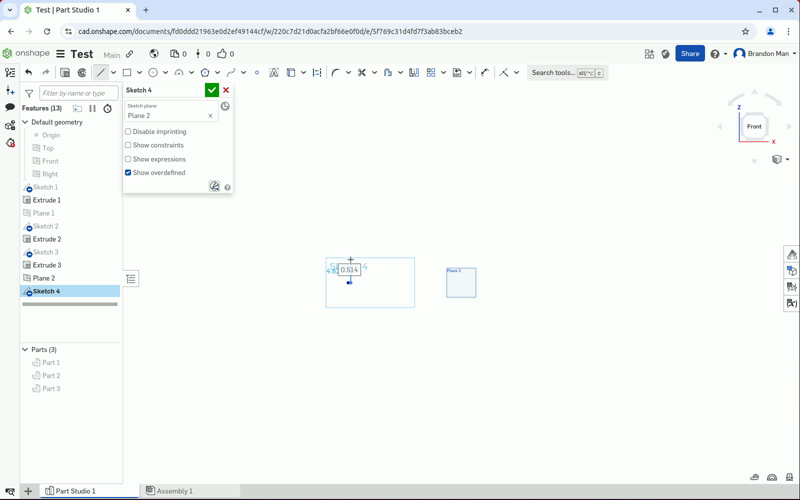
key_up(shift)
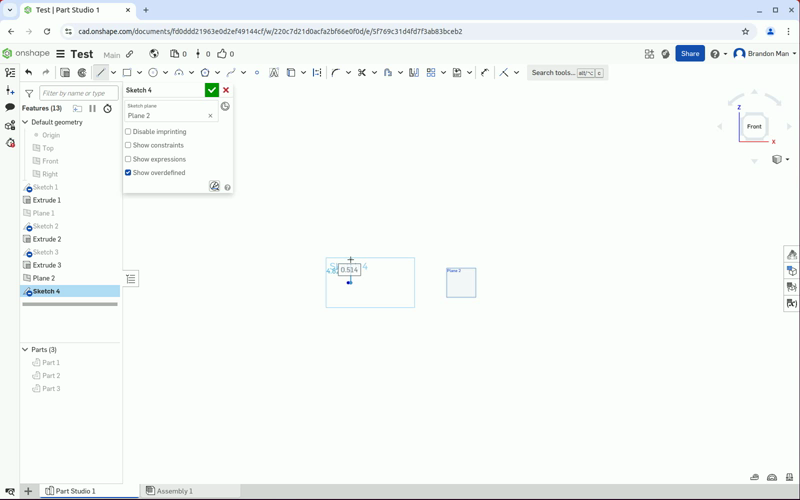
key_down(shift)
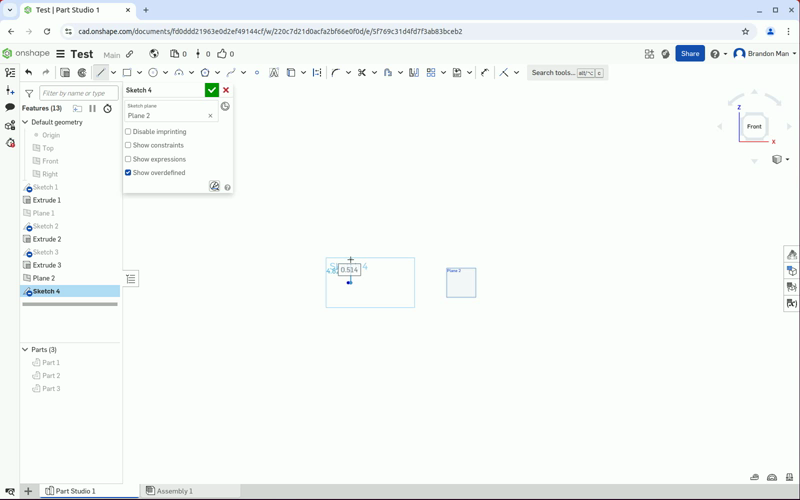
mouse_move(569, 259)
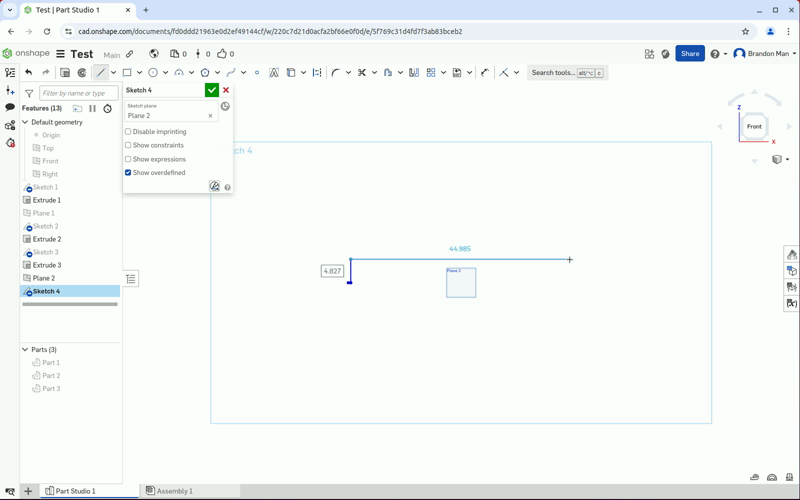
click(569, 259)
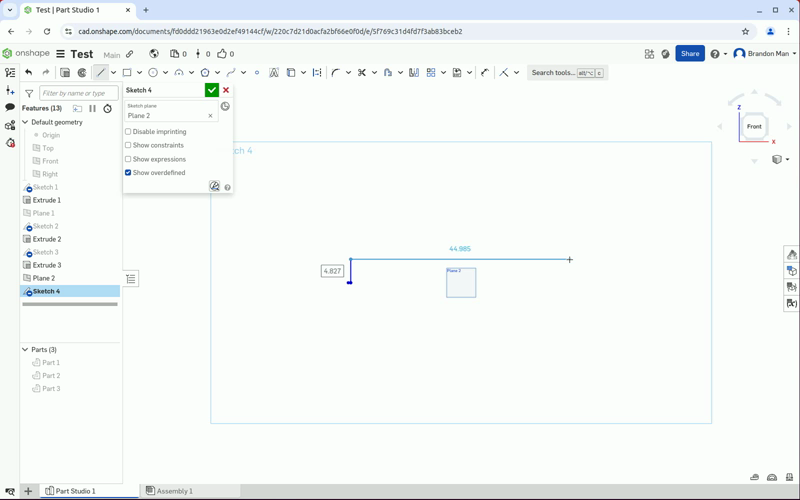
key_up(shift)
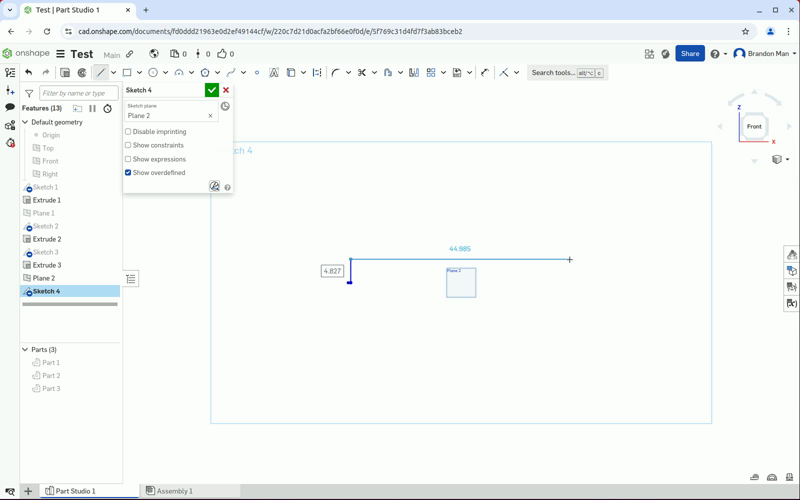
key_down(shift)
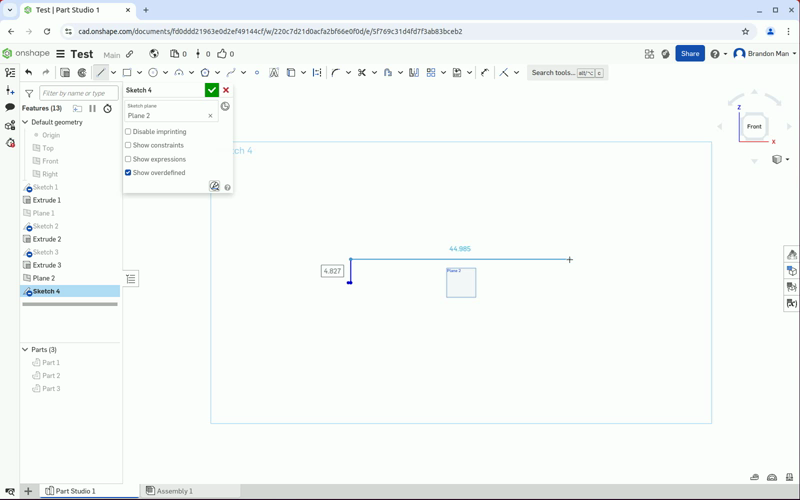
mouse_move(589, 259)
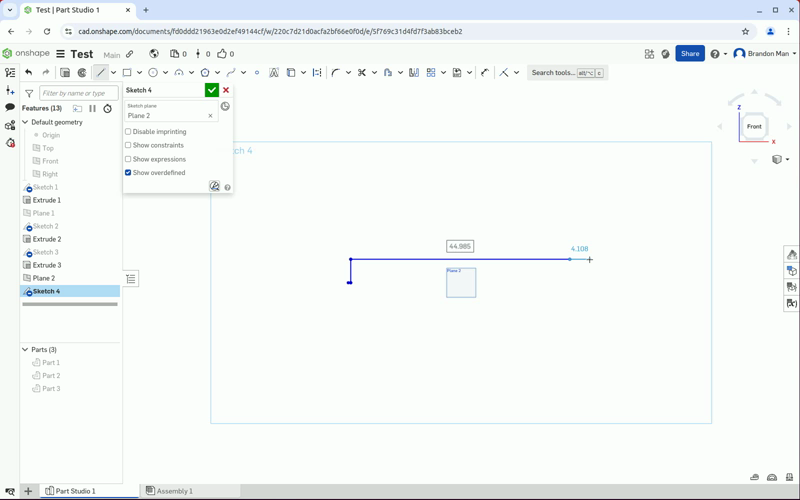
mouse_move(569, 282)
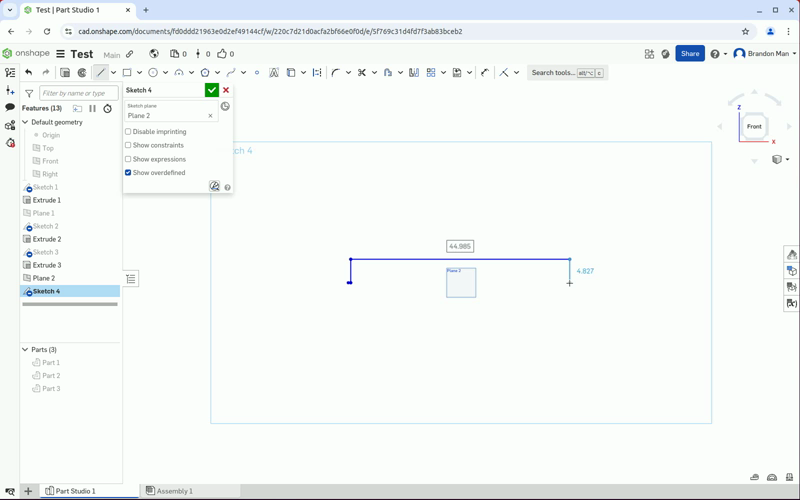
click(569, 282)
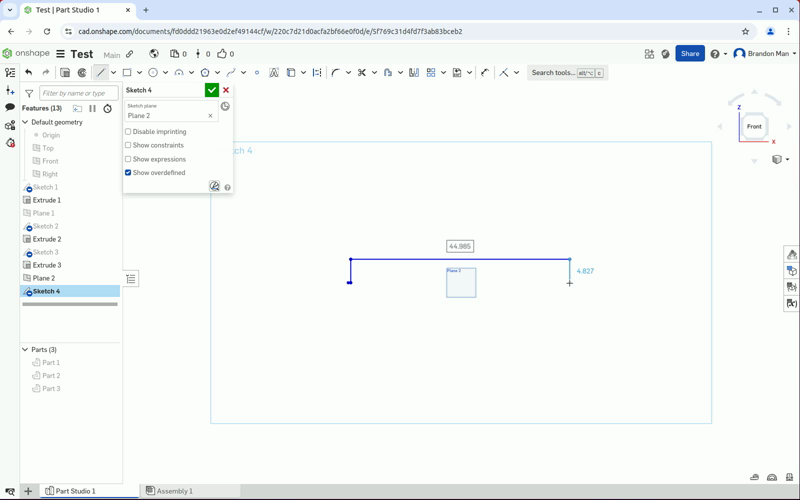
key_up(shift)
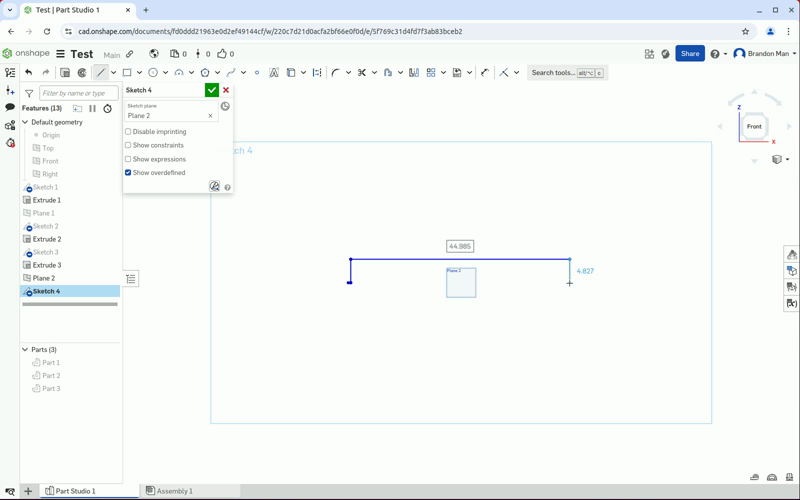
key_down(shift)
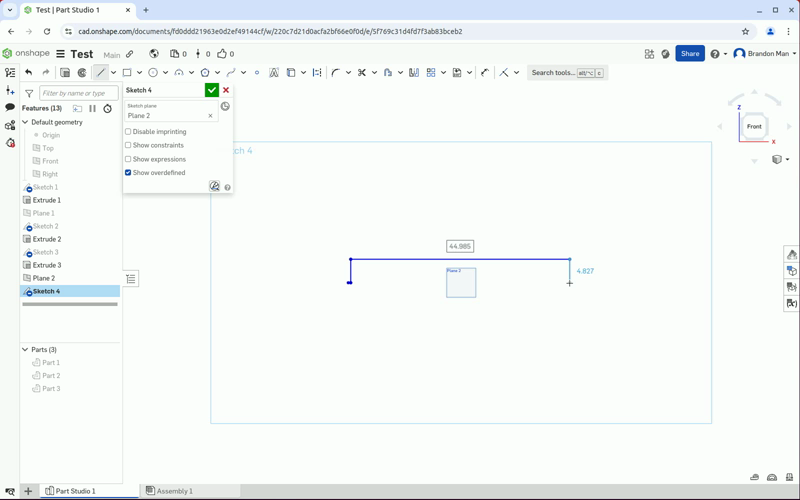
mouse_move(589, 282)
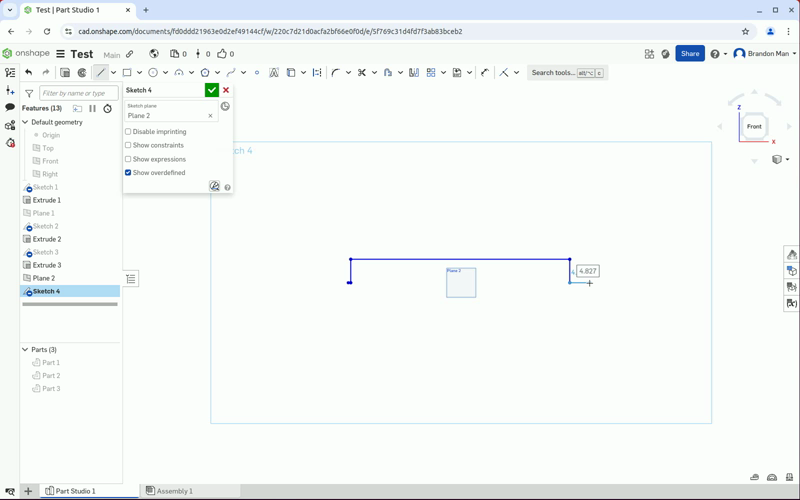
mouse_move(572, 282)
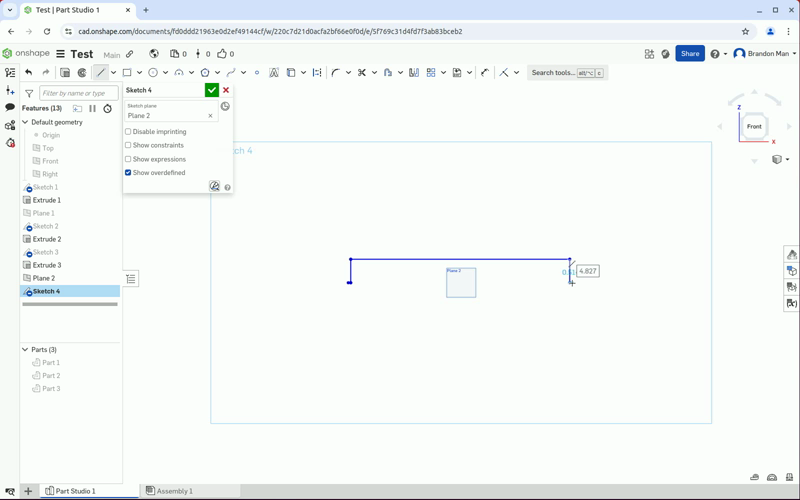
scroll(6)
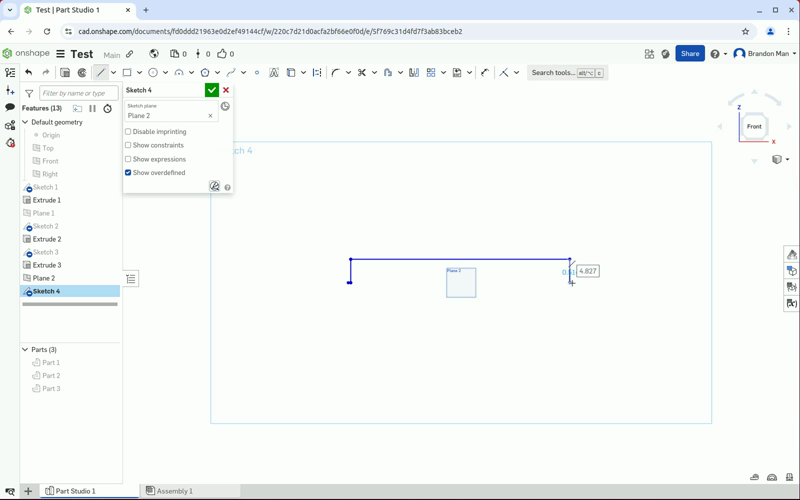
scroll(6)
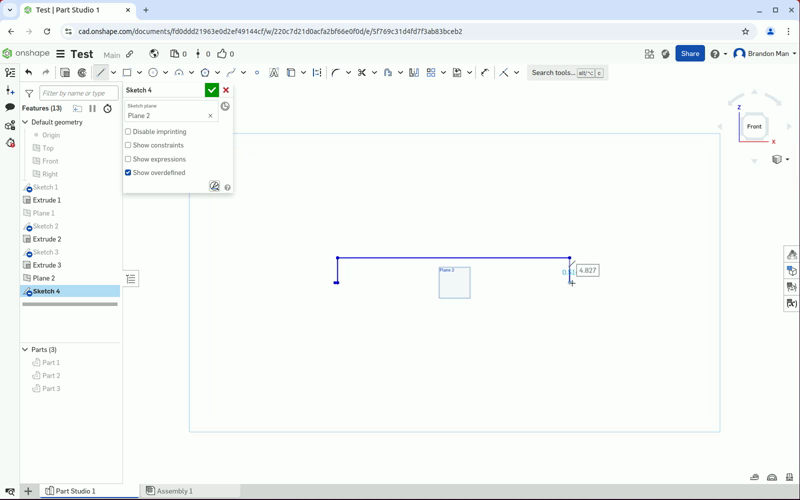
scroll(6)
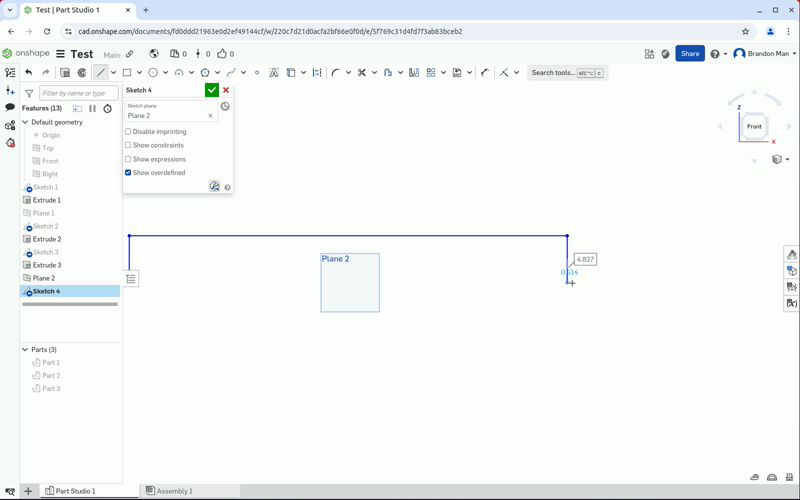
scroll(6)
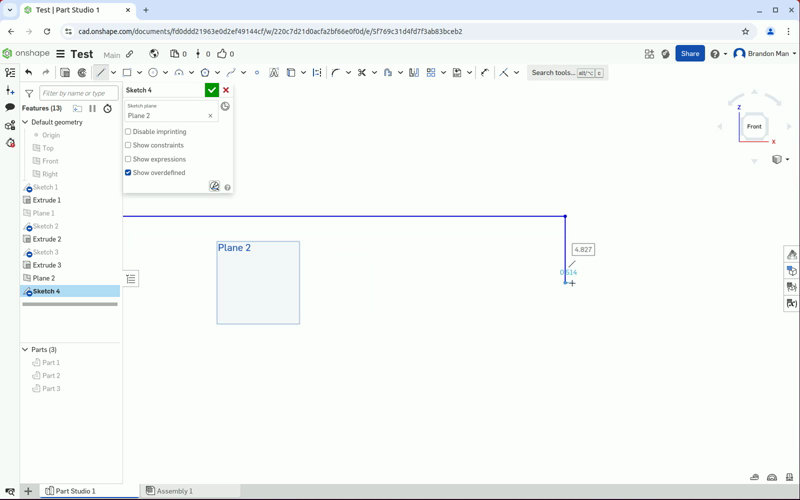
scroll(6)
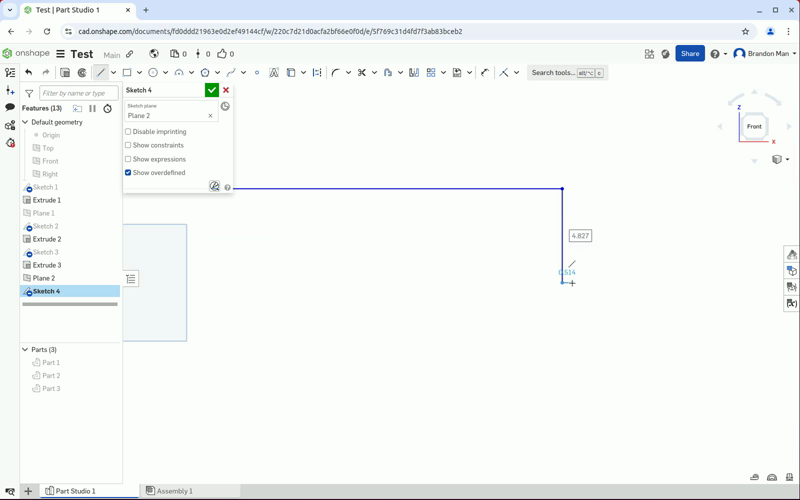
scroll(6)
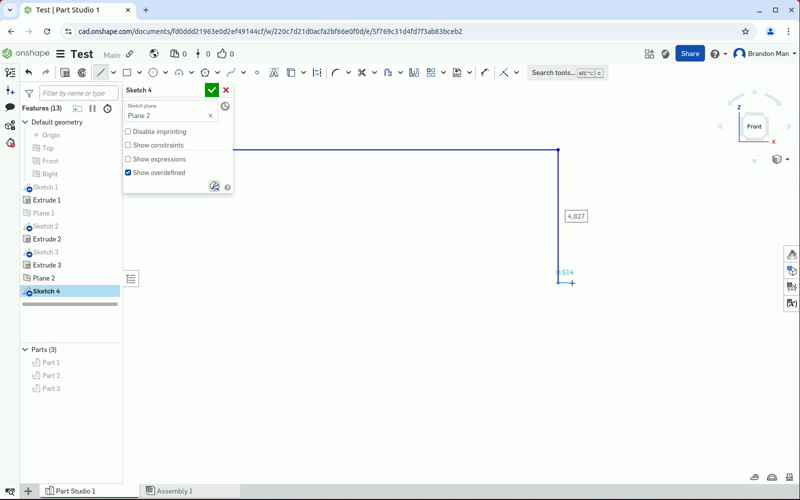
scroll(6)
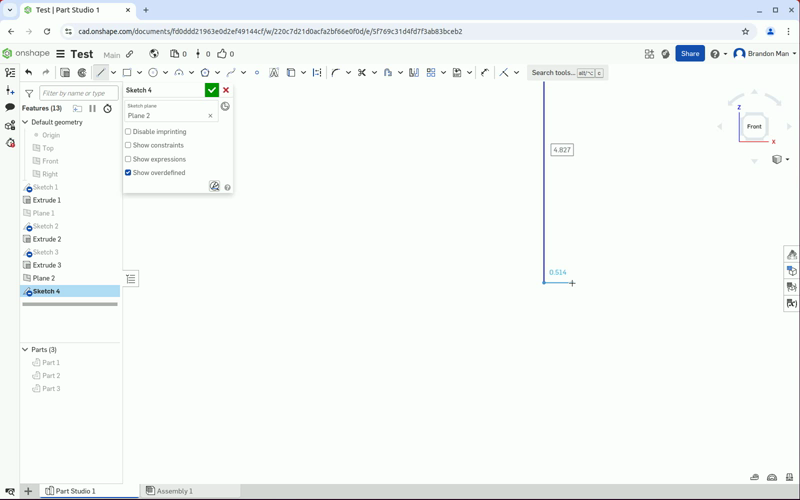
click(572, 282)
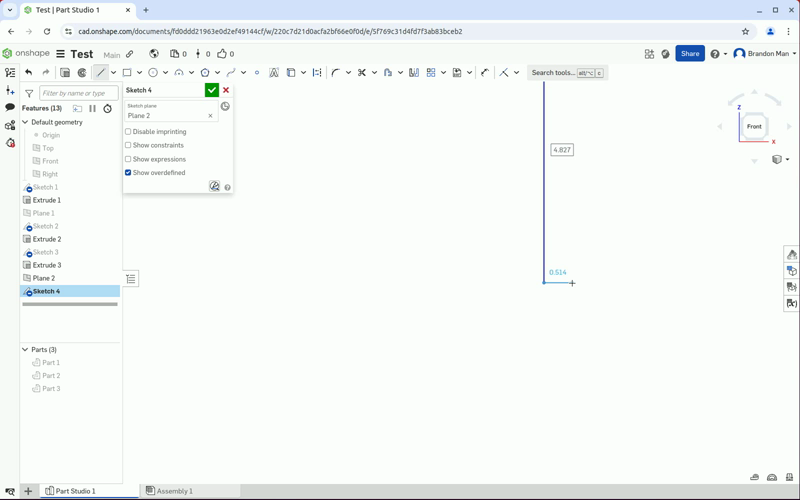
scroll(-6)
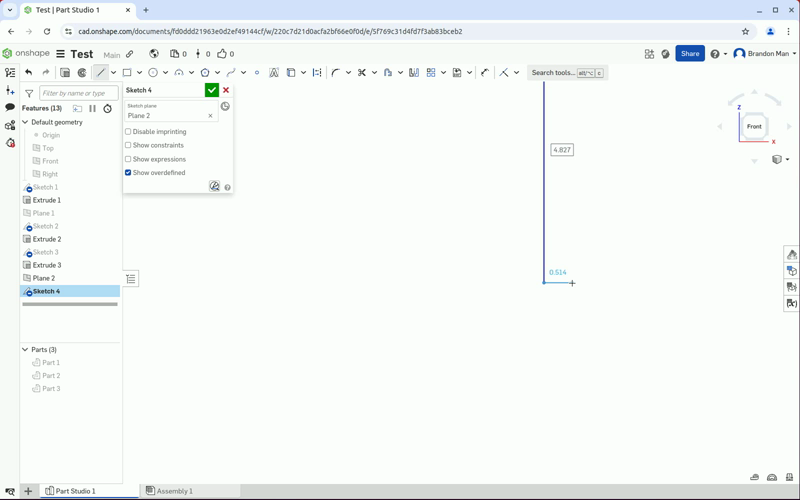
scroll(-6)
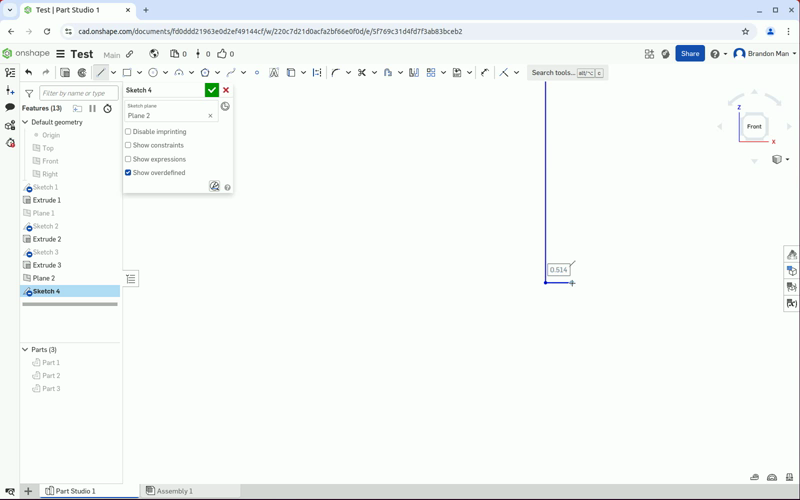
scroll(-6)
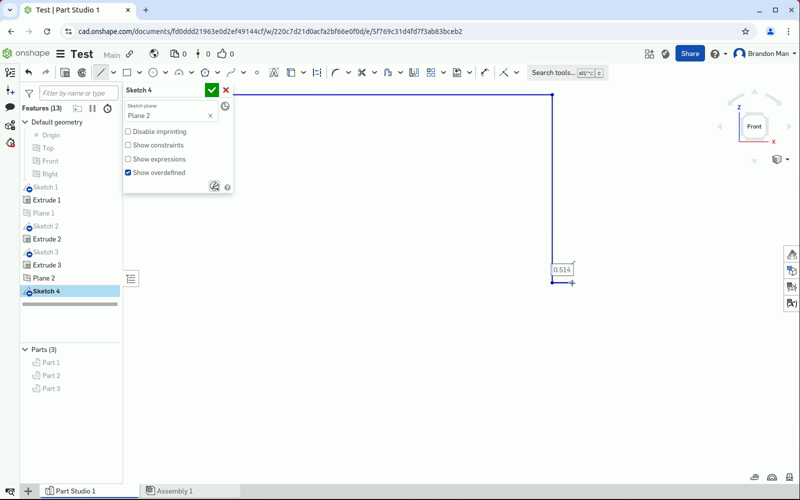
scroll(-6)
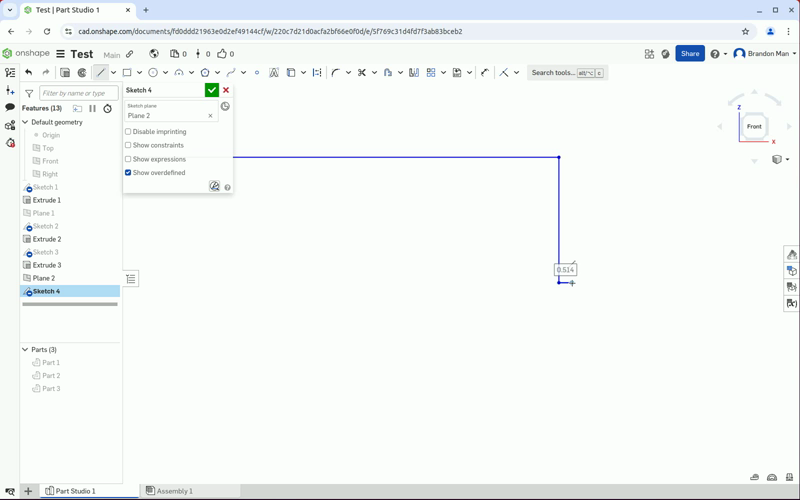
scroll(-6)
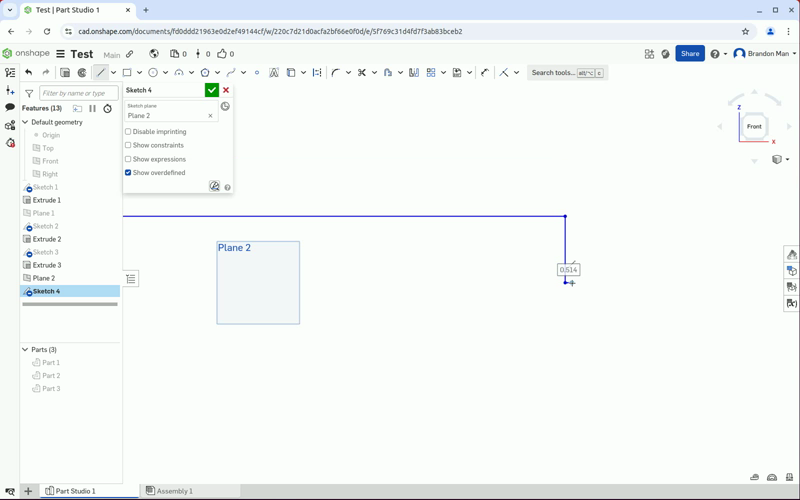
scroll(-6)
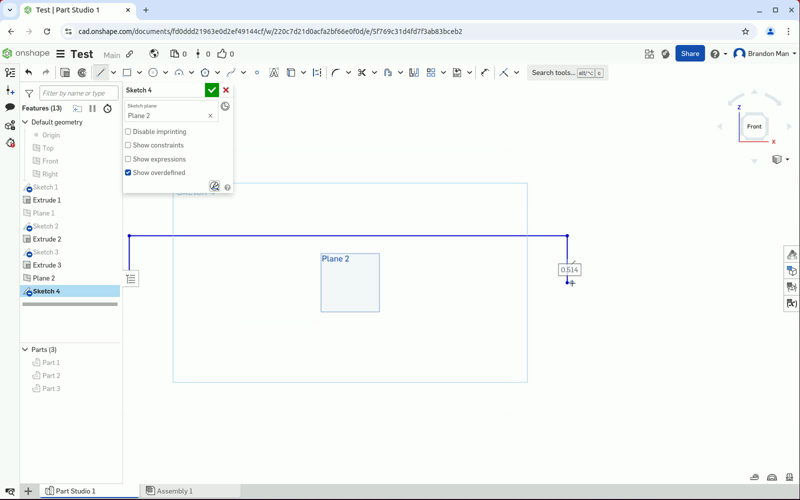
scroll(-6)
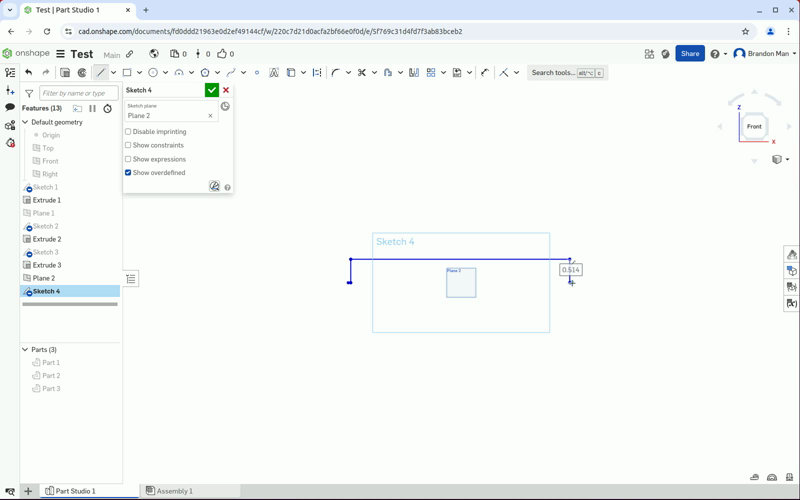
key_up(shift)
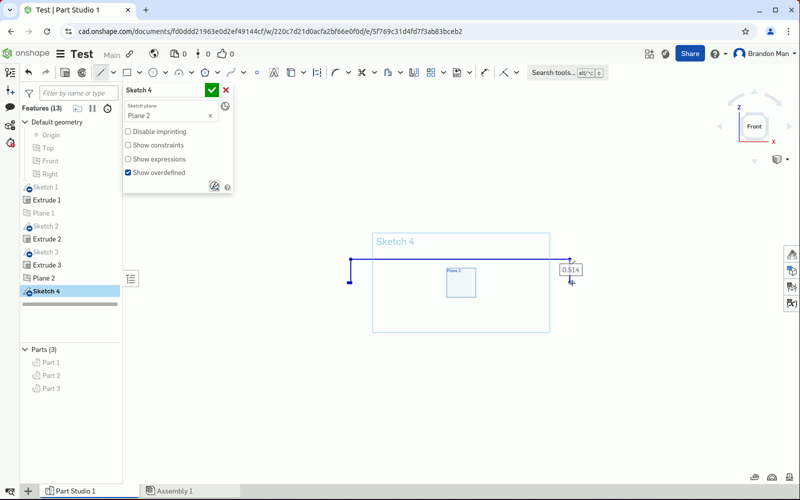
key_down(shift)
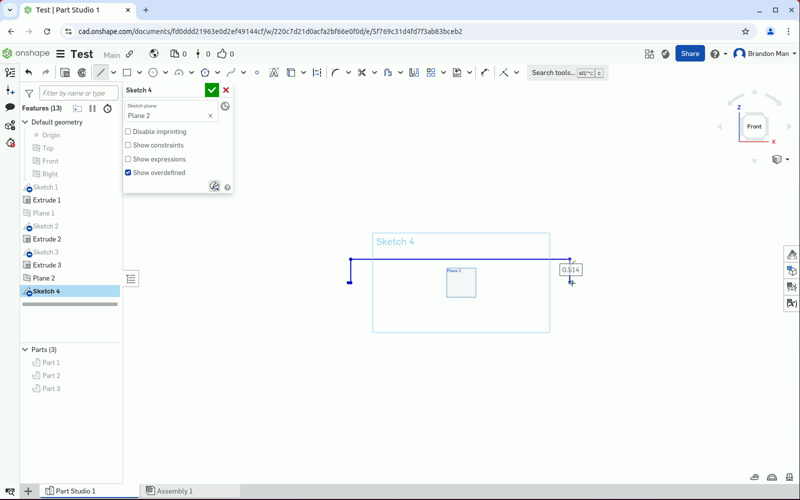
mouse_move(589, 282)
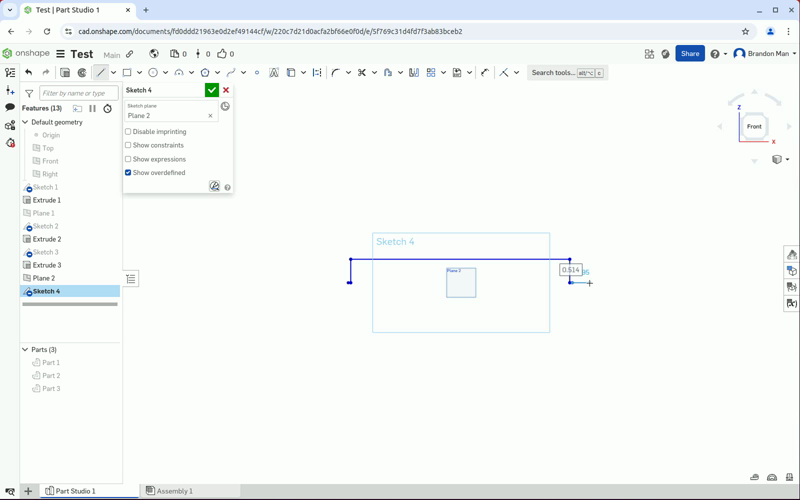
mouse_move(572, 257)
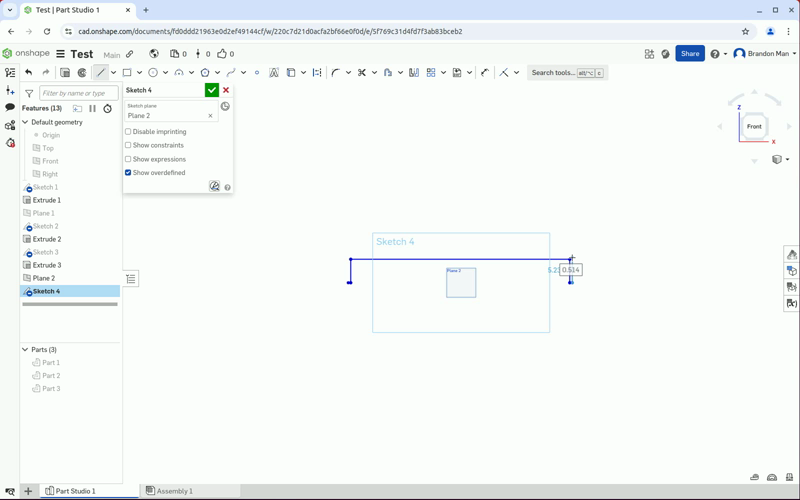
scroll(6)
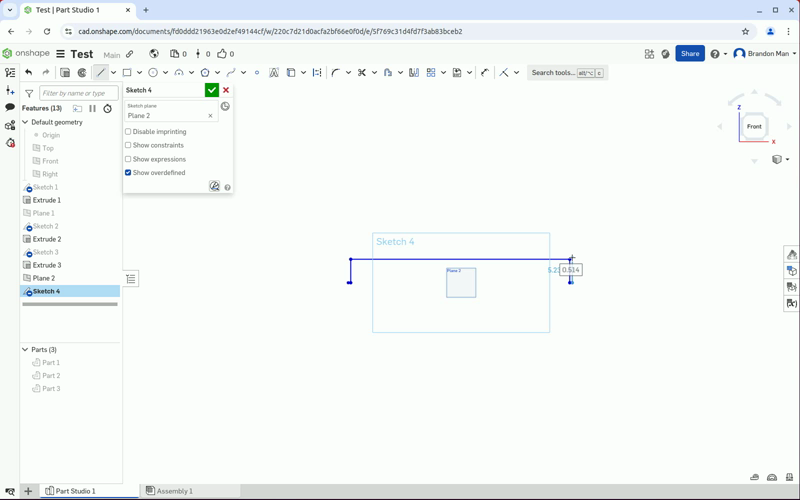
scroll(6)
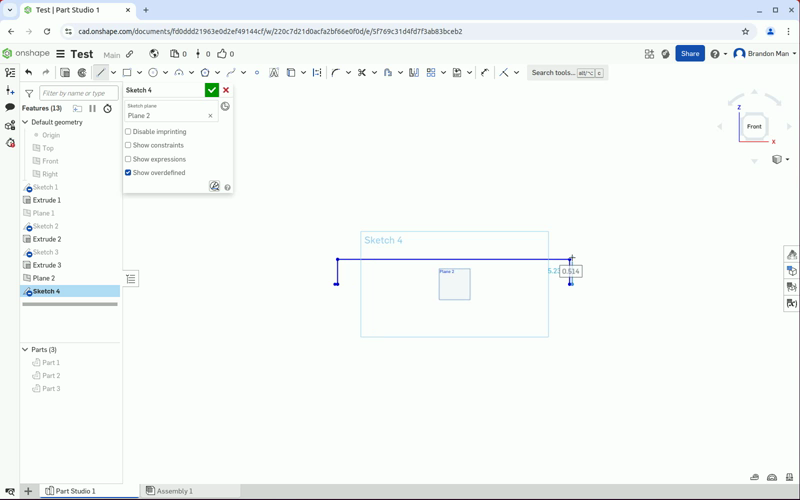
scroll(6)
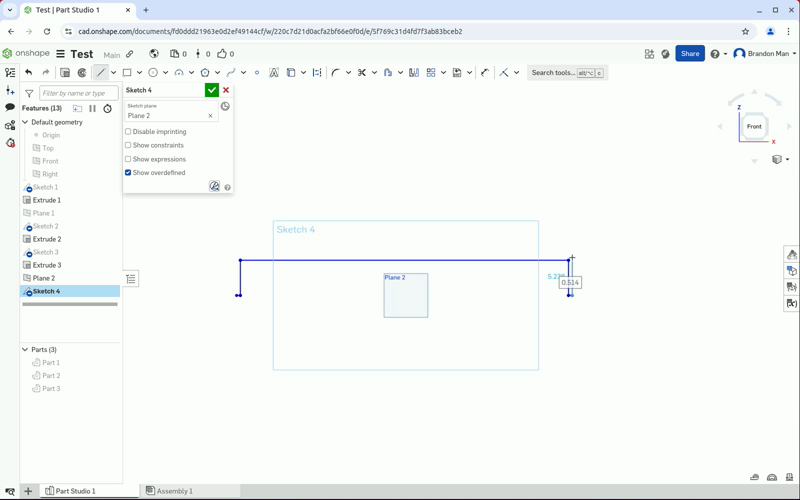
scroll(6)
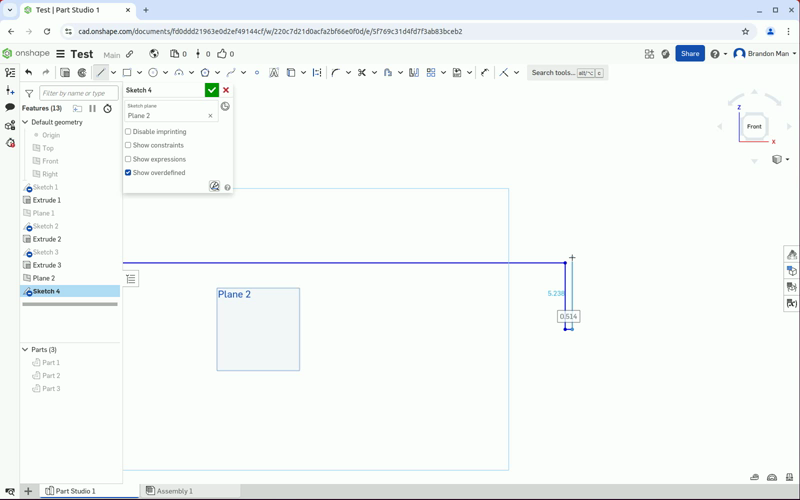
scroll(6)
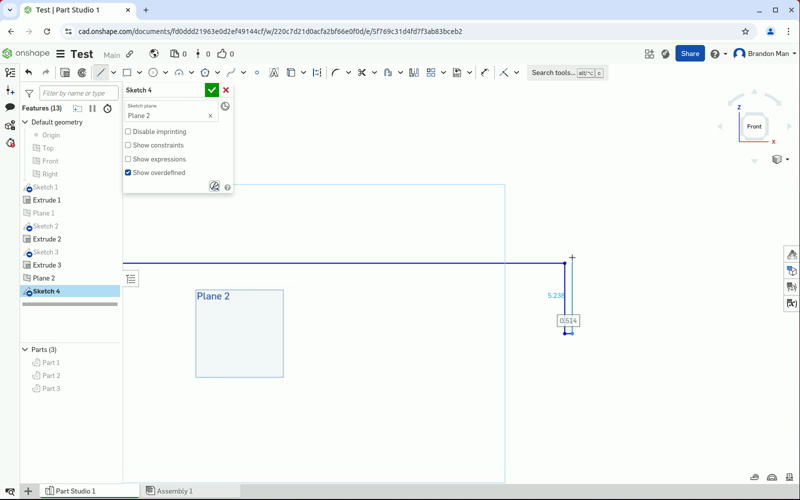
scroll(6)
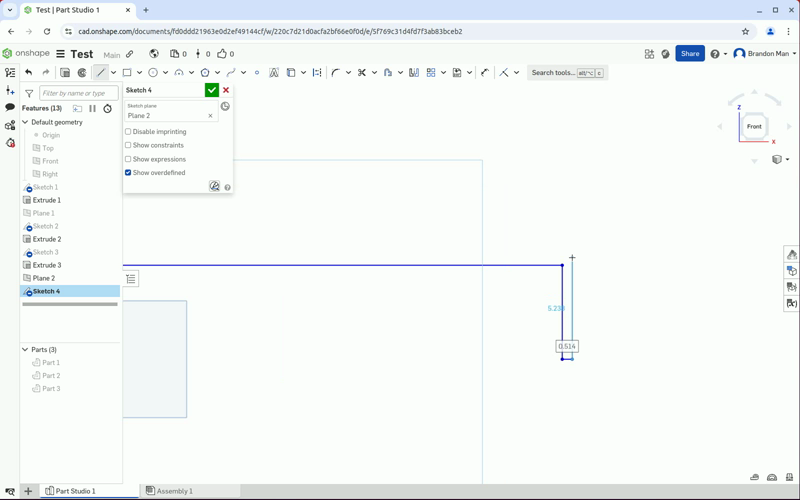
scroll(6)
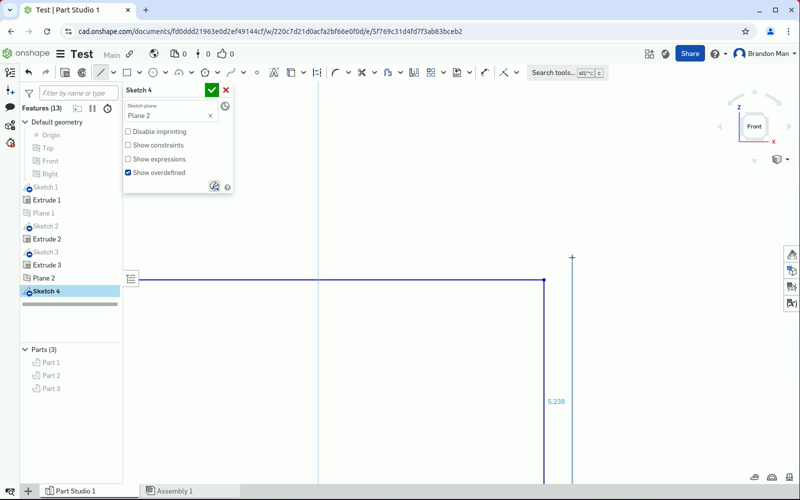
click(572, 257)
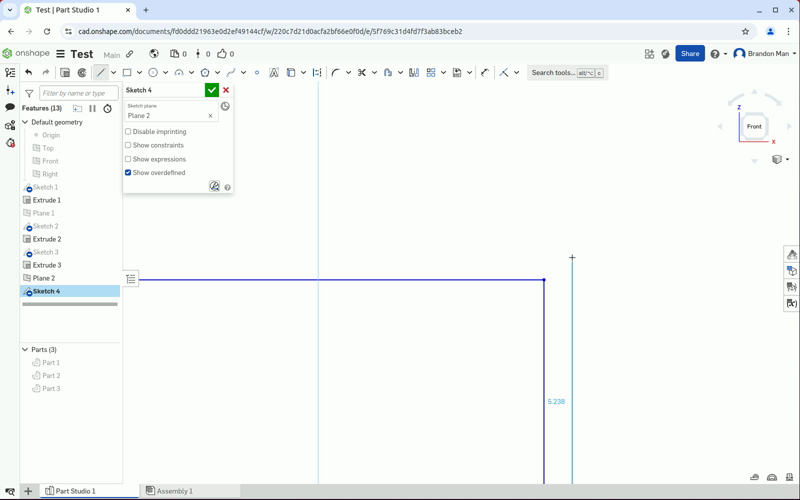
scroll(-6)
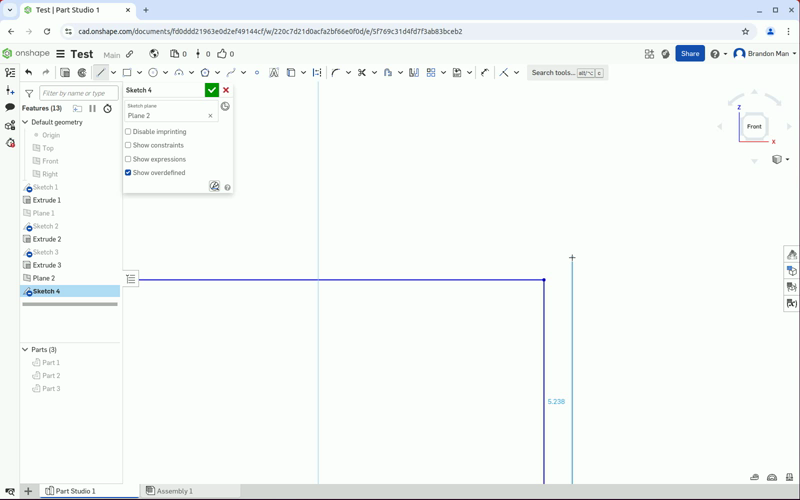
scroll(-6)
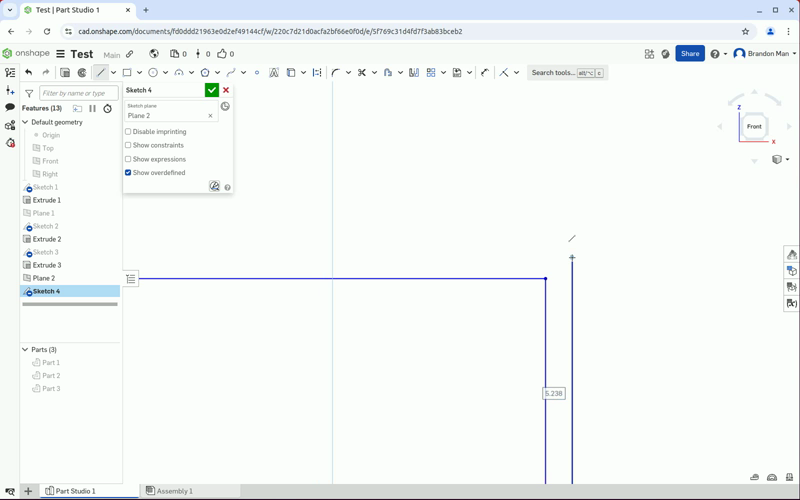
scroll(-6)
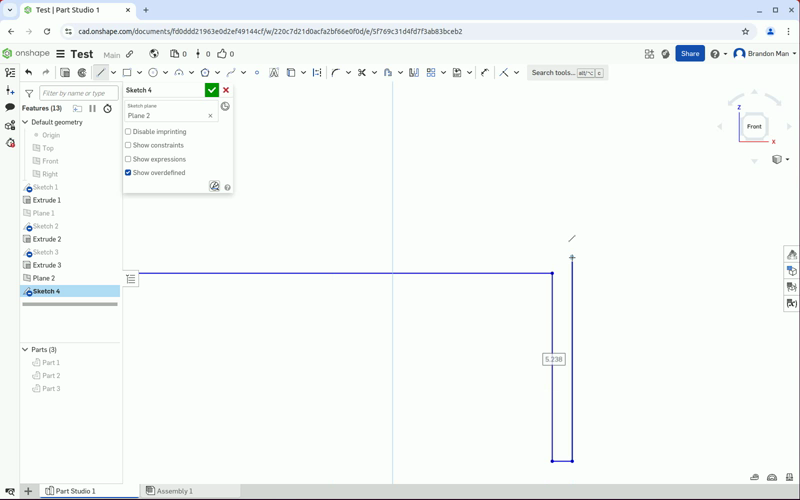
scroll(-6)
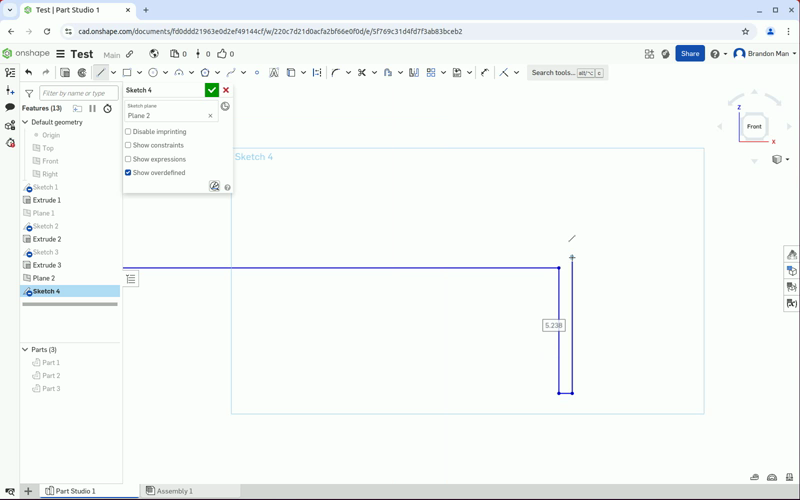
scroll(-6)
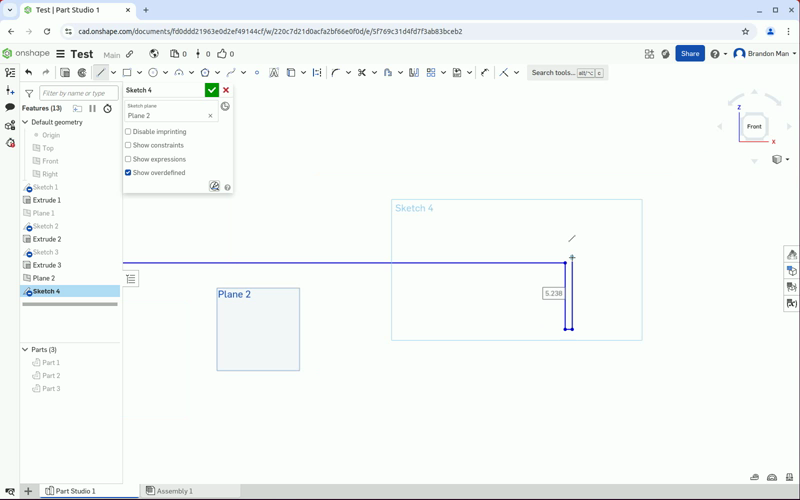
scroll(-6)
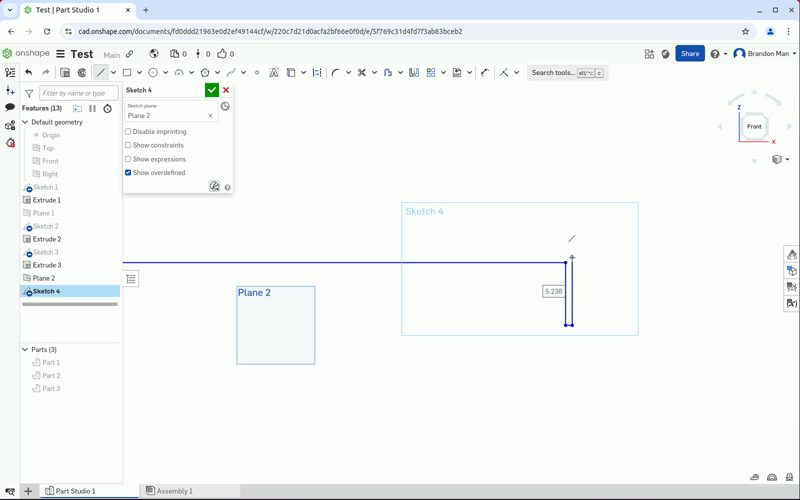
scroll(-6)
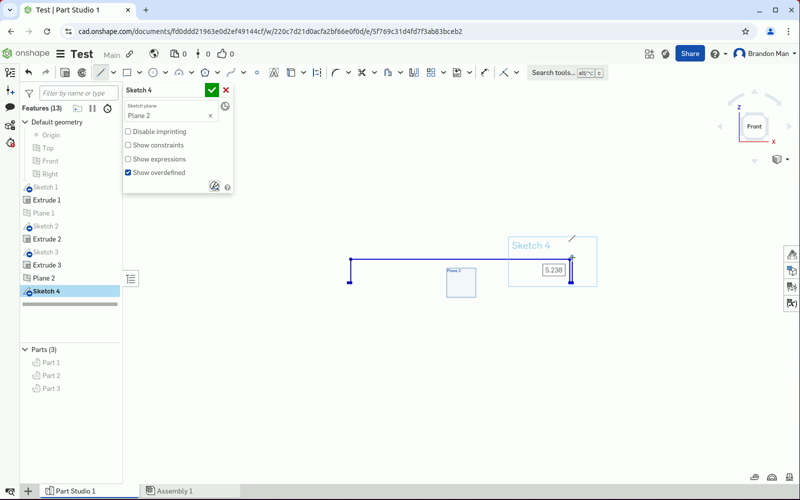
key_up(shift)
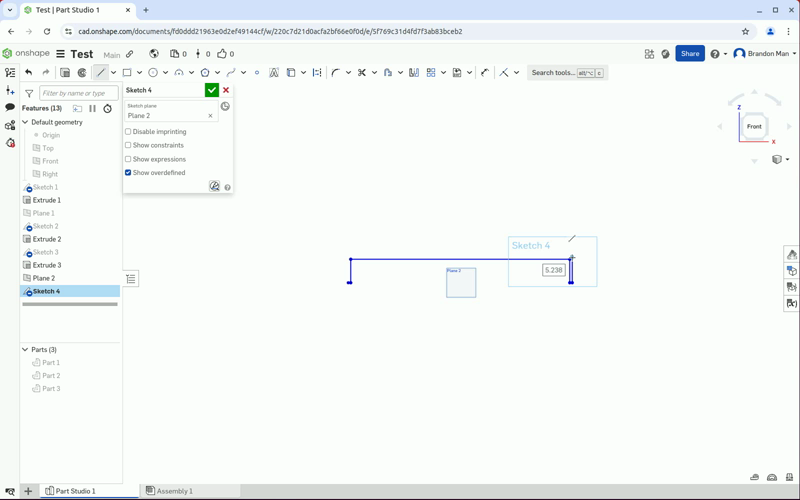
key_down(shift)
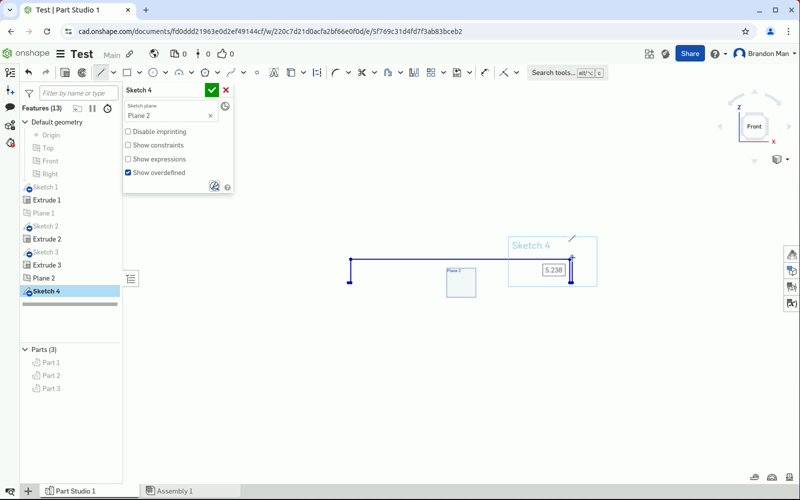
mouse_move(348, 257)
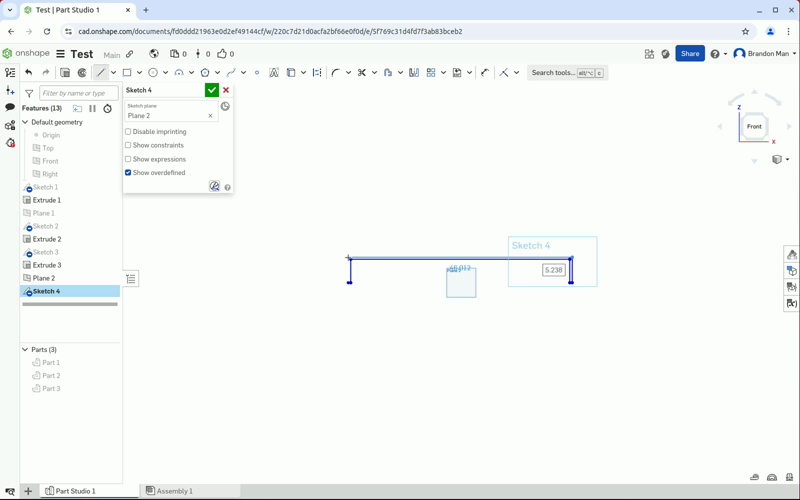
scroll(6)
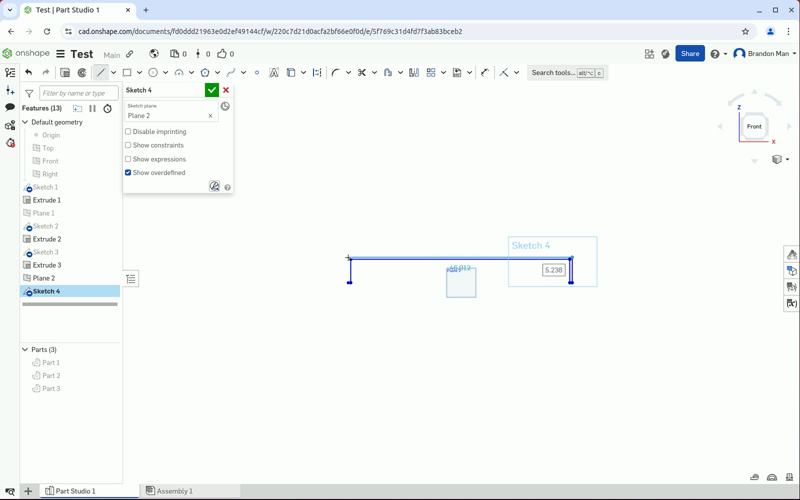
scroll(6)
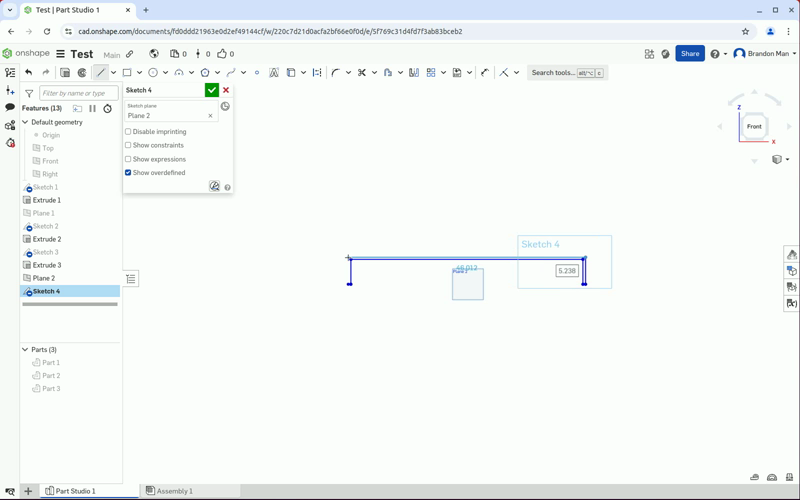
scroll(6)
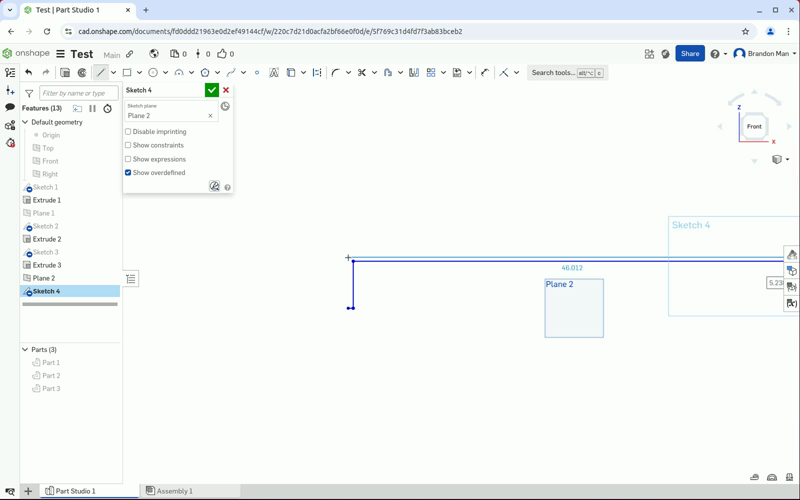
scroll(6)
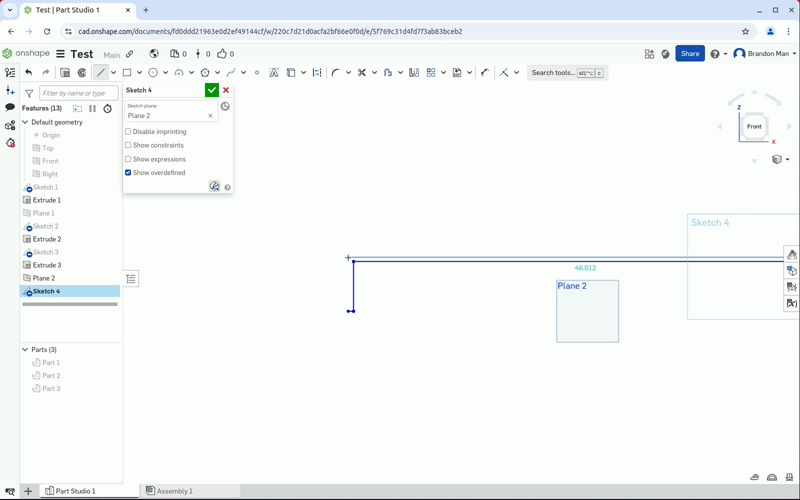
scroll(6)
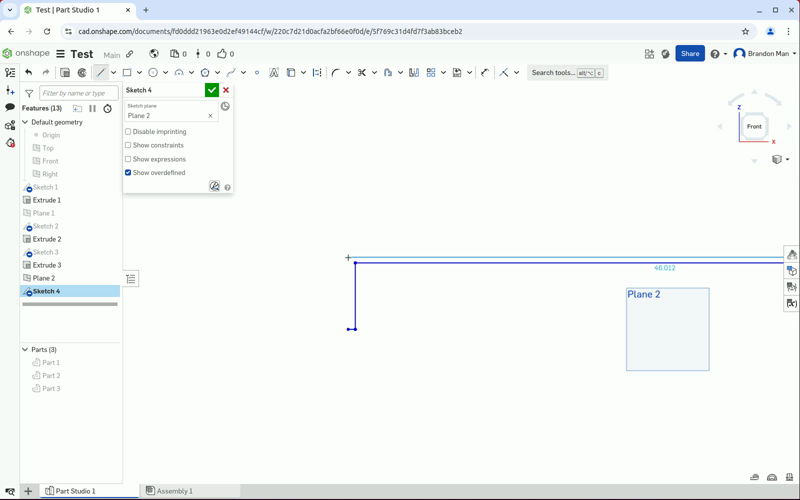
scroll(6)
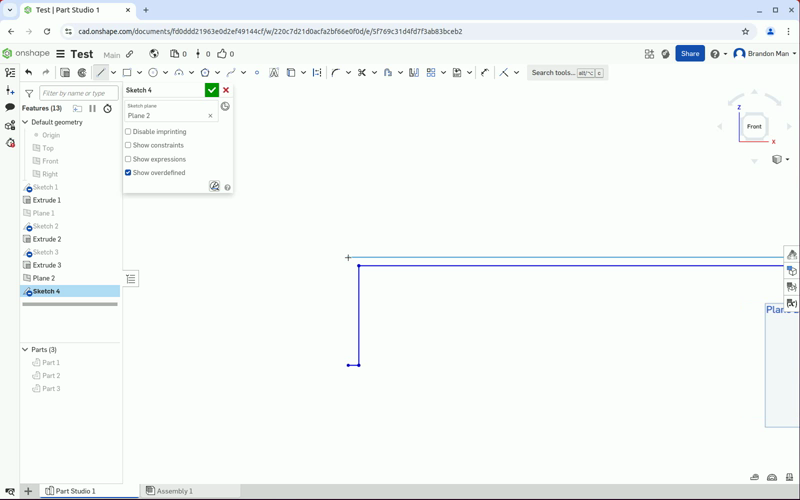
scroll(6)
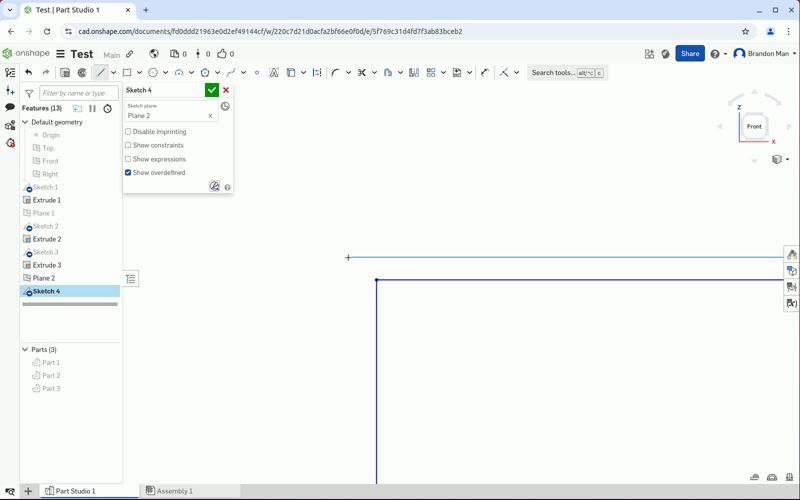
click(348, 257)
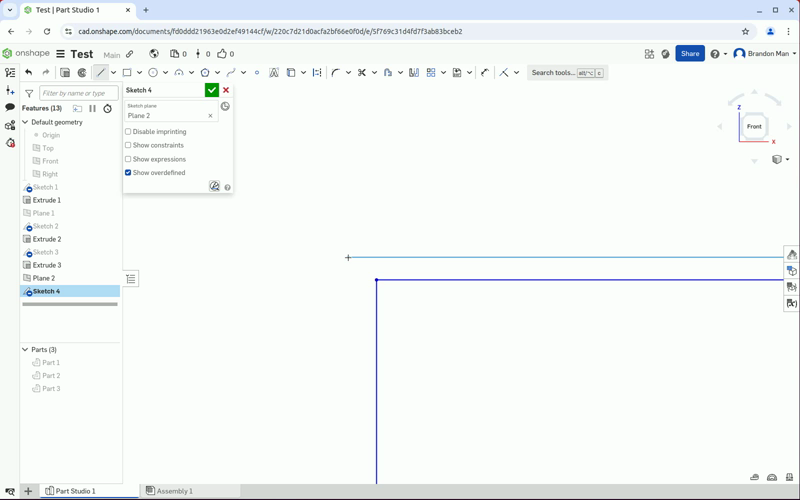
scroll(-6)
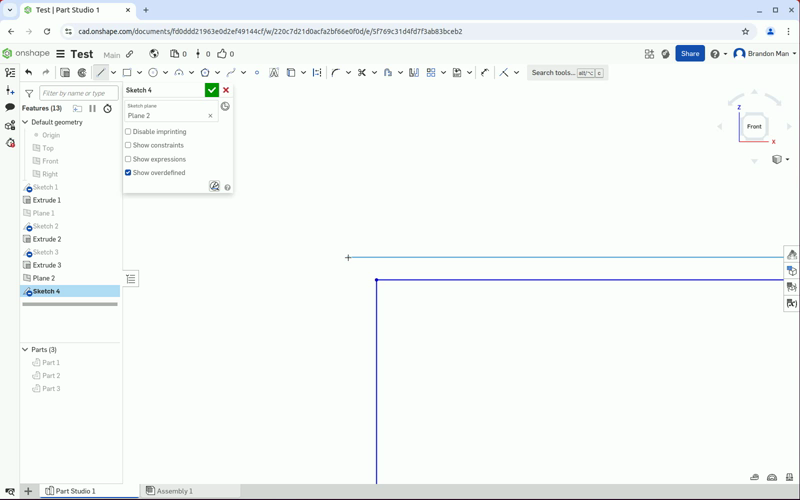
scroll(-6)
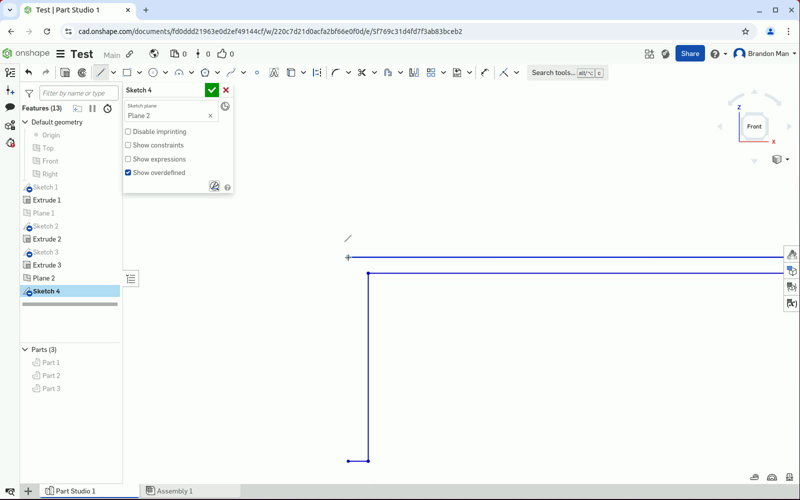
scroll(-6)
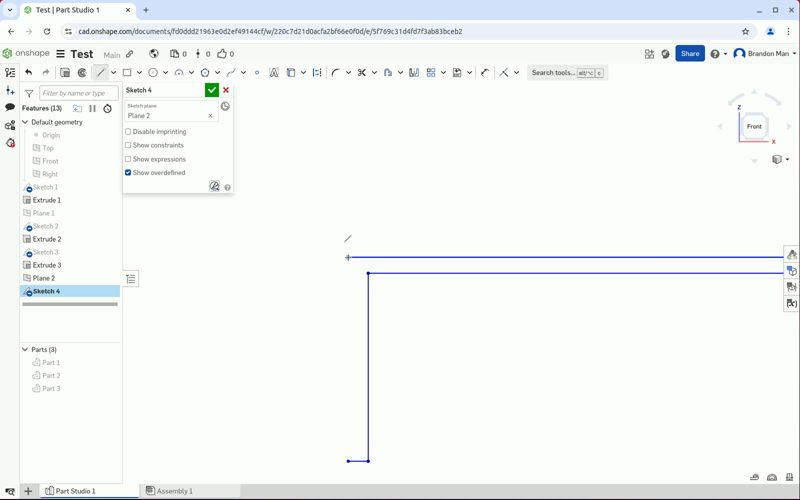
scroll(-6)
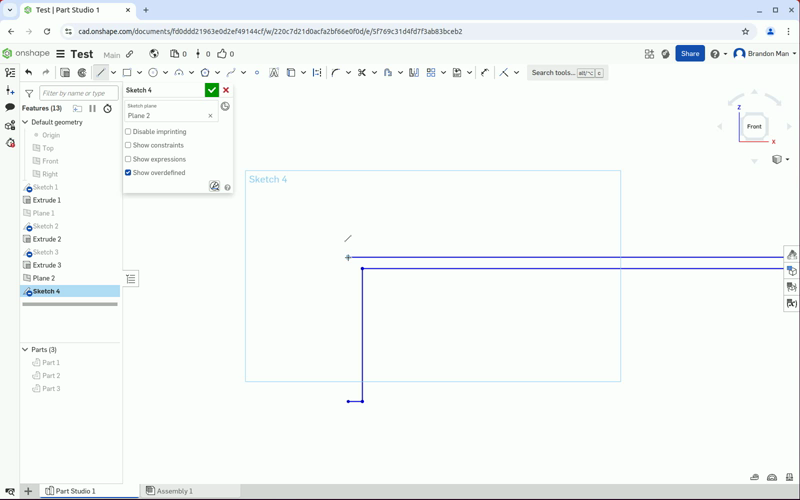
scroll(-6)
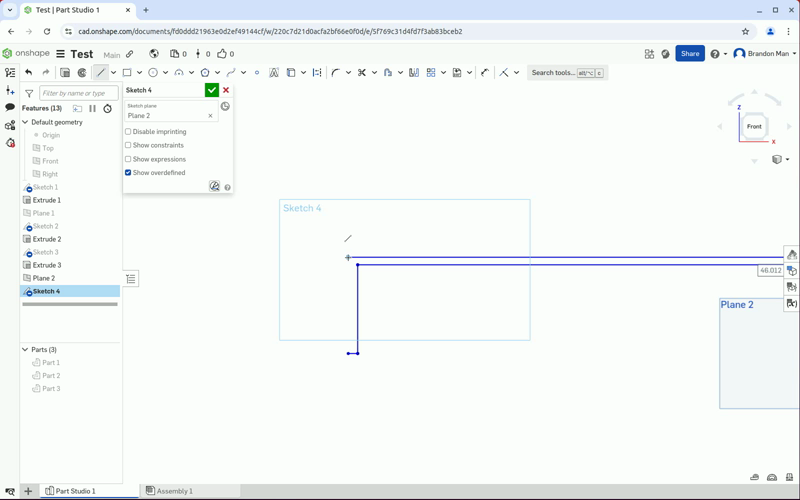
scroll(-6)
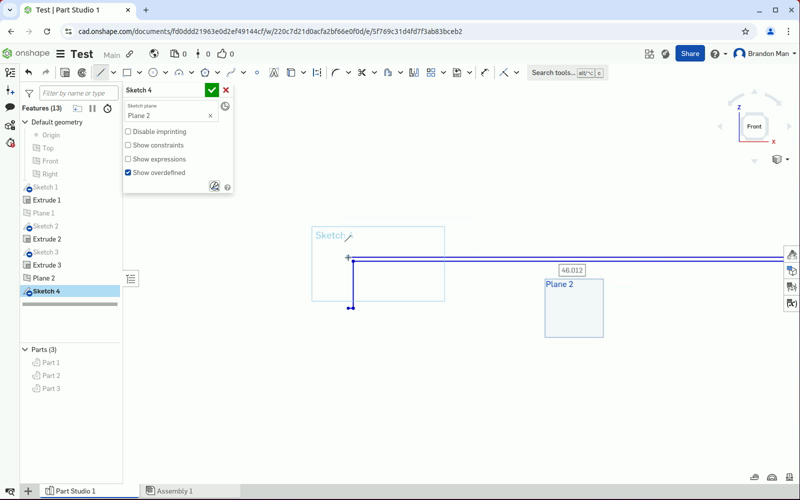
scroll(-6)
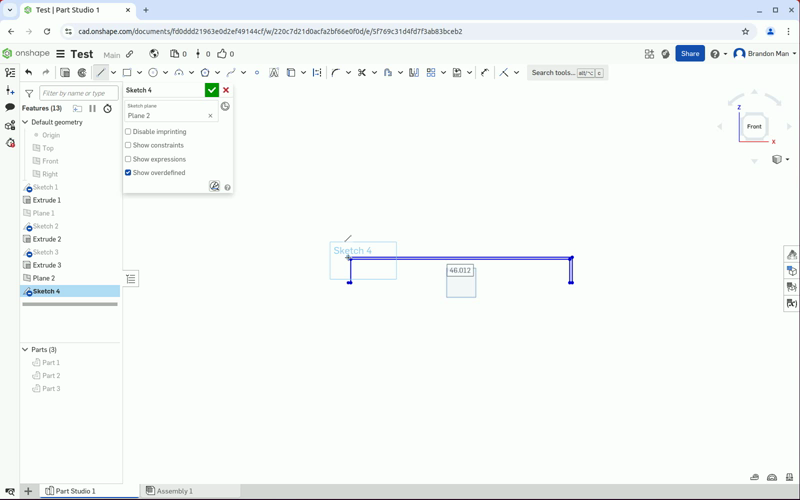
key_up(shift)
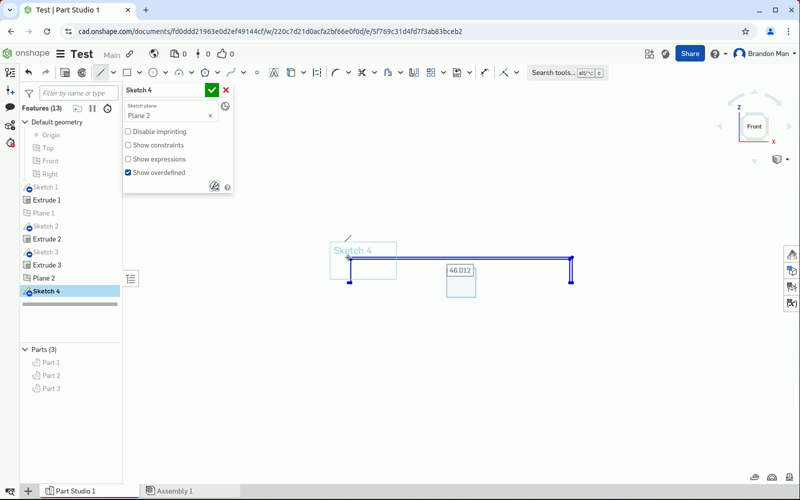
mouse_move(378, 257)
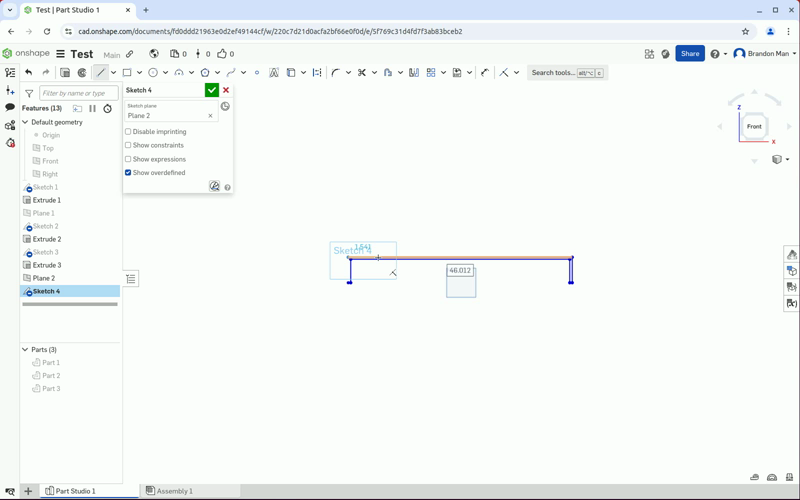
key_down(shift)
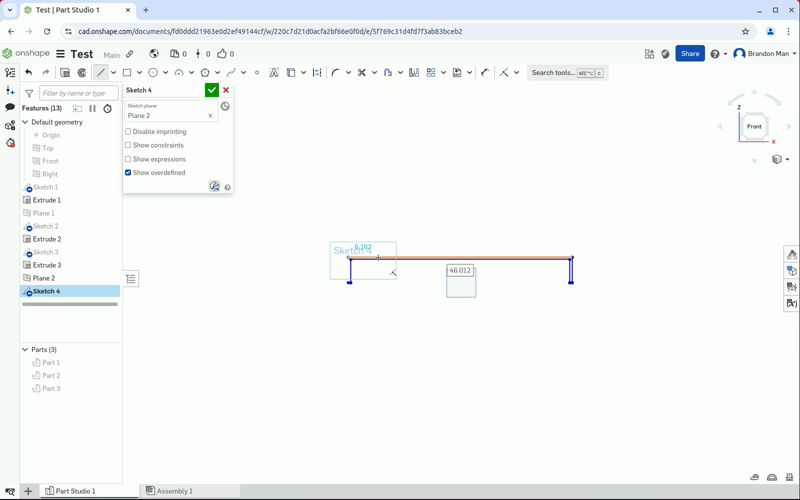
mouse_move(348, 282)
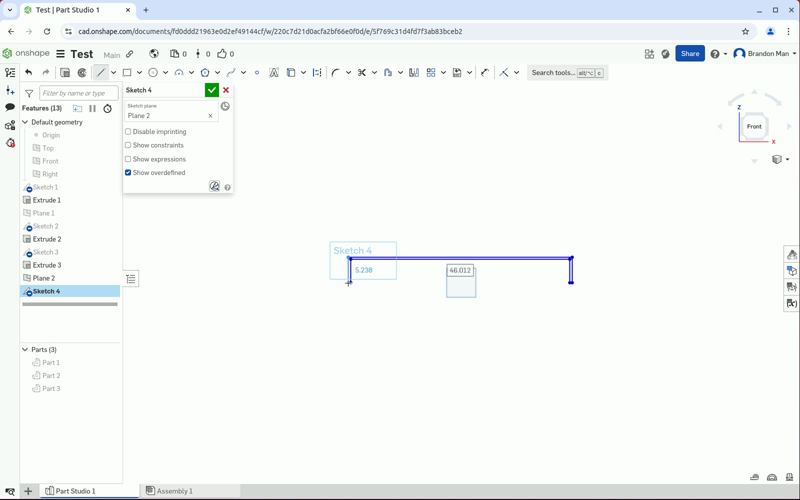
scroll(6)
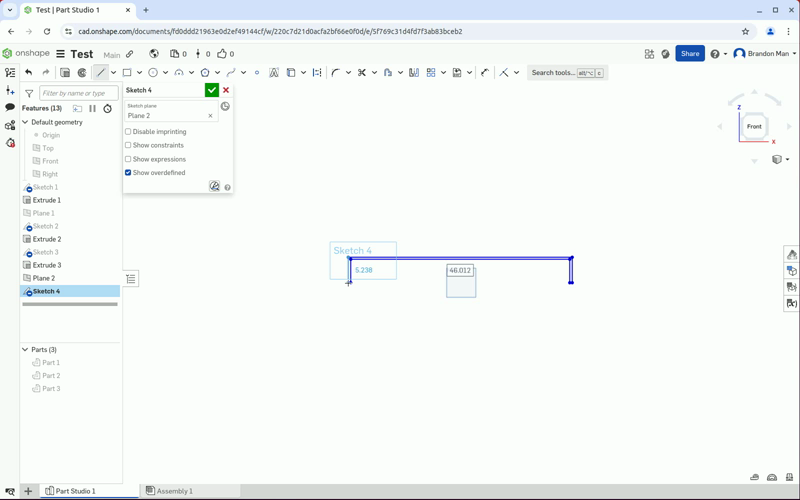
scroll(6)
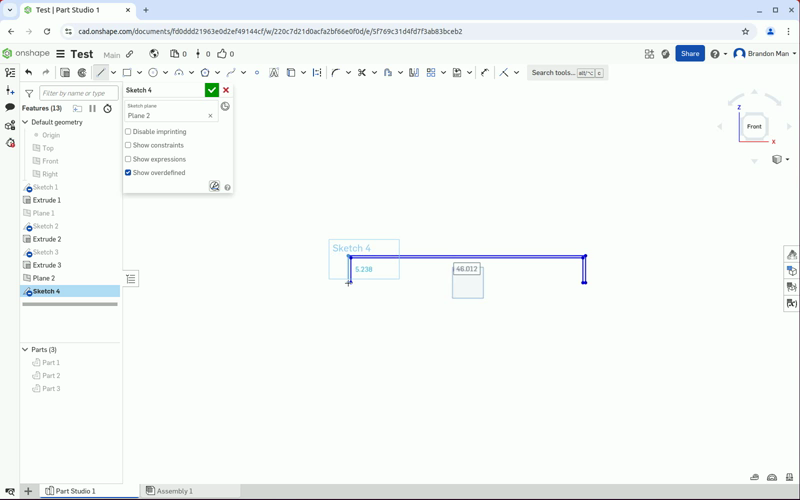
scroll(6)
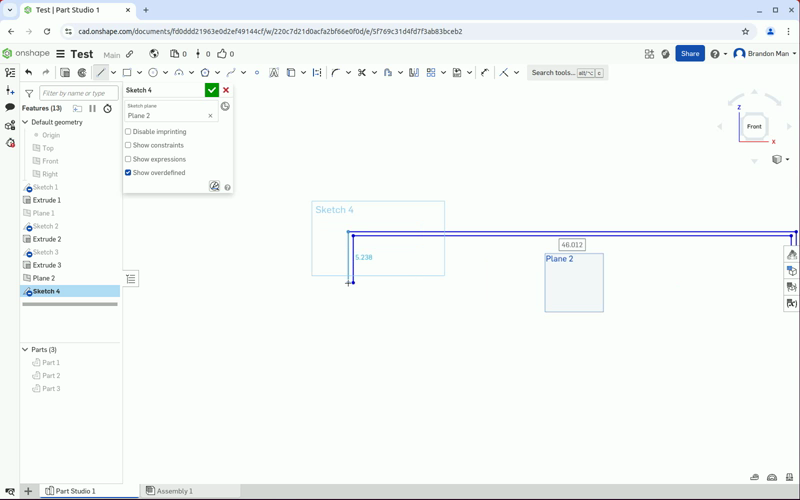
scroll(6)
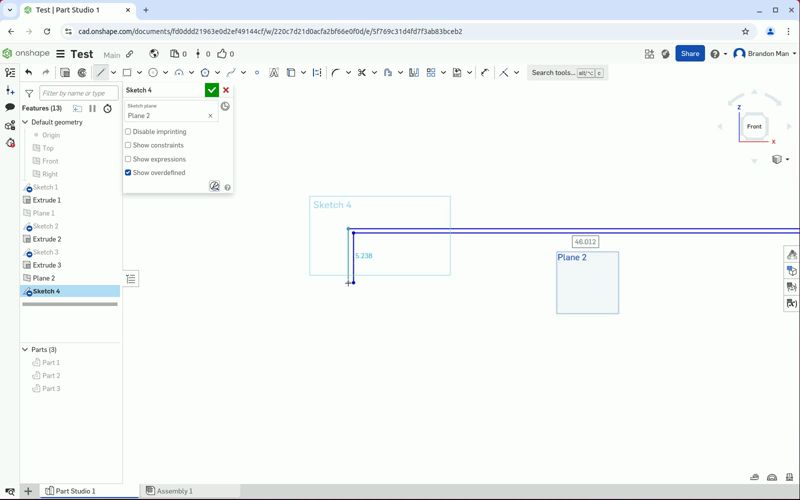
scroll(6)
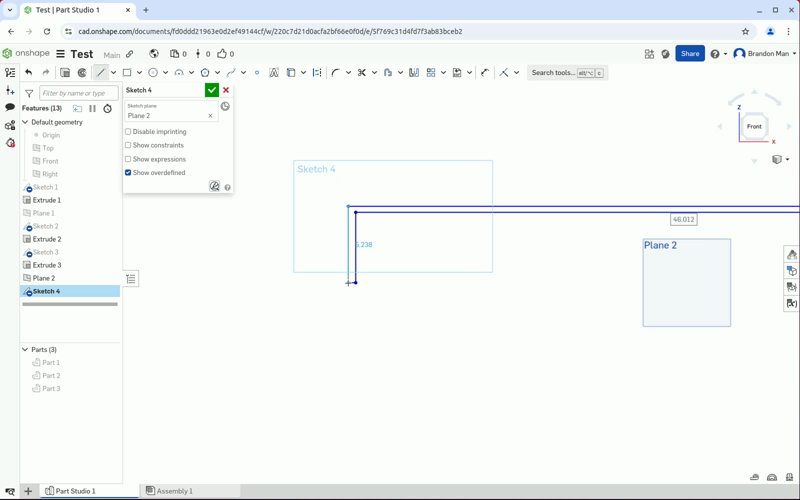
scroll(6)
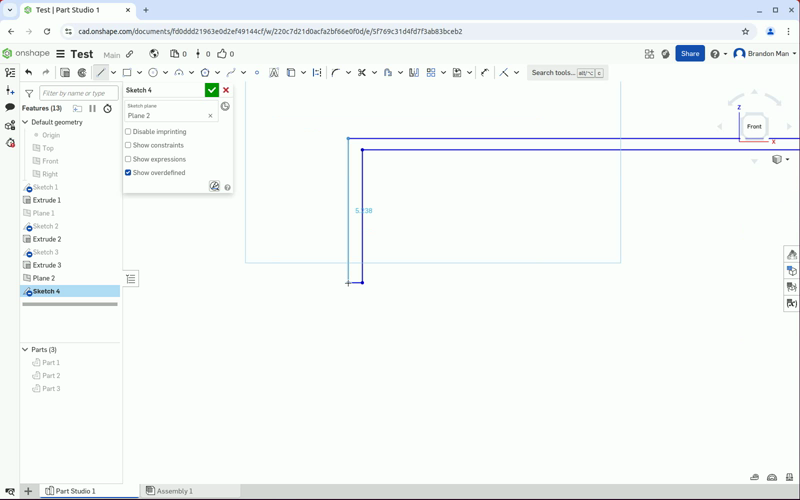
scroll(6)
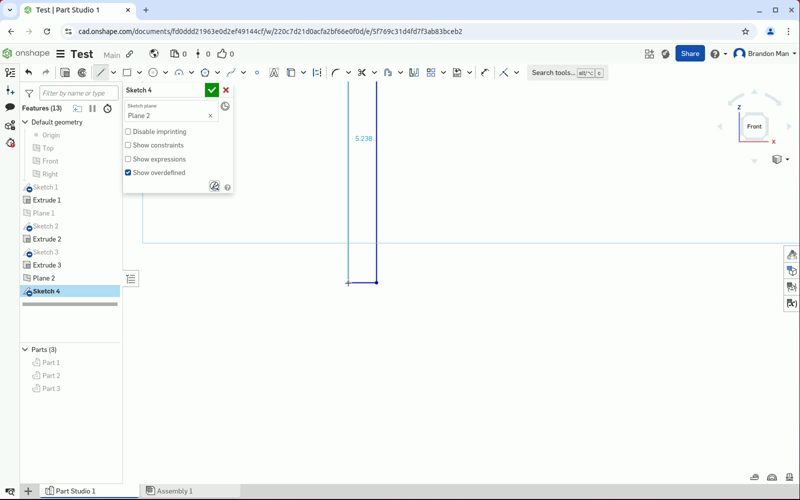
key_up(shift)
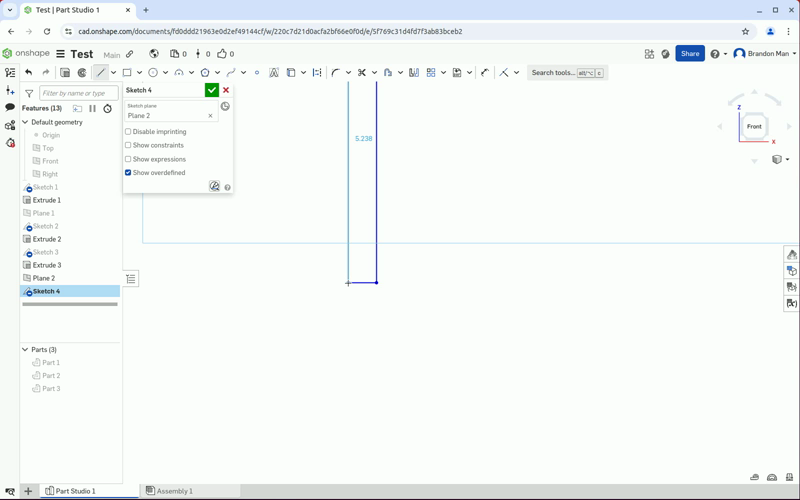
click(348, 282)
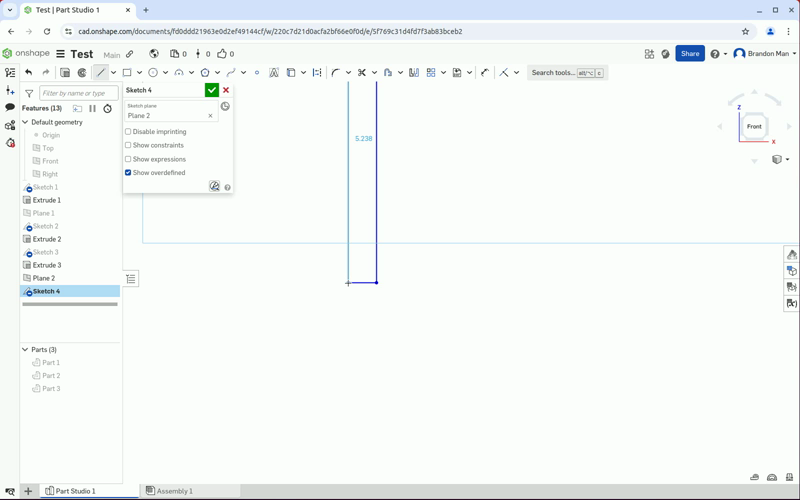
scroll(-6)
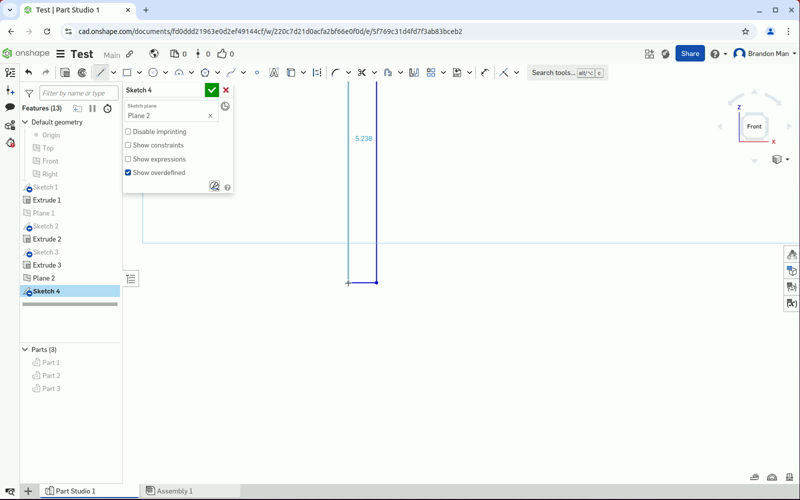
scroll(-6)
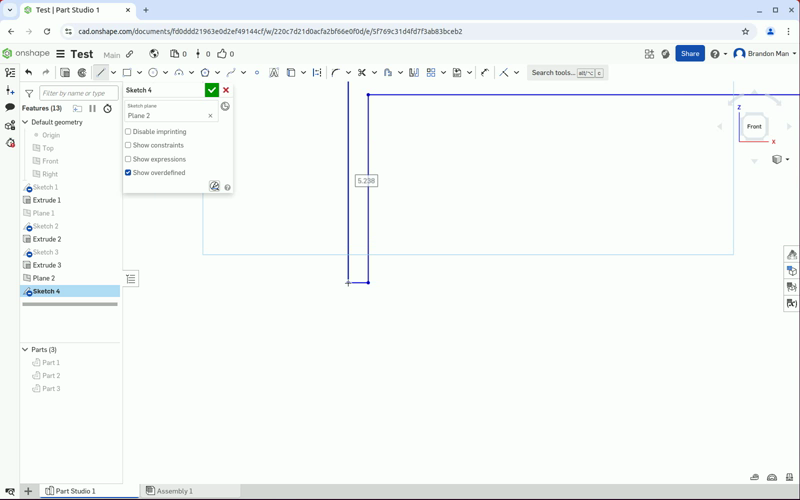
scroll(-6)
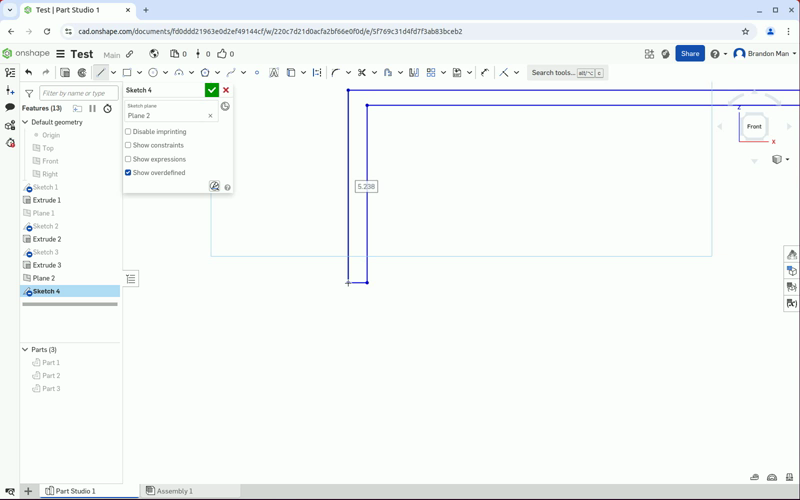
scroll(-6)
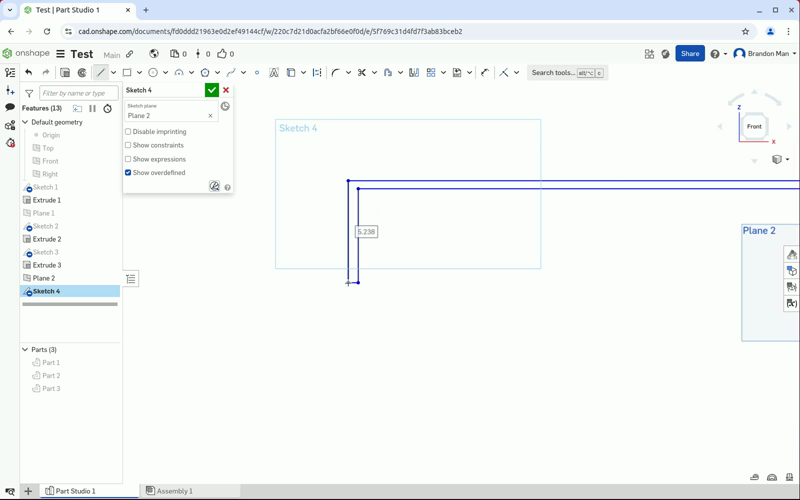
scroll(-6)
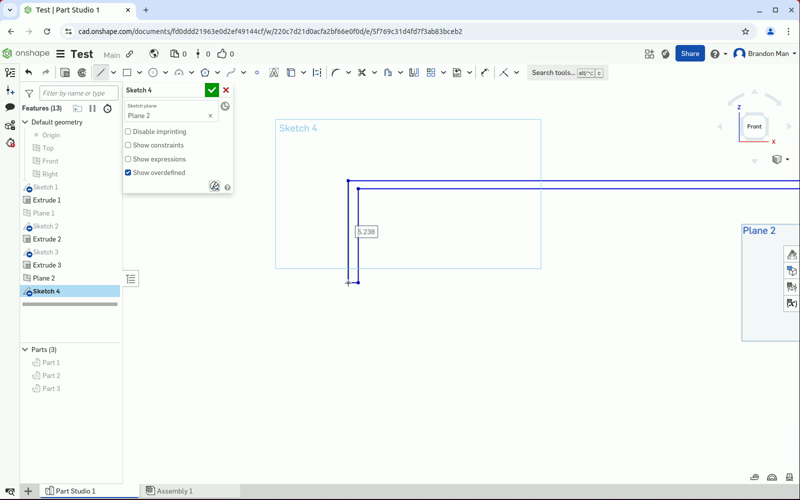
scroll(-6)
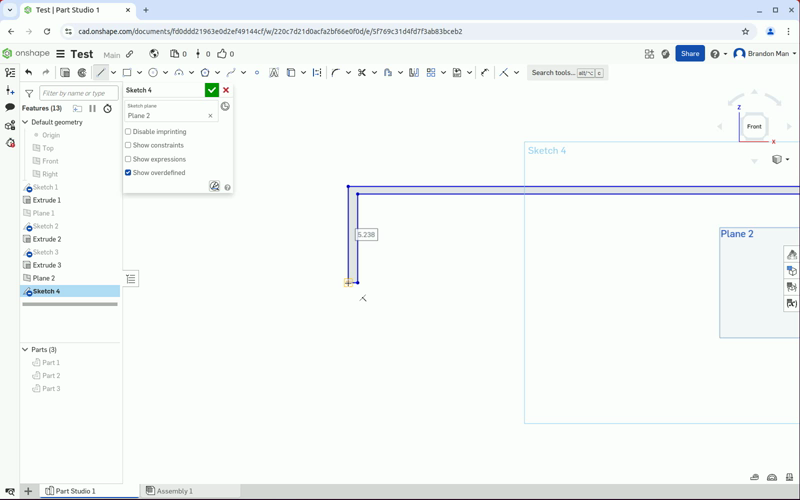
scroll(-6)
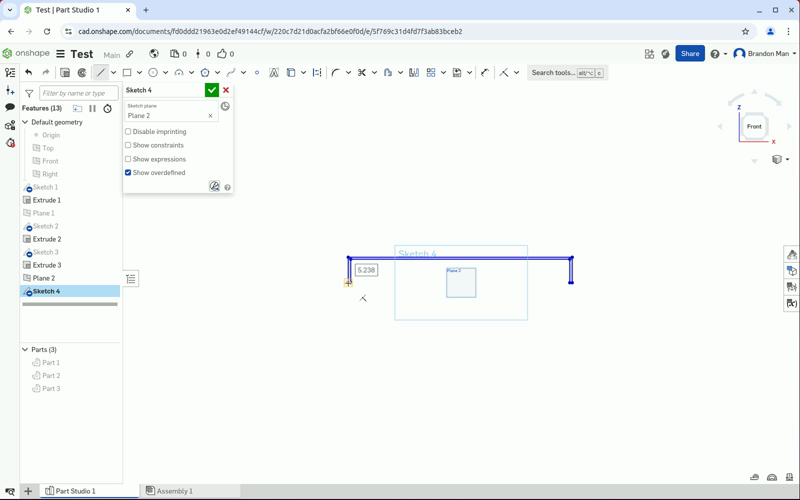
key(esc)
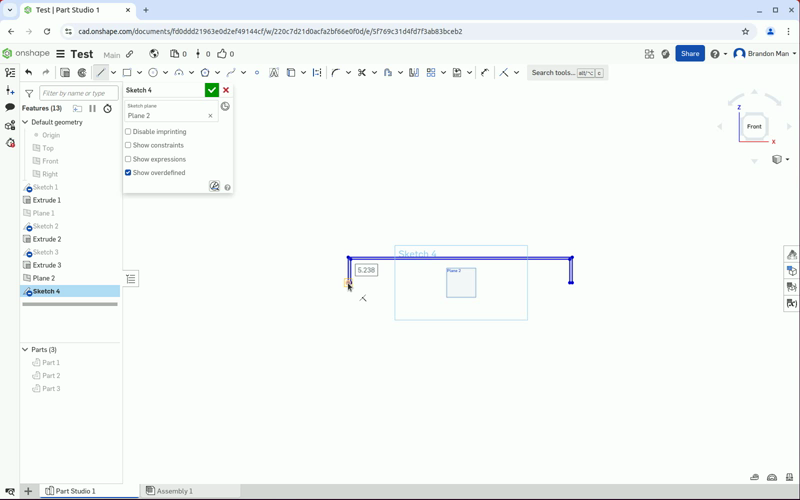
mouse_move(559, 257)
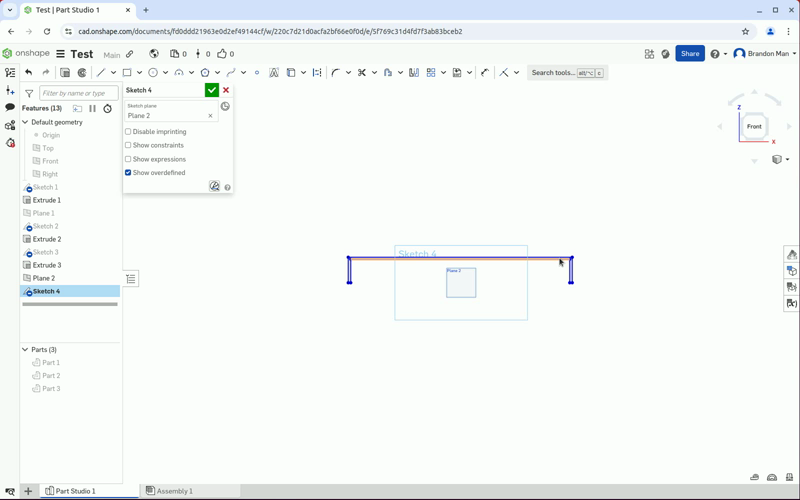
scroll(6)
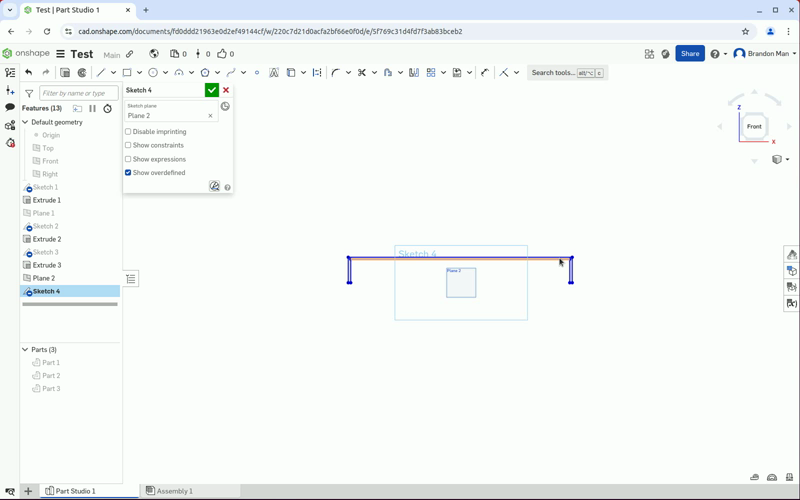
scroll(6)
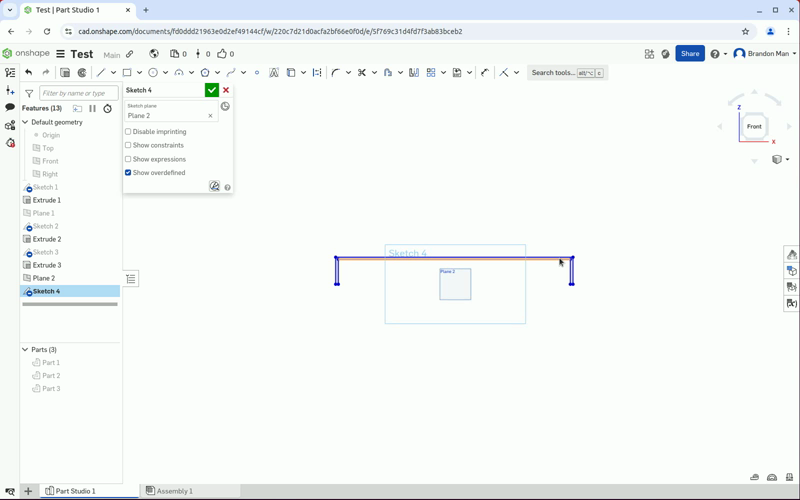
scroll(6)
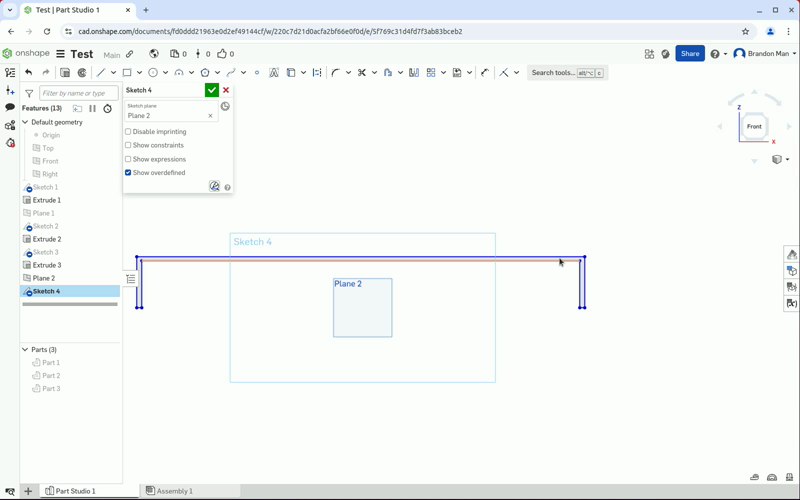
scroll(6)
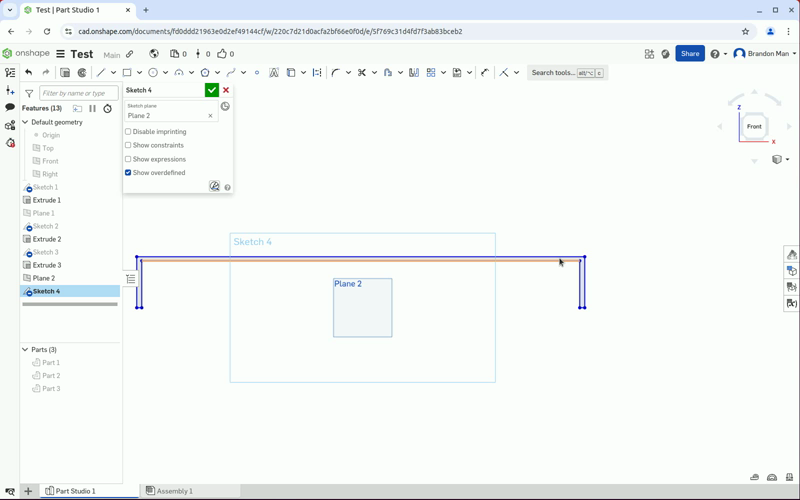
scroll(6)
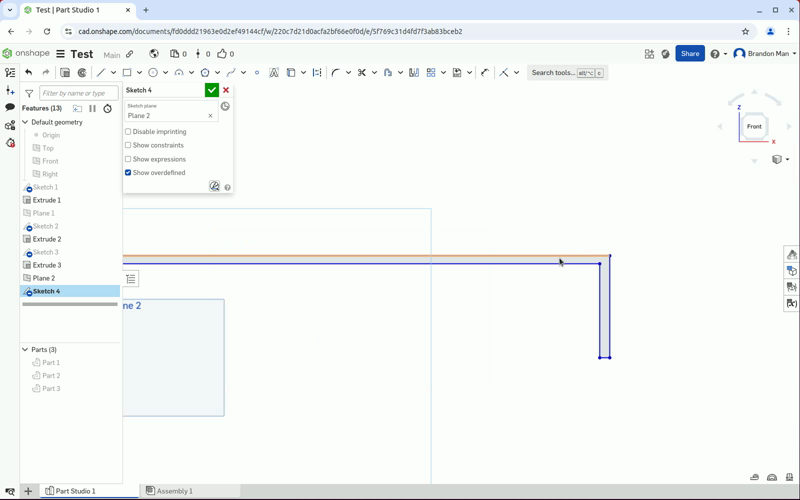
scroll(6)
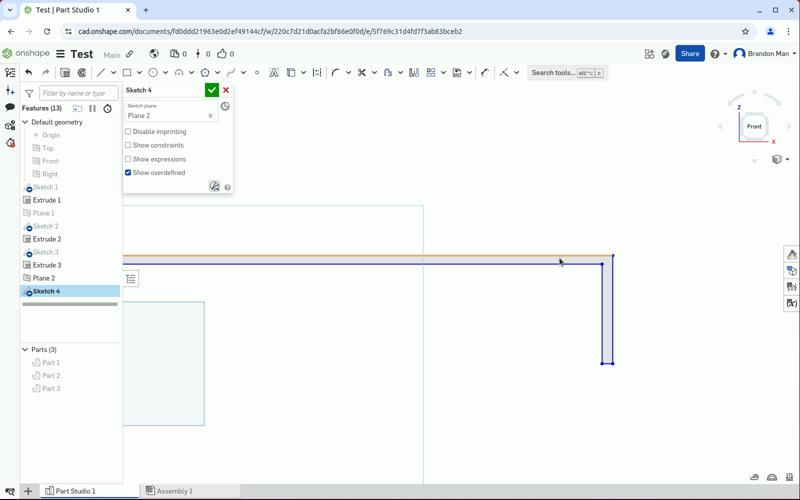
scroll(6)
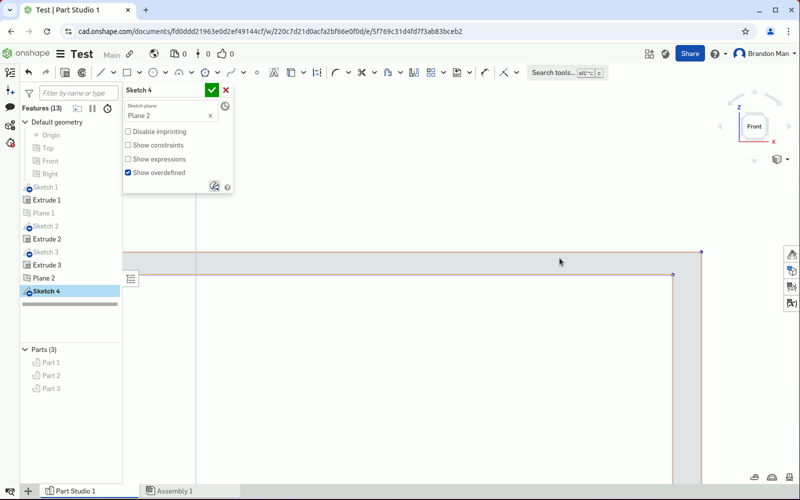
click(559, 257)
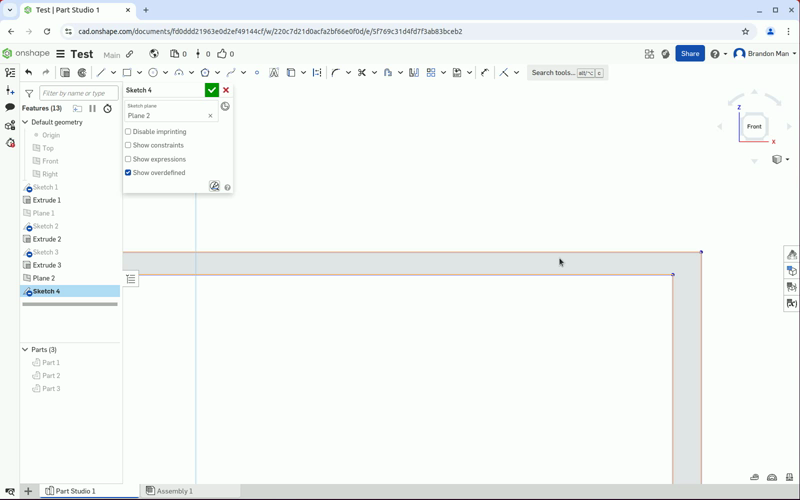
scroll(-6)
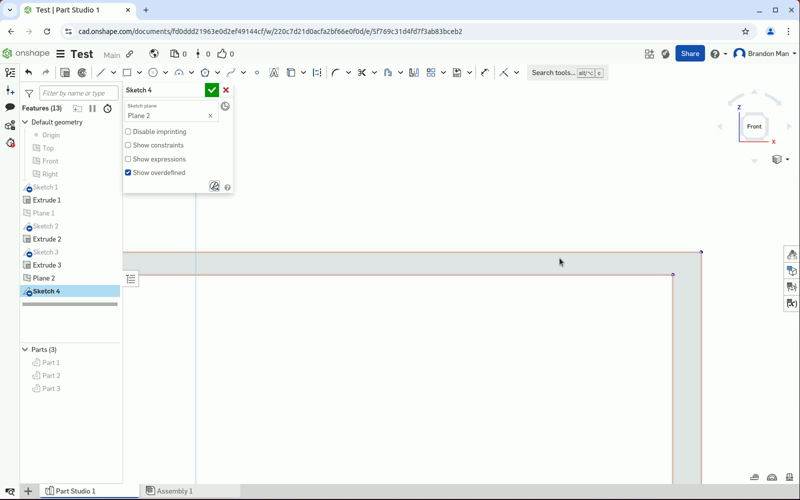
scroll(-6)
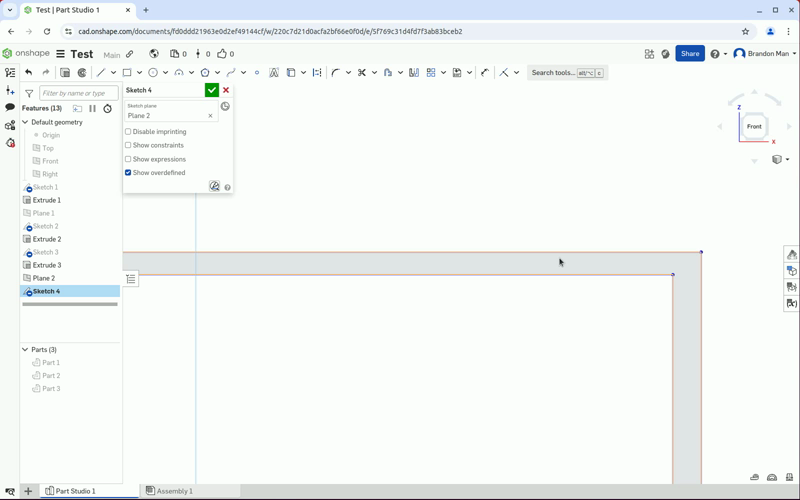
scroll(-6)
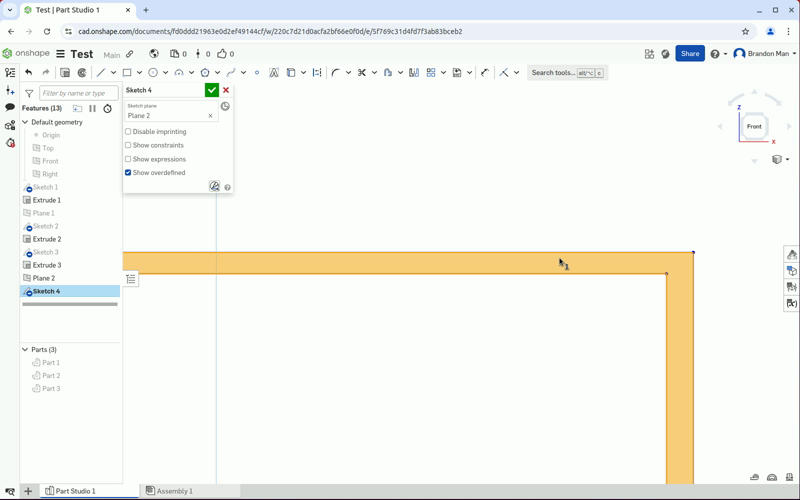
scroll(-6)
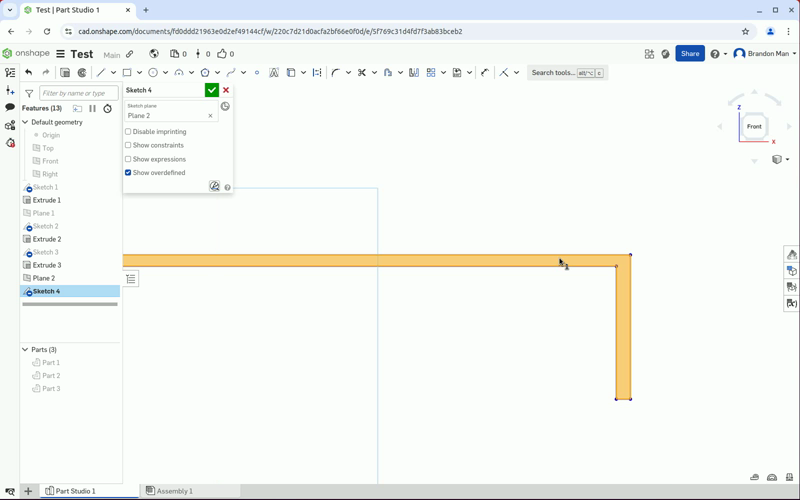
scroll(-6)
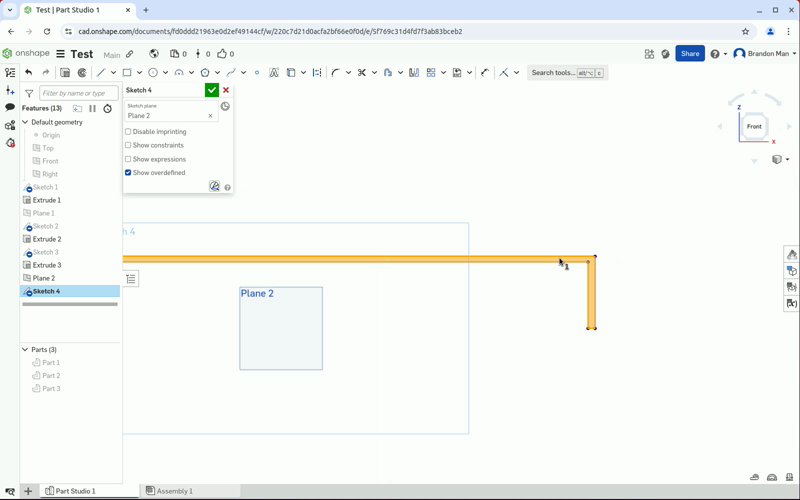
scroll(-6)
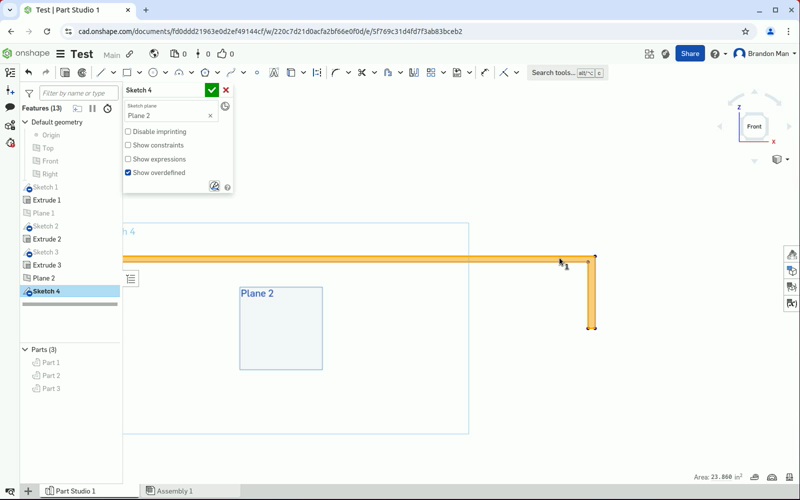
scroll(-6)
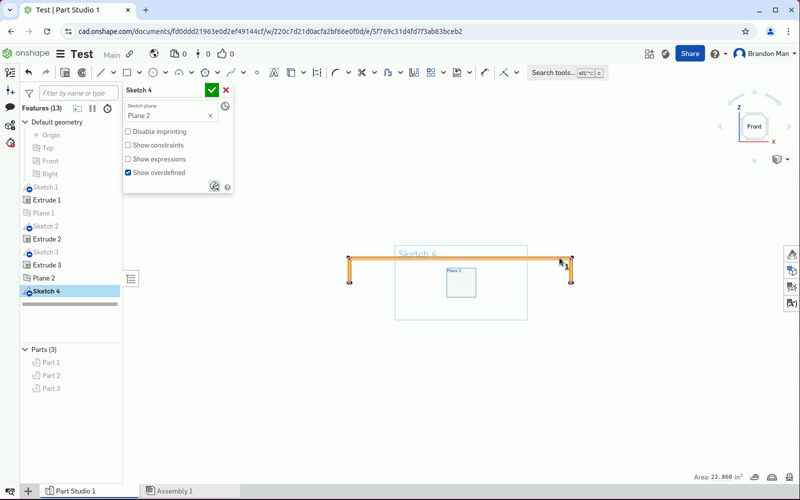
mouse_move(73, 352)
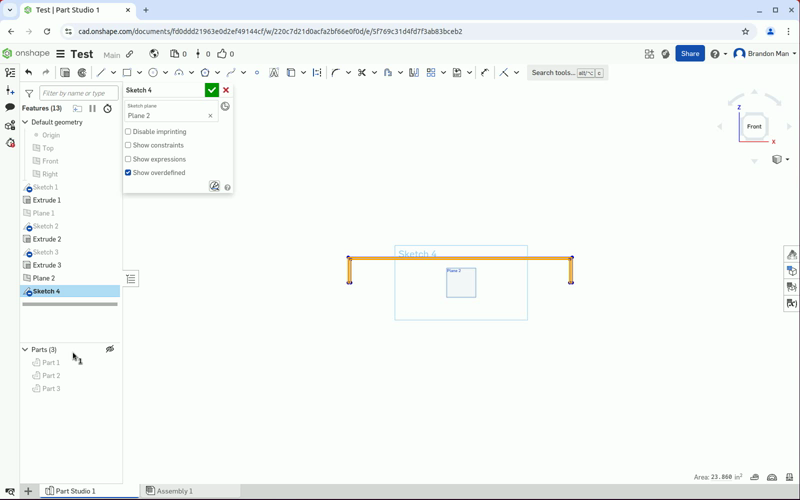
key(shift+y)
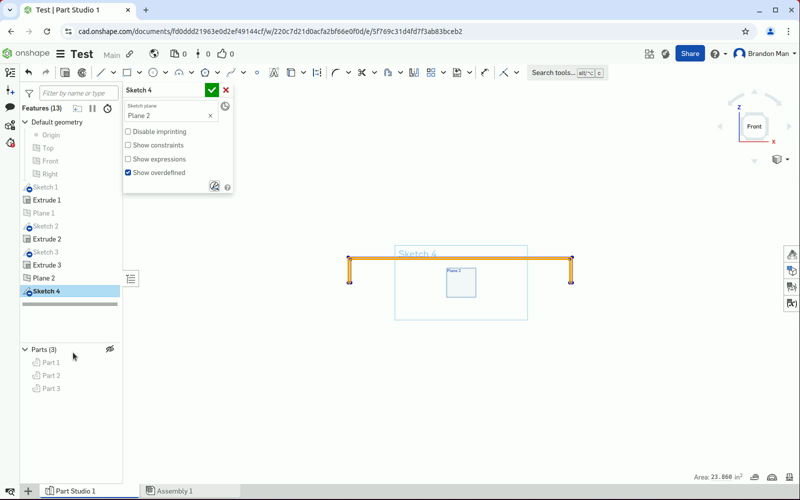
key(shift+e)
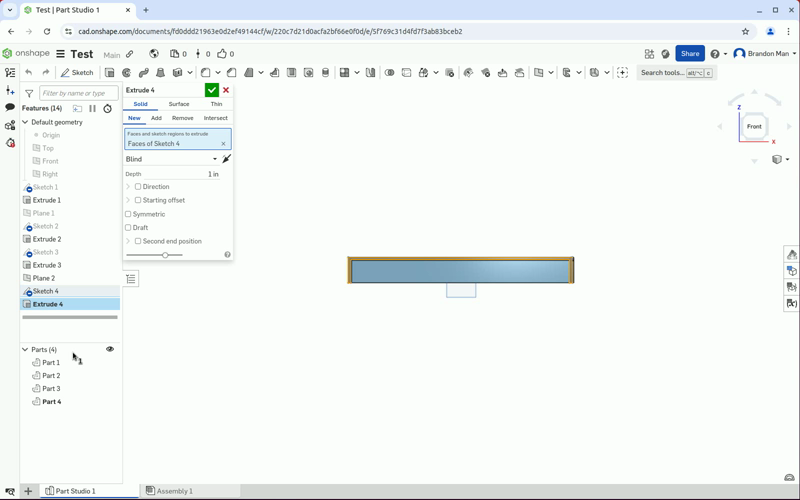
mouse_move(143, 106)
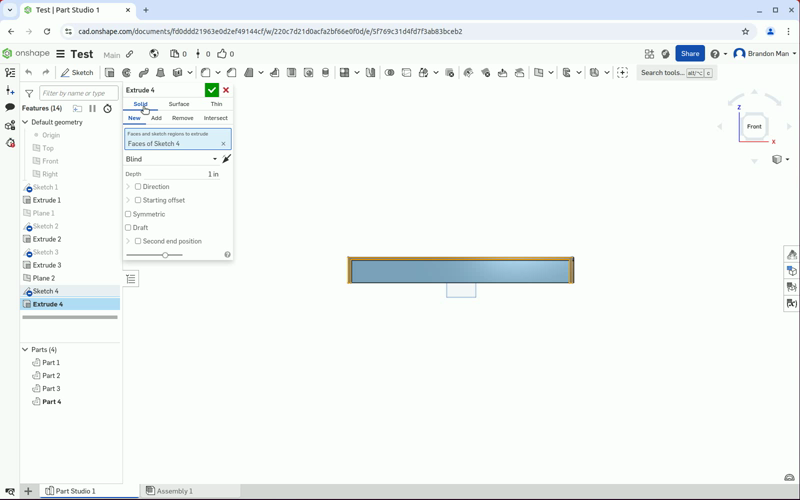
click(143, 106)
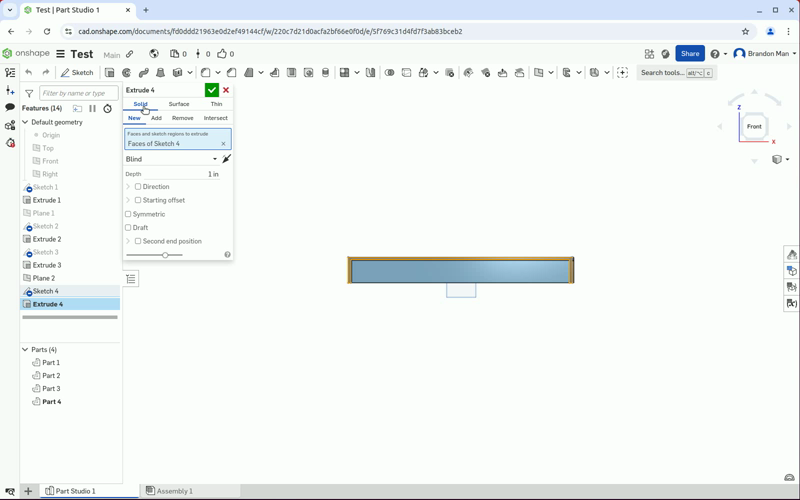
mouse_move(137, 120)
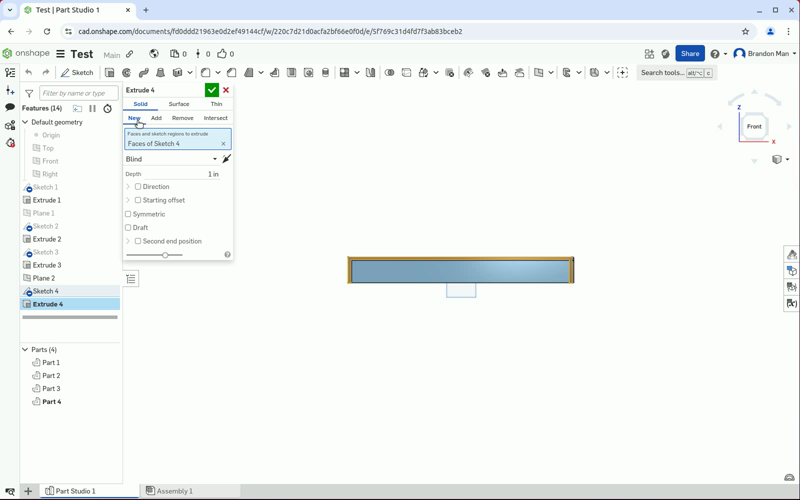
click(137, 120)
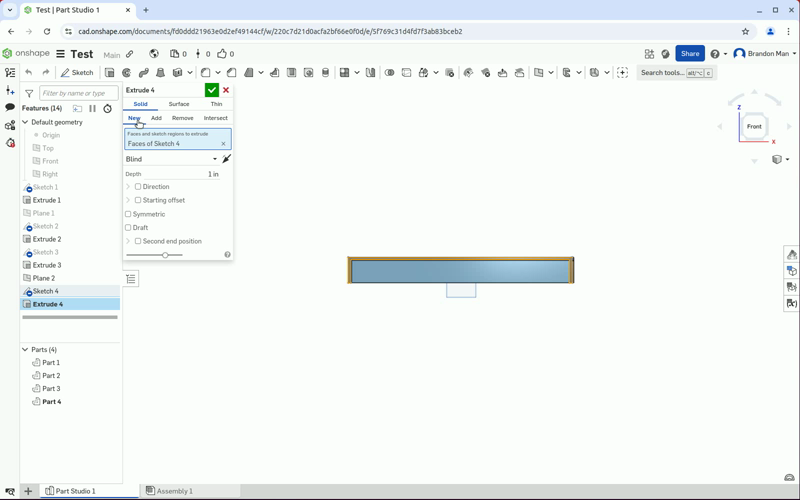
key(tab, 4)
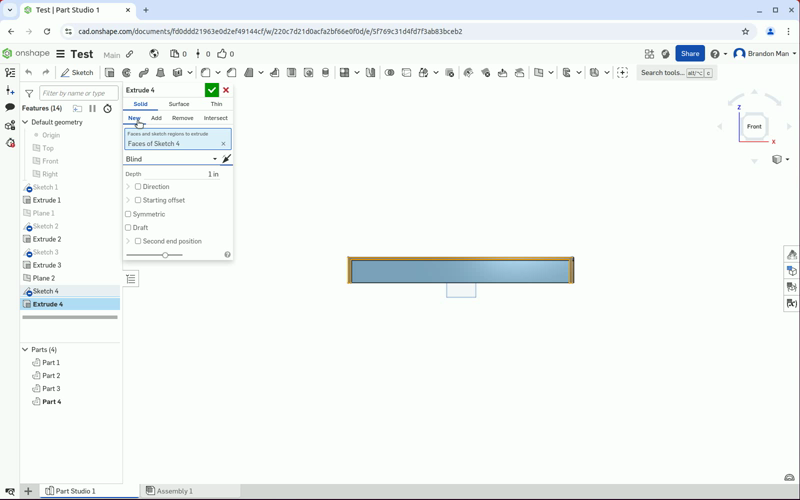
text(0.722)
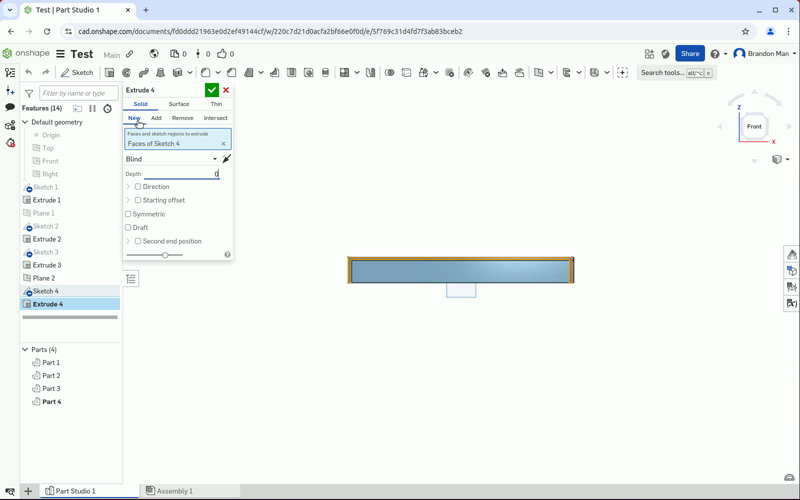
key(enter)
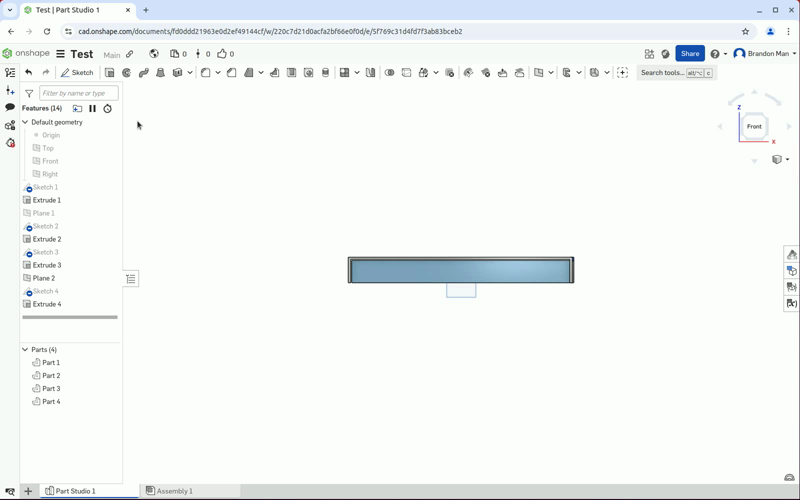
key(shift+h)
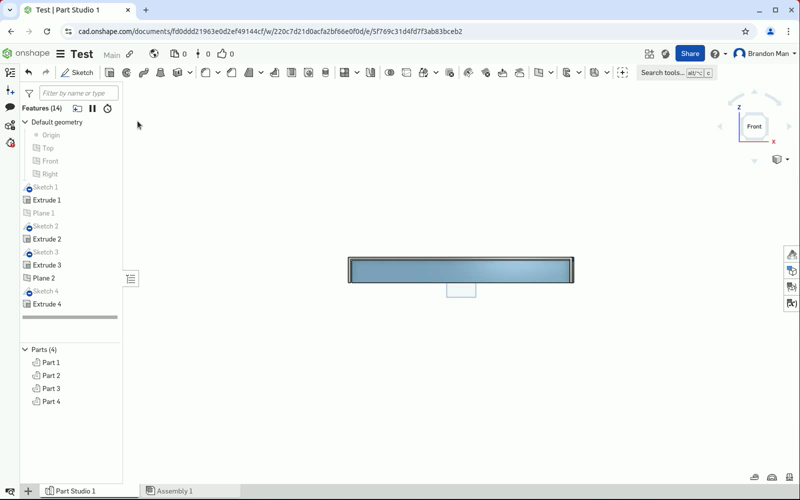
key(shift+h)
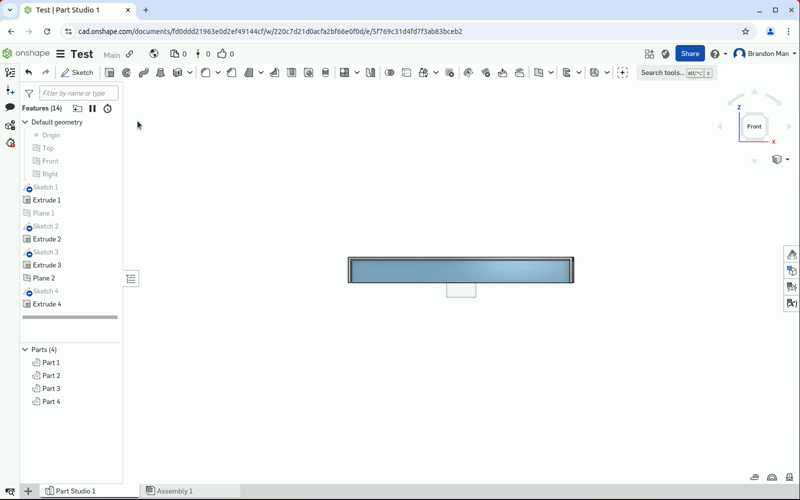
mouse_move(73, 189)
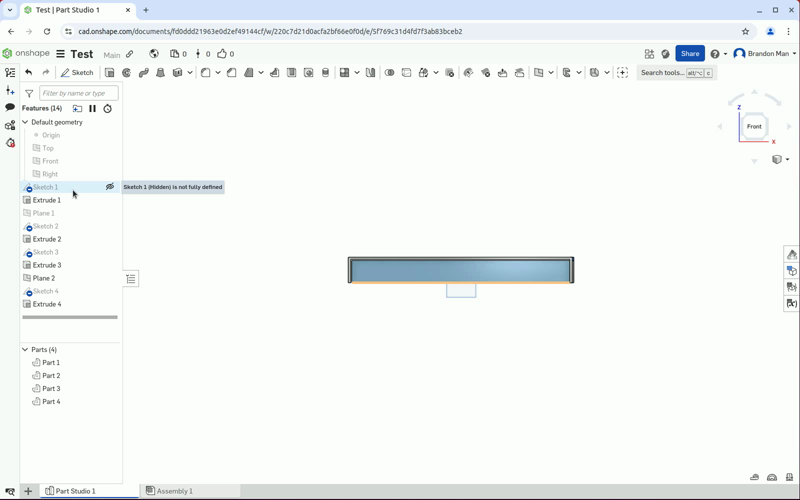
click(73, 189)
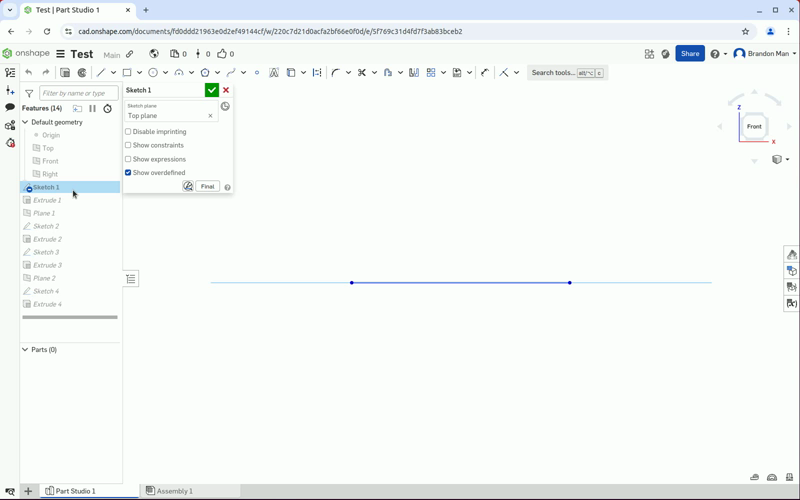
mouse_move(229, 92)
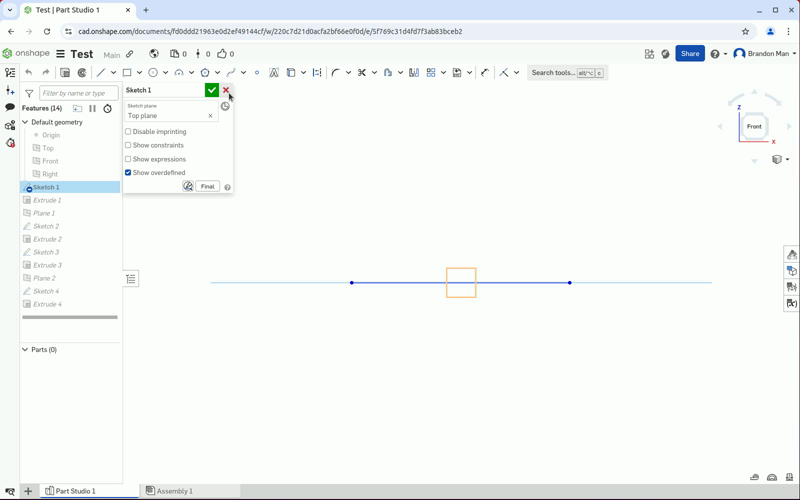
click(229, 92)
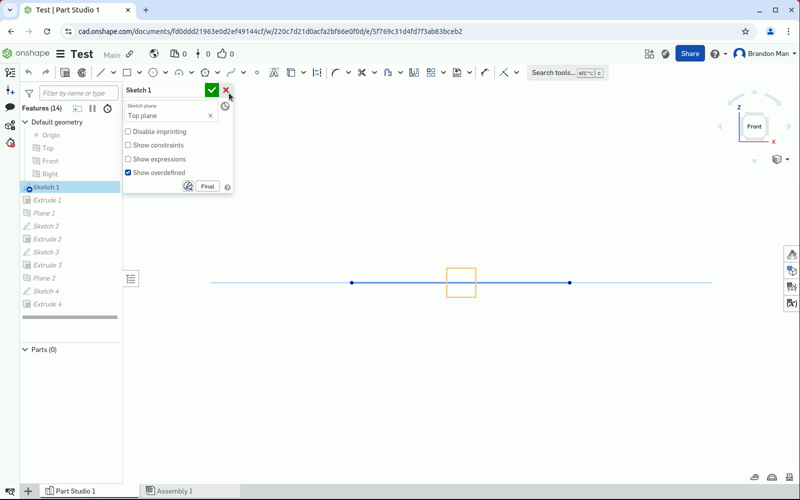
key(shift+s)
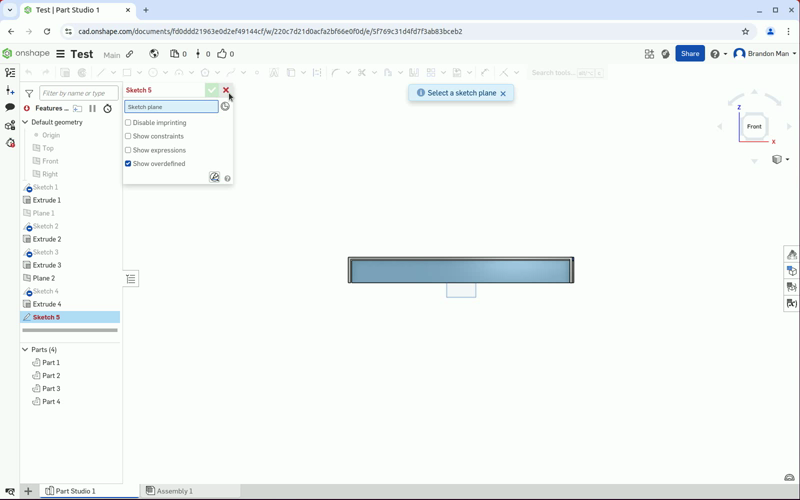
mouse_move(73, 280)
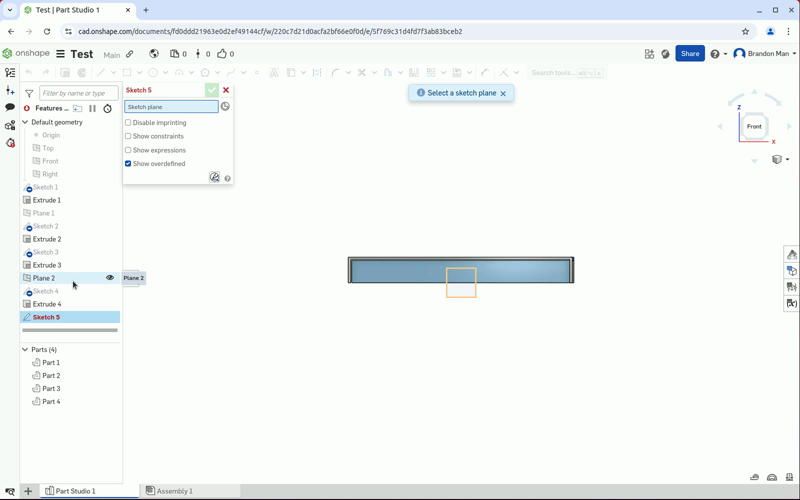
click(73, 280)
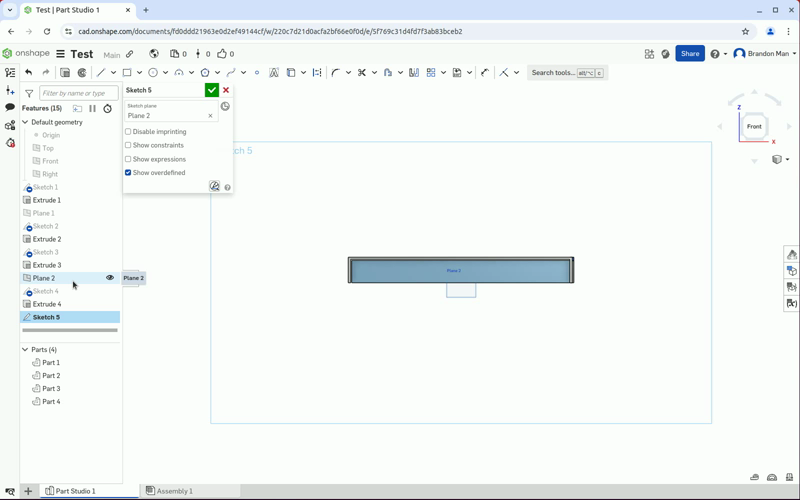
mouse_move(73, 352)
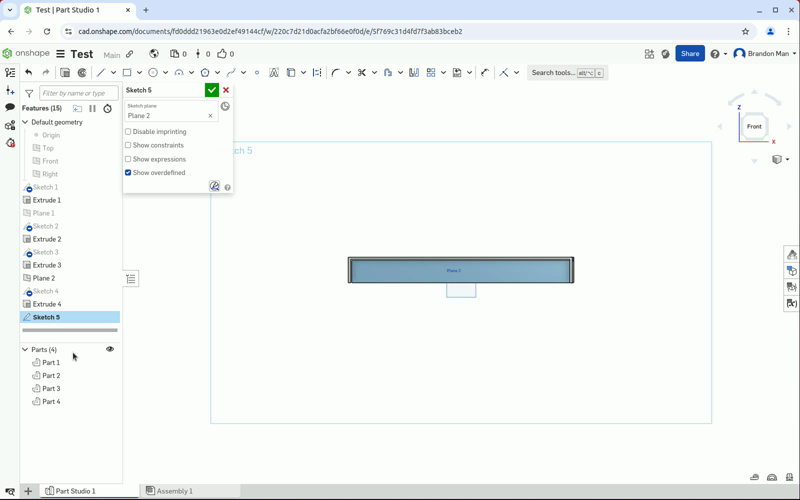
key(y)
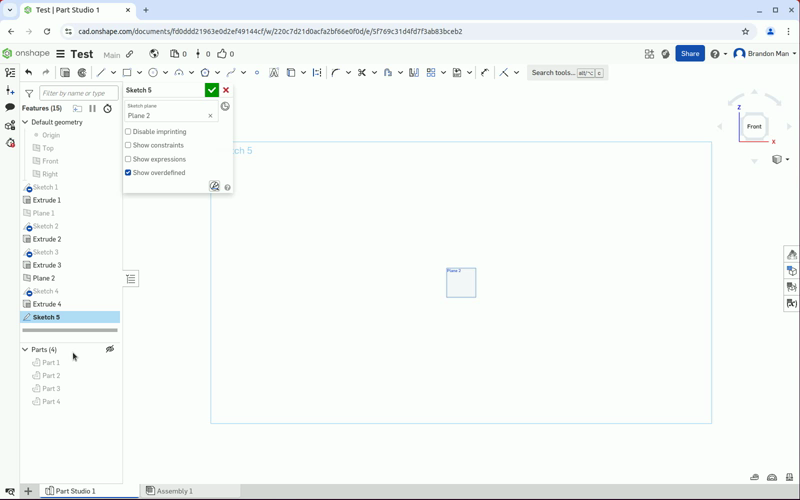
key(l)
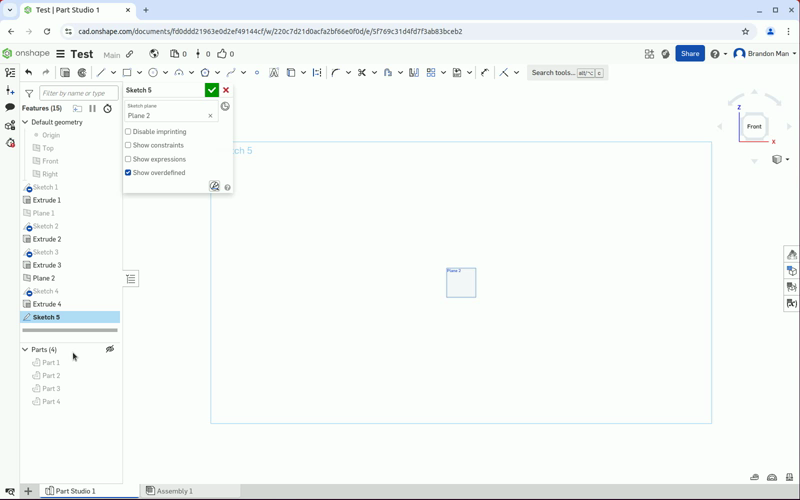
key_down(shift)
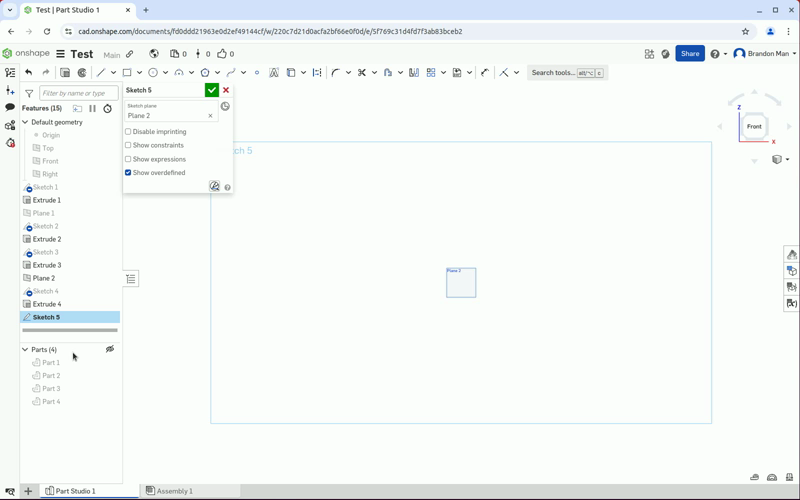
mouse_move(351, 282)
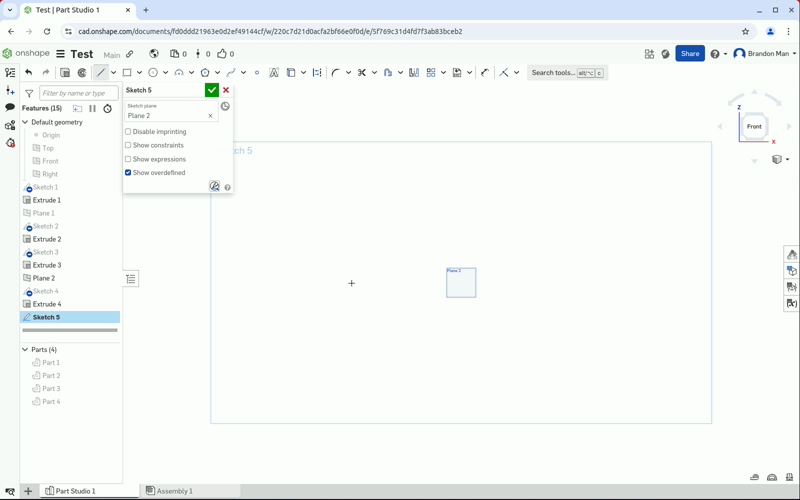
click(351, 282)
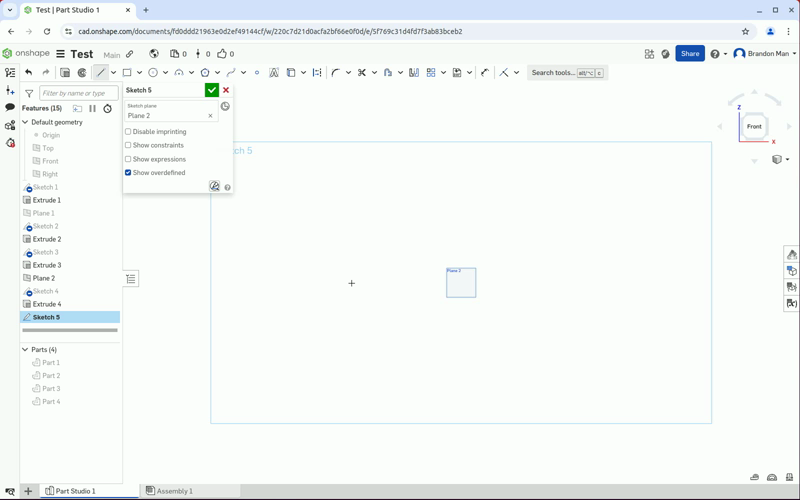
key_up(shift)
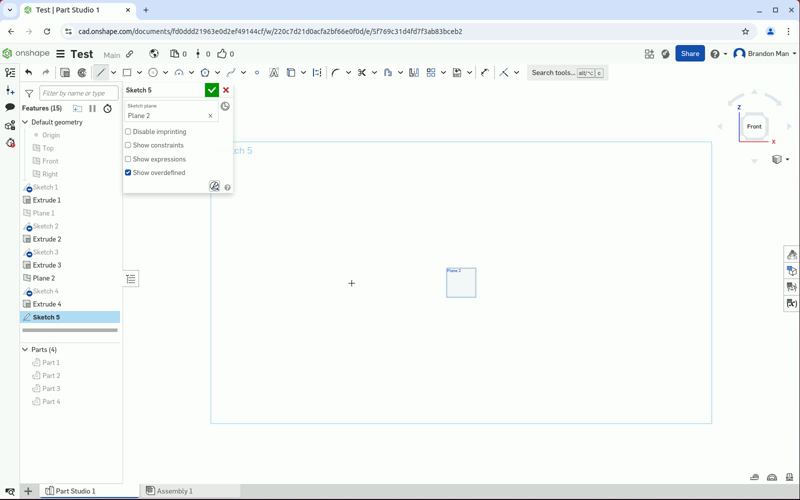
key_down(shift)
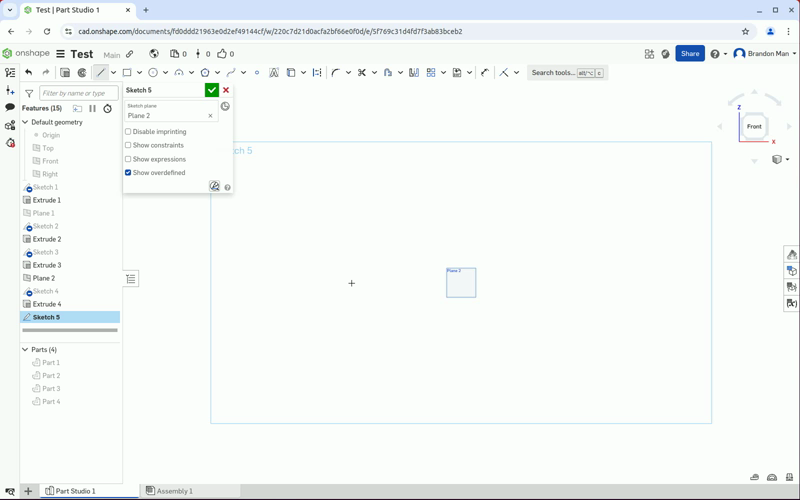
mouse_move(569, 282)
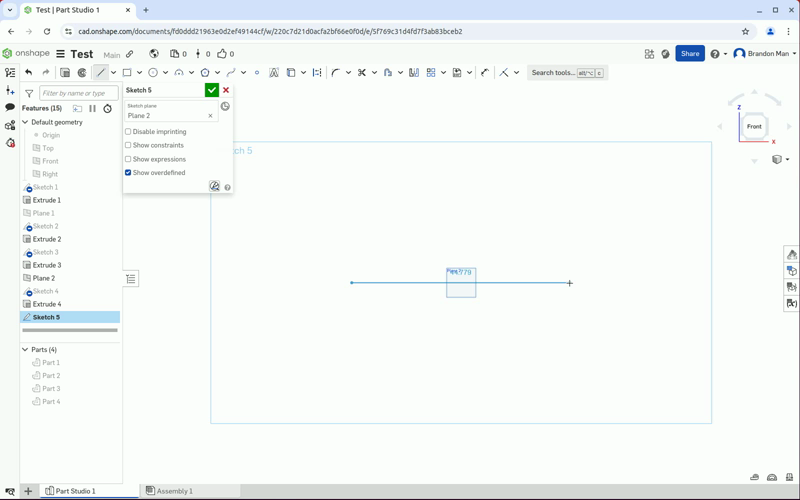
click(569, 282)
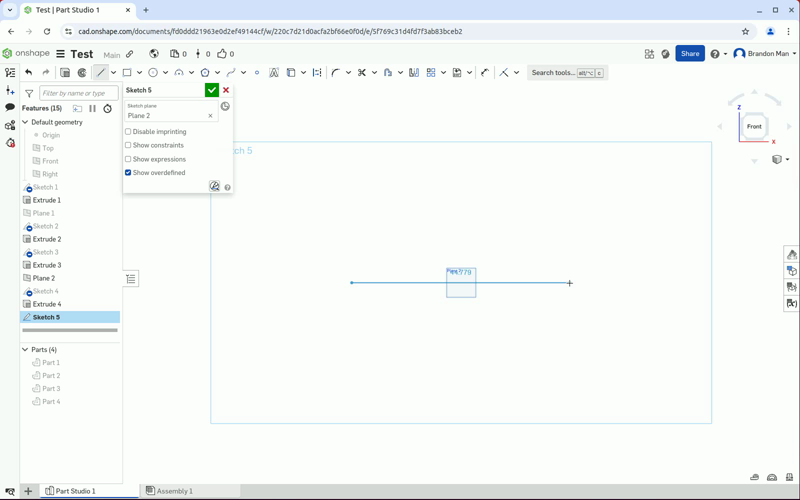
key_up(shift)
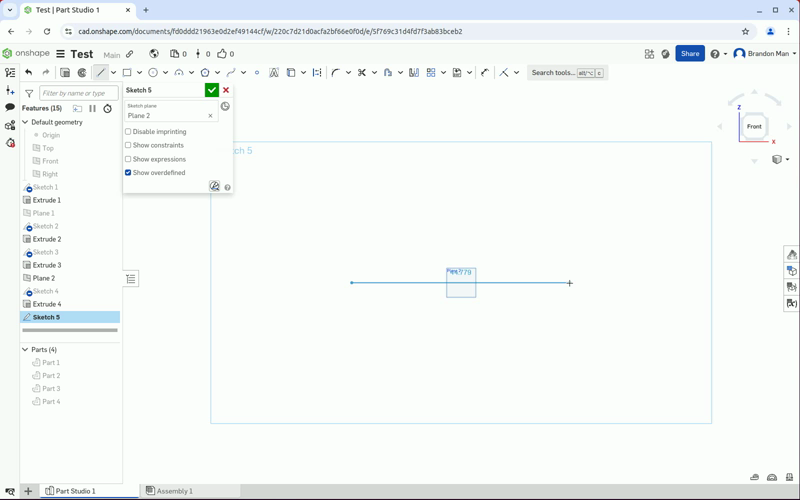
key_down(shift)
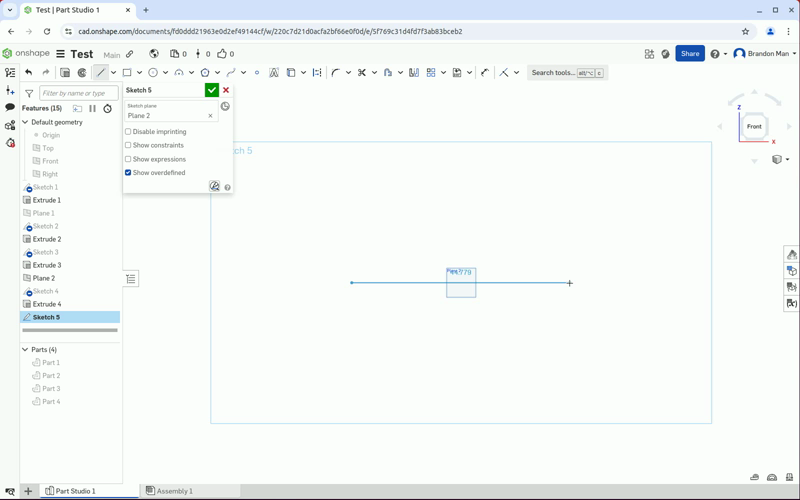
mouse_move(589, 282)
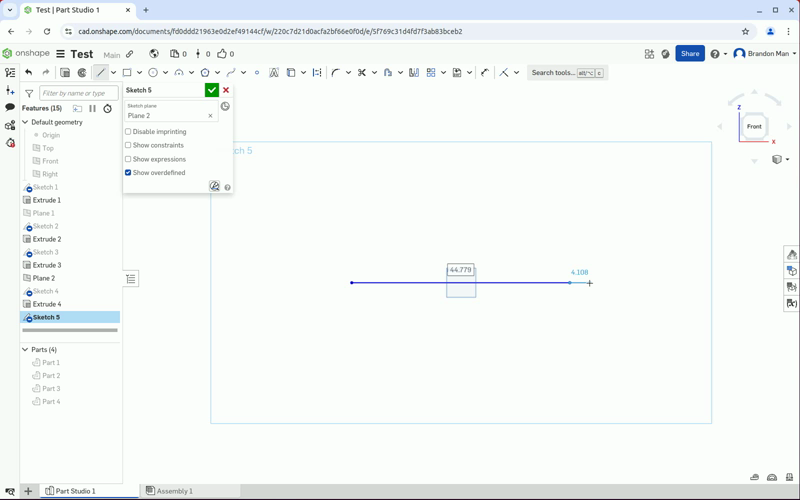
mouse_move(569, 260)
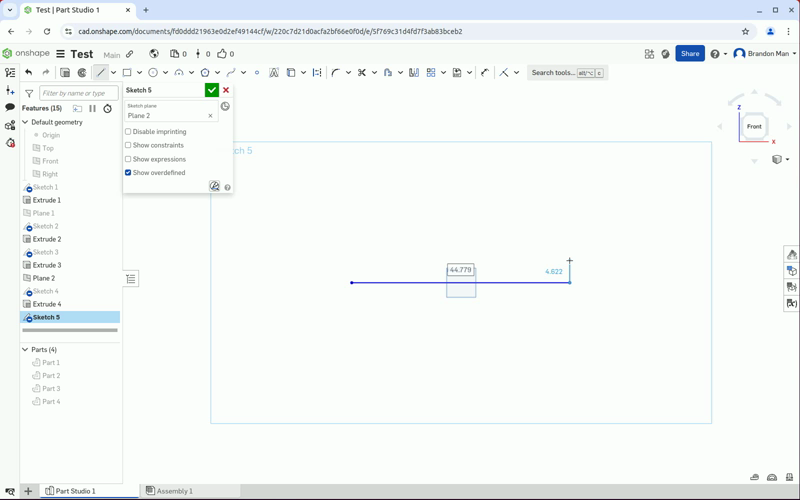
click(569, 260)
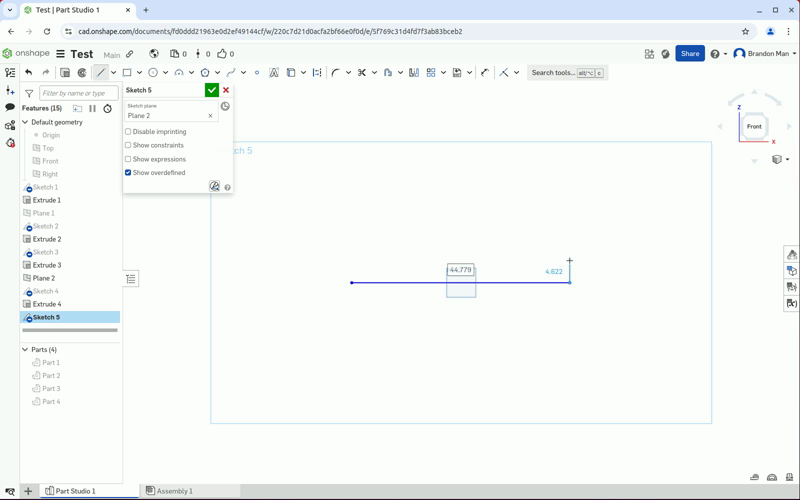
key_up(shift)
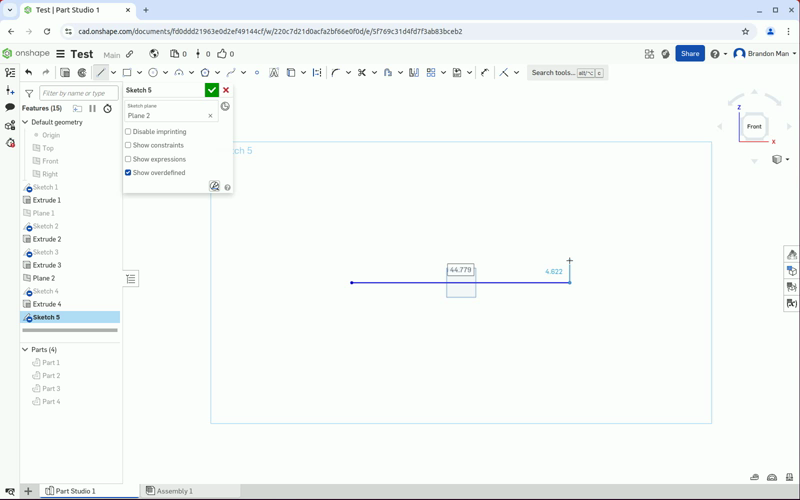
key_down(shift)
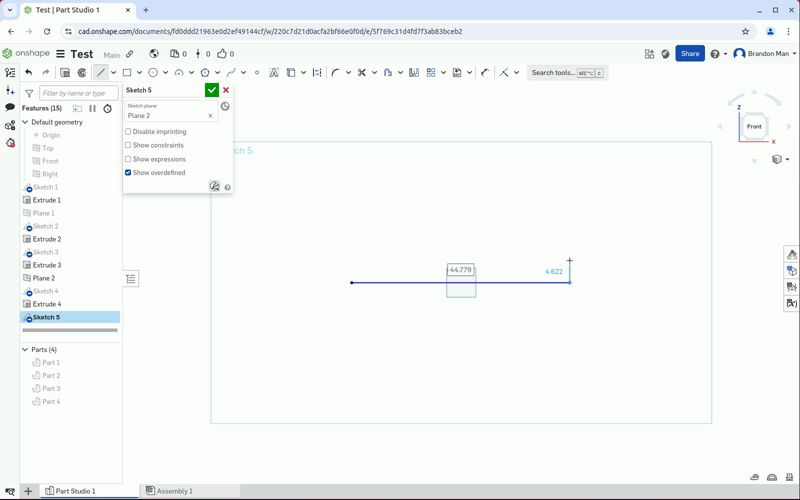
mouse_move(351, 260)
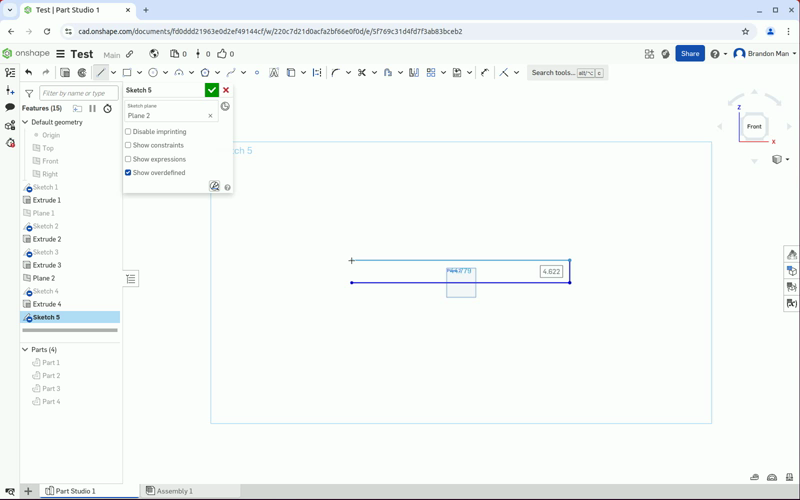
click(351, 260)
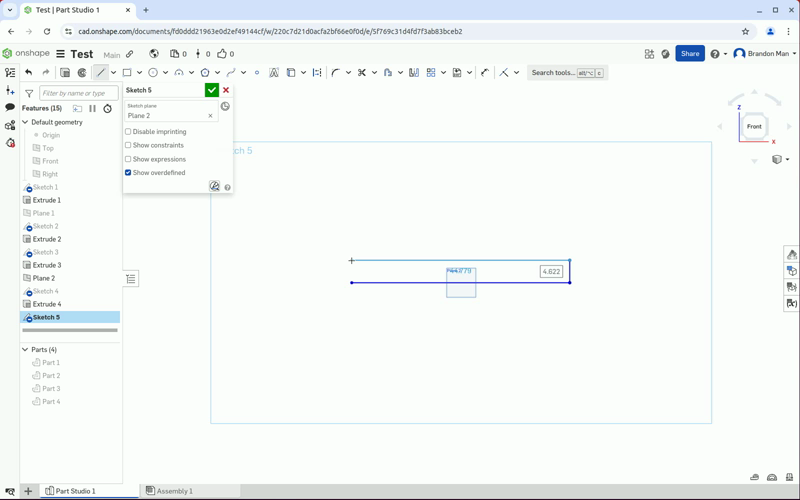
key_up(shift)
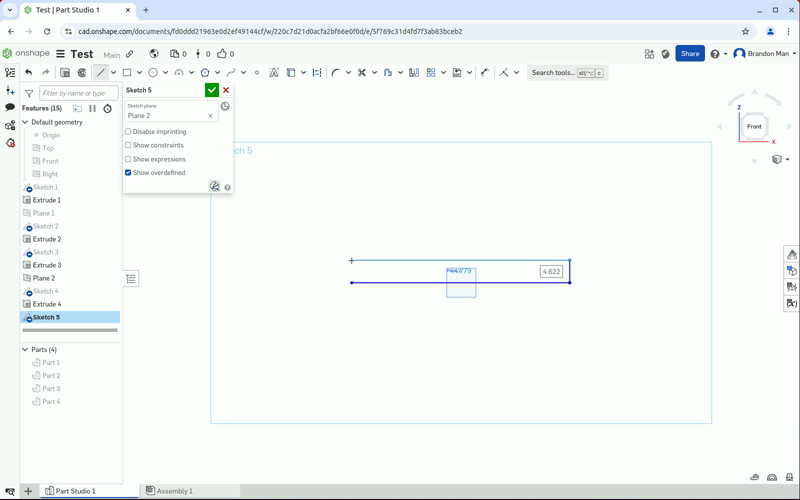
mouse_move(381, 260)
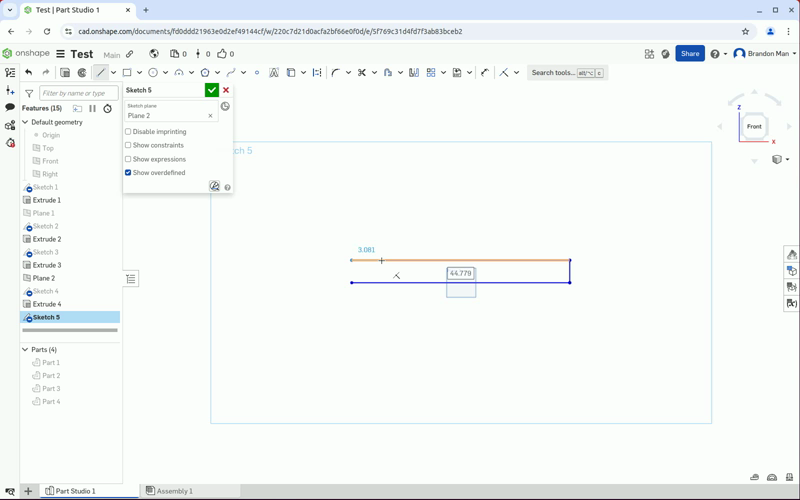
key_down(shift)
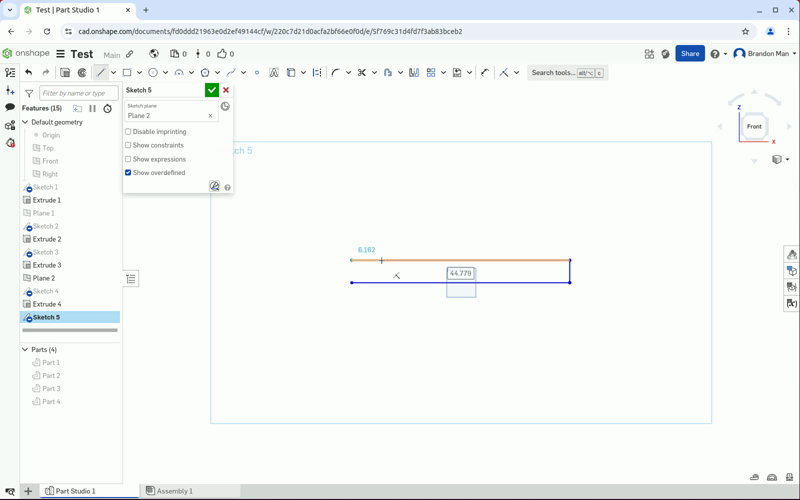
mouse_move(351, 282)
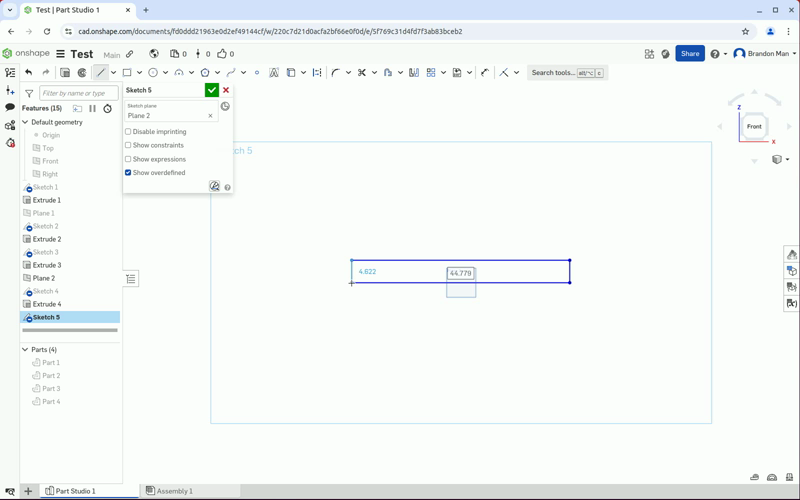
key_up(shift)
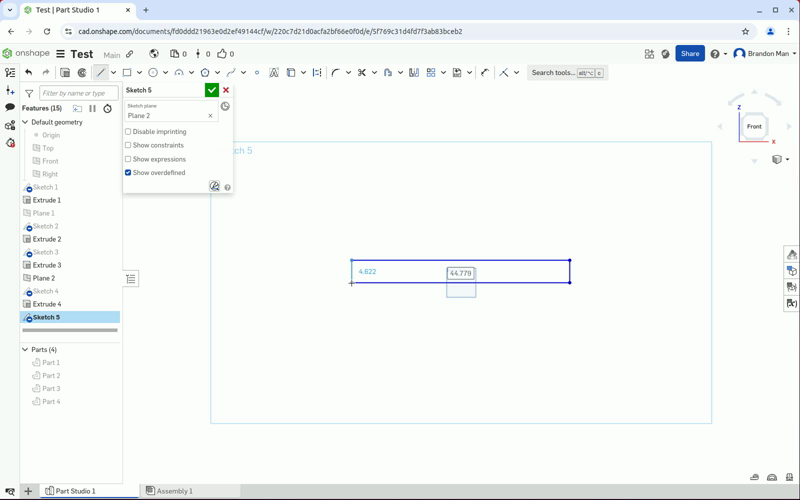
click(351, 282)
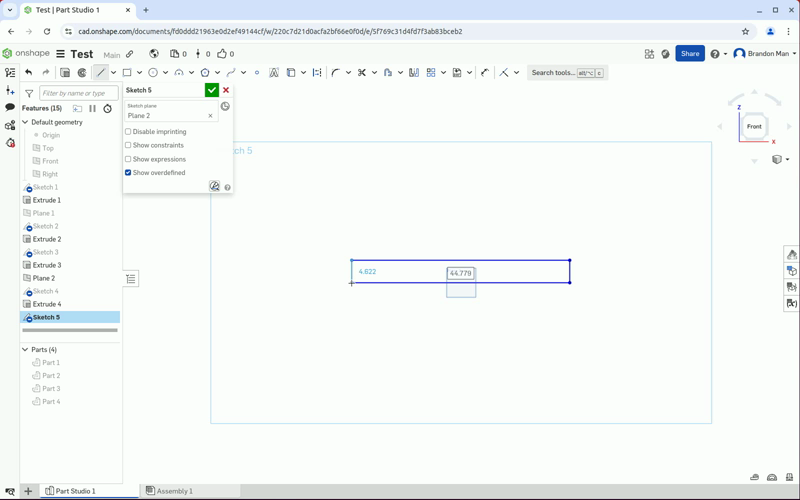
key(esc)
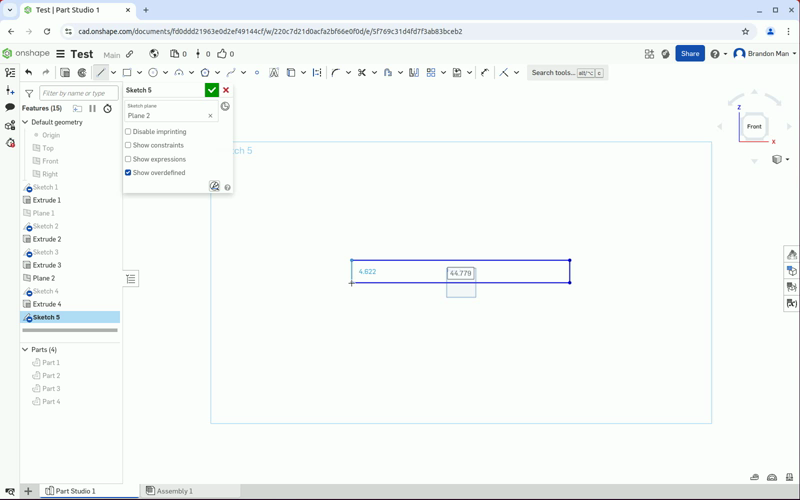
mouse_move(455, 269)
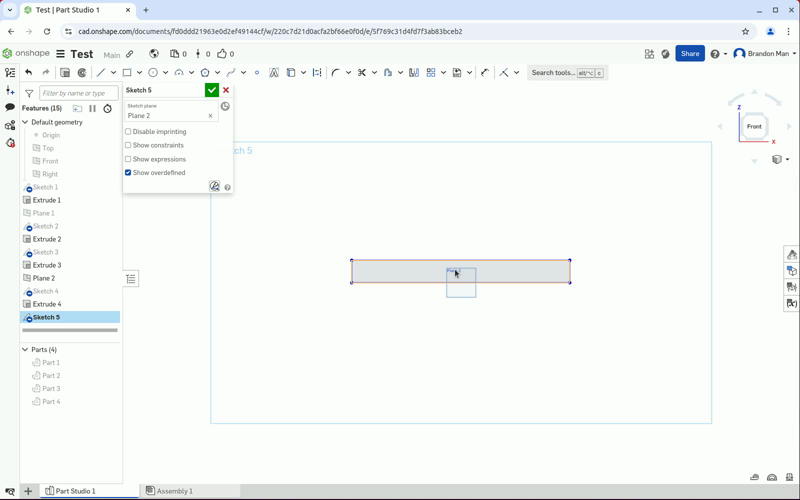
click(455, 269)
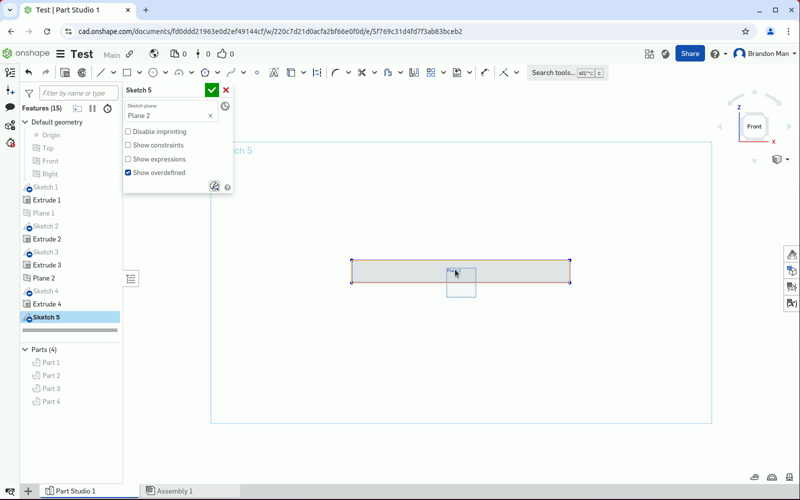
mouse_move(73, 352)
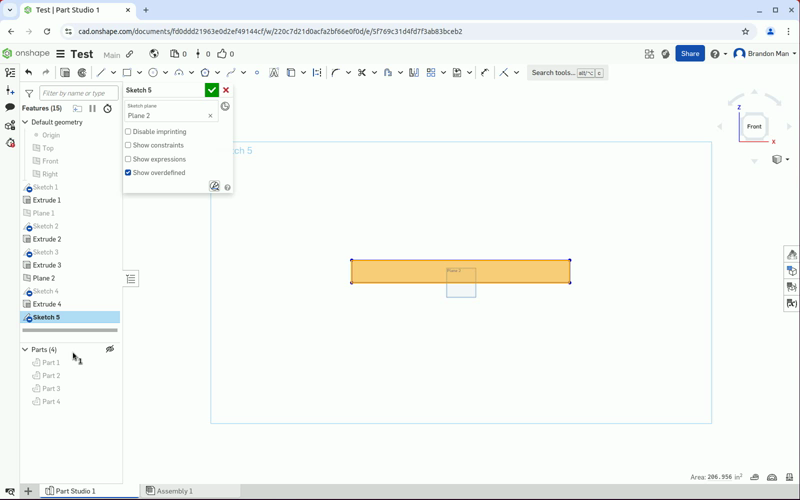
key(shift+y)
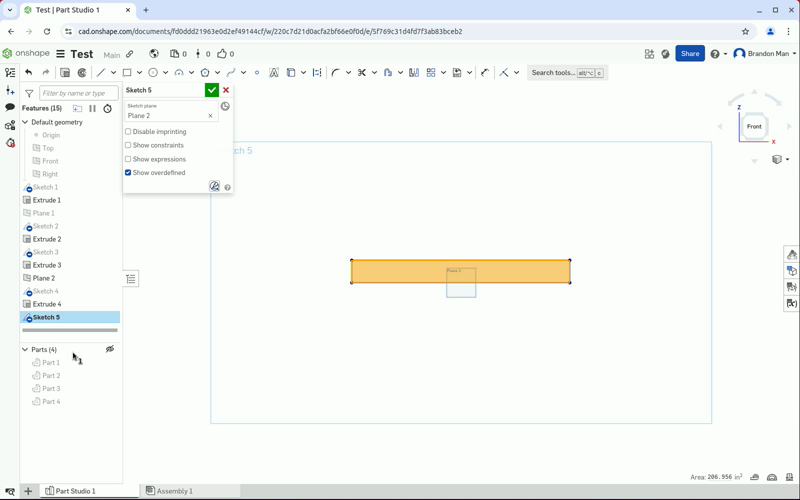
key(shift+e)
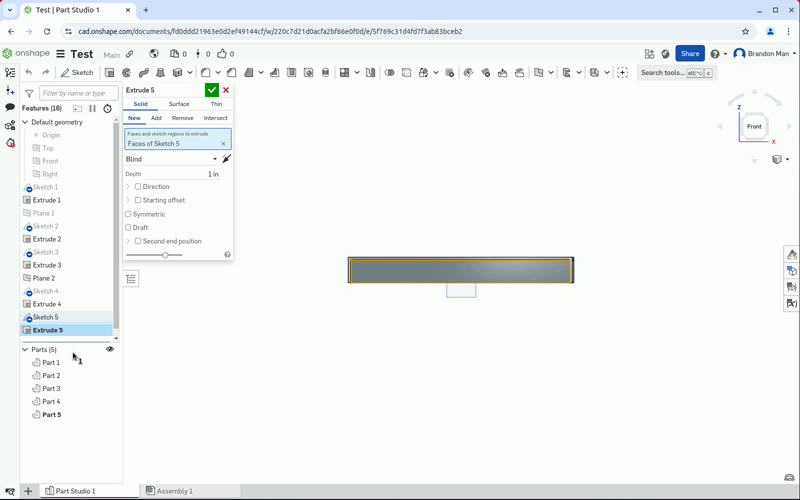
mouse_move(143, 106)
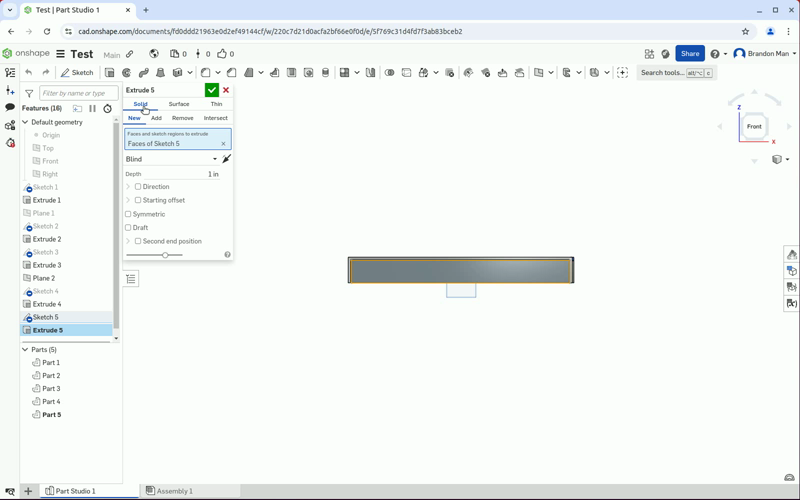
click(143, 106)
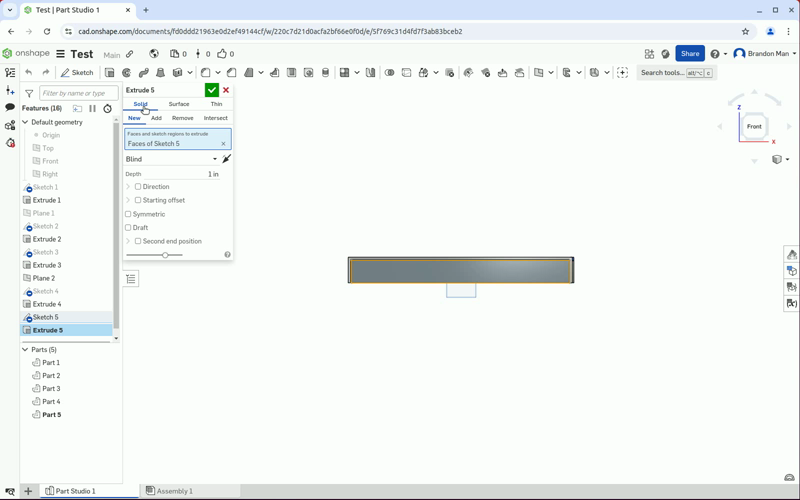
mouse_move(137, 120)
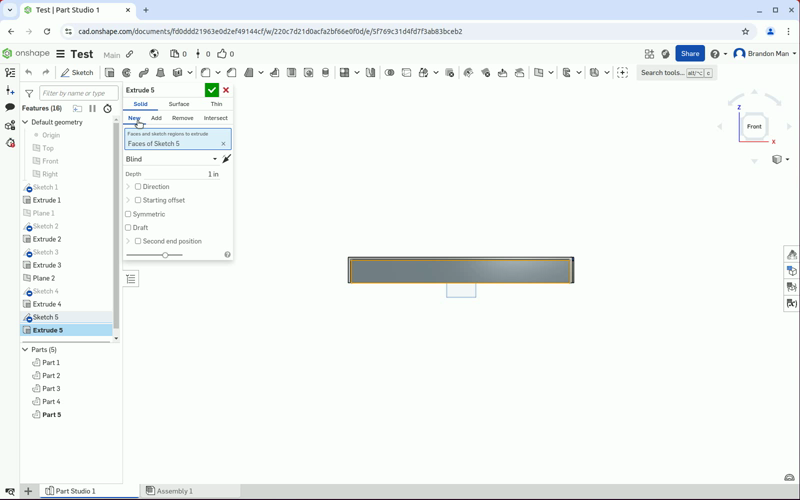
click(137, 120)
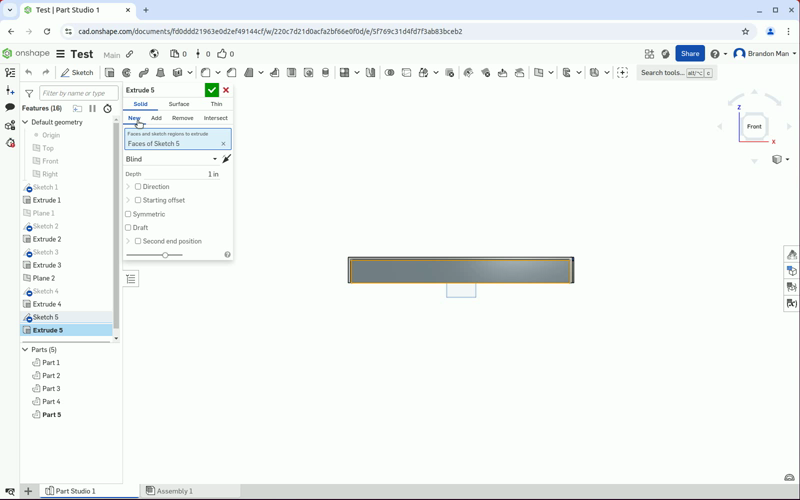
key(tab, 4)
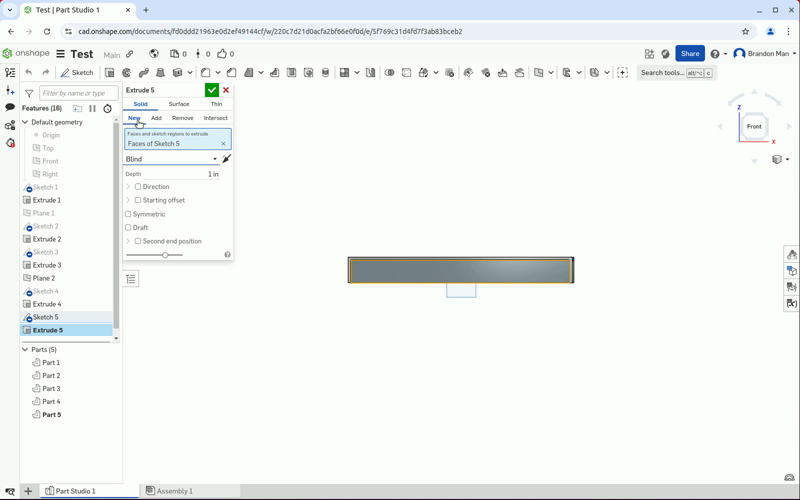
text(0.722)
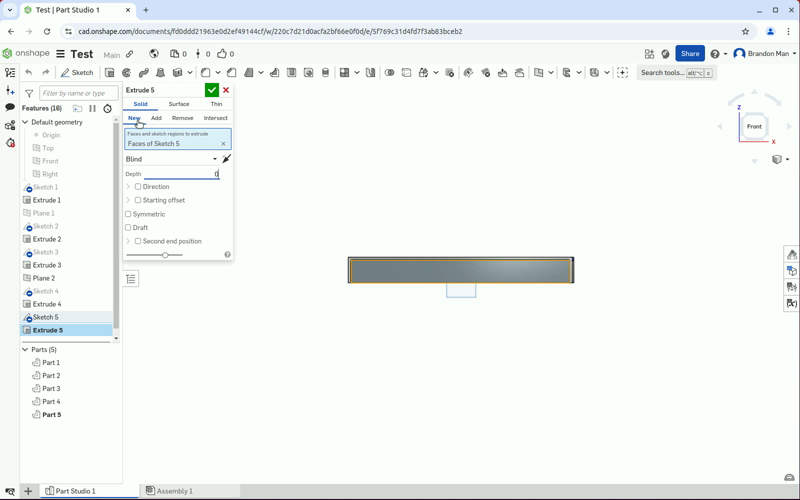
key(enter)
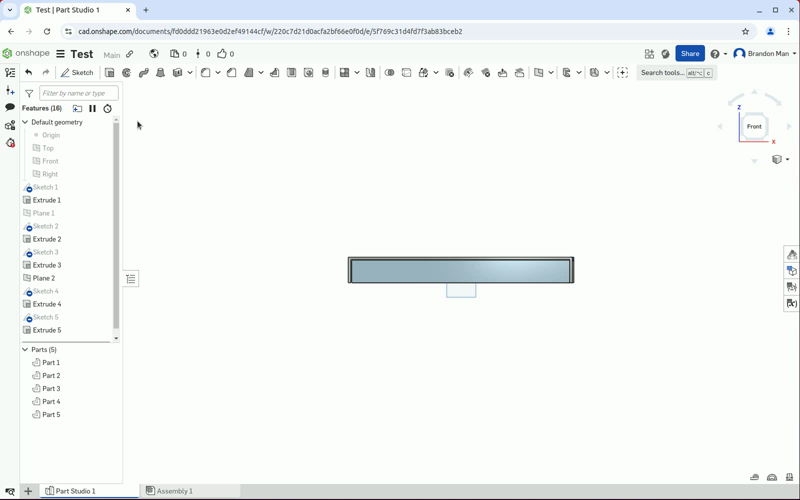
key(shift+h)
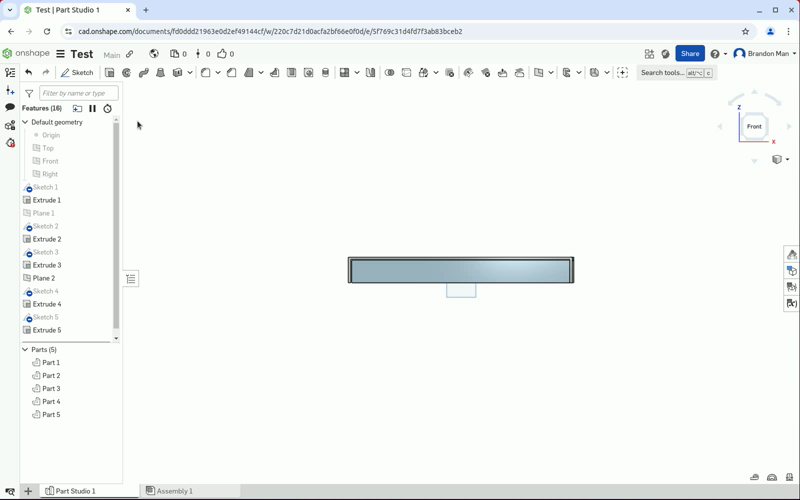
key(shift+h)
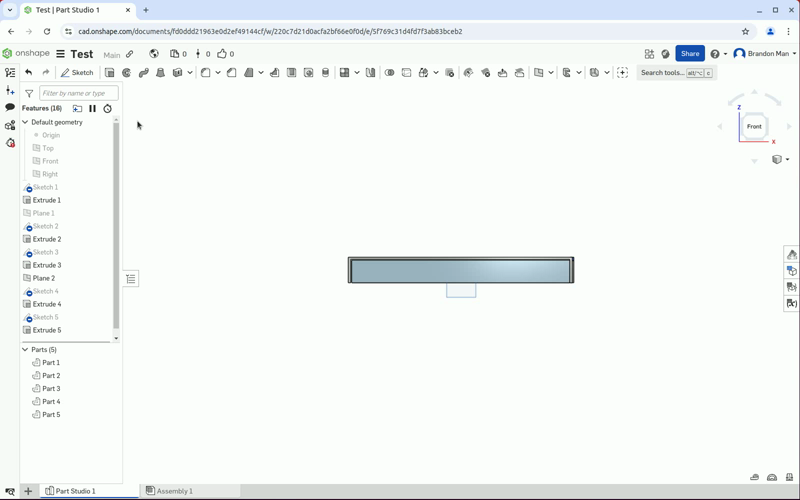
key(shift+7)
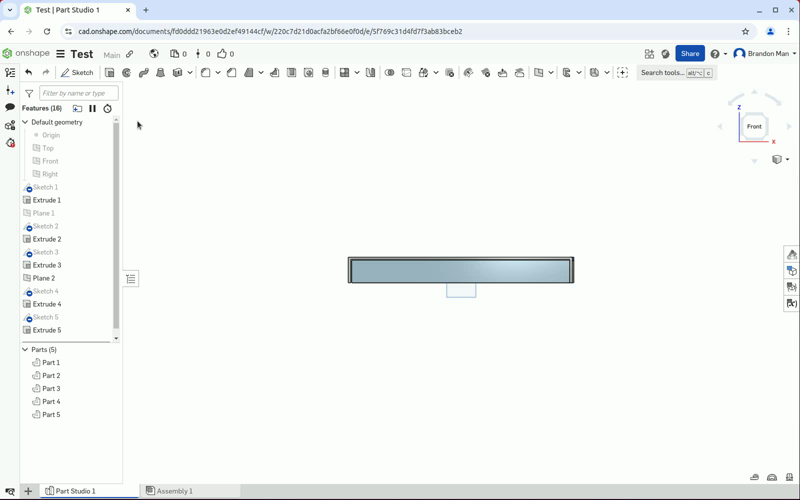
key(left, 2)
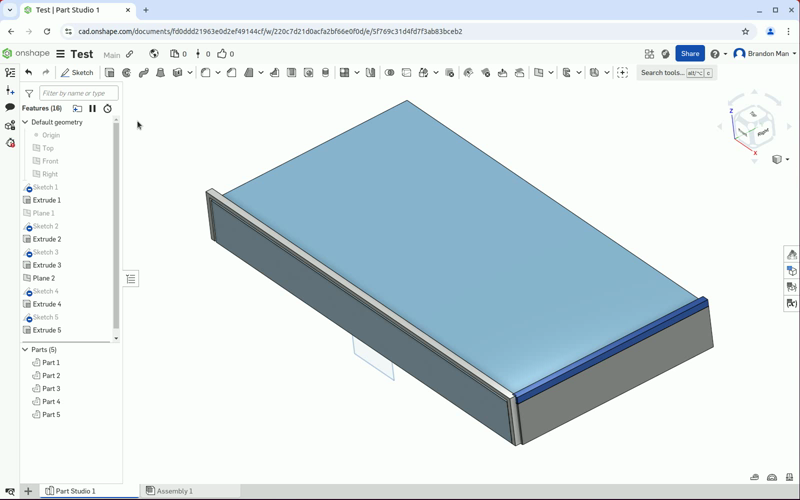
key(down, 2)
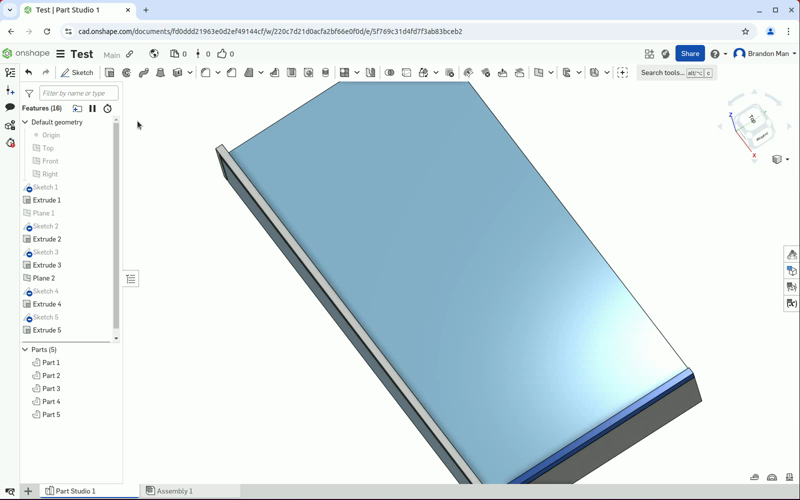
key(up, 2)
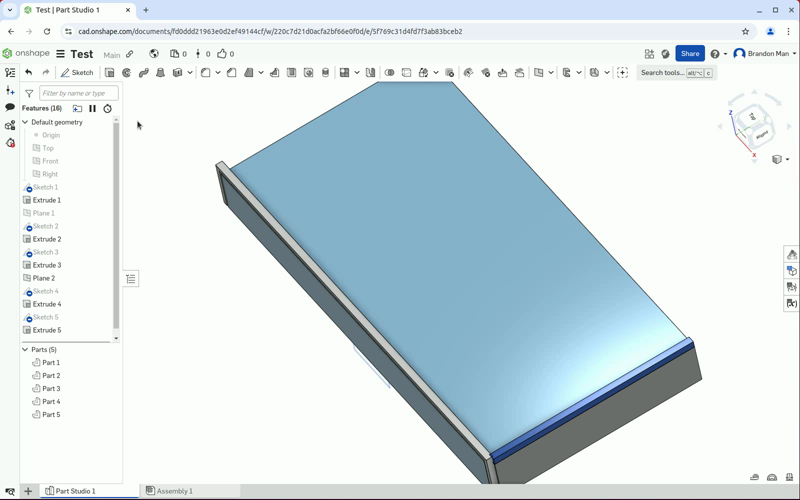
key(right, 2)
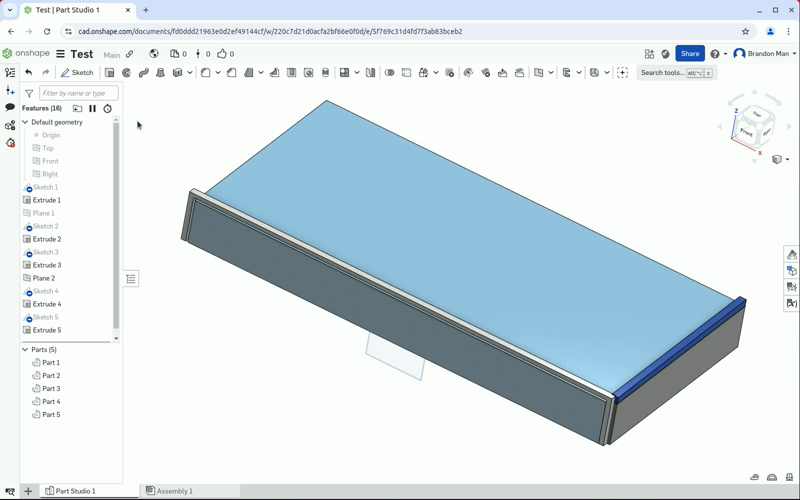
mouse_move(69, 189)
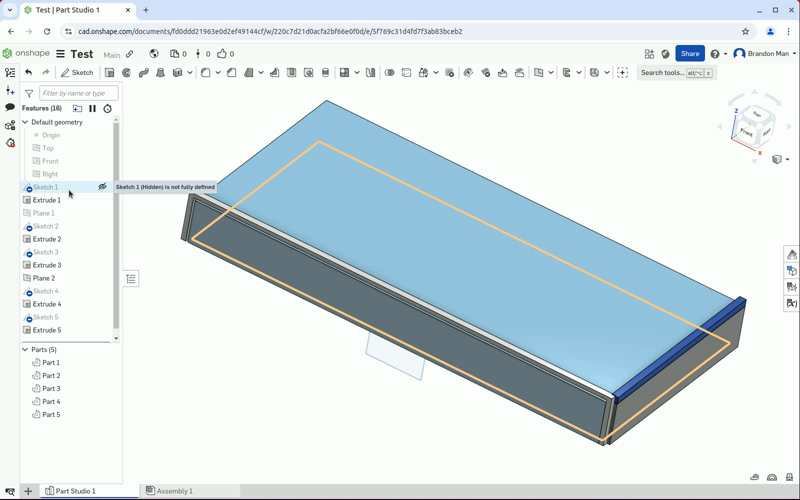
click(69, 189)